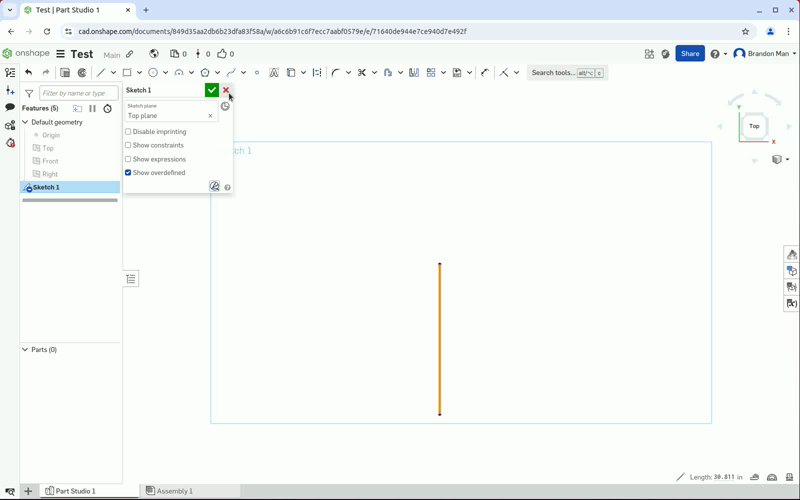
key(shift+h)
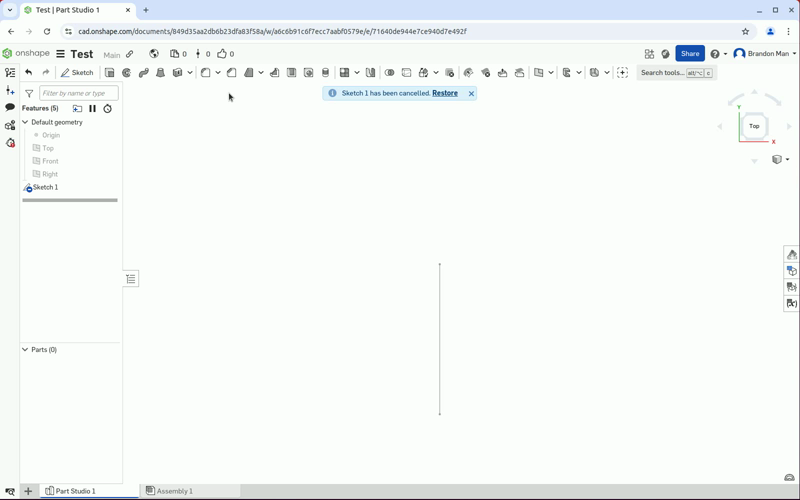
mouse_move(73, 352)
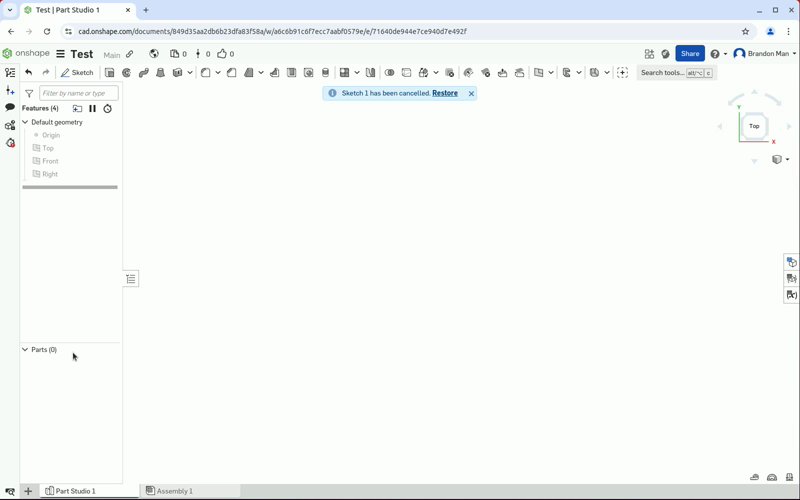
key(y)
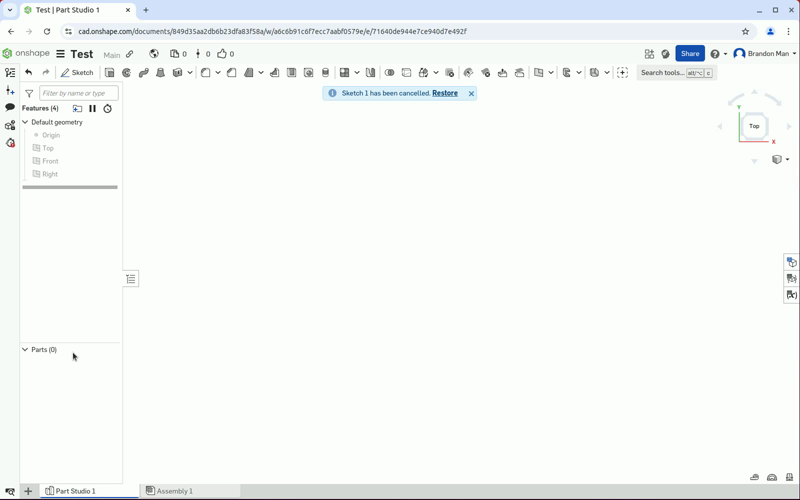
key(shift+p)
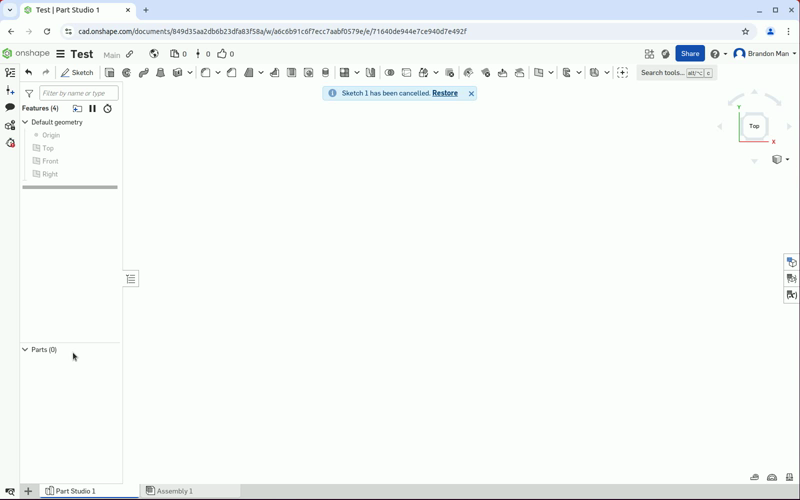
key(space)
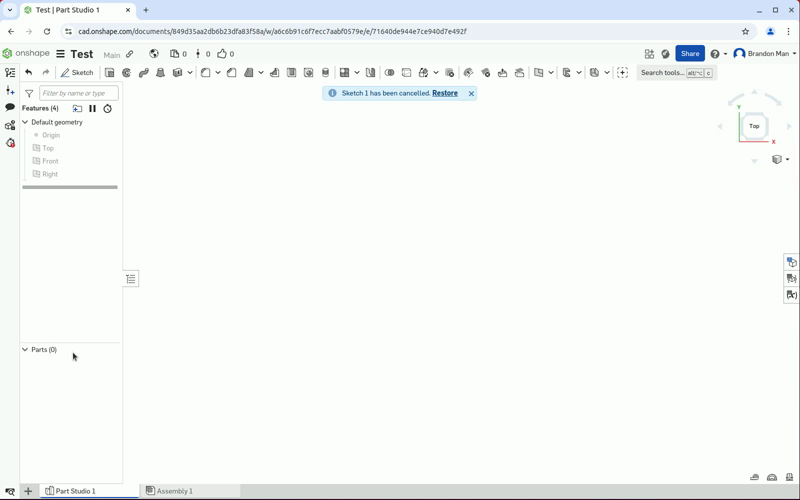
key_down(shift)
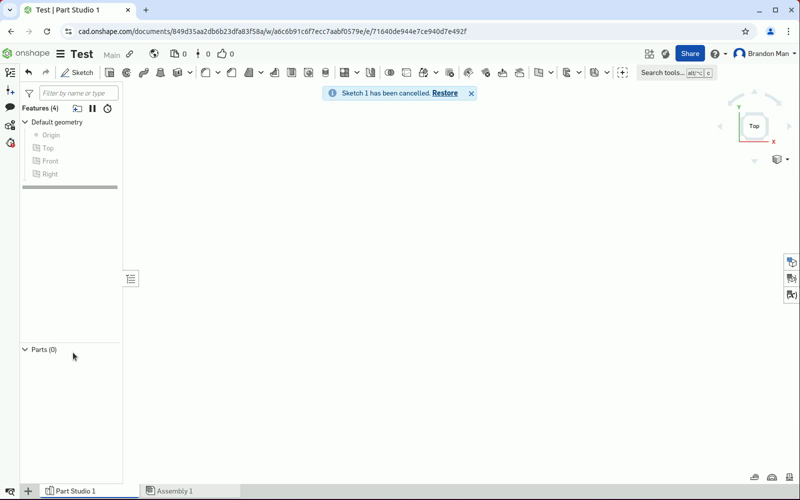
key(up)
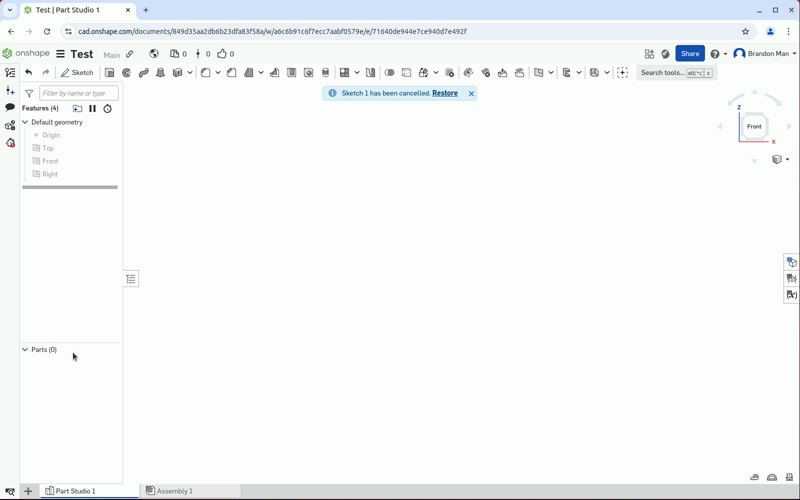
key_up(shift)
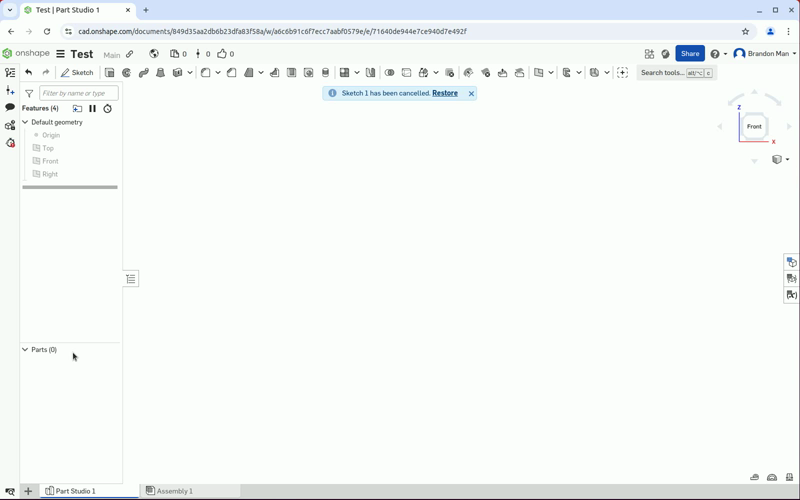
mouse_move(73, 352)
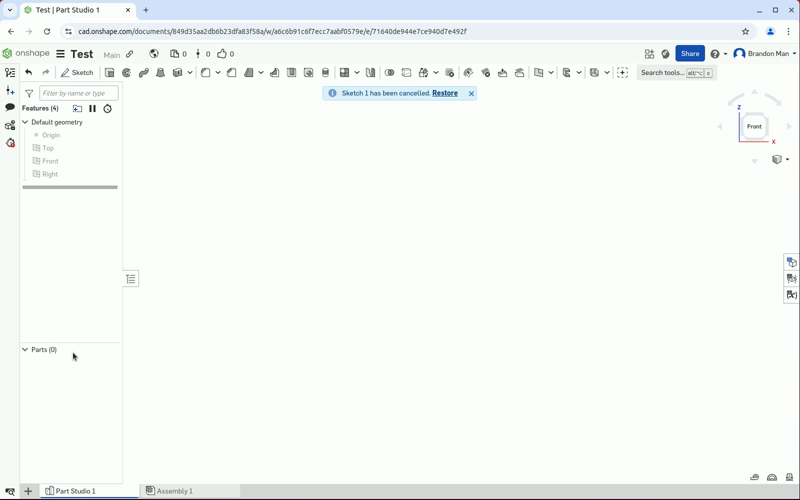
key(shift+y)
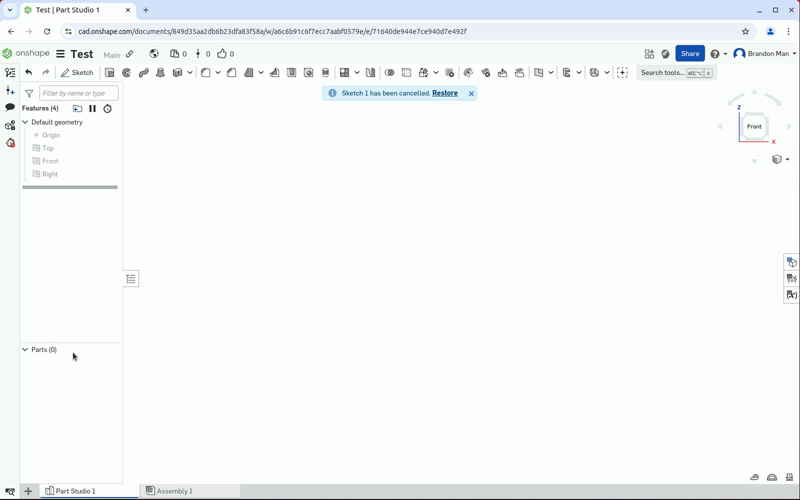
key(shift+s)
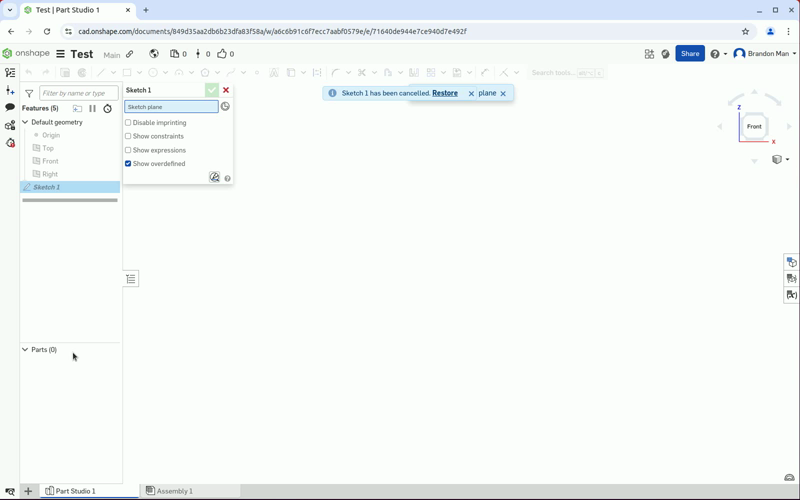
mouse_move(73, 163)
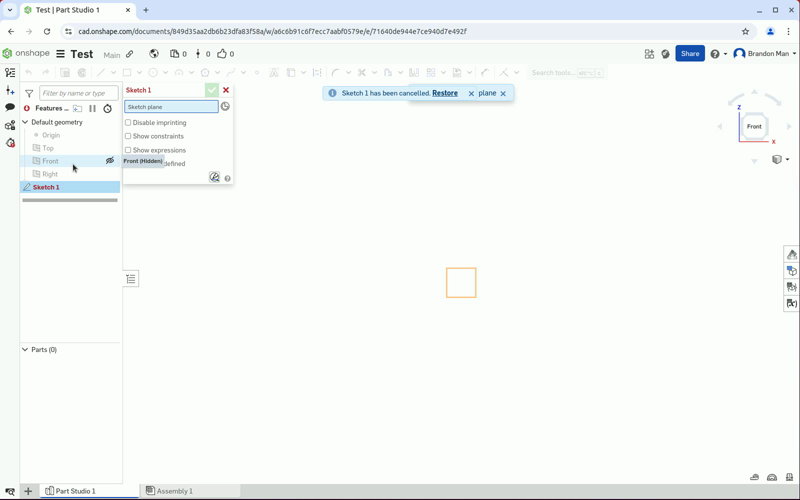
click(73, 163)
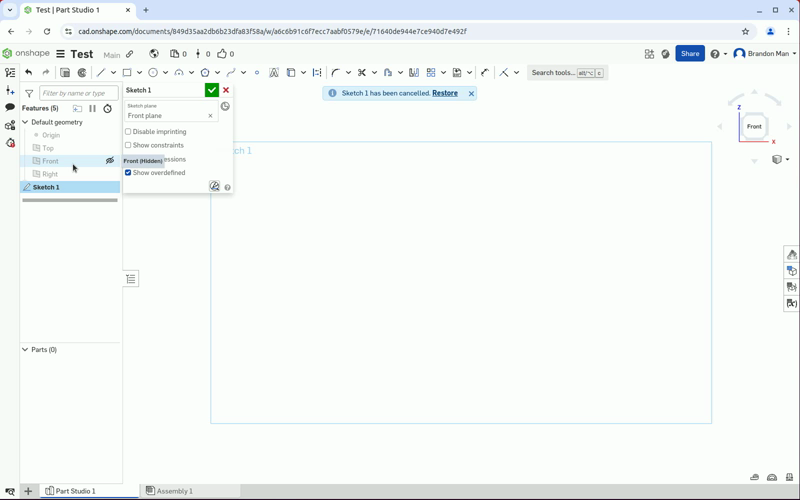
mouse_move(73, 352)
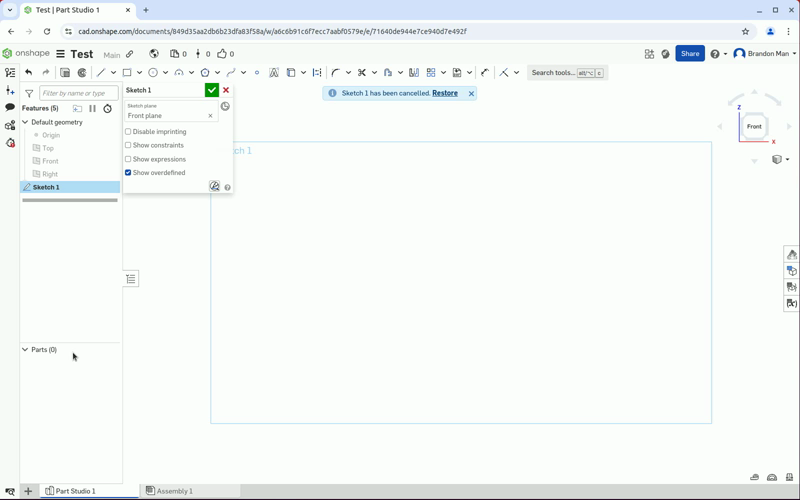
key(y)
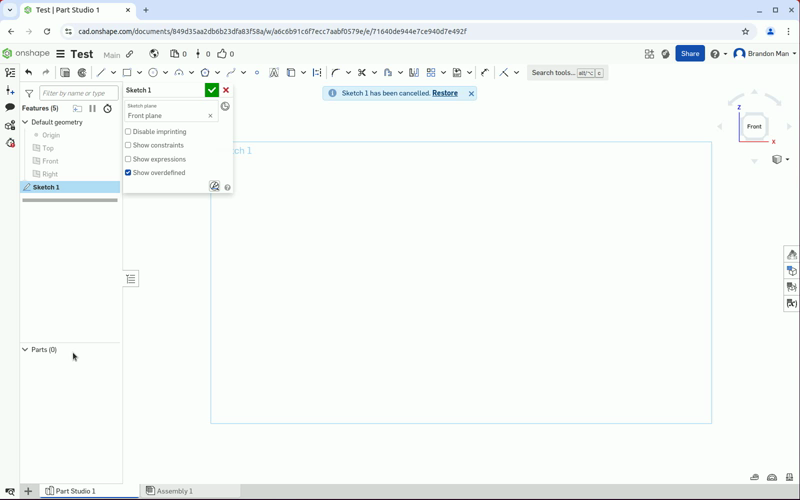
key(l)
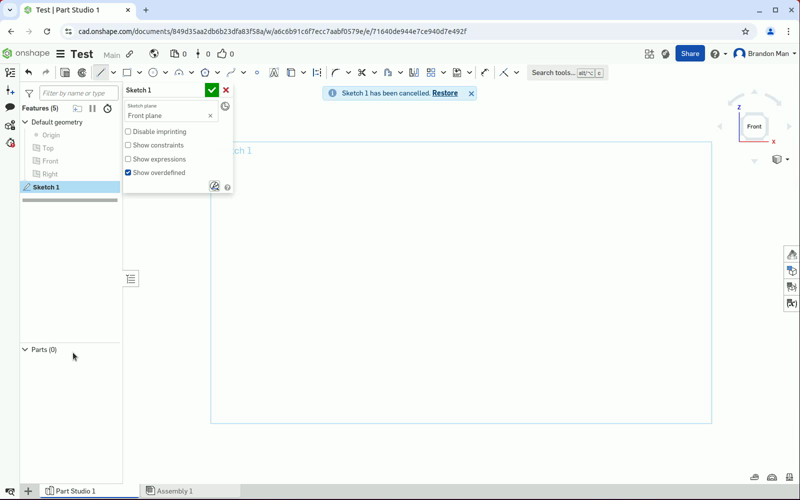
key_down(shift)
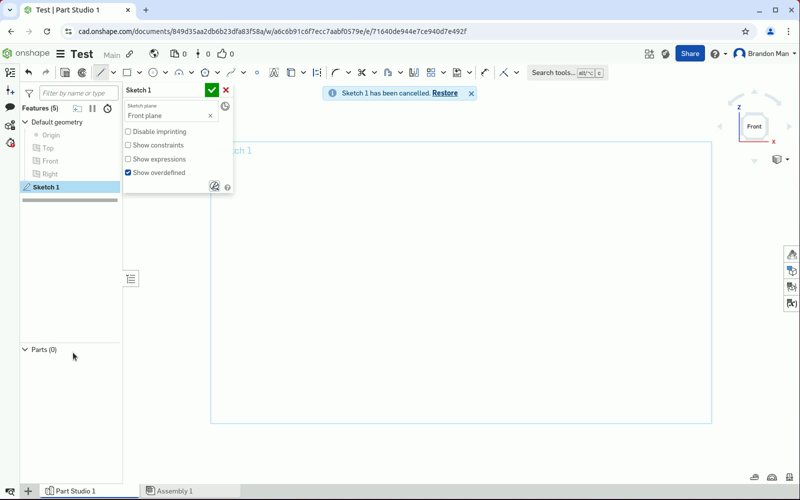
mouse_move(422, 282)
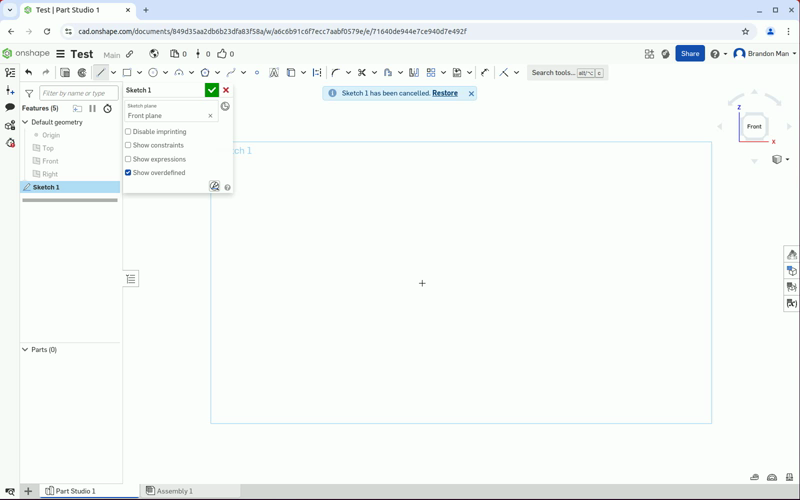
click(422, 282)
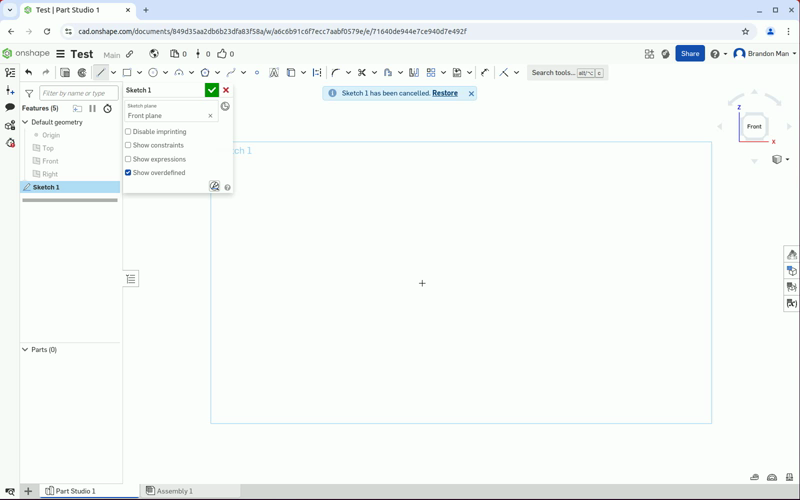
key_up(shift)
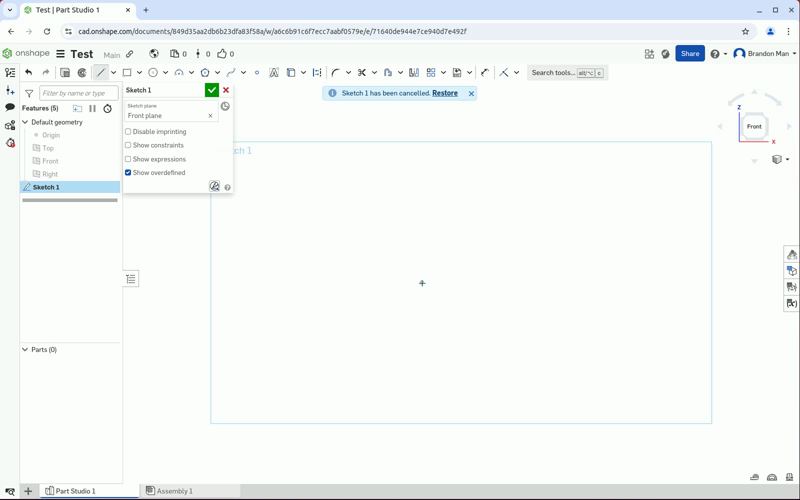
key_down(shift)
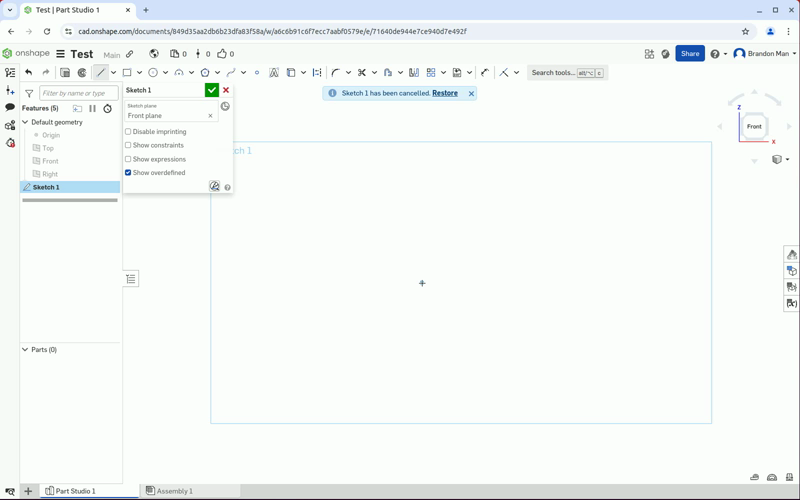
mouse_move(573, 282)
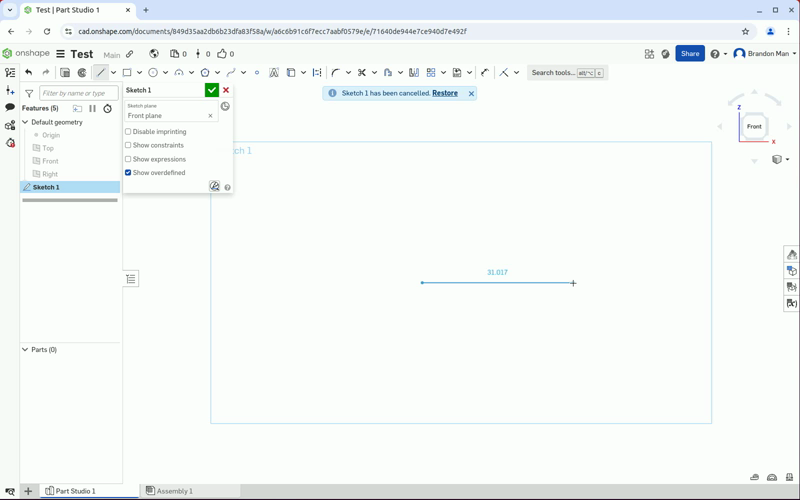
click(573, 282)
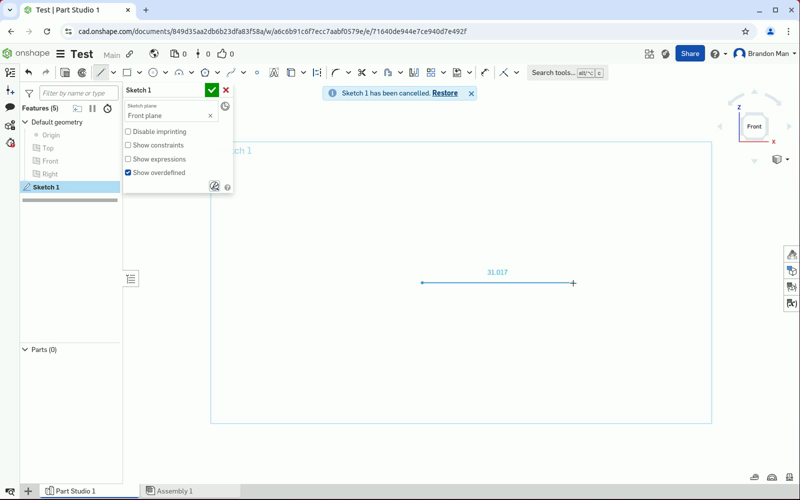
key_up(shift)
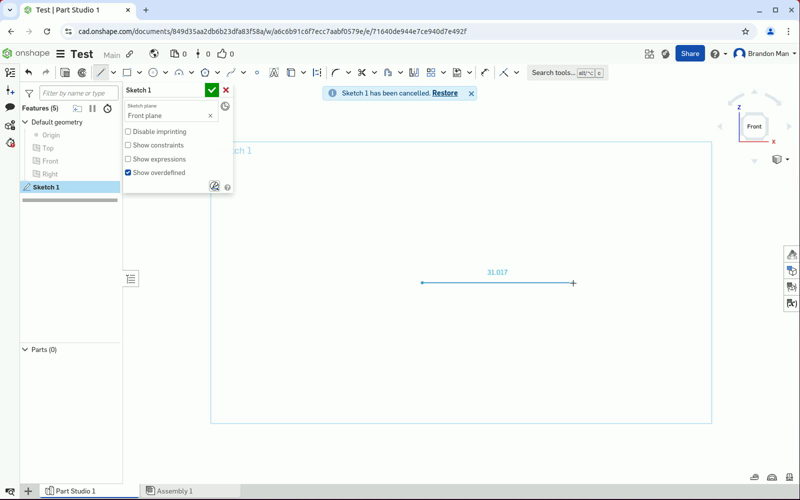
key_down(shift)
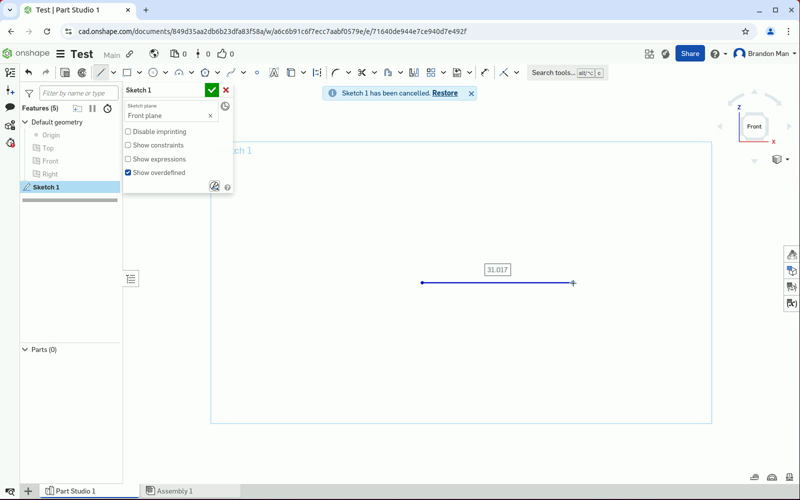
mouse_move(589, 282)
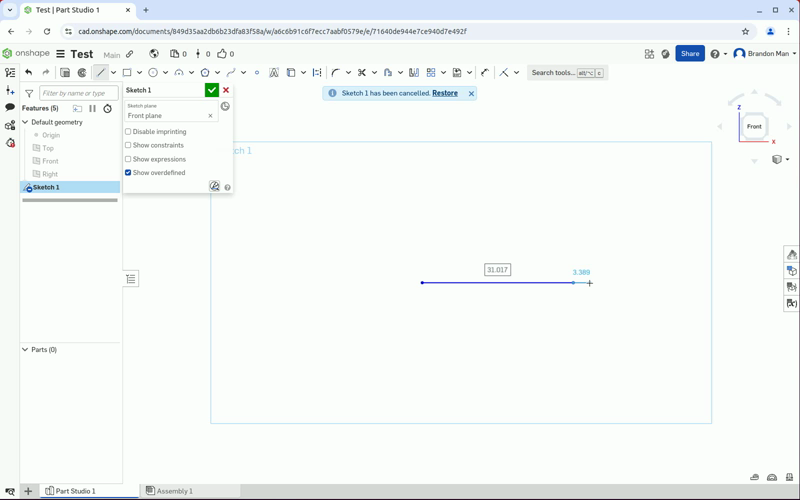
mouse_move(573, 257)
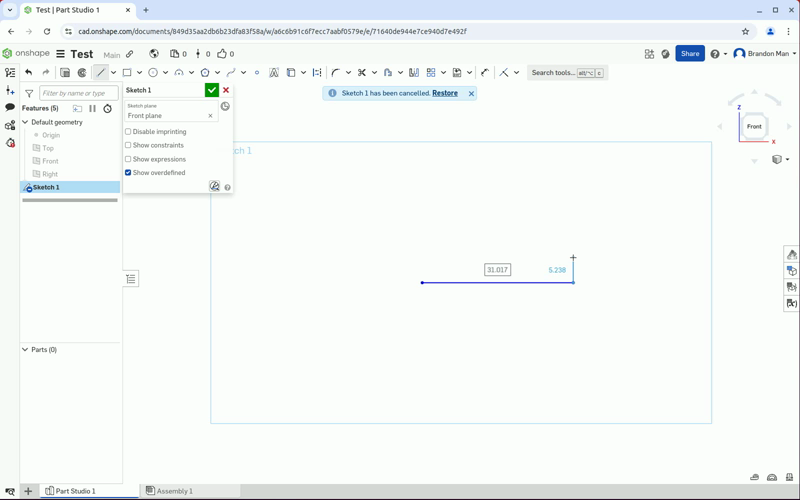
click(573, 257)
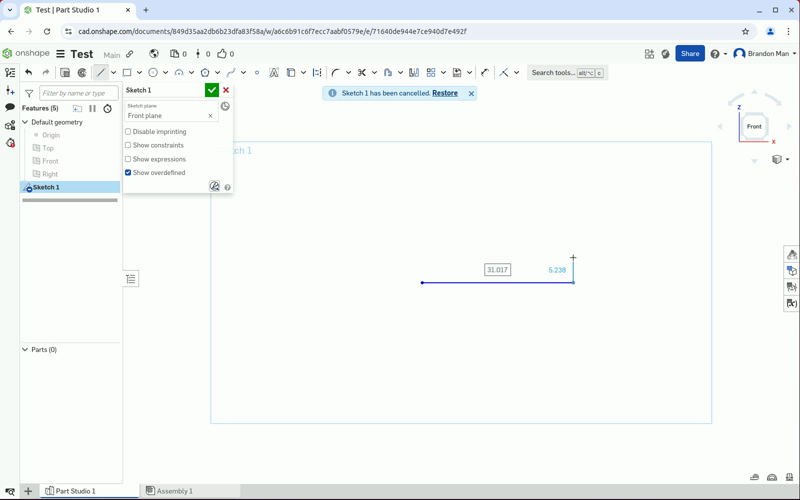
key_up(shift)
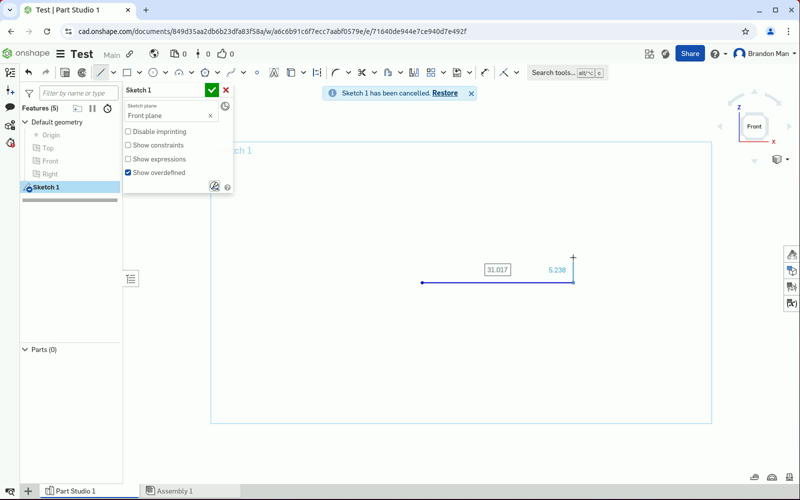
key_down(shift)
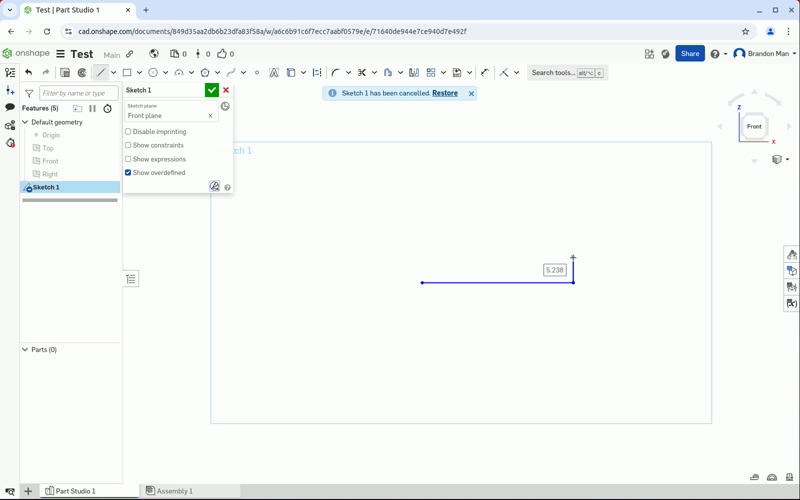
mouse_move(422, 257)
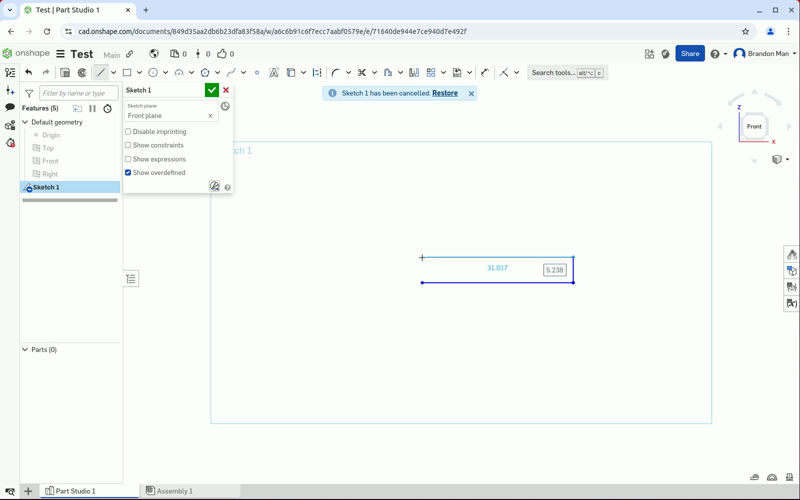
click(422, 257)
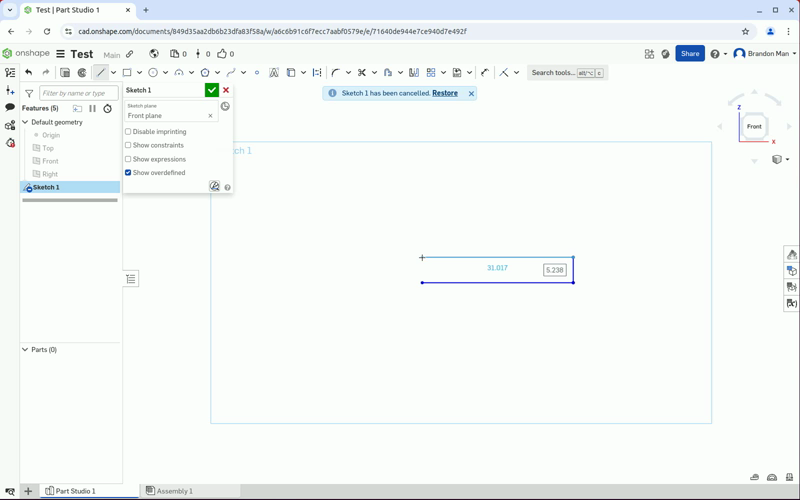
key_up(shift)
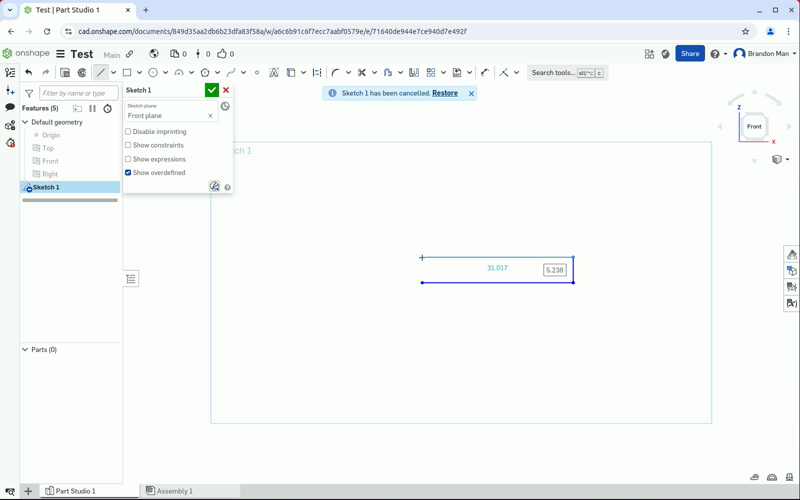
mouse_move(452, 257)
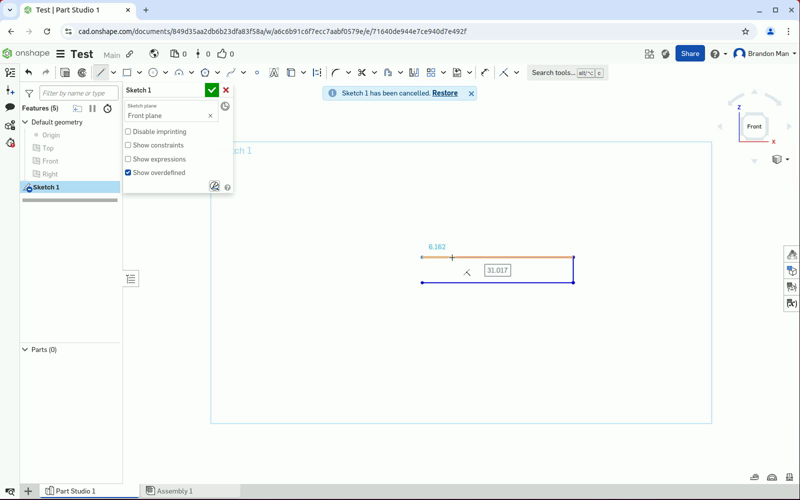
key_down(shift)
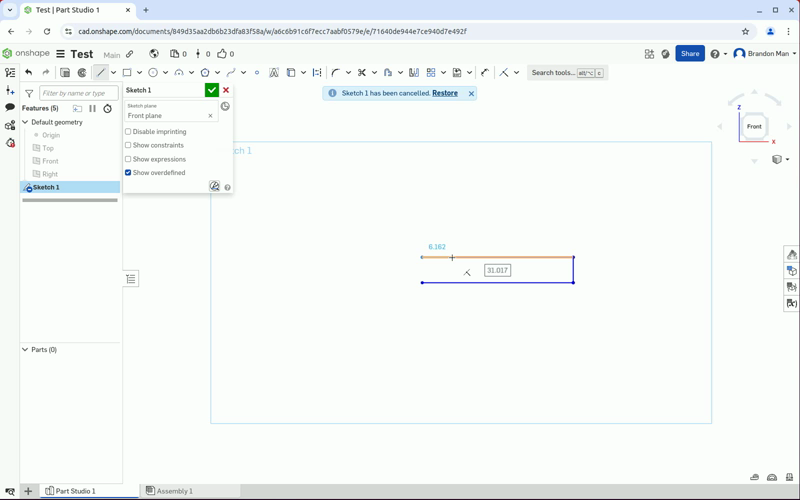
mouse_move(422, 282)
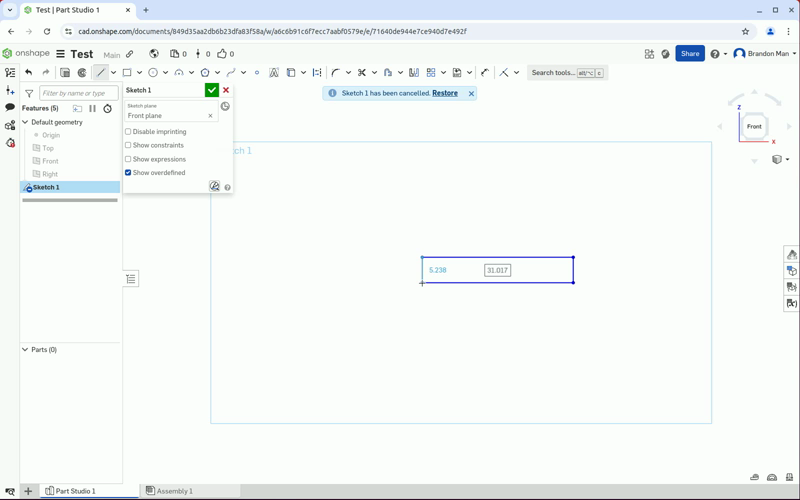
key_up(shift)
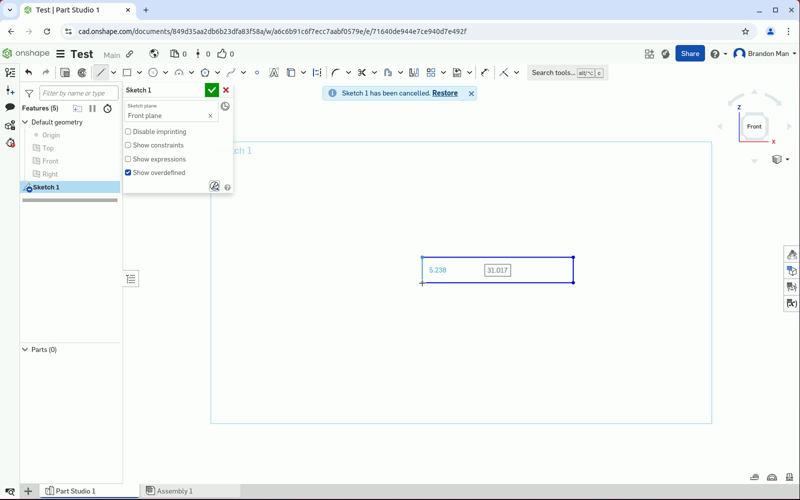
click(422, 282)
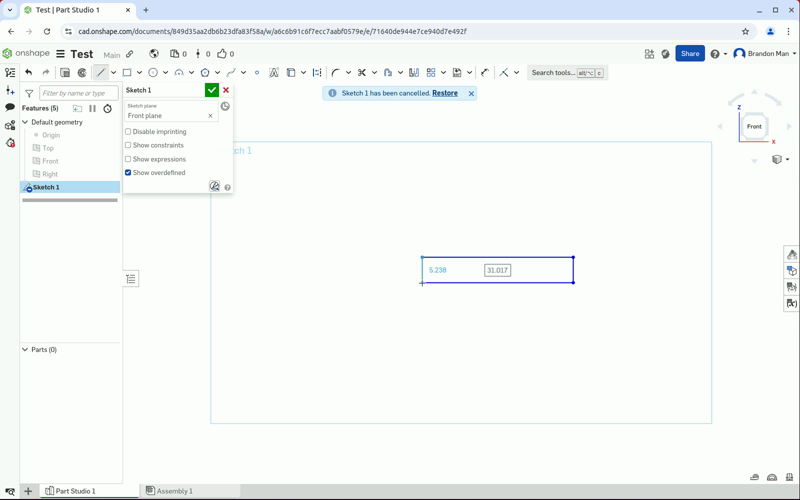
key(esc)
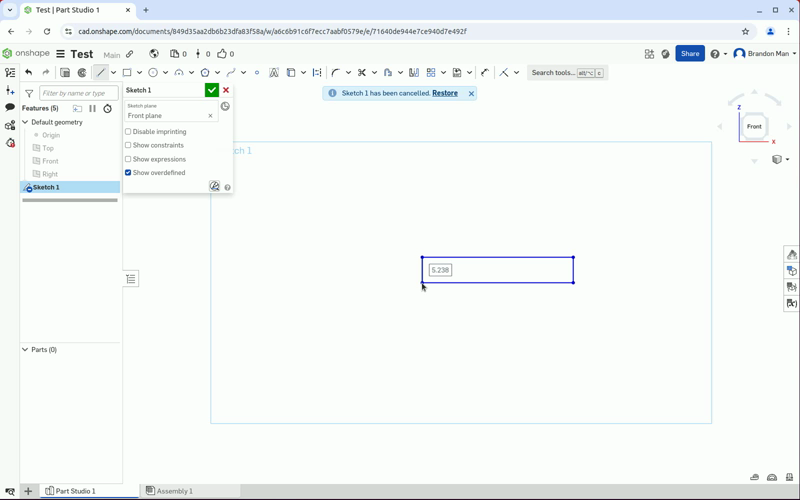
mouse_move(559, 268)
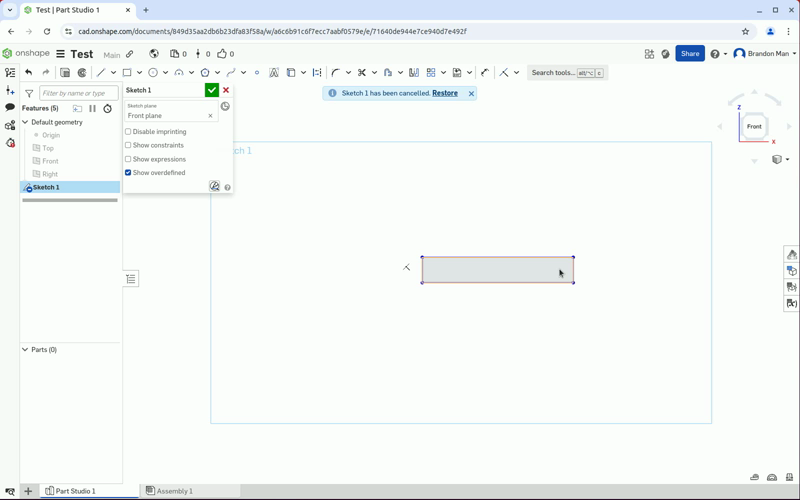
click(559, 268)
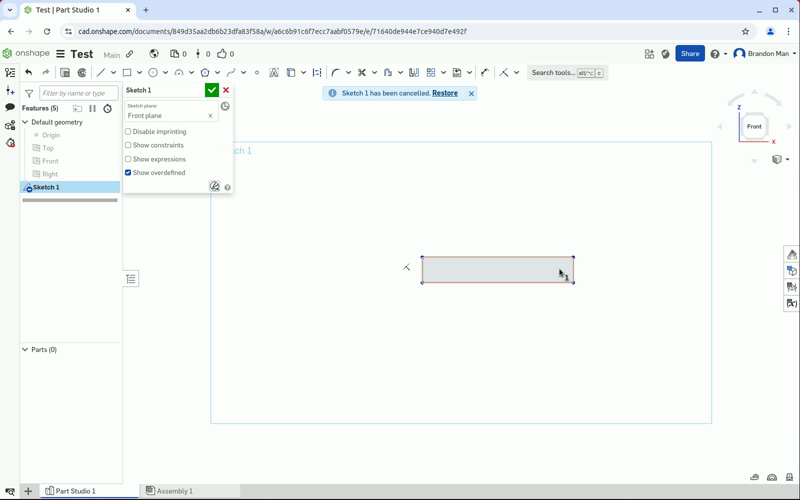
mouse_move(73, 352)
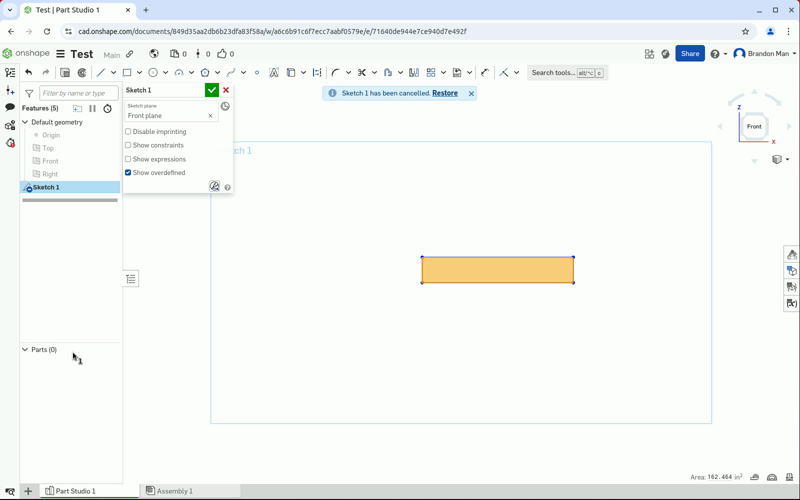
key(shift+y)
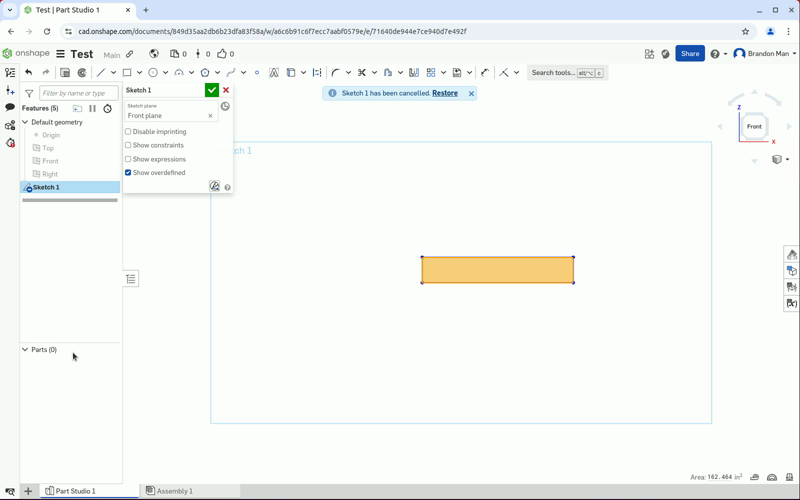
key(shift+e)
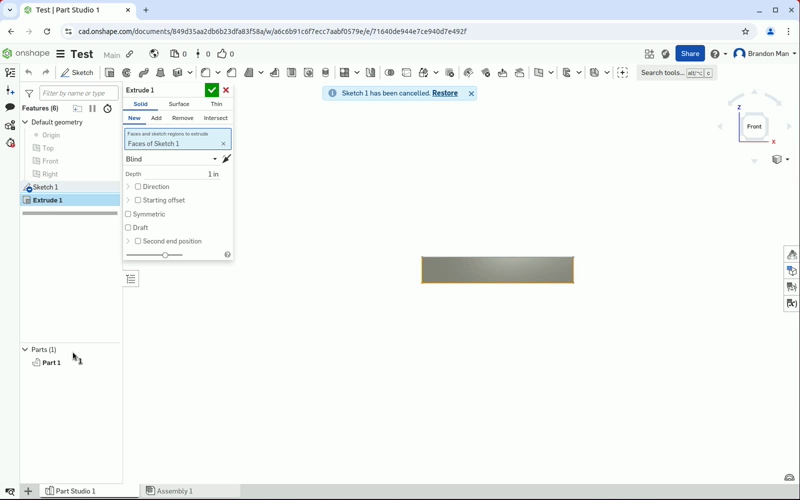
mouse_move(143, 106)
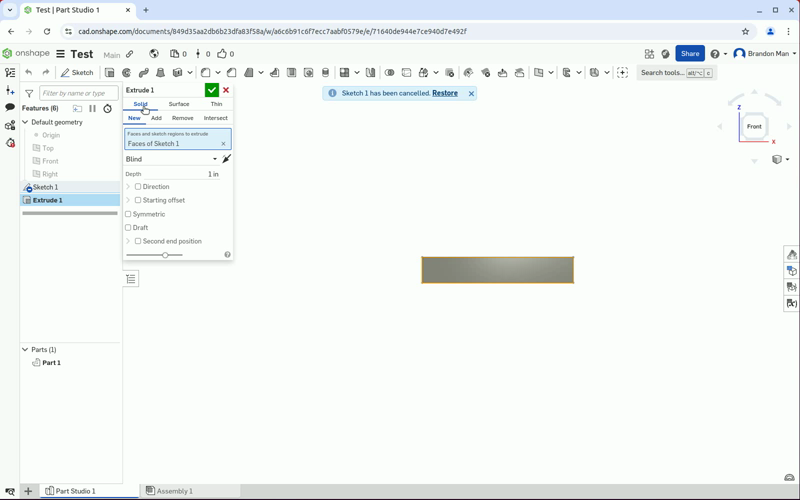
click(143, 106)
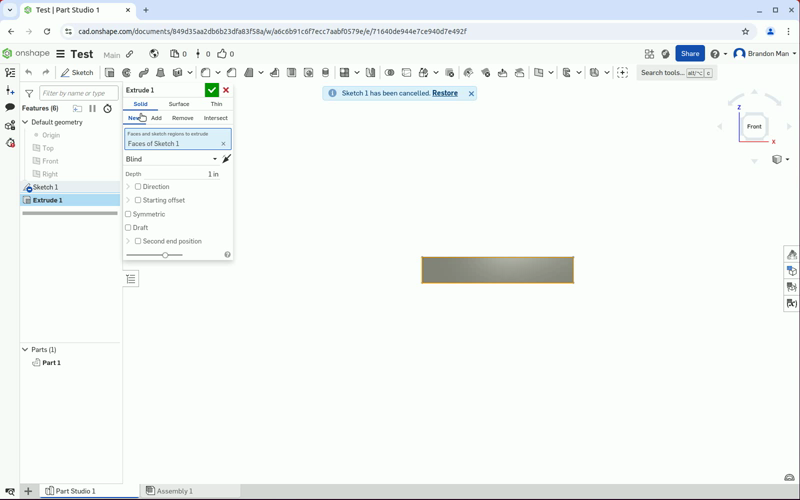
mouse_move(137, 120)
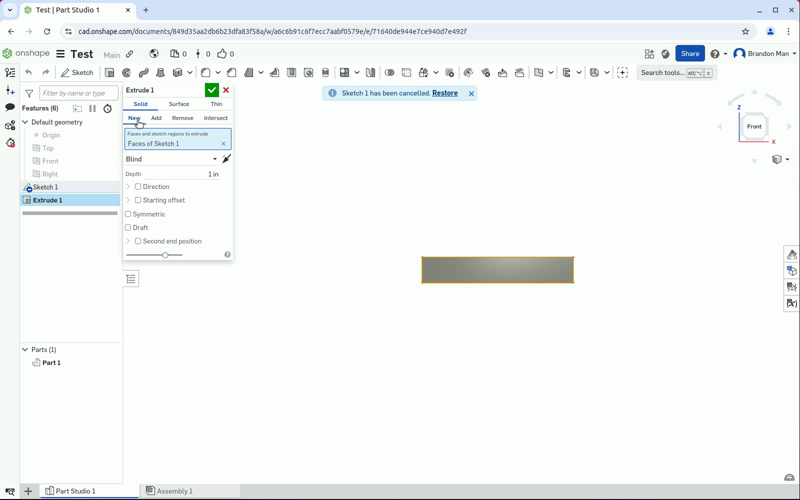
click(137, 120)
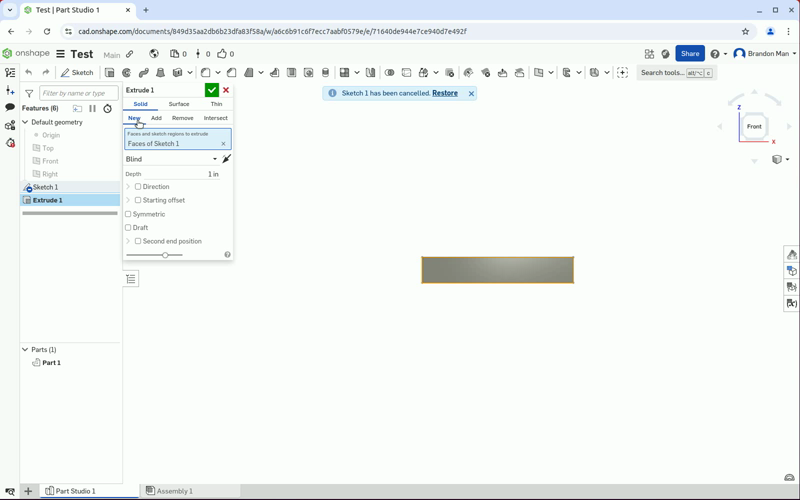
key(tab, 4)
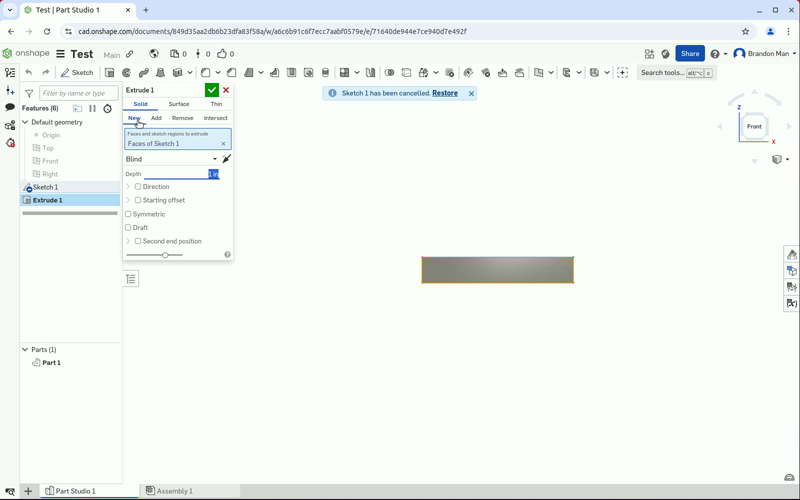
text(1.204)
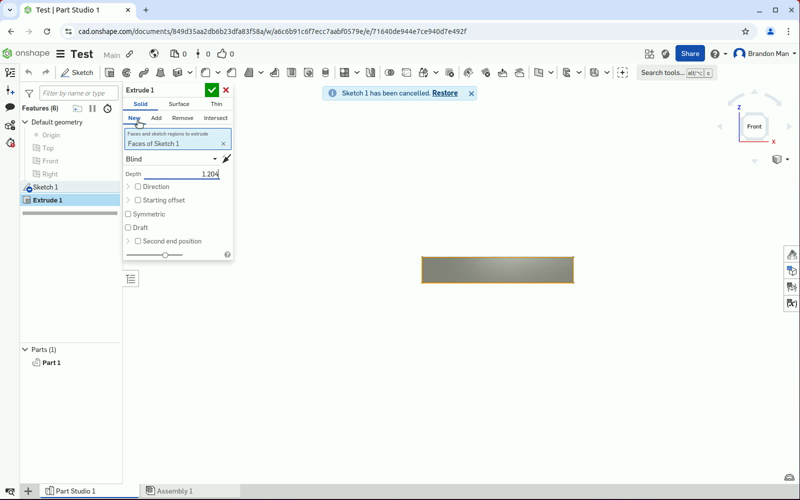
key(enter)
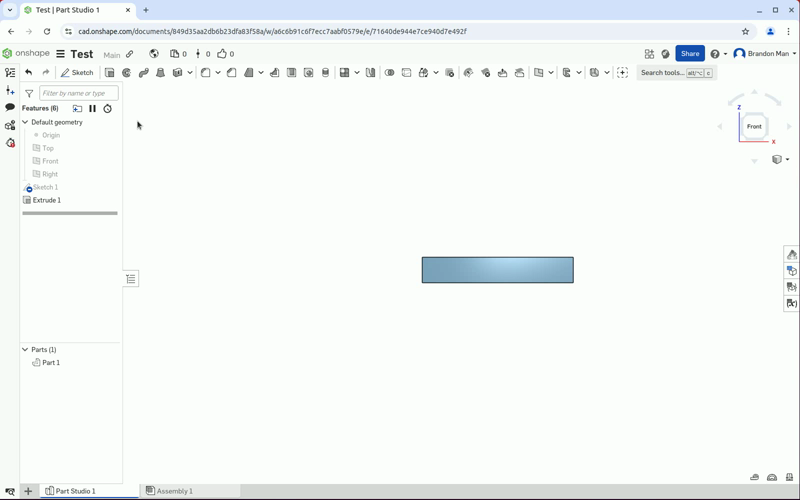
key(shift+h)
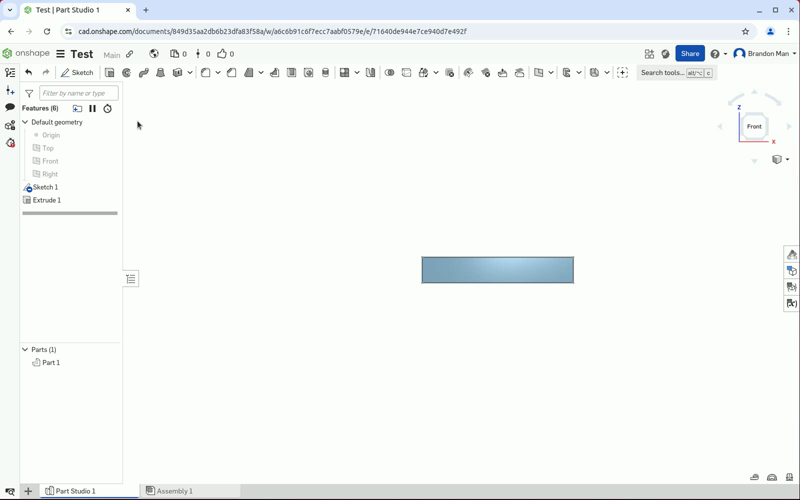
key(shift+h)
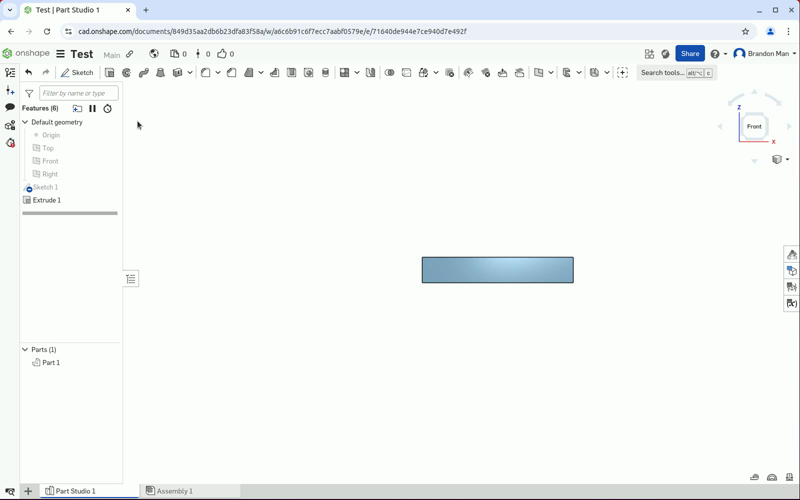
mouse_move(73, 189)
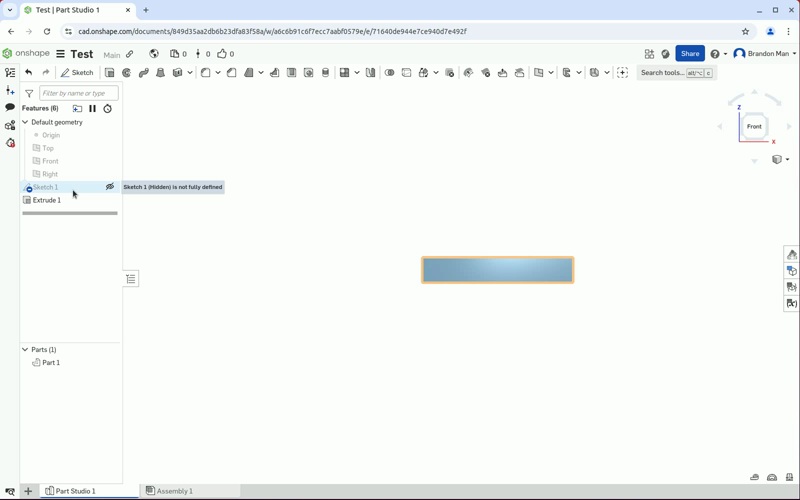
click(73, 189)
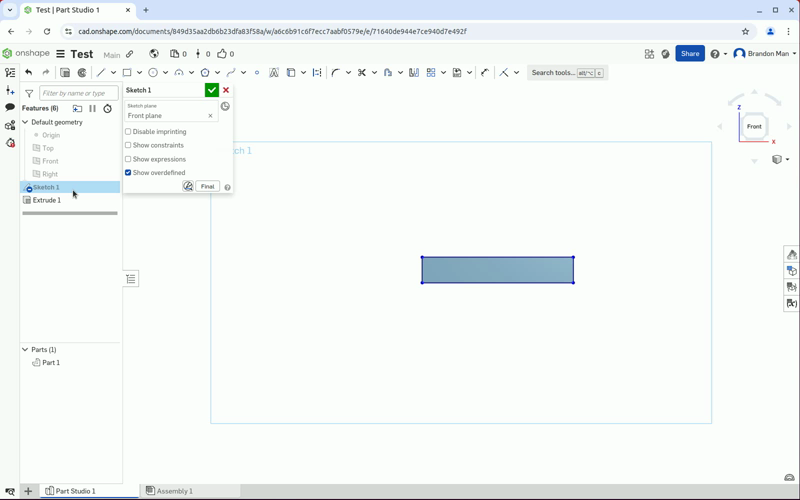
mouse_move(229, 92)
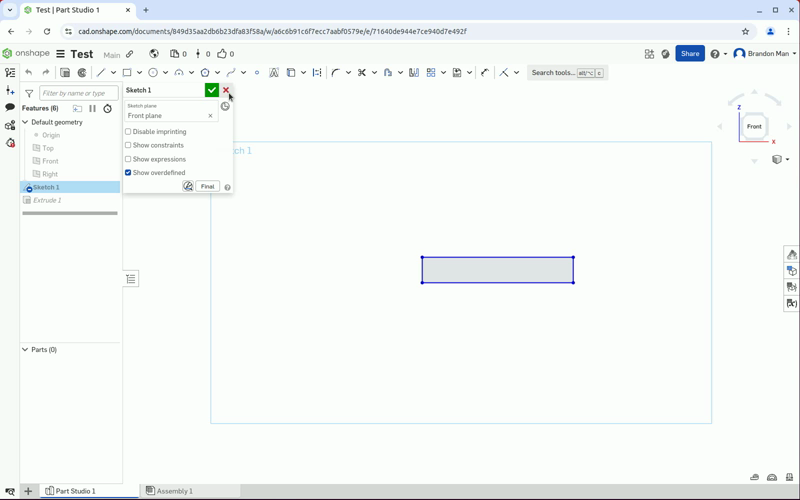
click(229, 92)
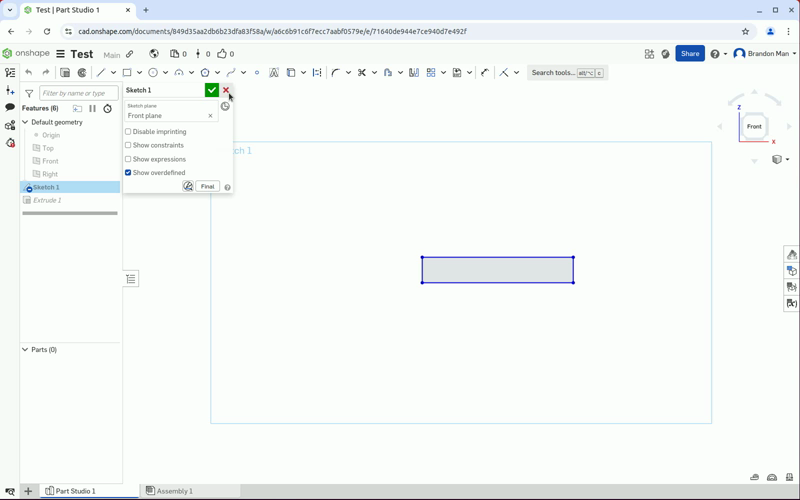
key(shift+s)
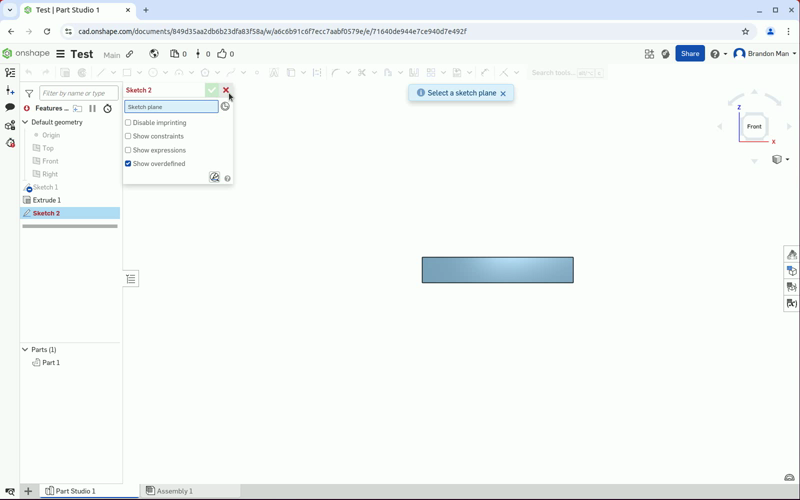
mouse_move(73, 163)
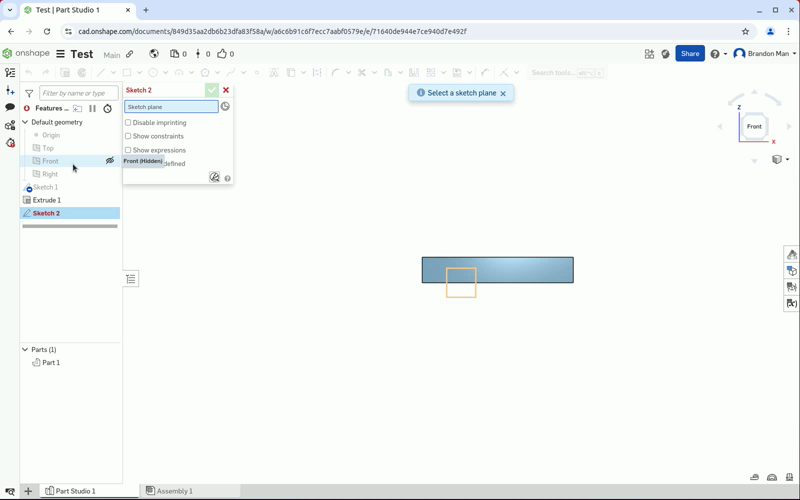
click(73, 163)
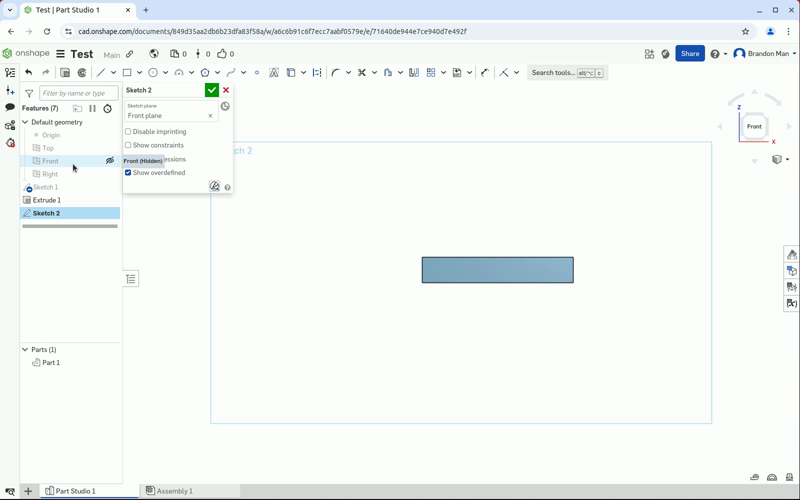
mouse_move(73, 352)
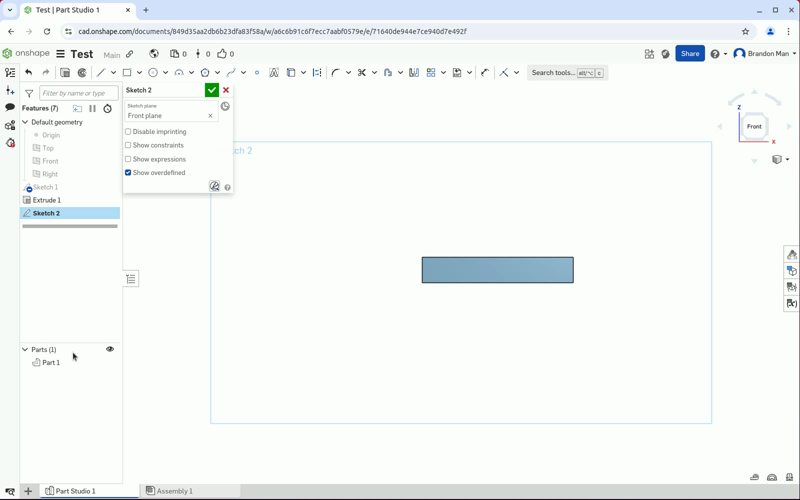
key(y)
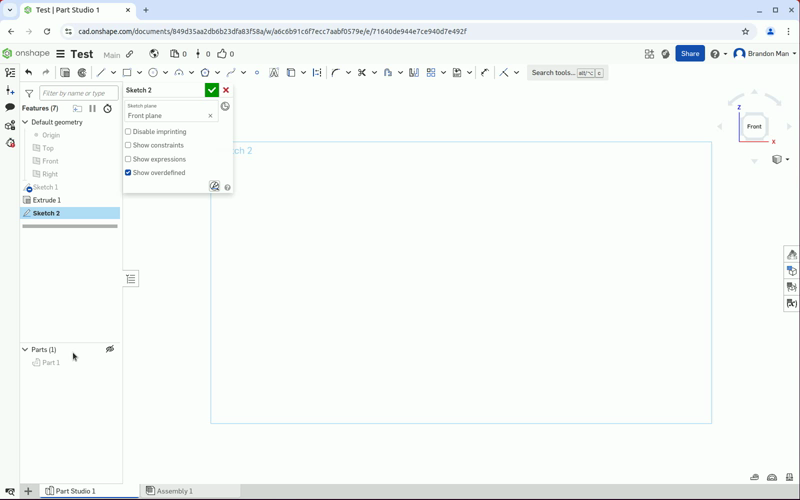
key(l)
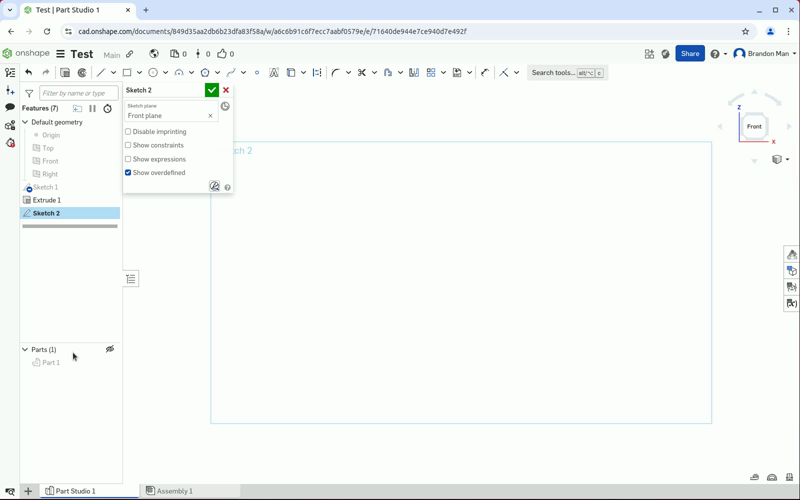
key_down(shift)
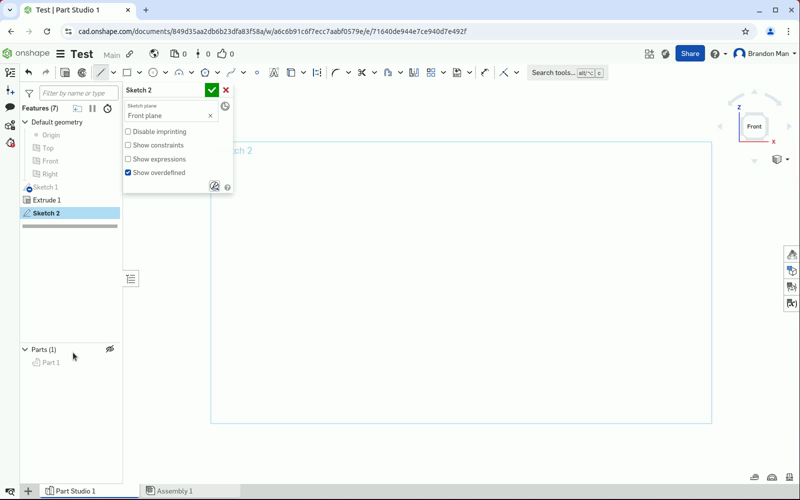
mouse_move(422, 257)
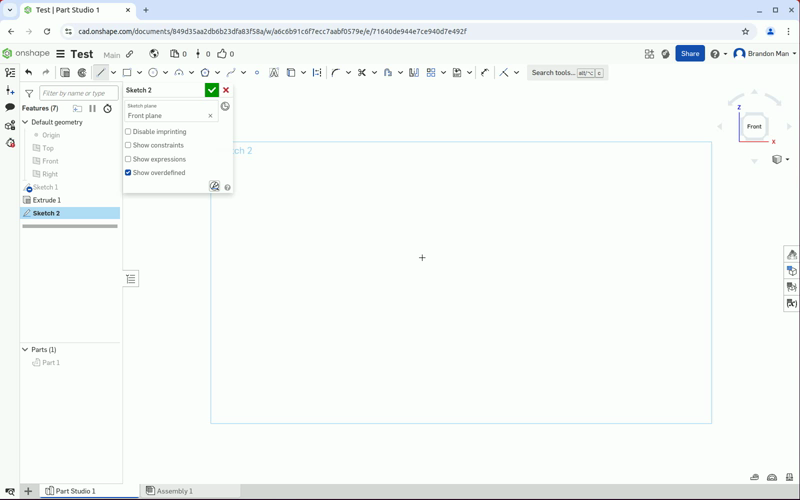
click(422, 257)
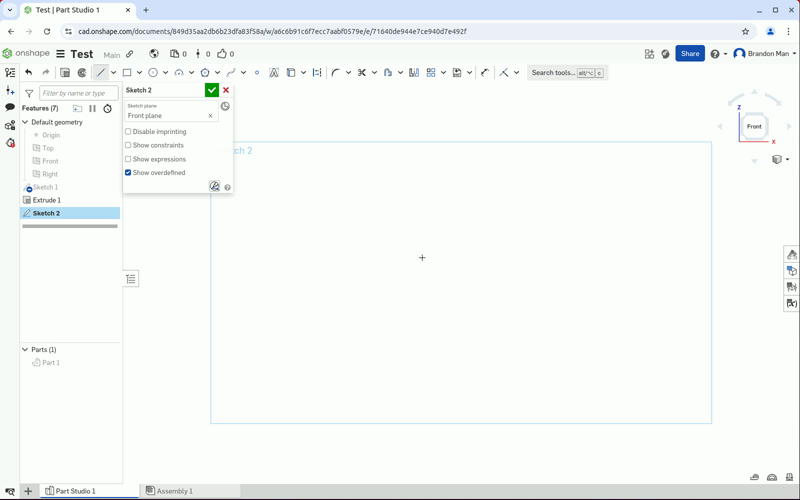
key_up(shift)
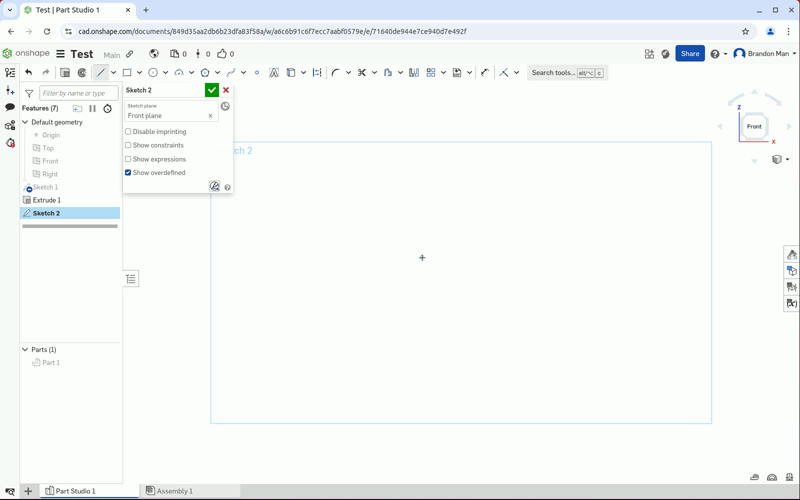
key_down(shift)
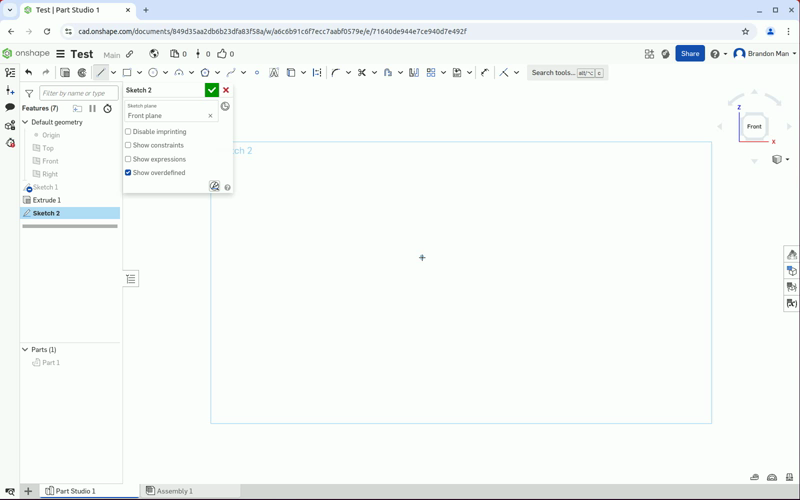
mouse_move(573, 257)
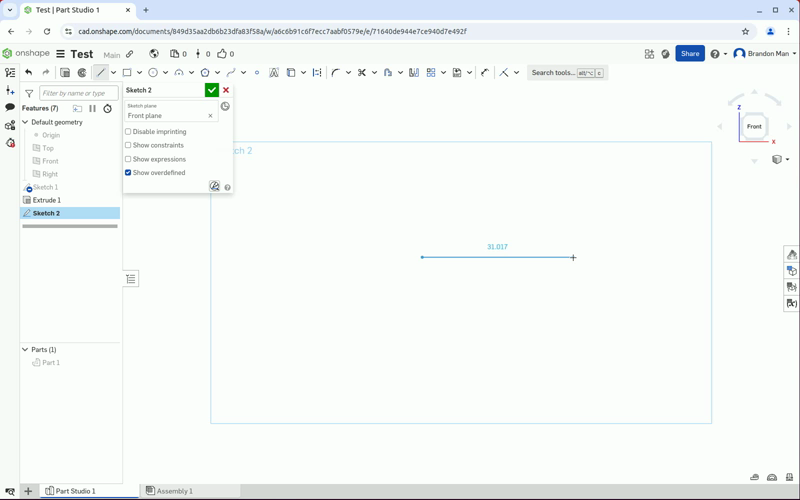
click(573, 257)
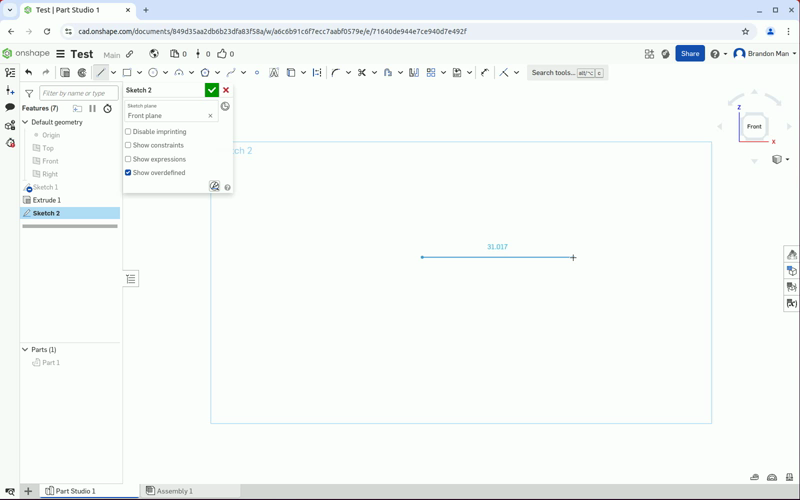
key_up(shift)
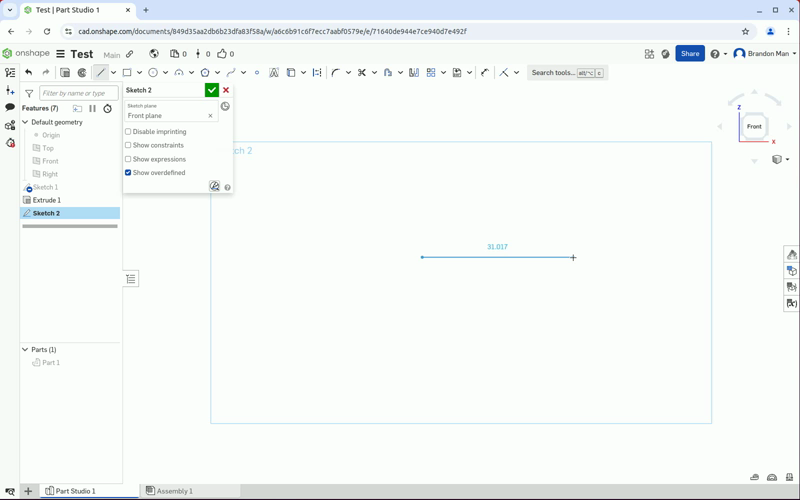
key_down(shift)
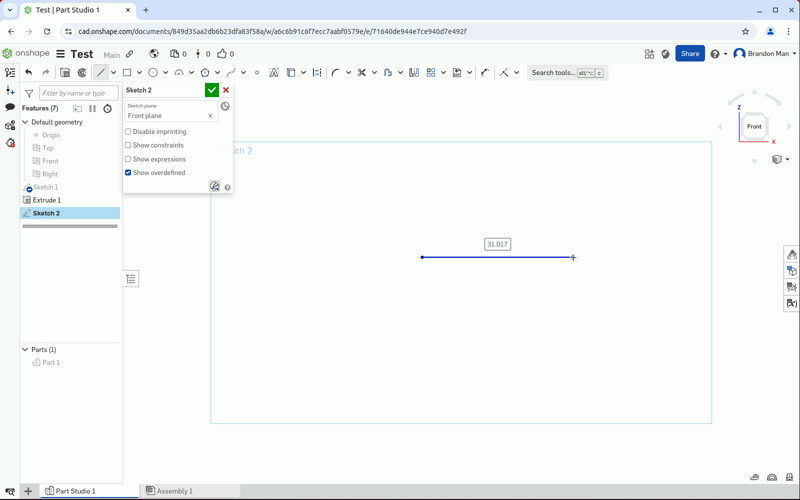
mouse_move(589, 257)
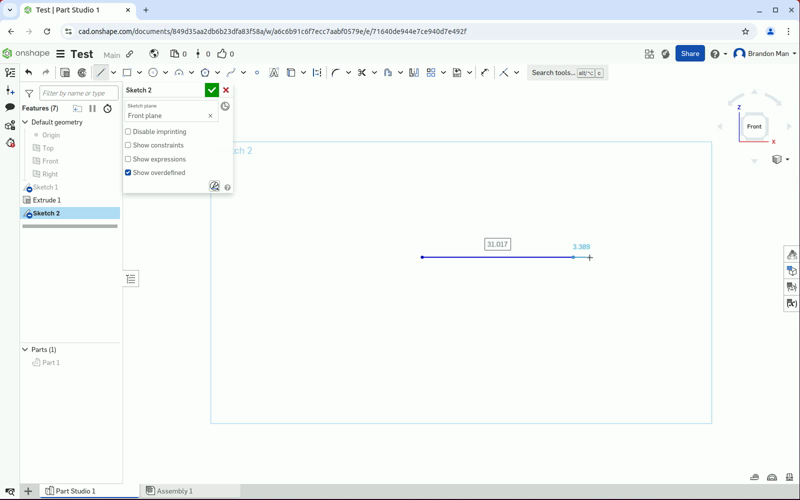
mouse_move(573, 250)
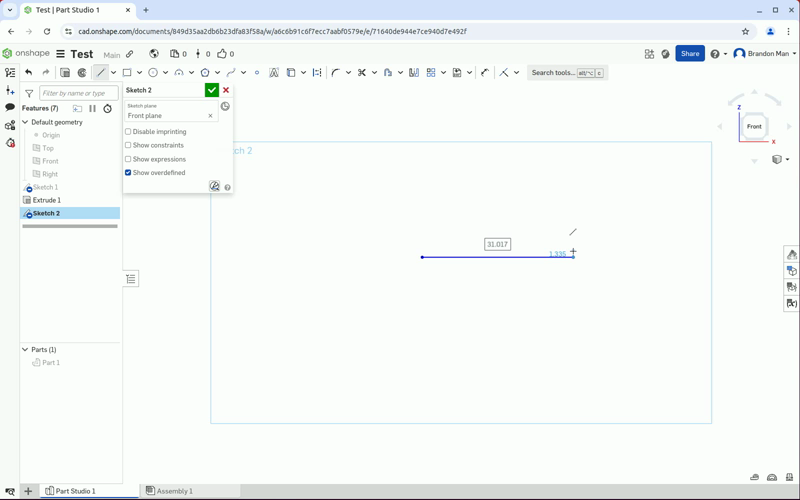
scroll(6)
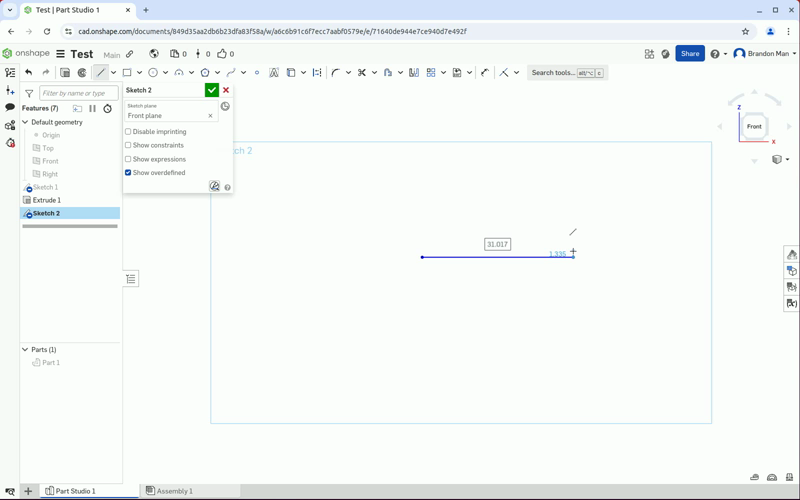
scroll(6)
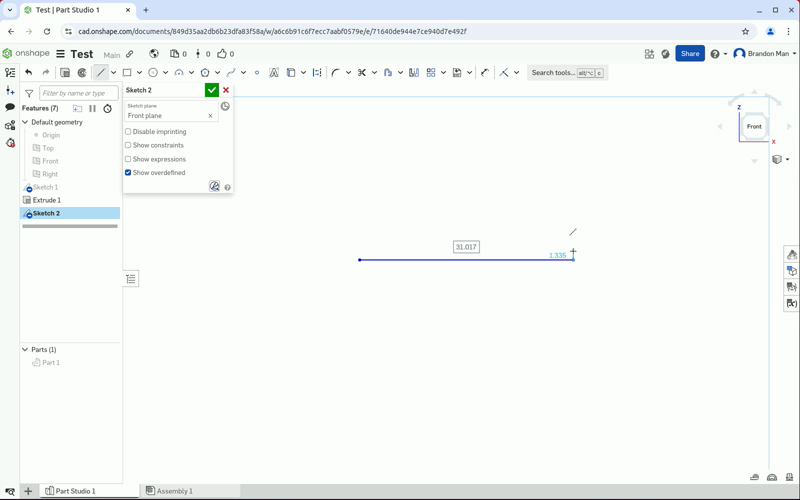
scroll(6)
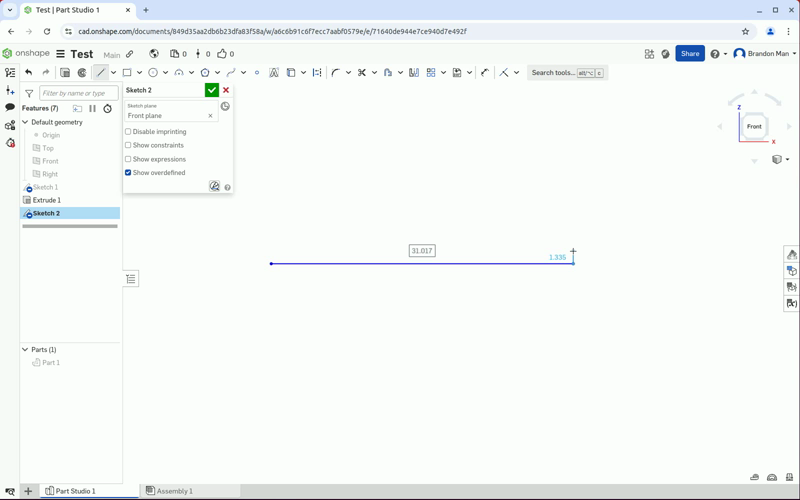
scroll(6)
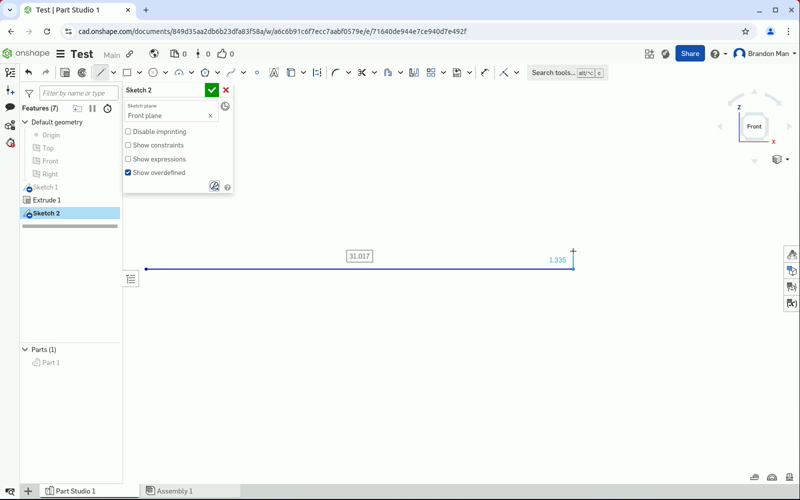
scroll(6)
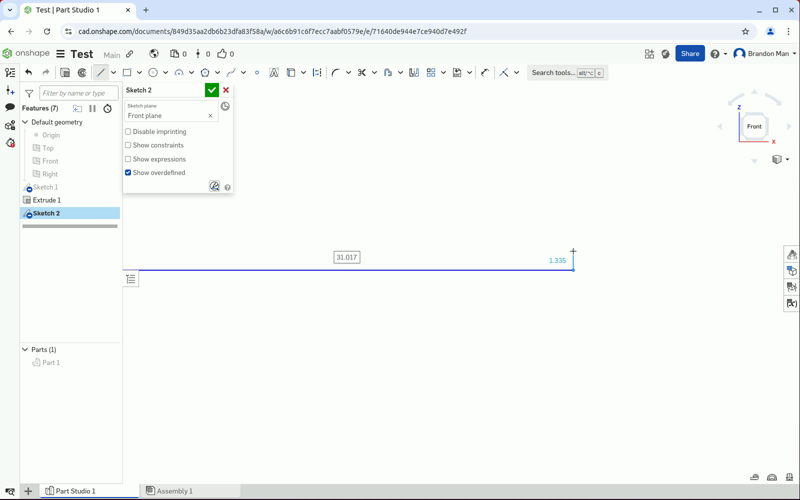
scroll(6)
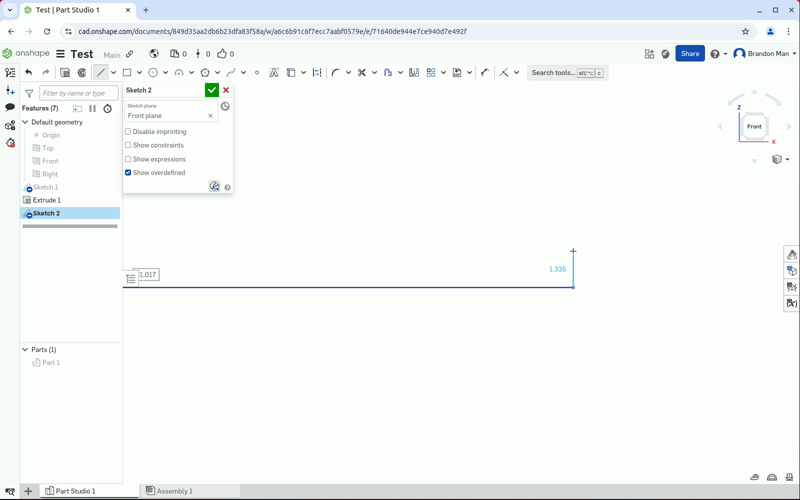
scroll(6)
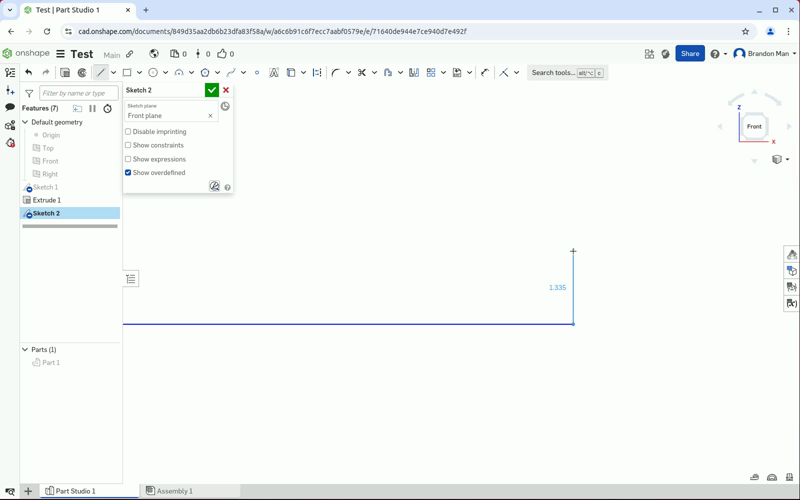
click(573, 250)
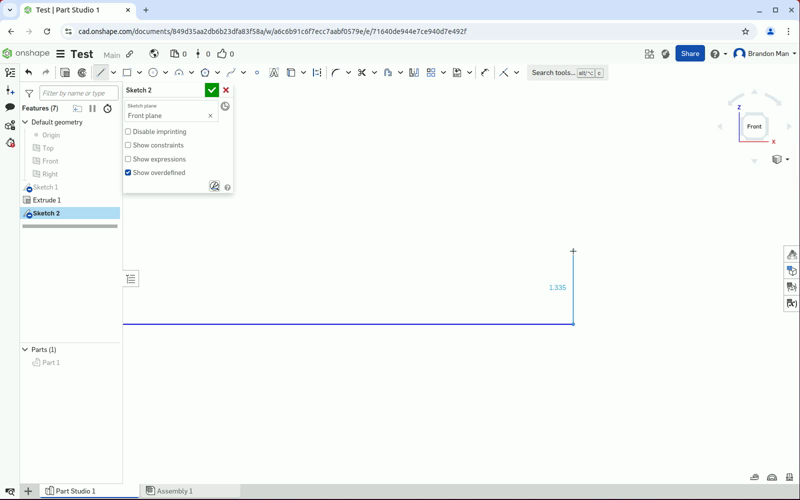
scroll(-6)
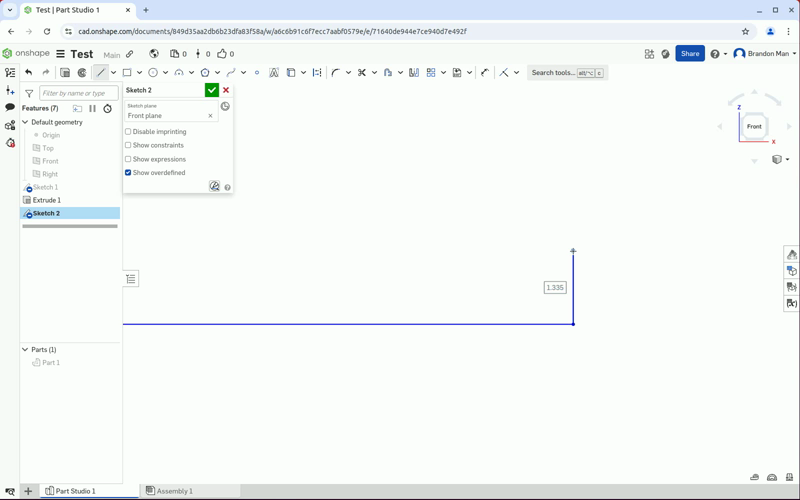
scroll(-6)
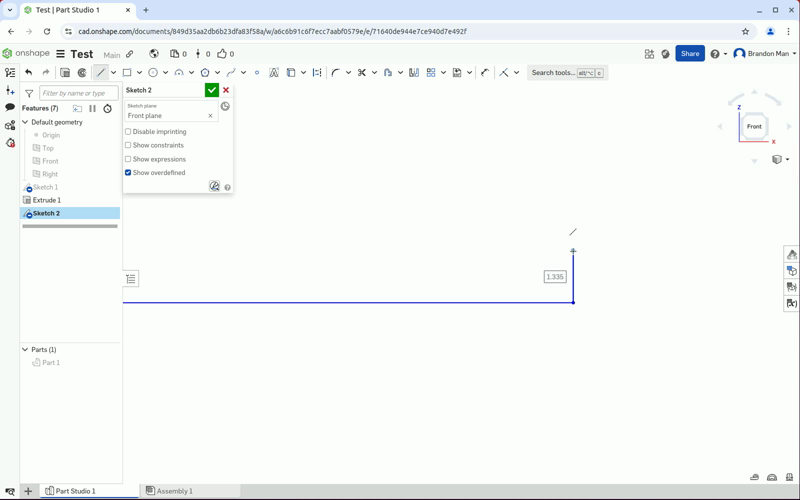
scroll(-6)
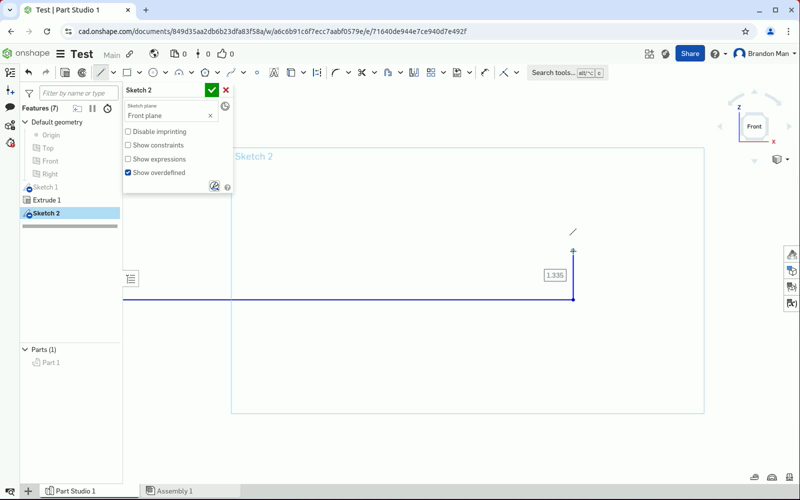
scroll(-6)
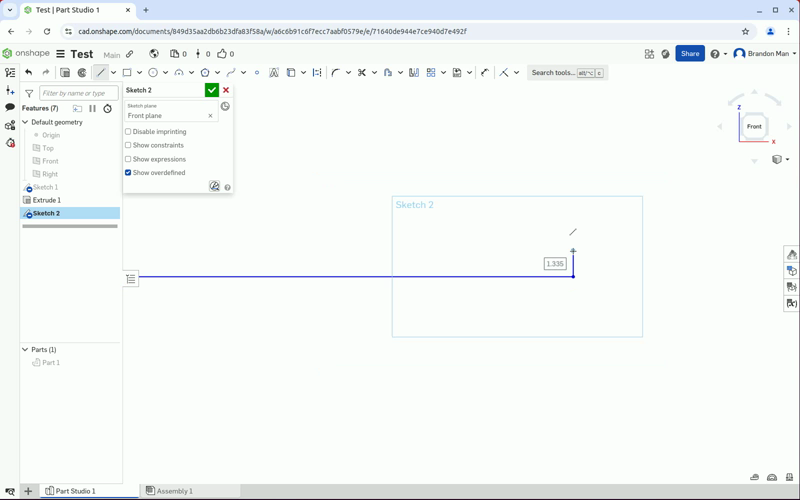
scroll(-6)
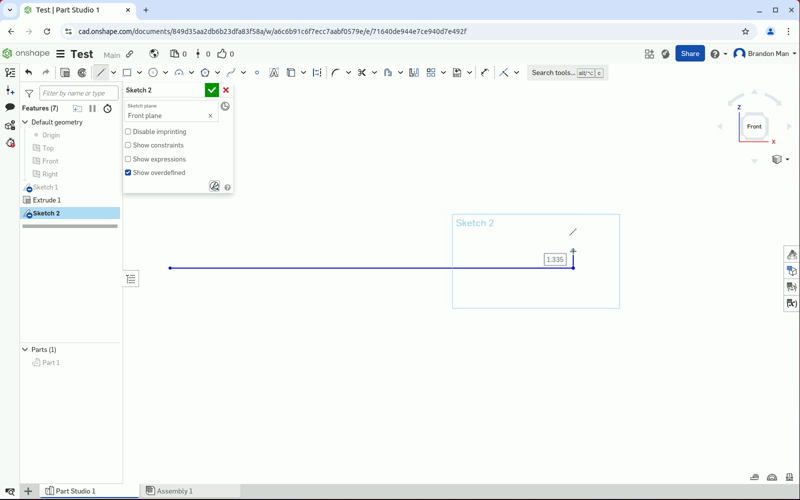
scroll(-6)
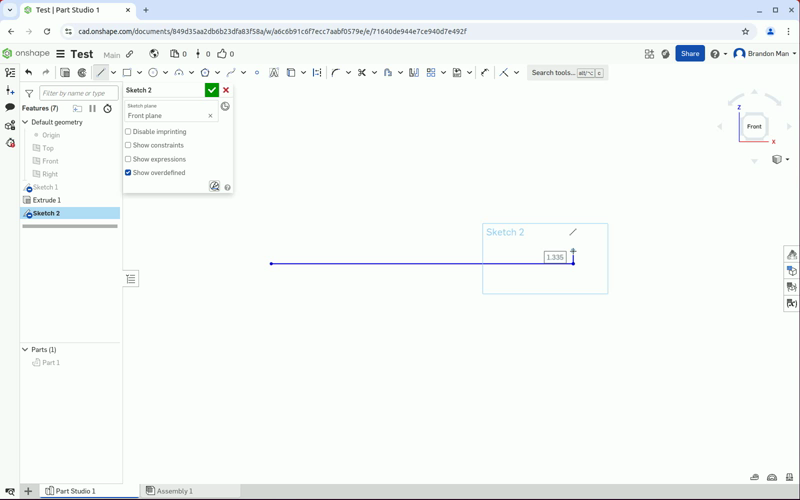
scroll(-6)
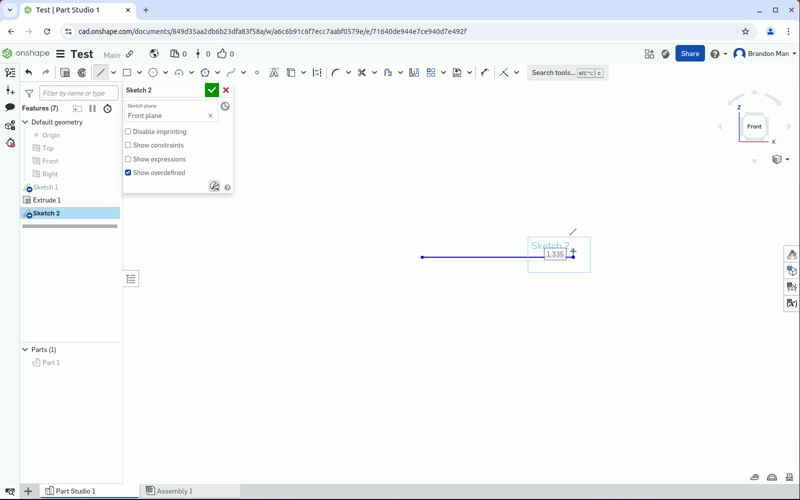
key_up(shift)
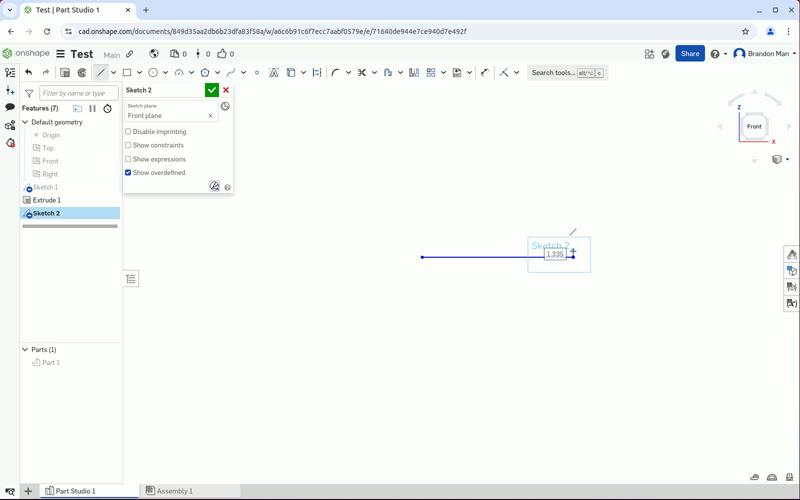
key_down(shift)
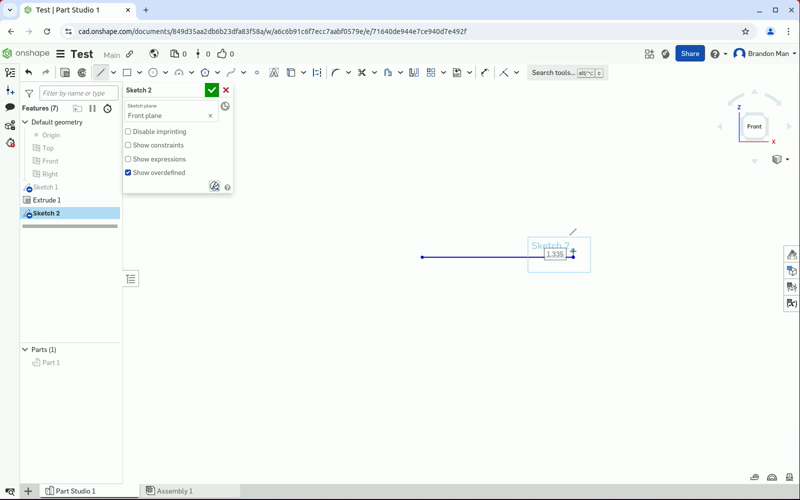
mouse_move(422, 250)
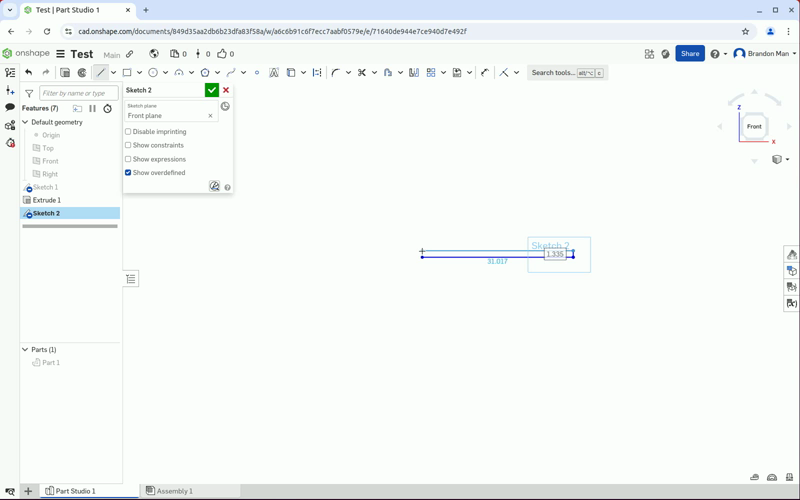
click(422, 250)
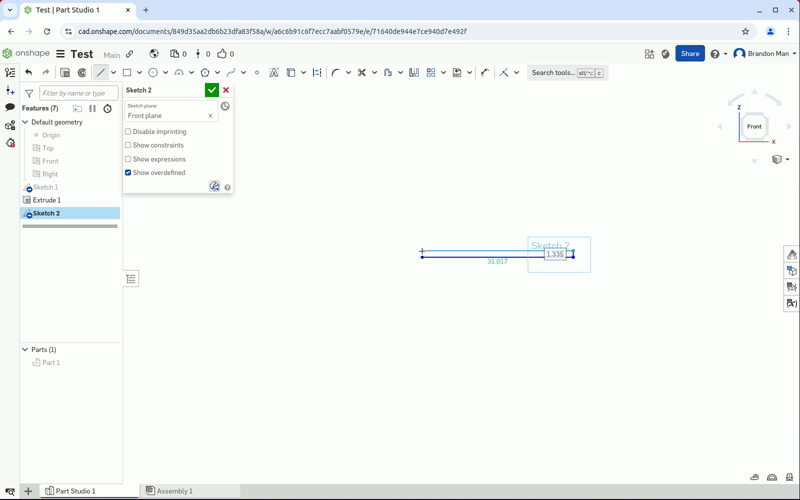
key_up(shift)
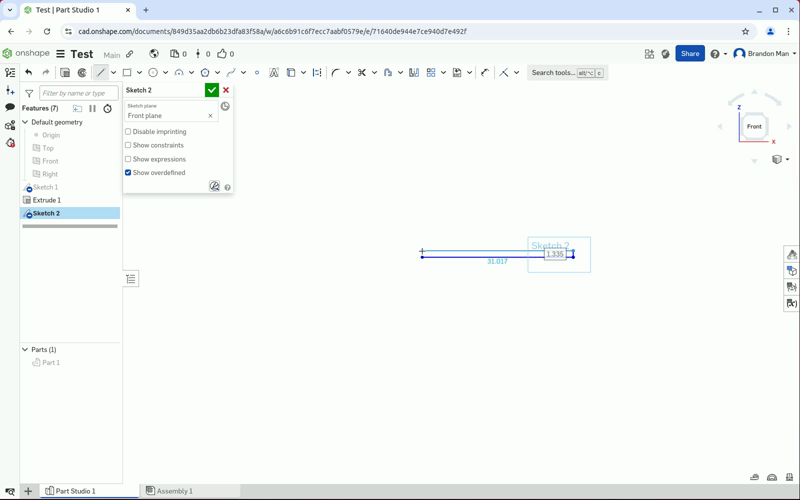
mouse_move(452, 250)
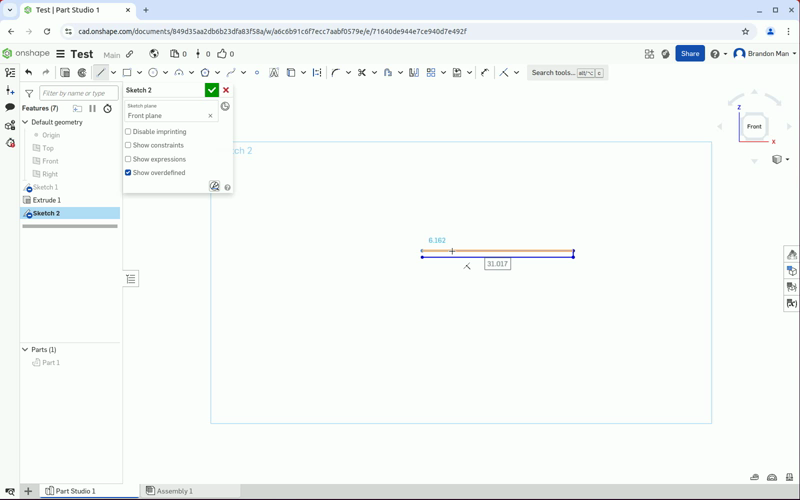
key_down(shift)
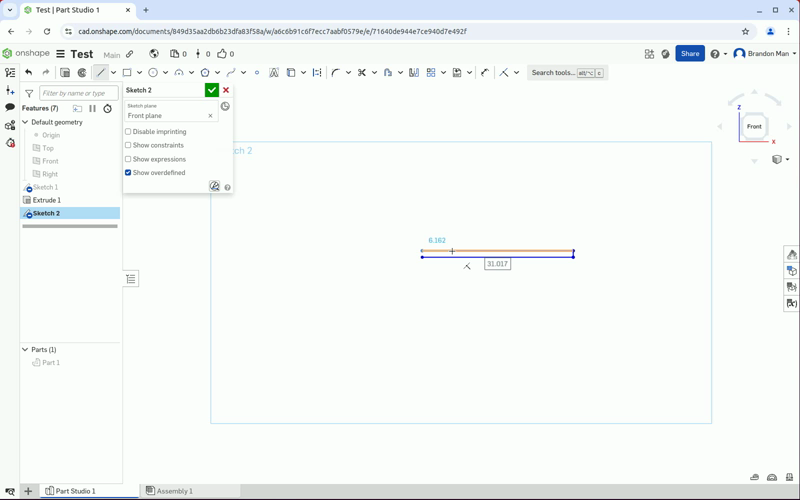
mouse_move(422, 257)
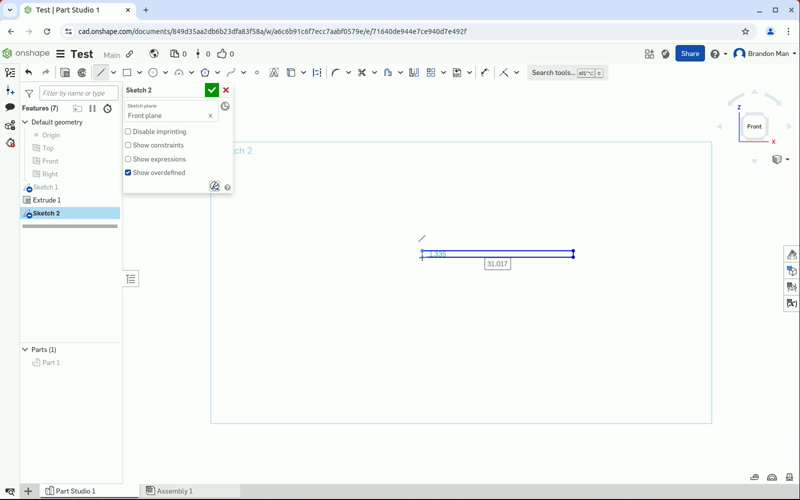
scroll(6)
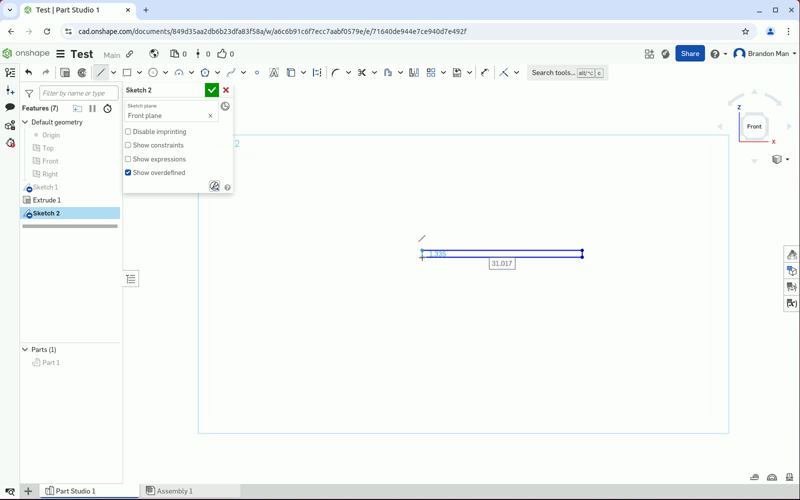
scroll(6)
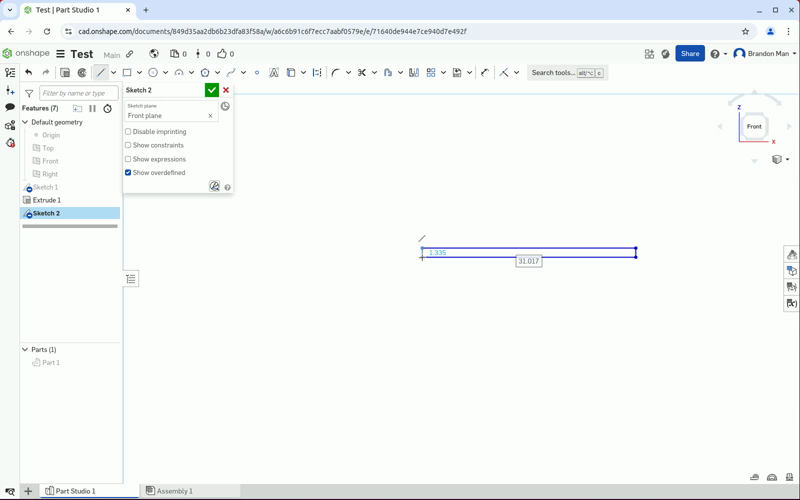
scroll(6)
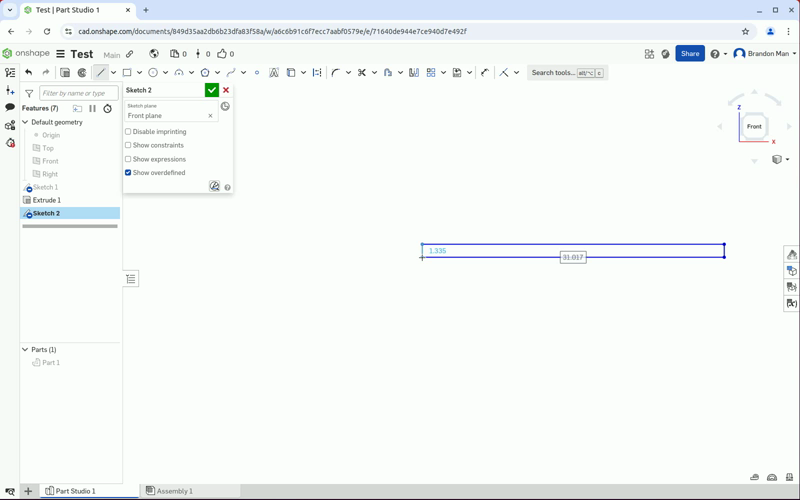
scroll(6)
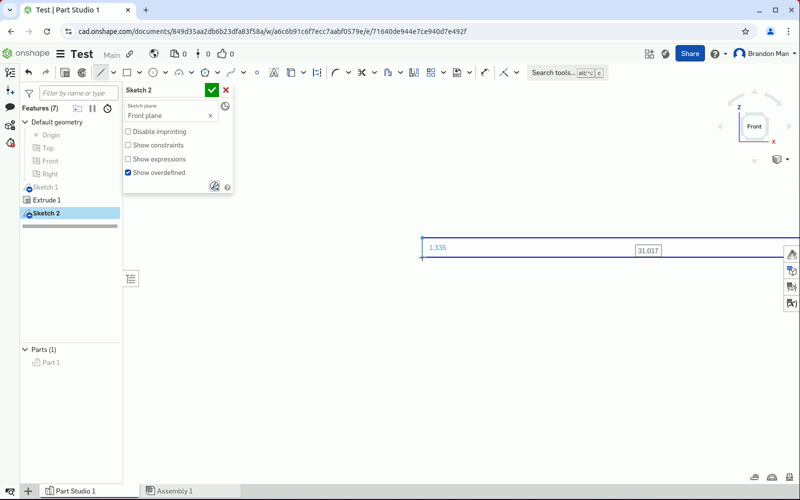
scroll(6)
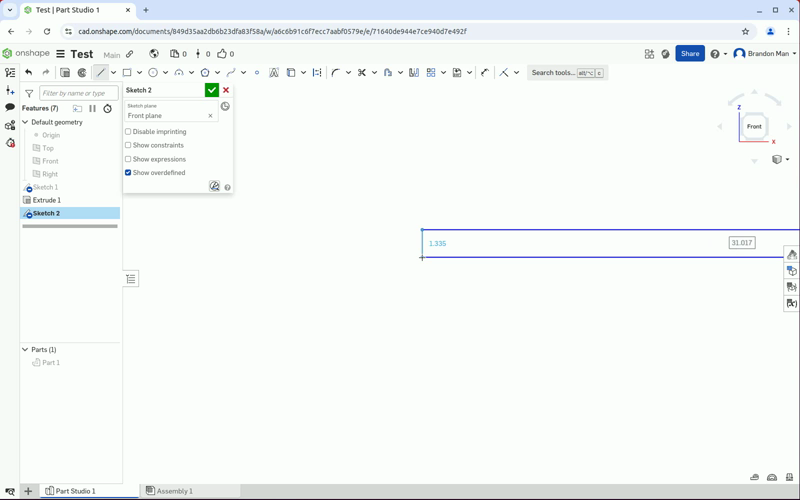
scroll(6)
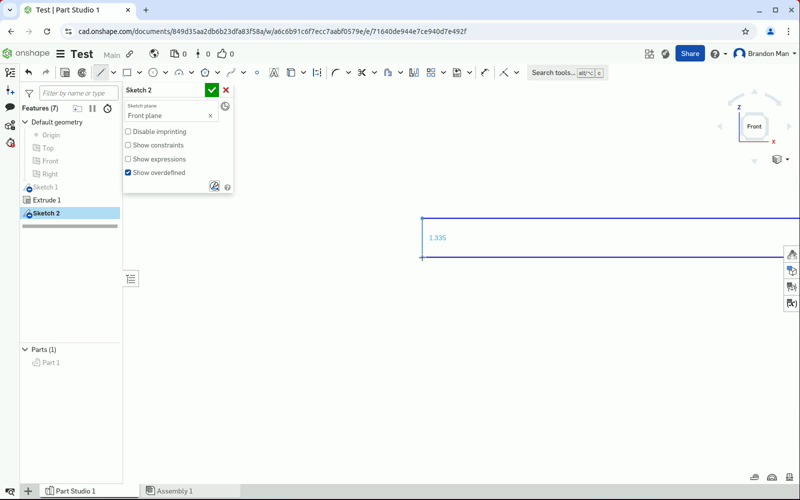
scroll(6)
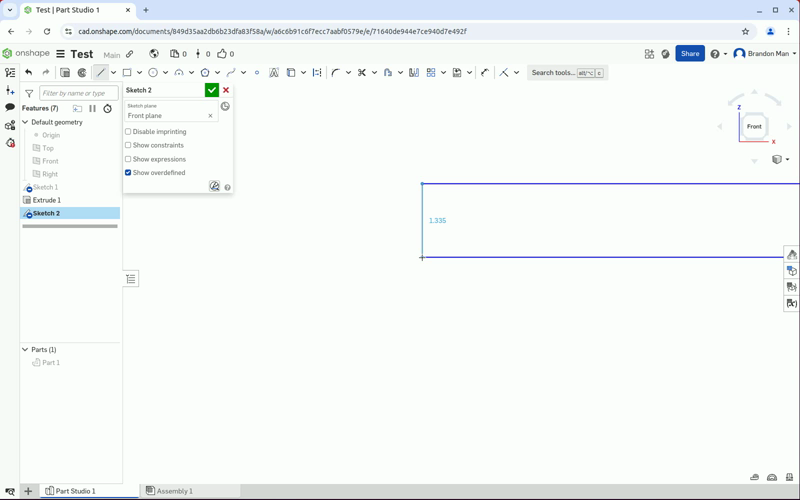
key_up(shift)
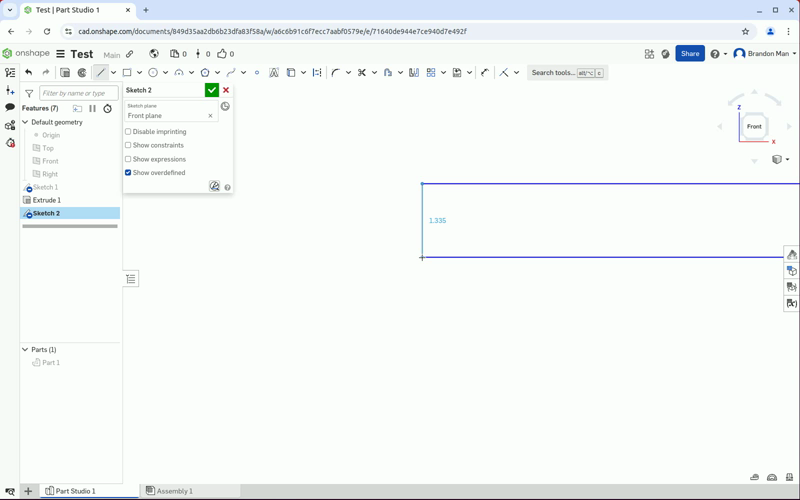
click(422, 257)
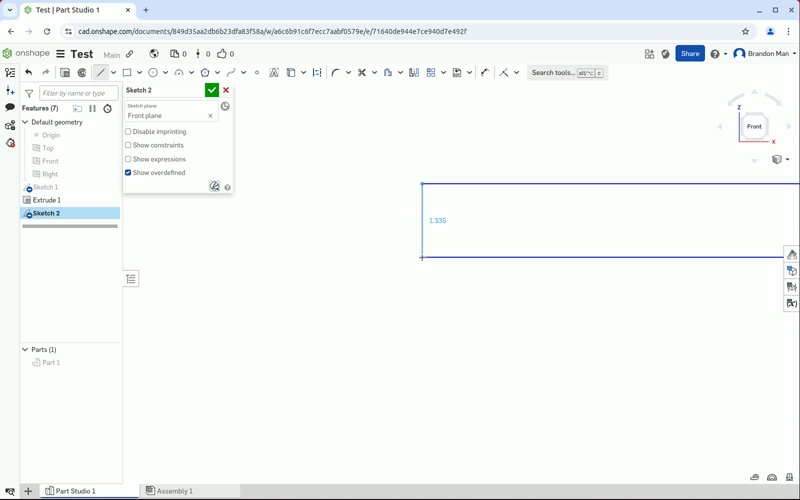
scroll(-6)
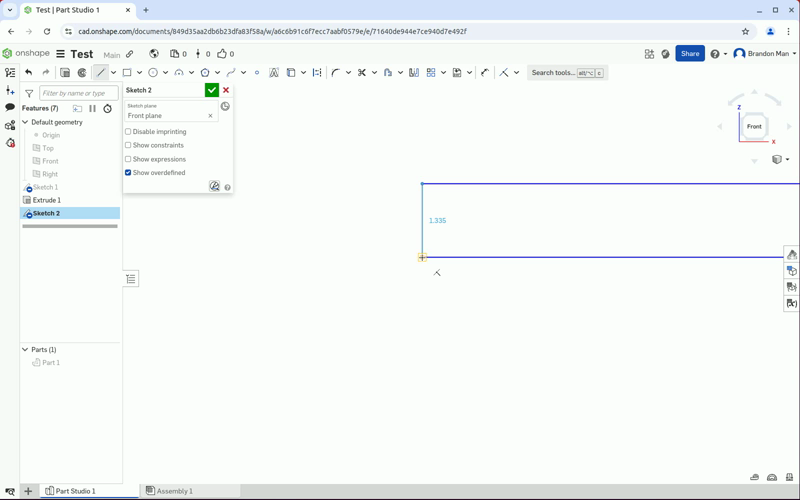
scroll(-6)
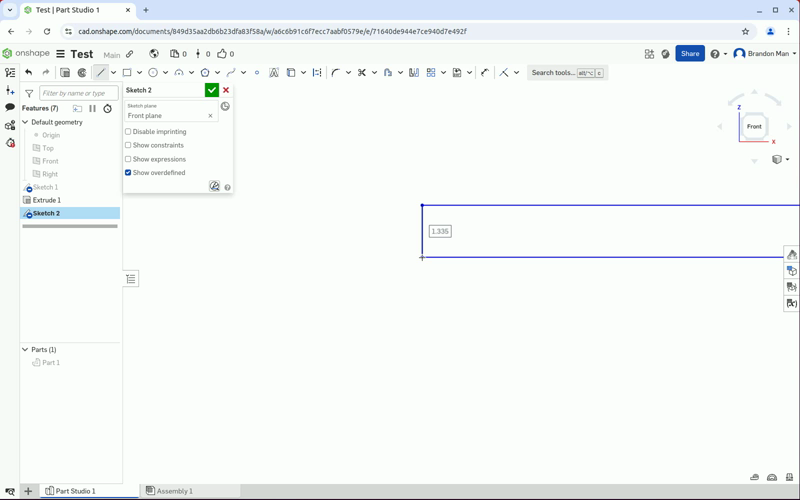
scroll(-6)
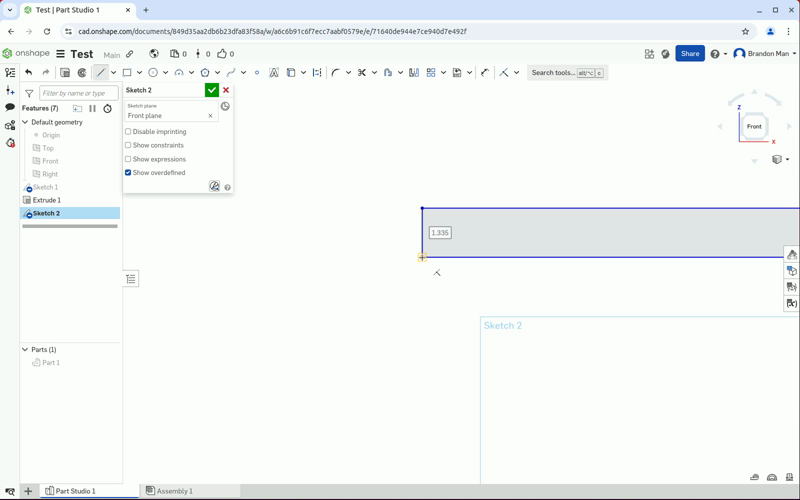
scroll(-6)
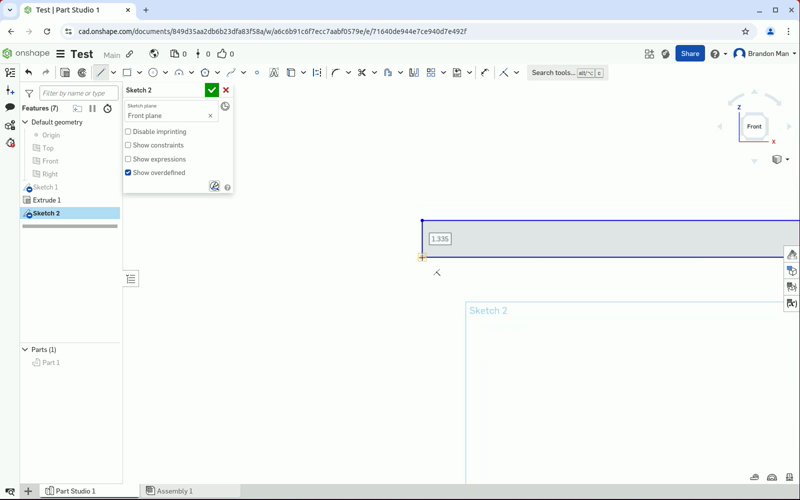
scroll(-6)
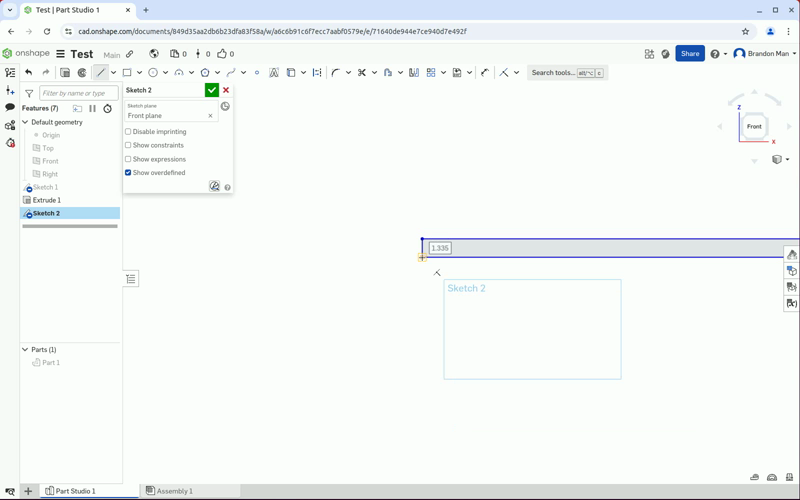
scroll(-6)
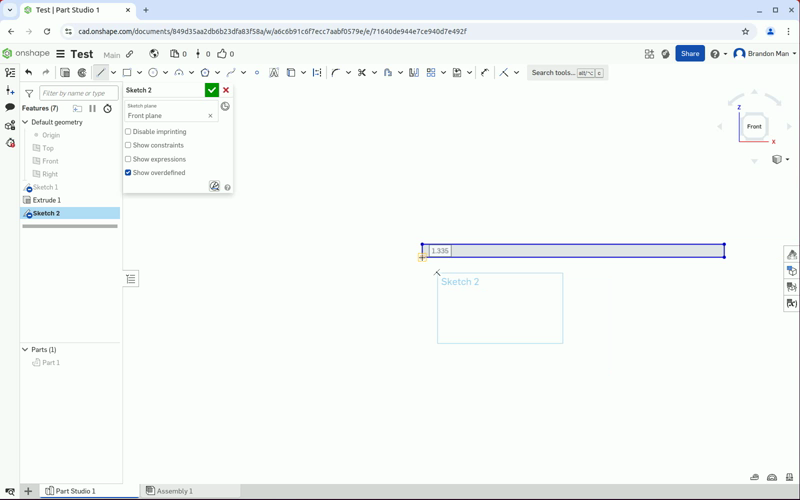
scroll(-6)
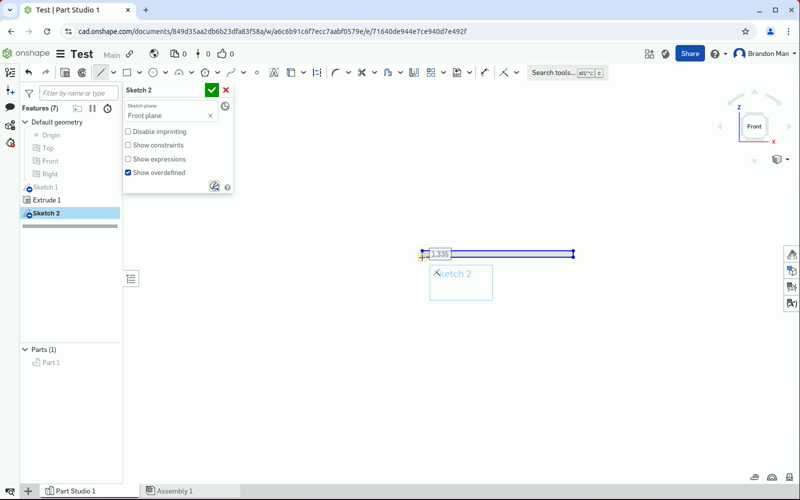
key(esc)
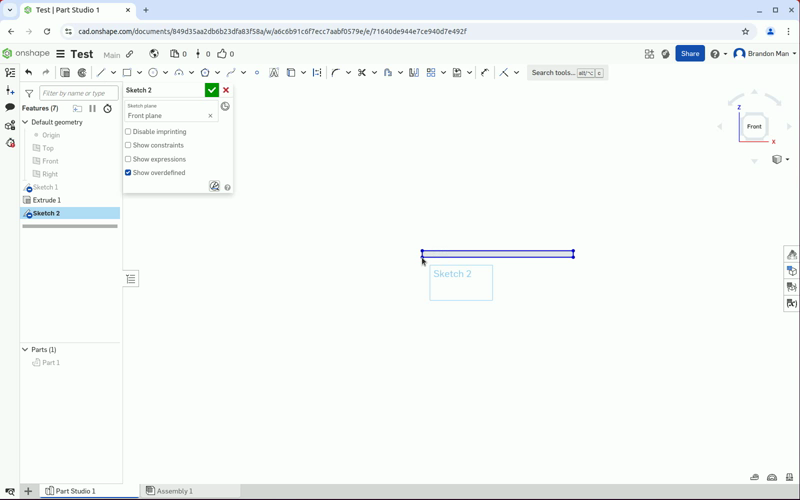
mouse_move(539, 254)
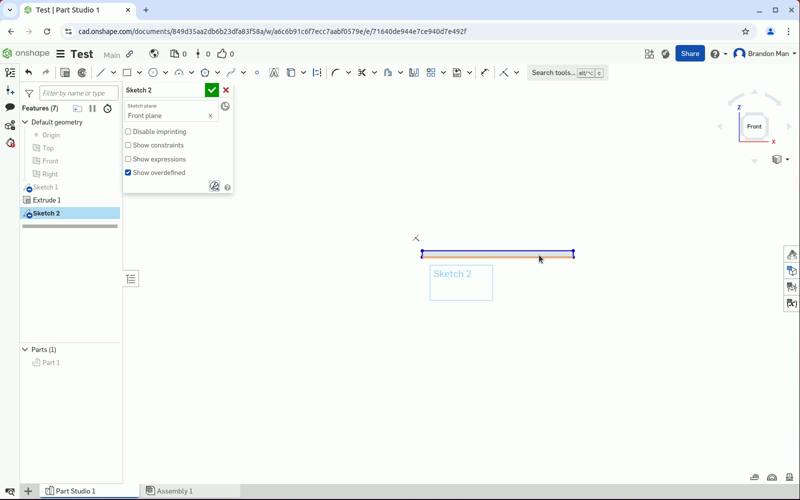
scroll(6)
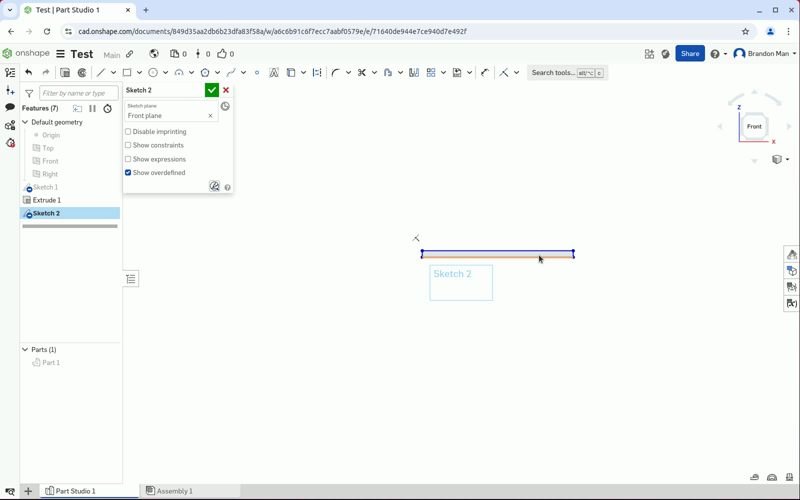
scroll(6)
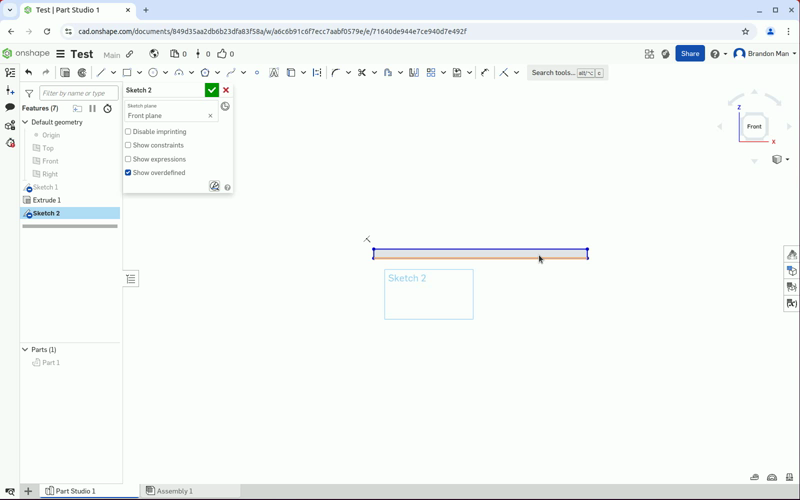
scroll(6)
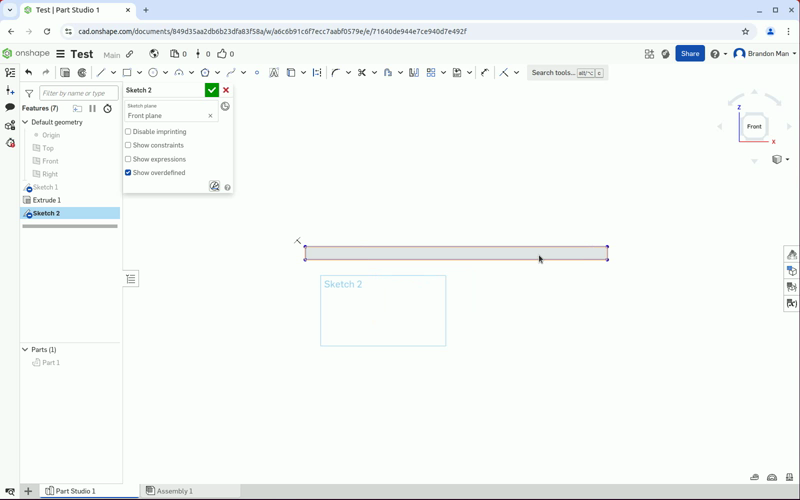
scroll(6)
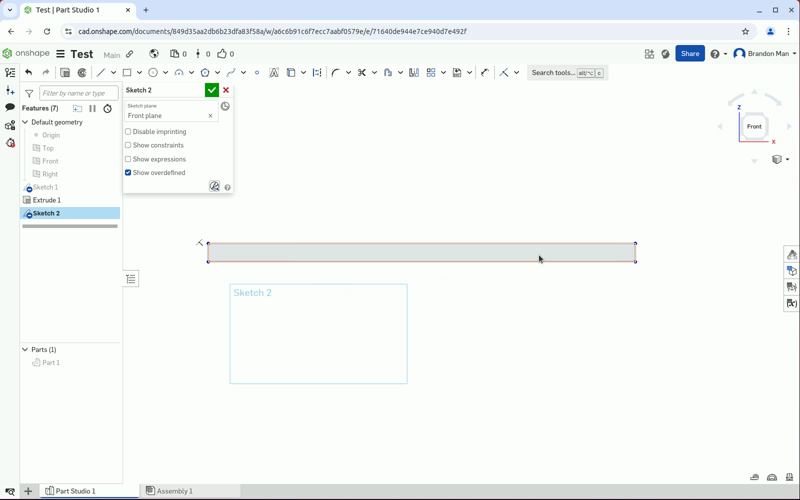
scroll(6)
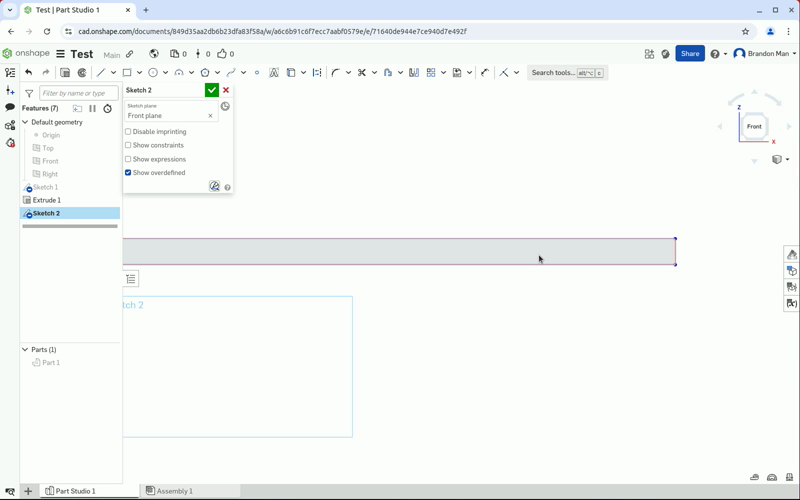
scroll(6)
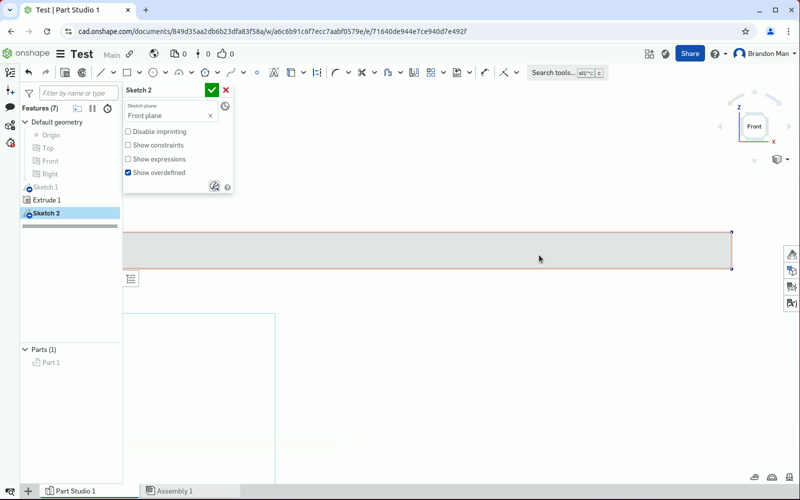
scroll(6)
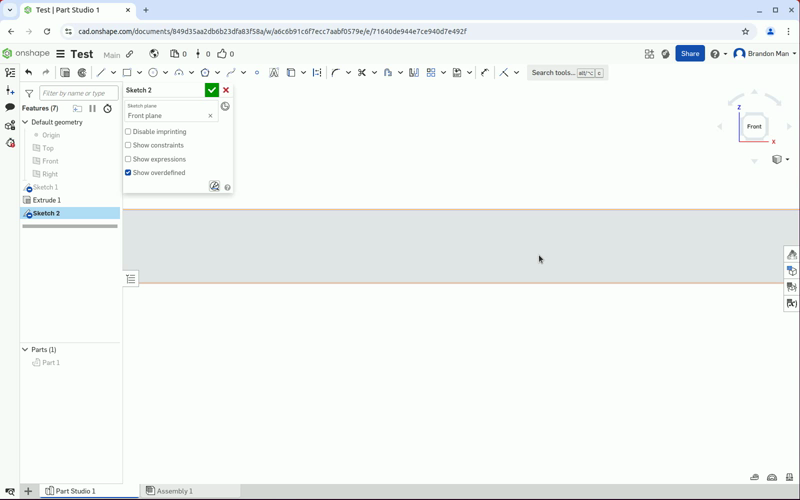
click(539, 254)
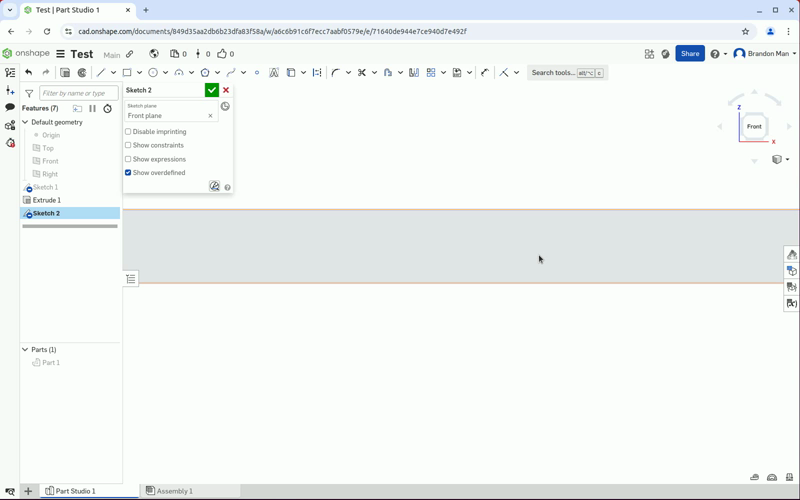
scroll(-6)
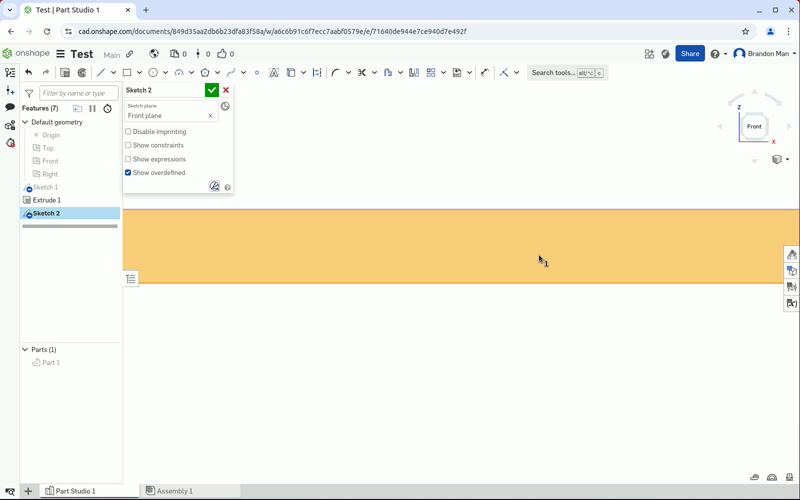
scroll(-6)
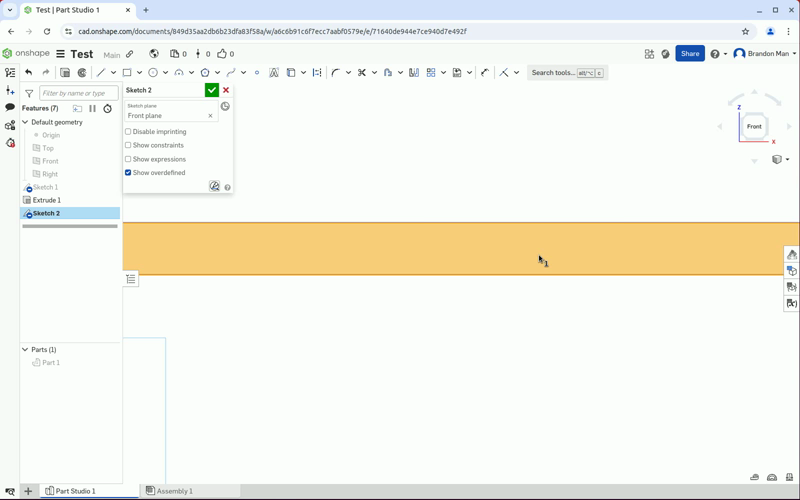
scroll(-6)
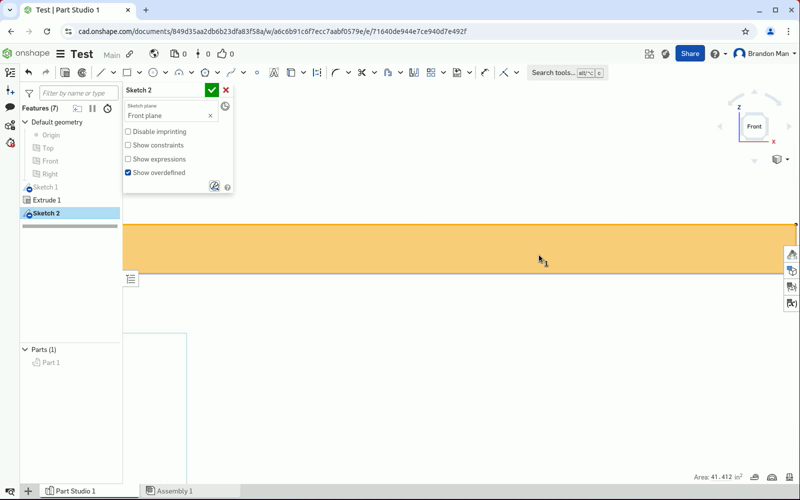
scroll(-6)
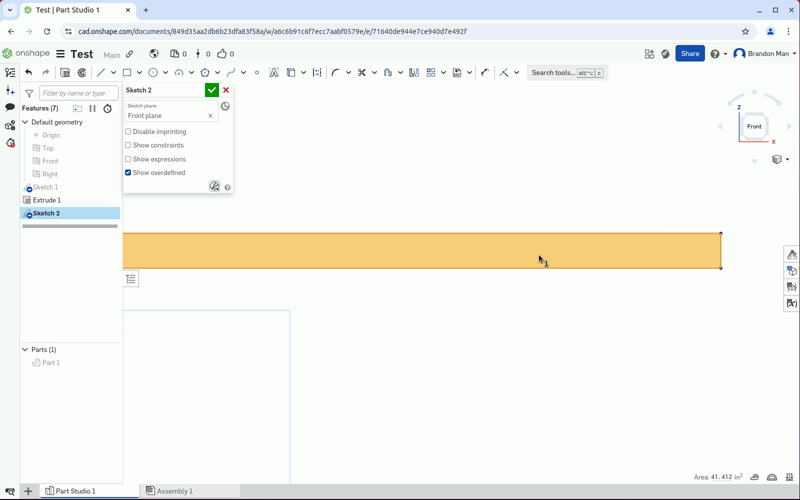
scroll(-6)
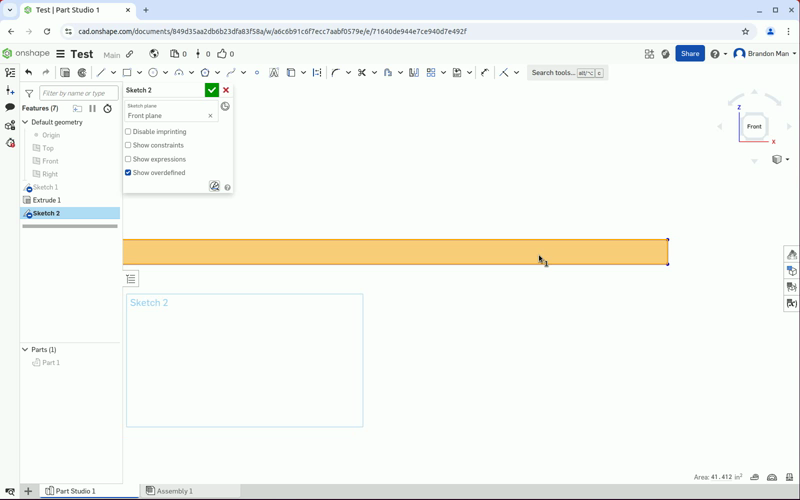
scroll(-6)
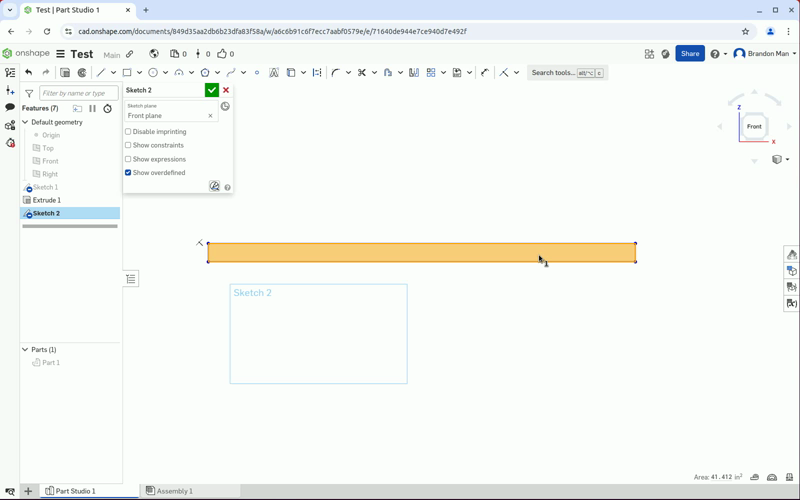
scroll(-6)
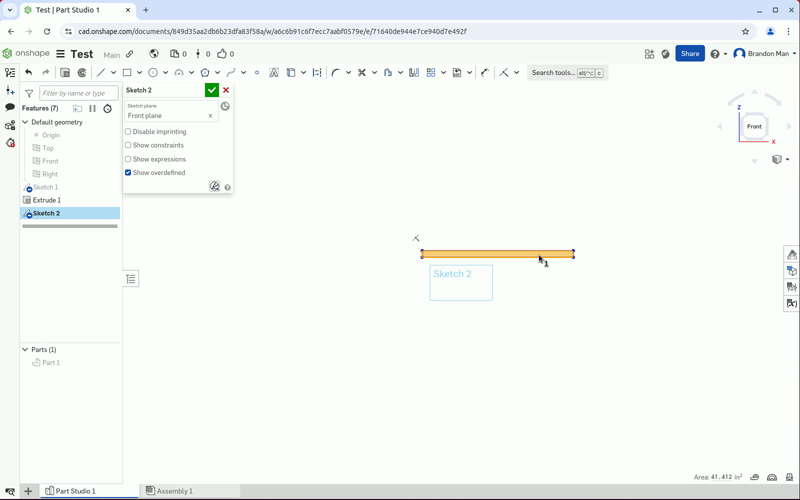
mouse_move(73, 352)
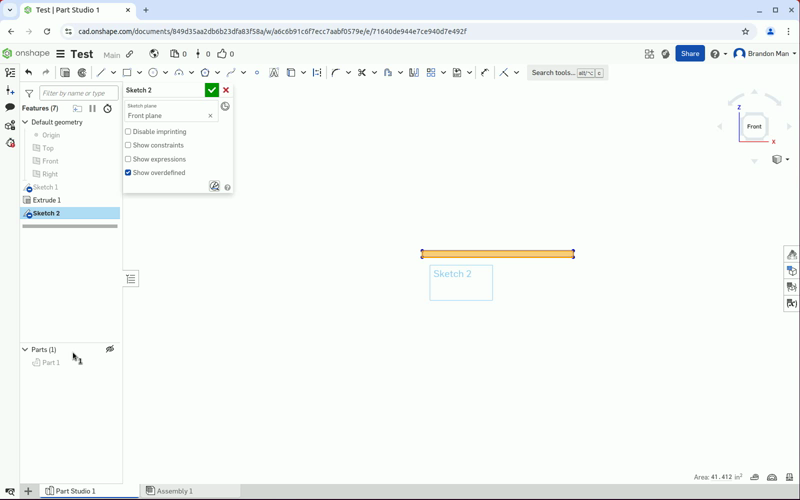
key(shift+y)
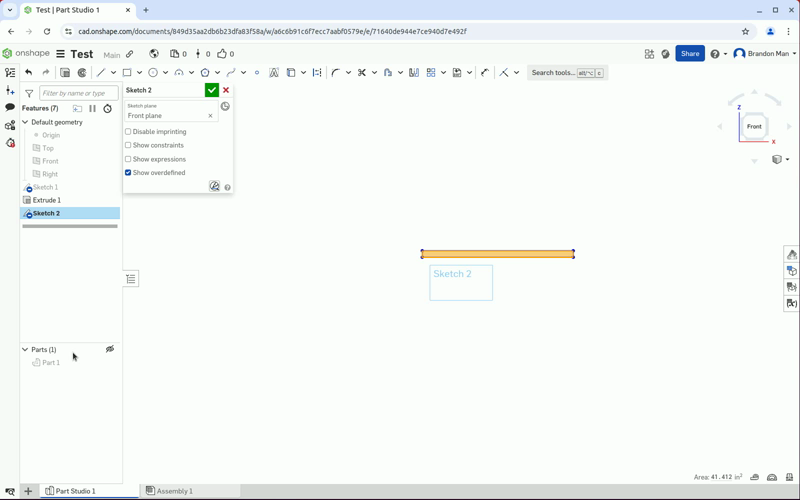
key(shift+e)
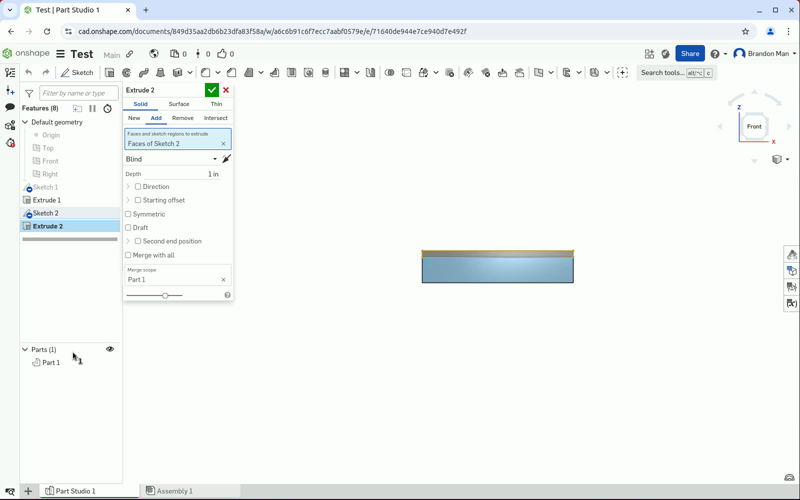
mouse_move(143, 106)
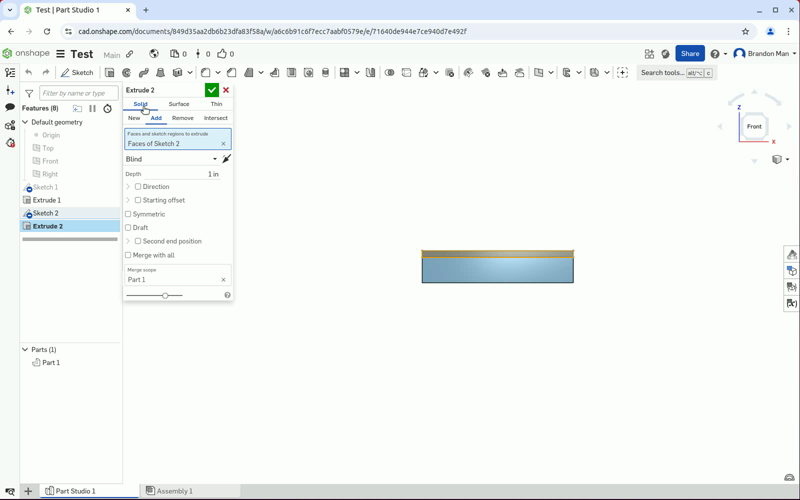
click(143, 106)
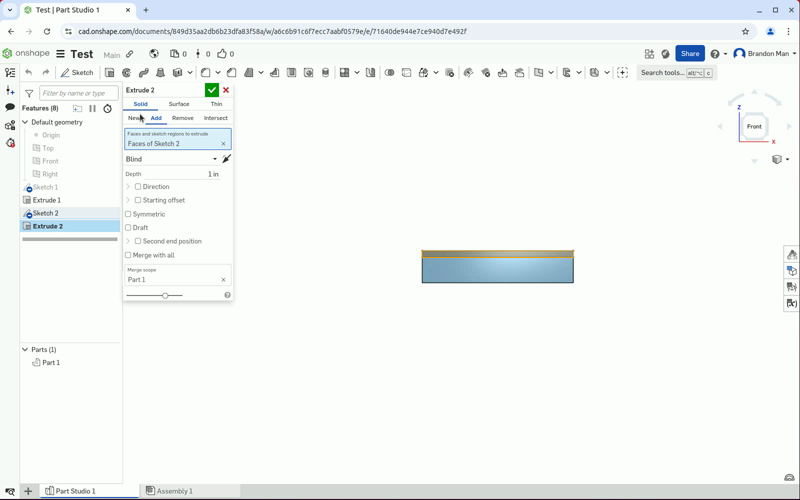
mouse_move(137, 120)
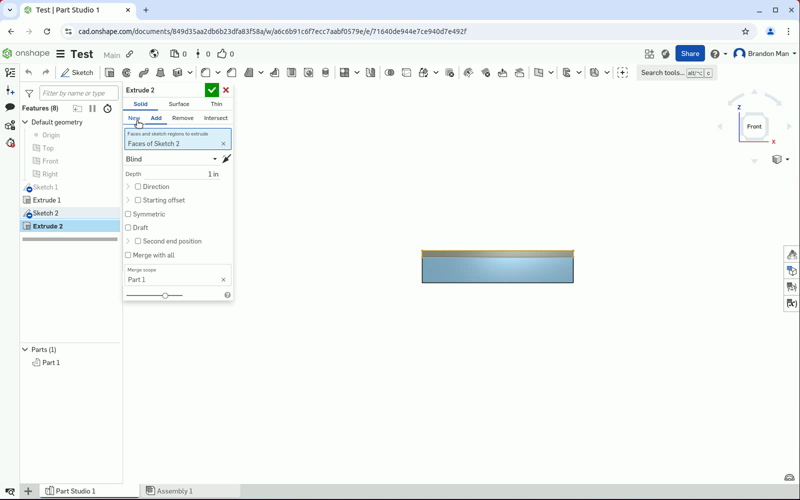
click(137, 120)
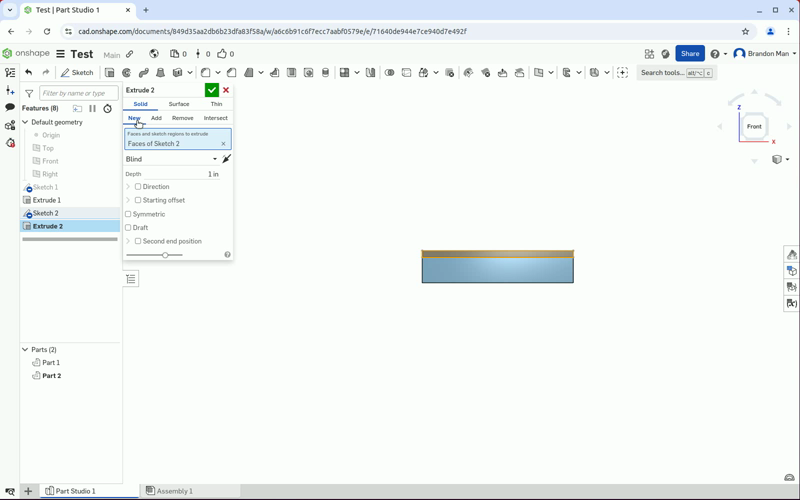
key(tab, 4)
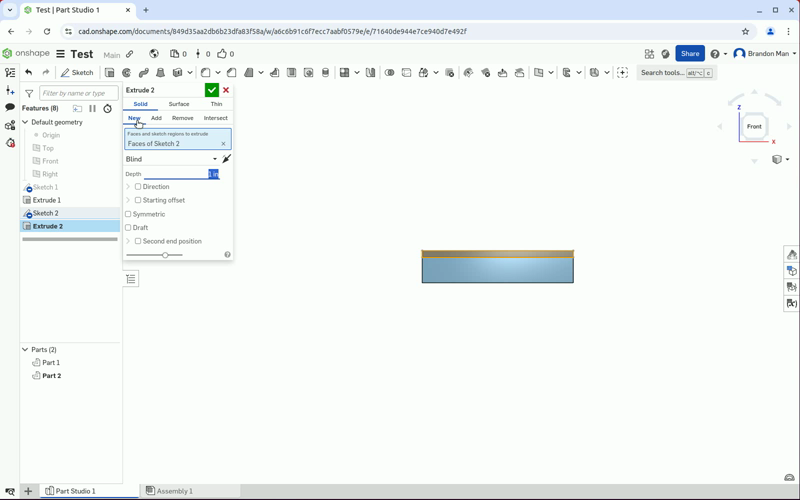
text(1.204)
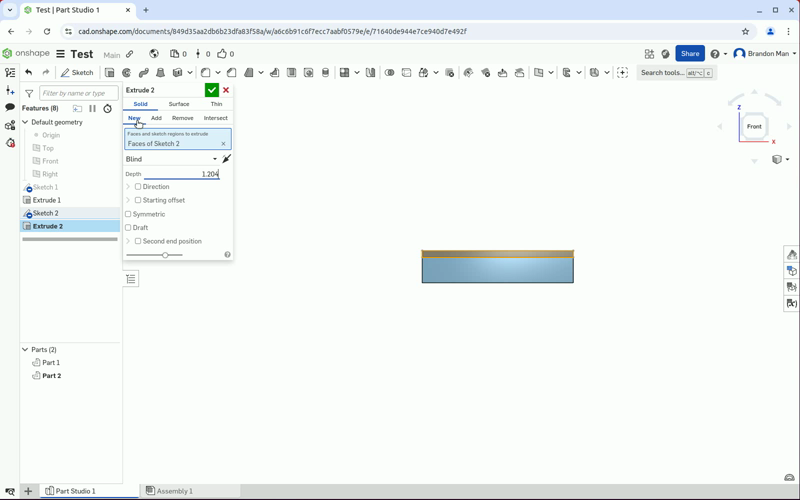
key(enter)
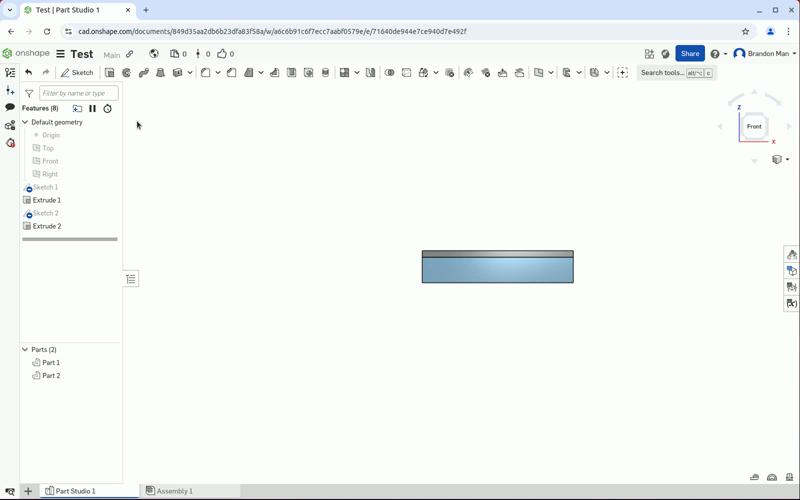
key(shift+h)
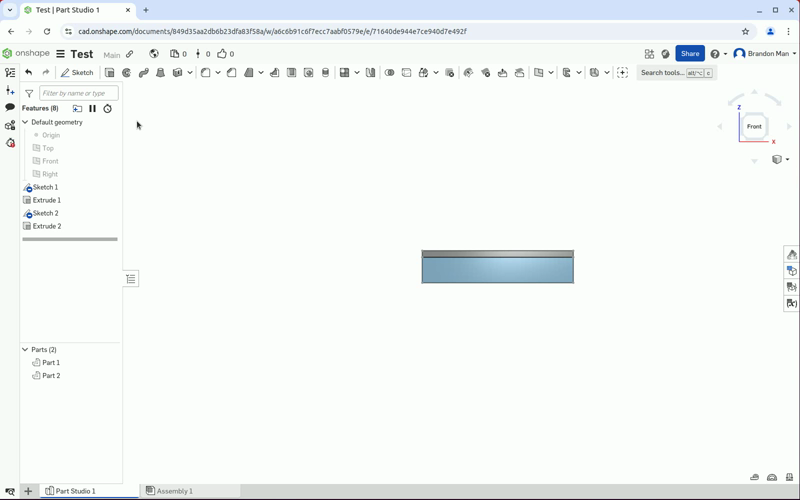
key(shift+h)
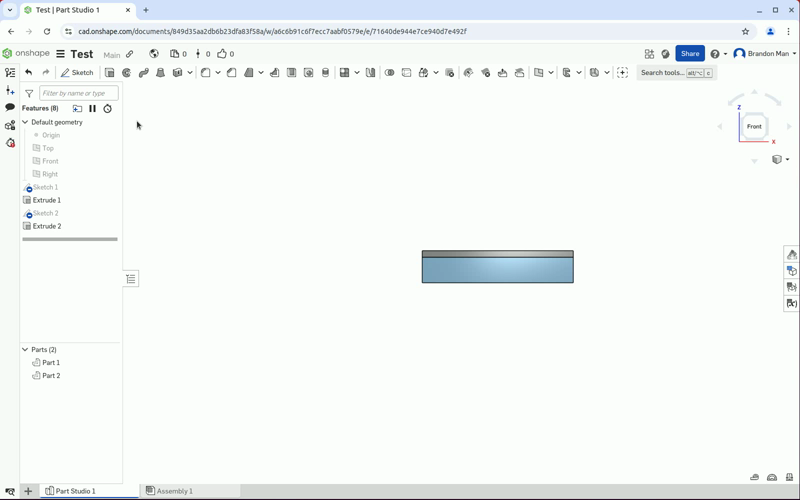
mouse_move(73, 189)
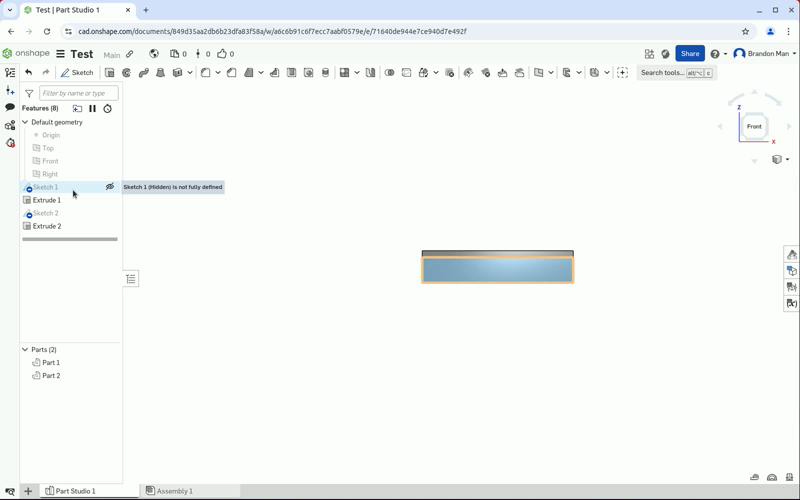
click(73, 189)
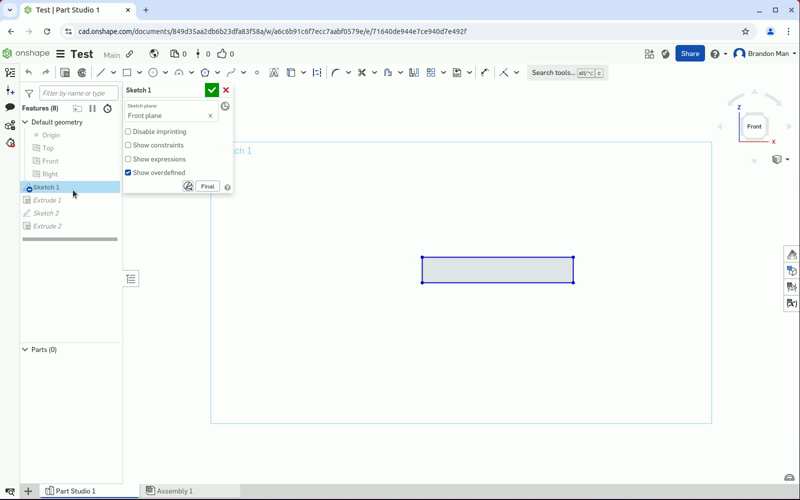
mouse_move(229, 92)
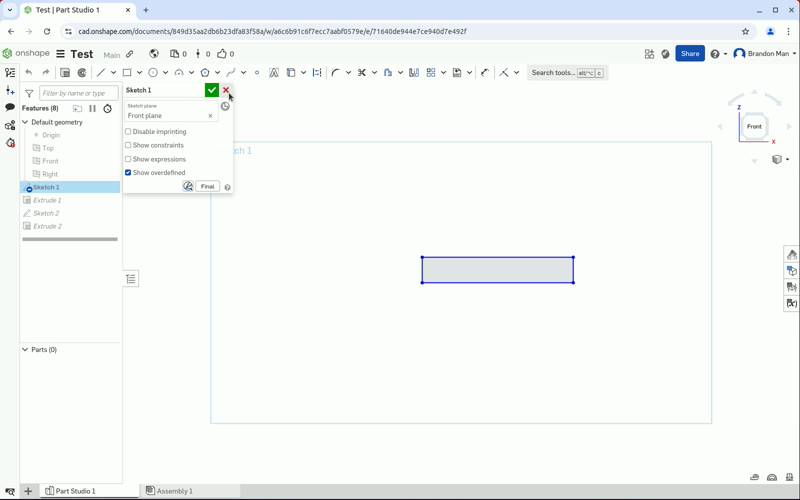
click(229, 92)
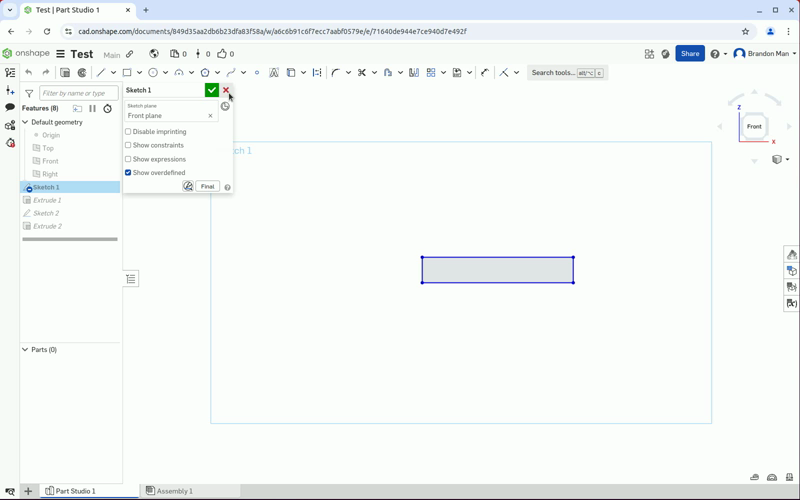
key(shift+s)
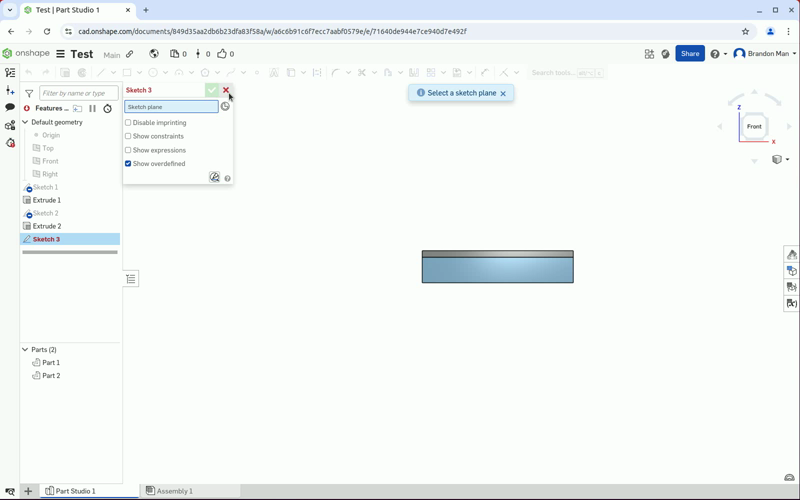
mouse_move(73, 163)
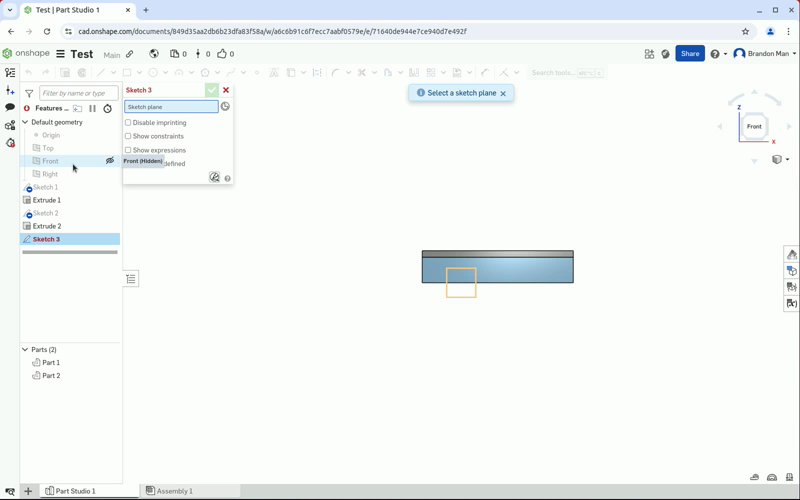
click(73, 163)
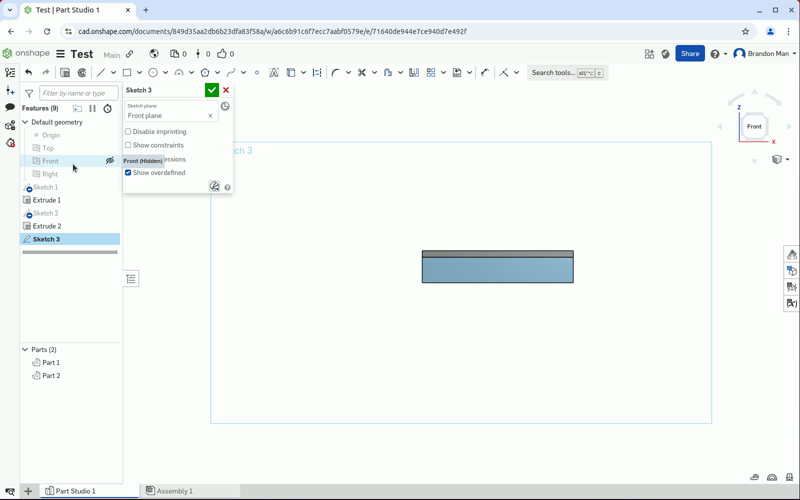
mouse_move(73, 352)
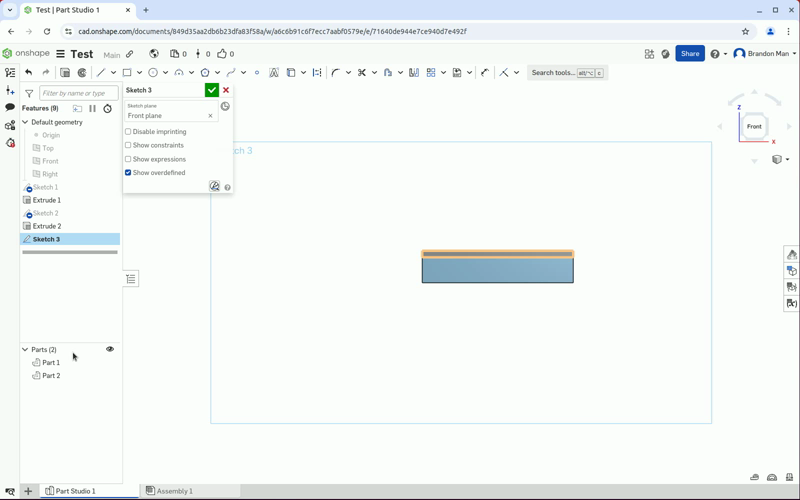
key(y)
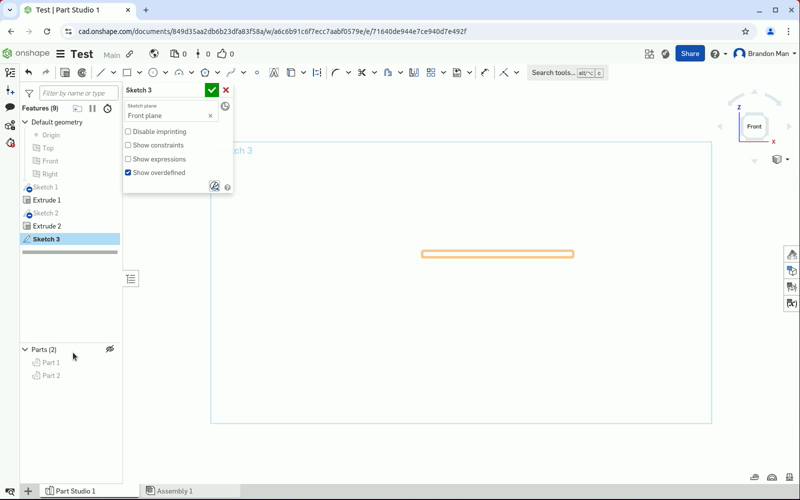
key(l)
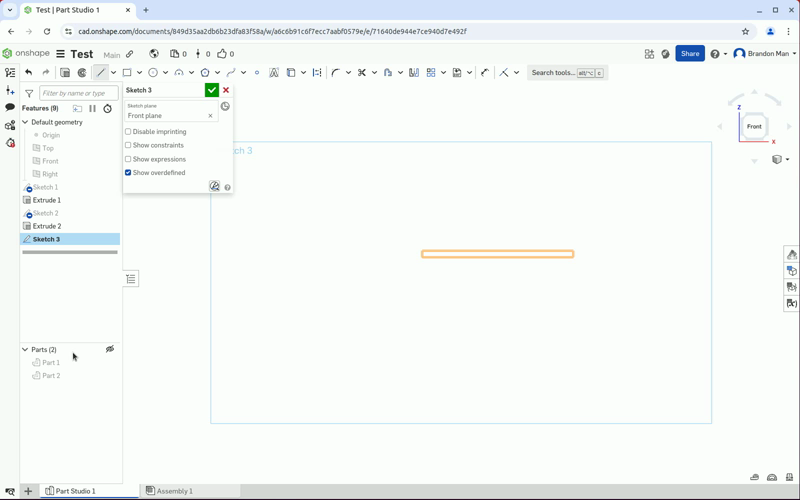
key_down(shift)
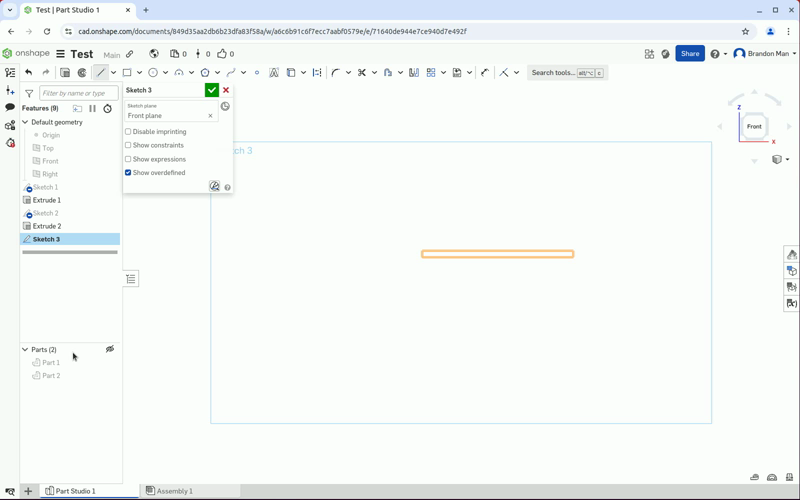
mouse_move(422, 257)
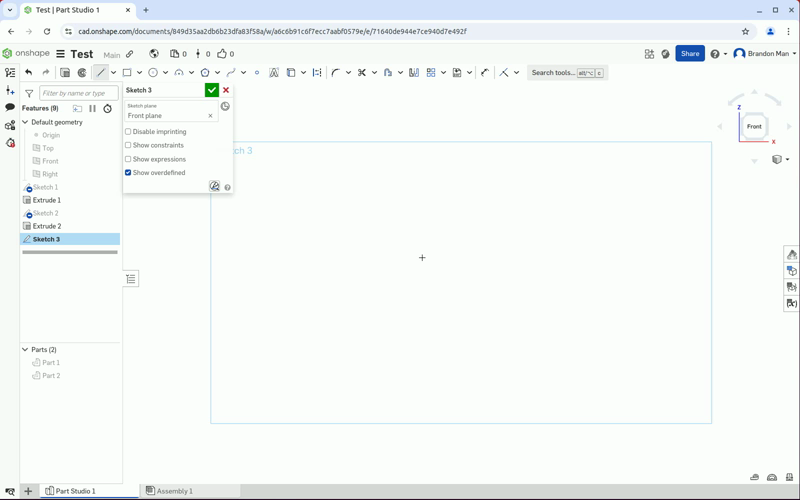
click(422, 257)
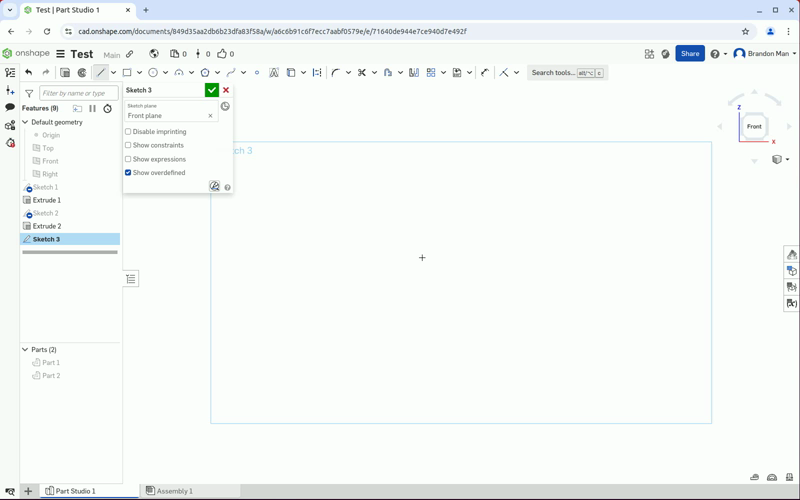
key_up(shift)
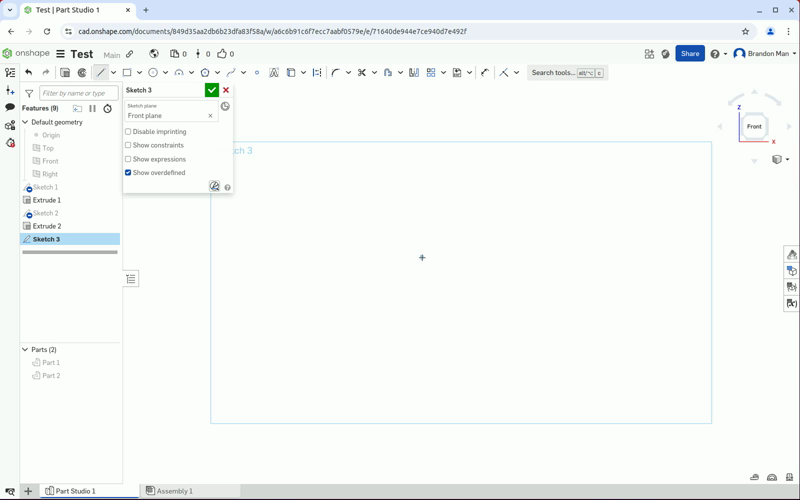
key_down(shift)
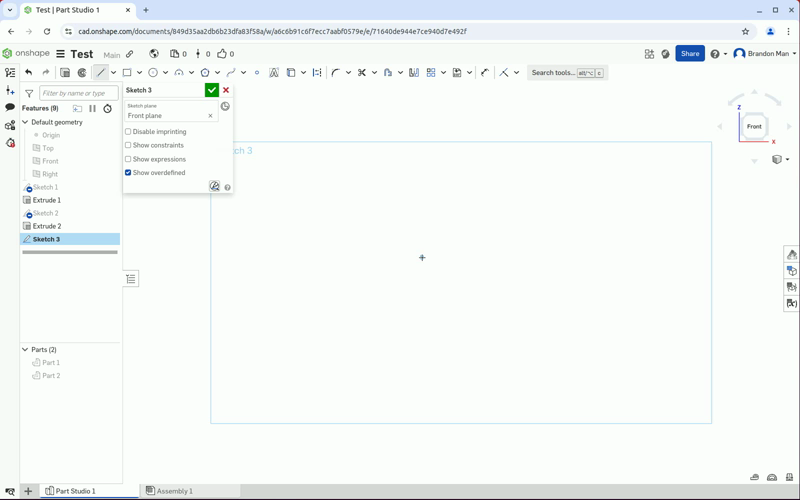
mouse_move(573, 257)
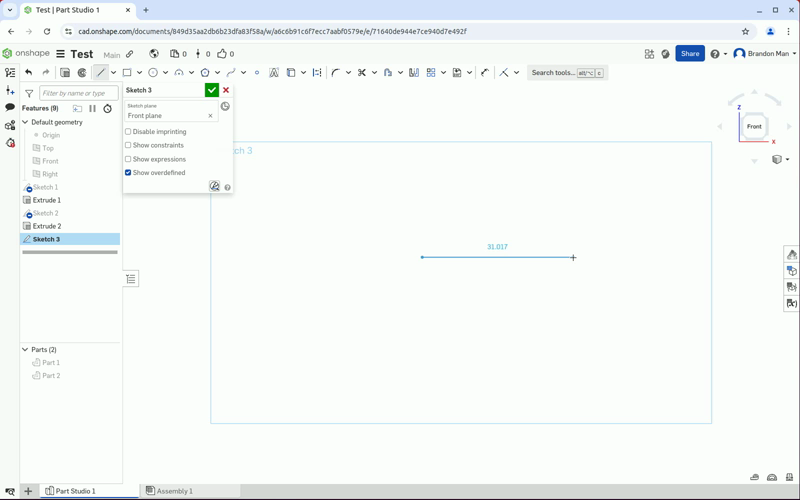
click(573, 257)
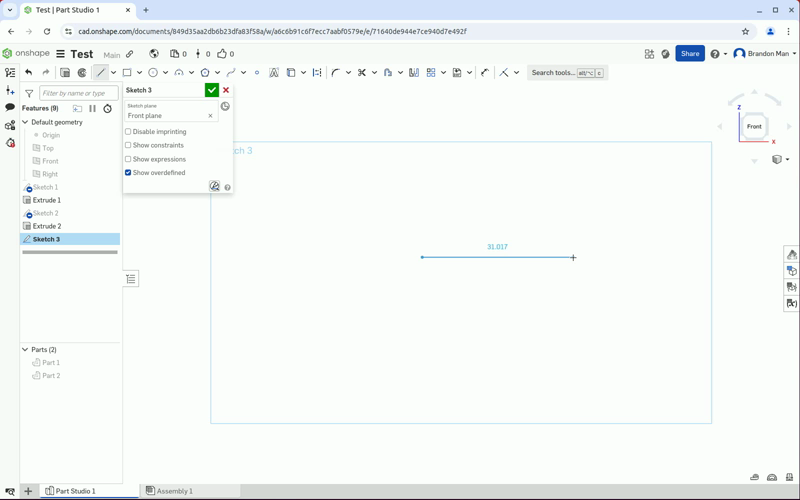
key_up(shift)
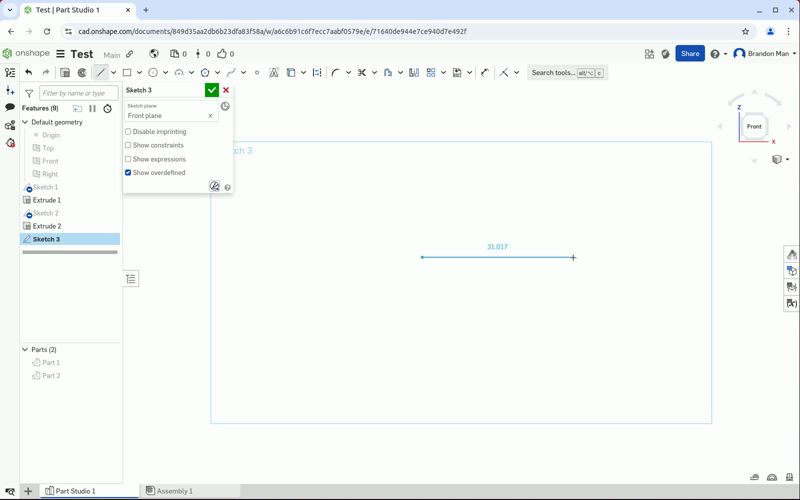
key_down(shift)
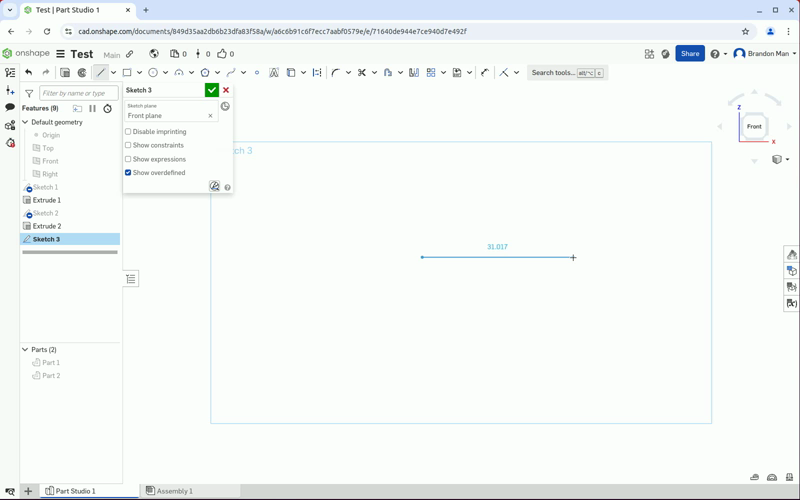
mouse_move(589, 257)
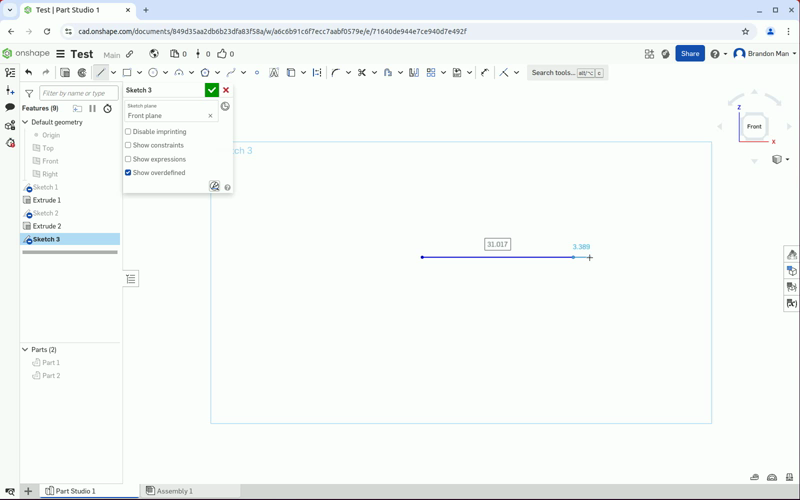
mouse_move(573, 250)
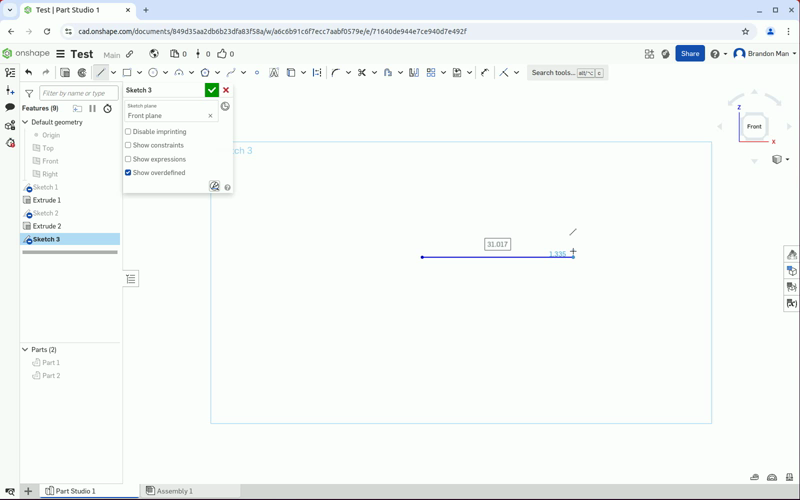
scroll(6)
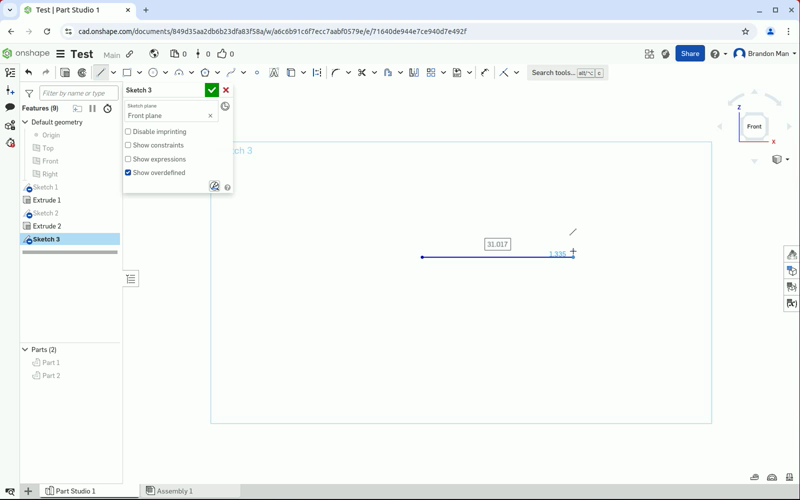
scroll(6)
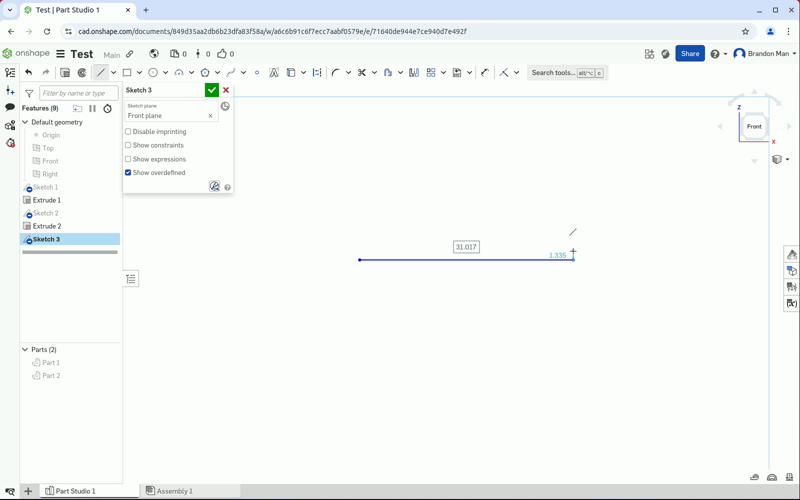
scroll(6)
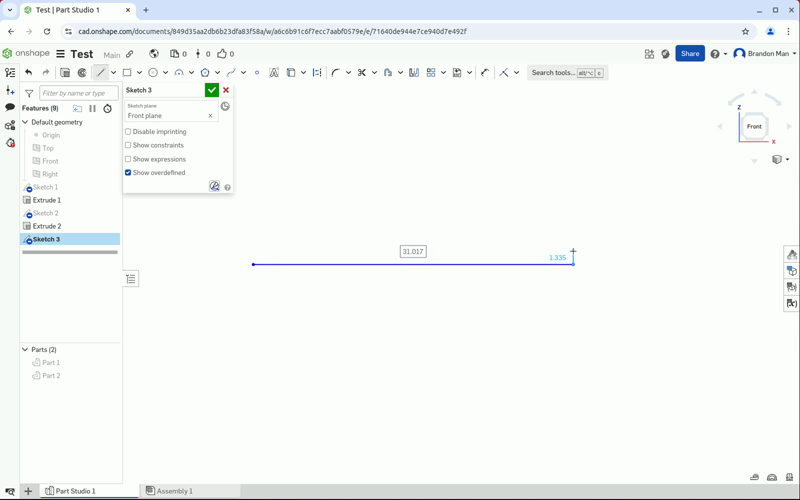
scroll(6)
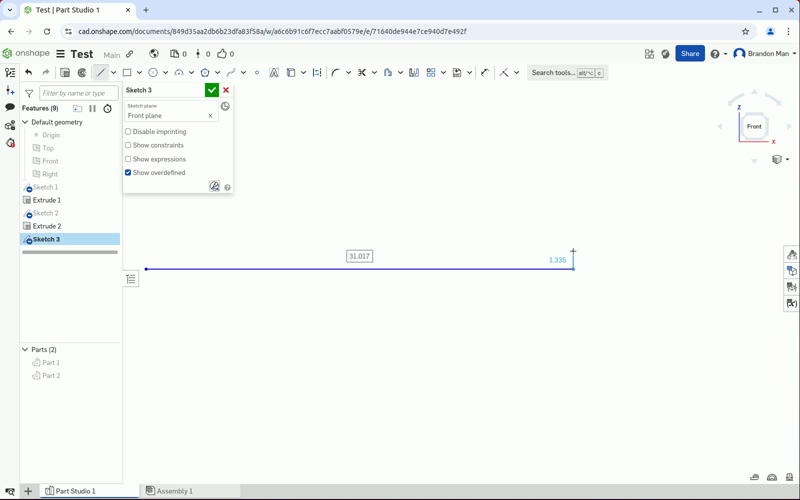
scroll(6)
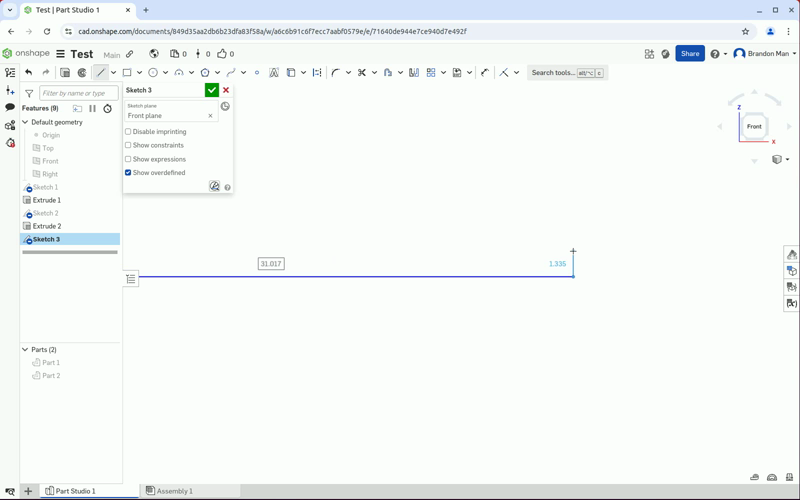
scroll(6)
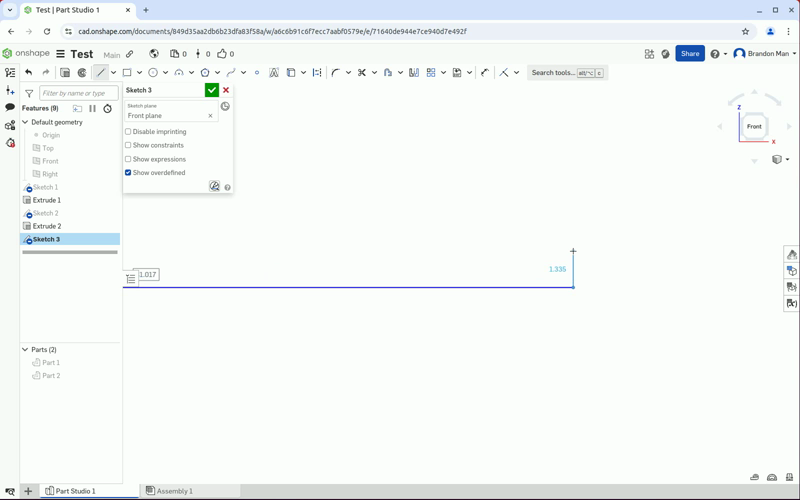
scroll(6)
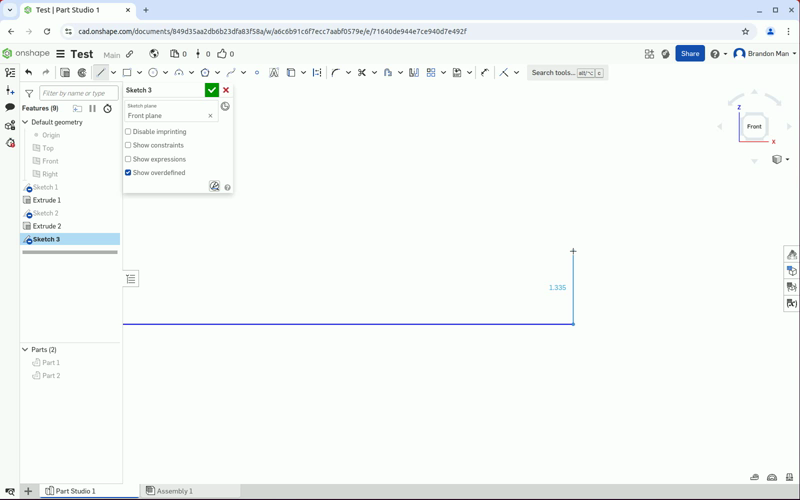
click(573, 250)
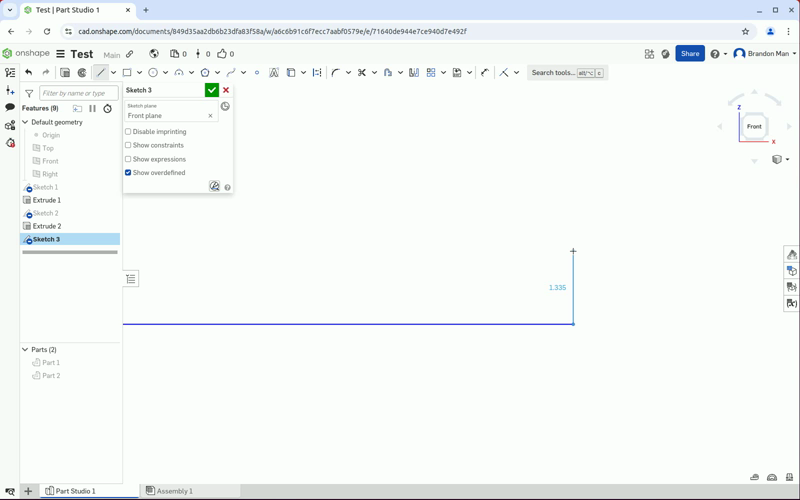
scroll(-6)
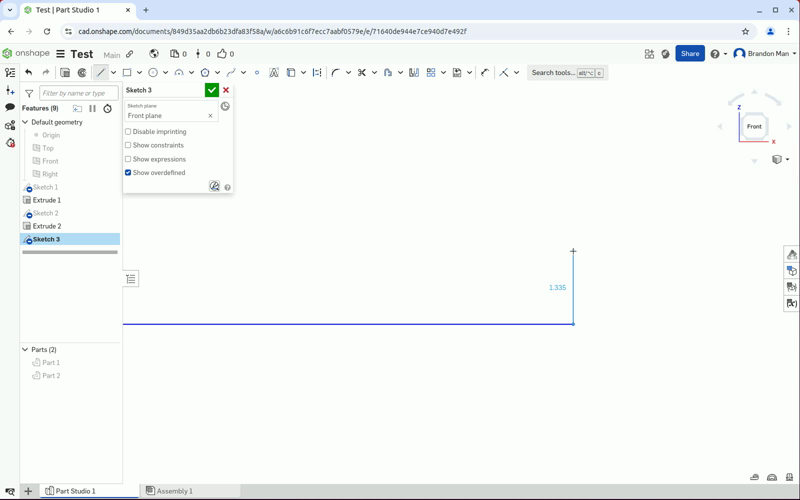
scroll(-6)
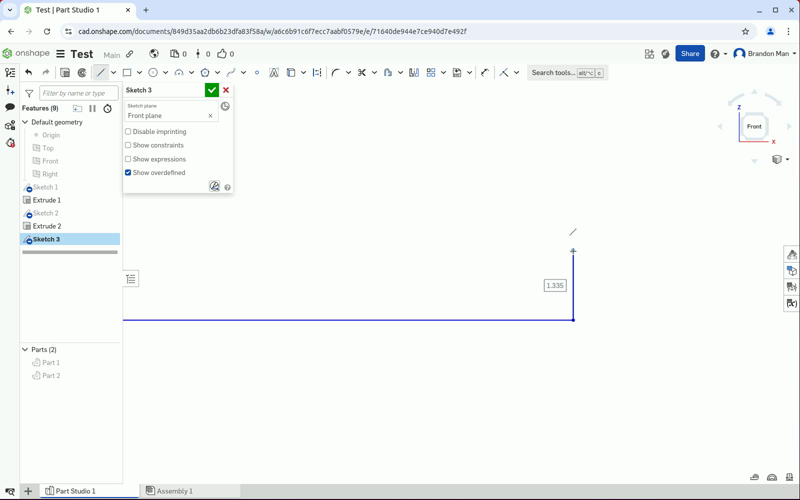
scroll(-6)
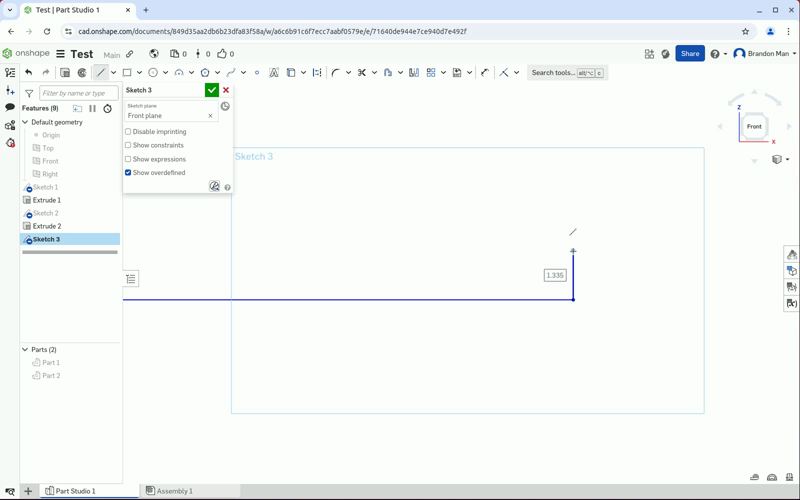
scroll(-6)
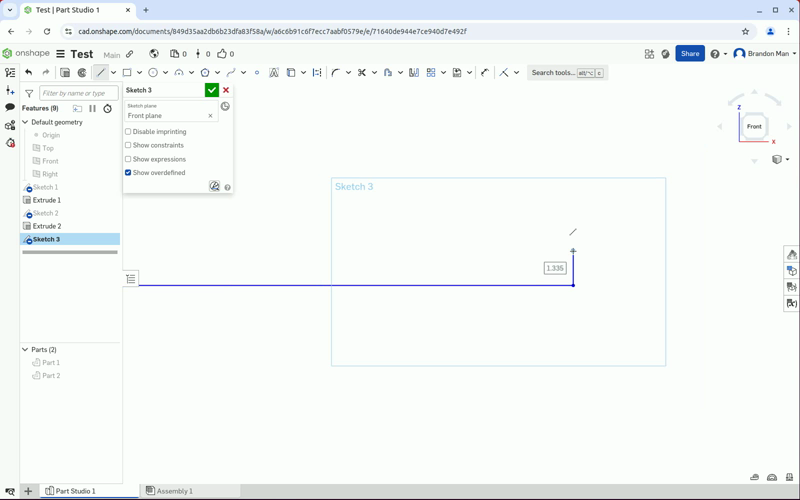
scroll(-6)
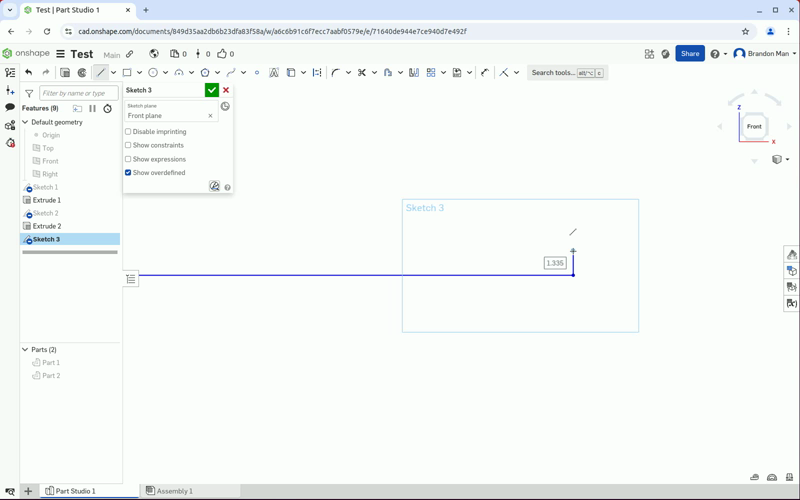
scroll(-6)
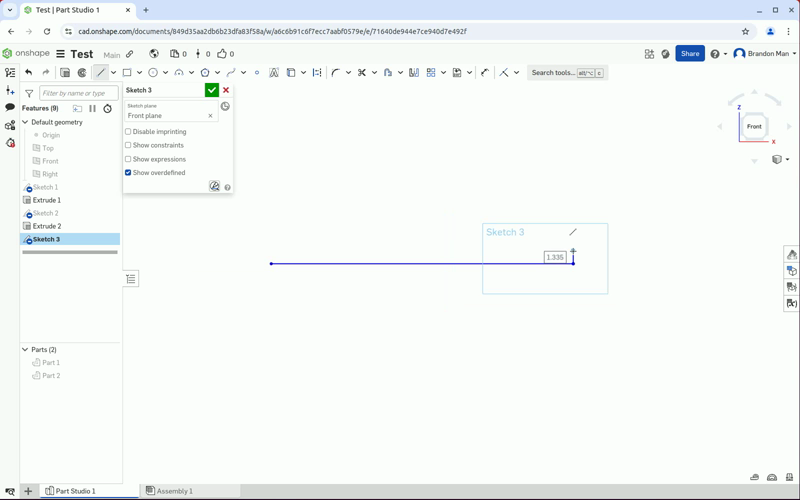
scroll(-6)
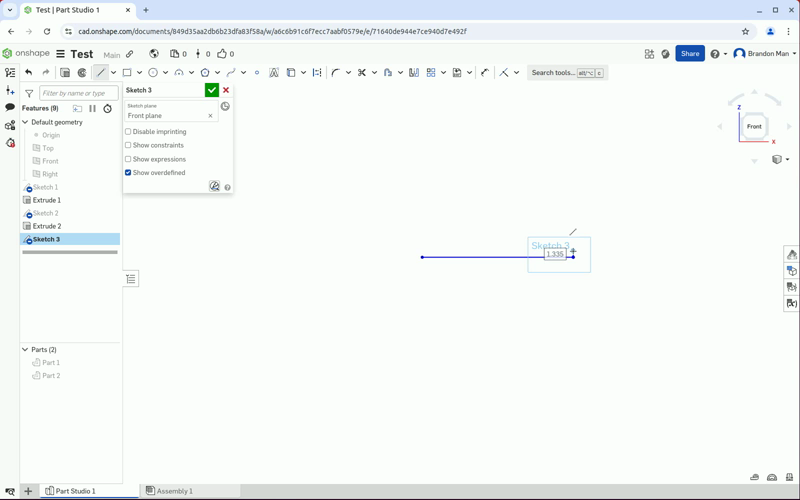
key_up(shift)
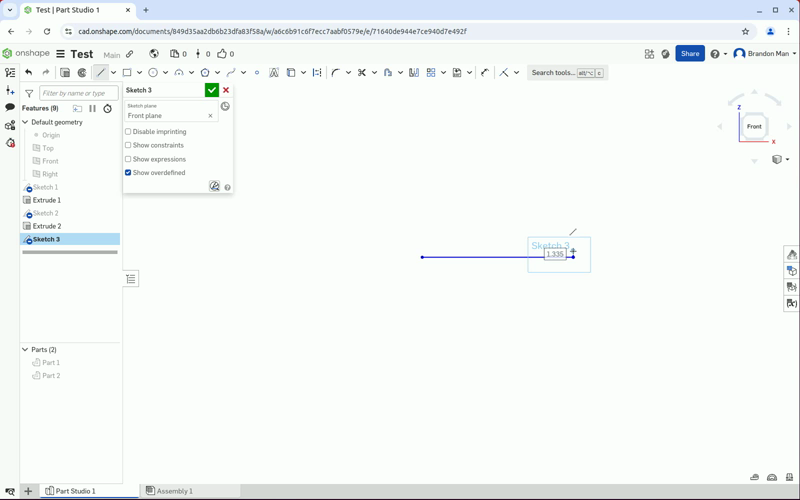
key_down(shift)
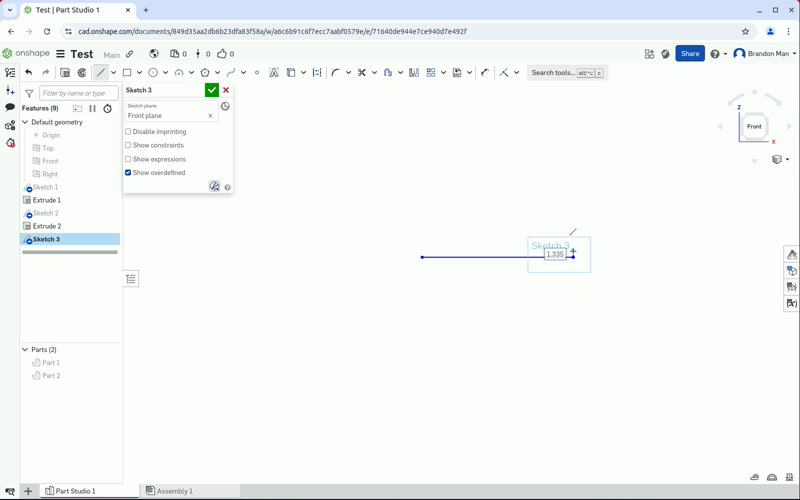
mouse_move(422, 250)
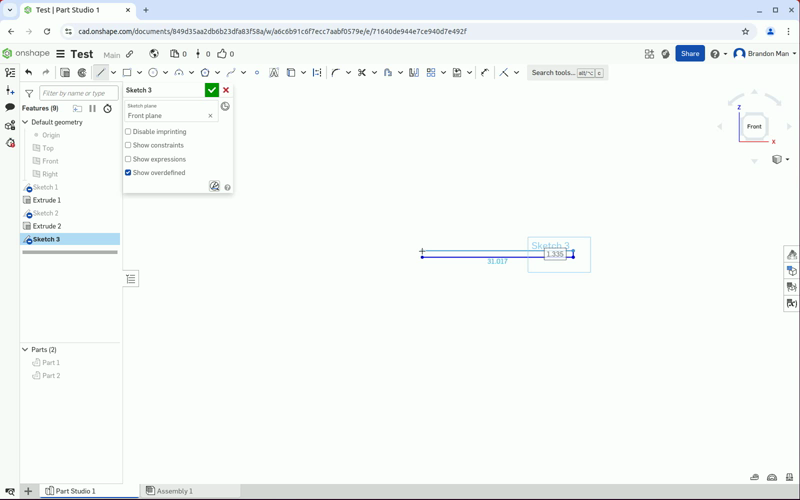
click(422, 250)
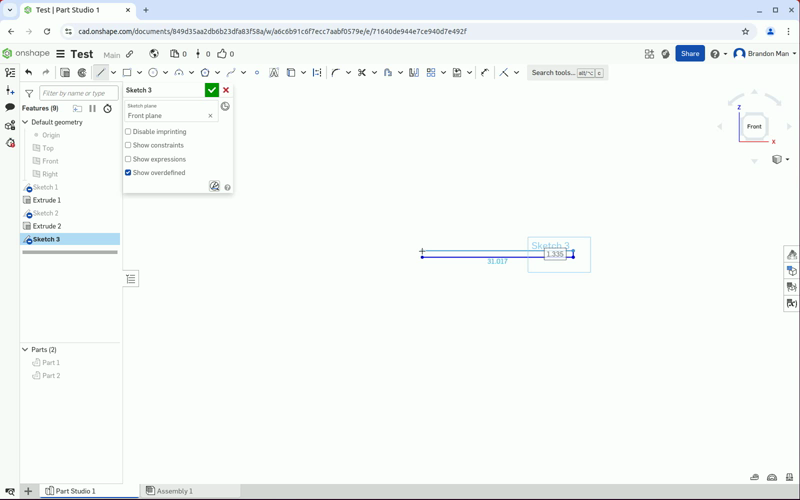
key_up(shift)
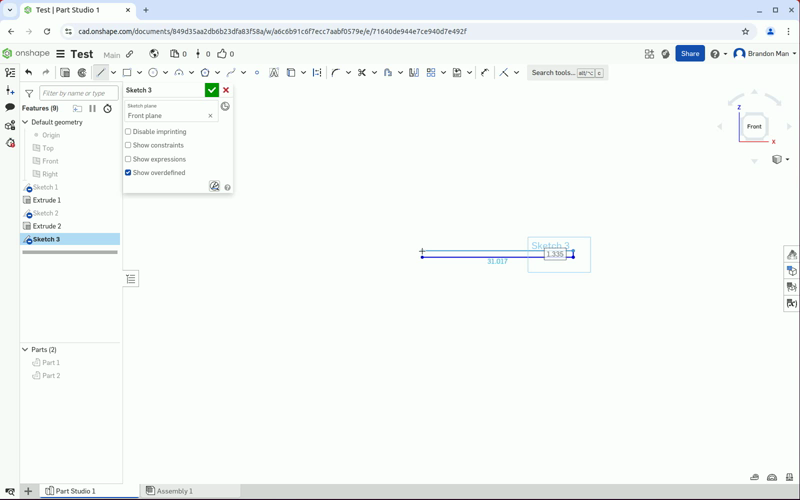
mouse_move(452, 250)
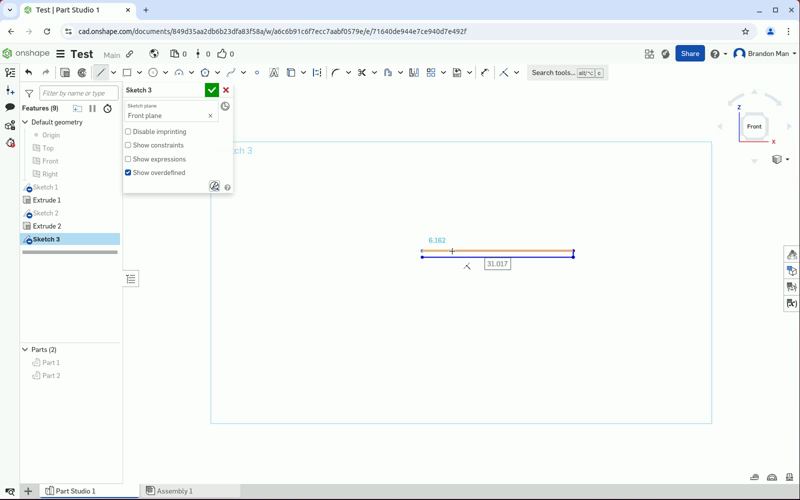
key_down(shift)
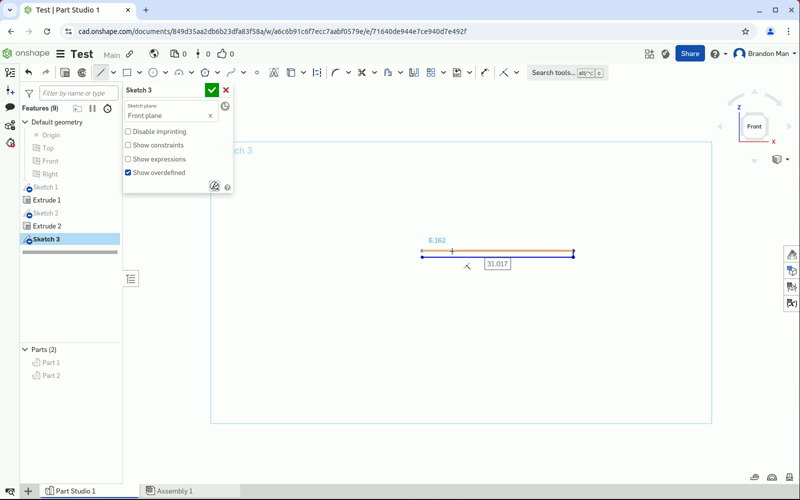
mouse_move(422, 257)
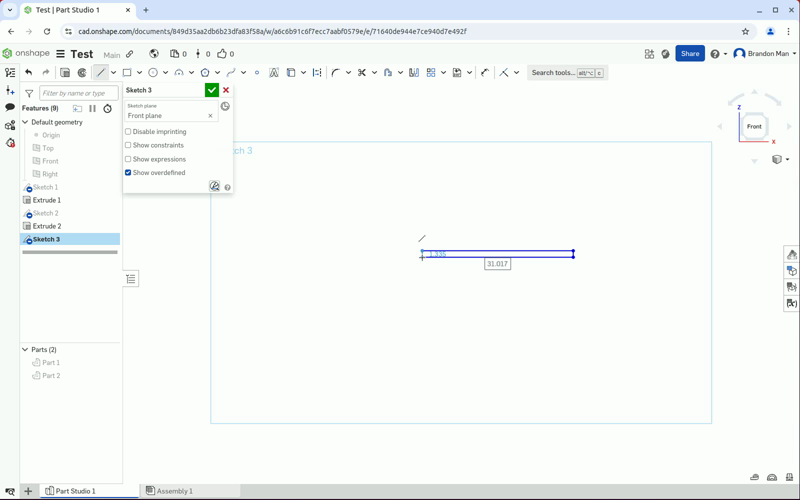
scroll(6)
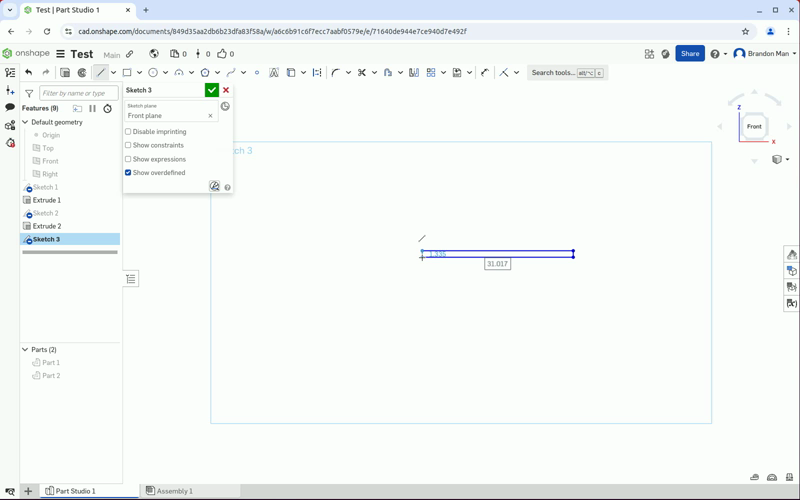
scroll(6)
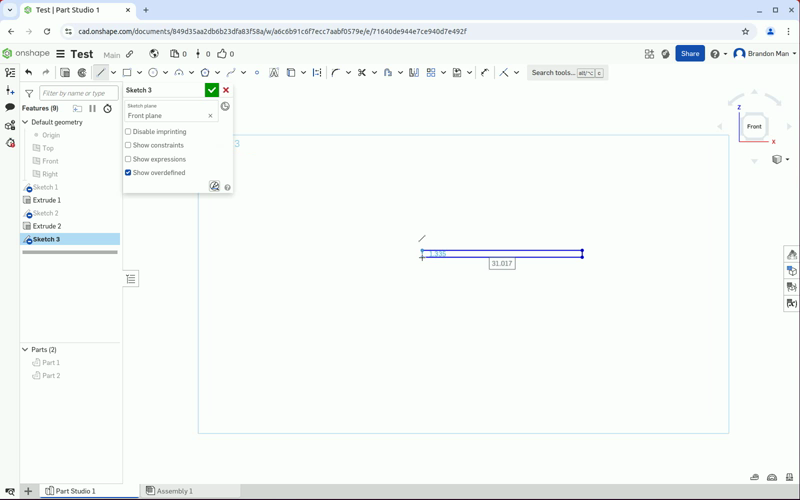
scroll(6)
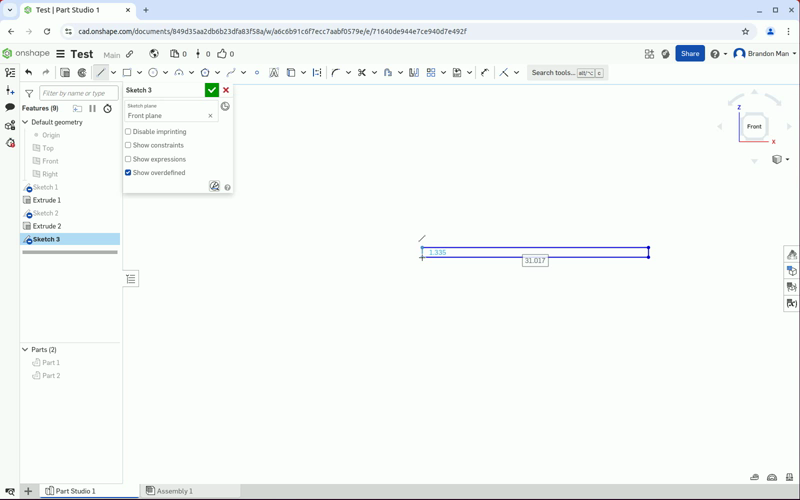
scroll(6)
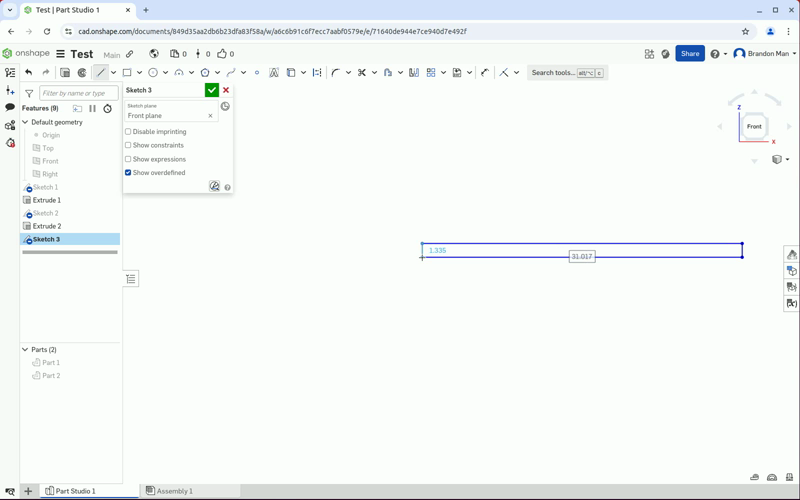
scroll(6)
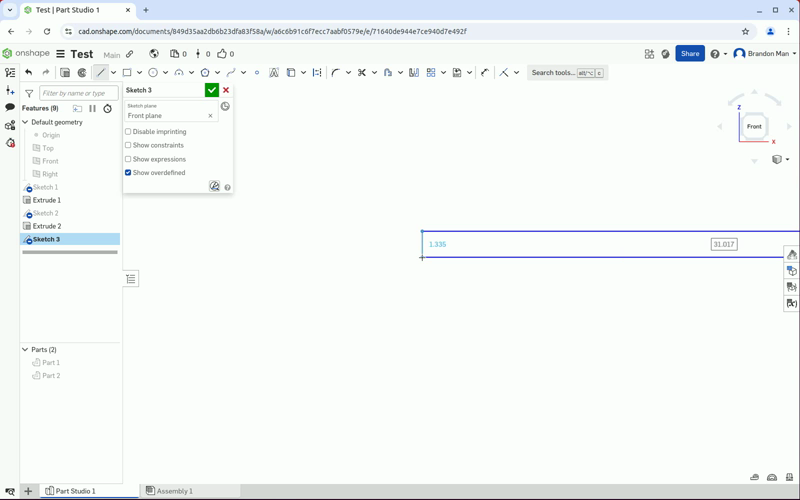
scroll(6)
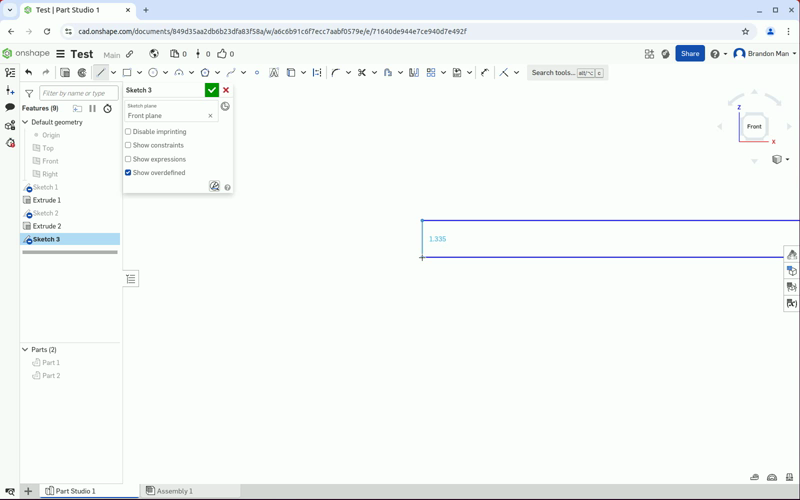
scroll(6)
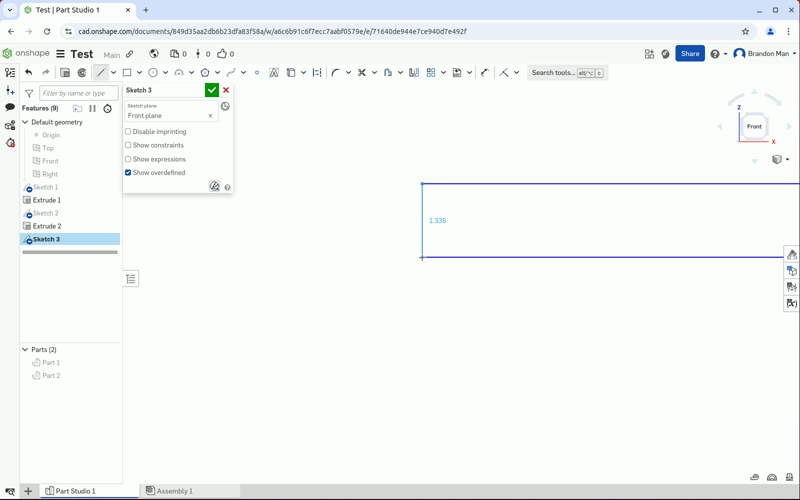
key_up(shift)
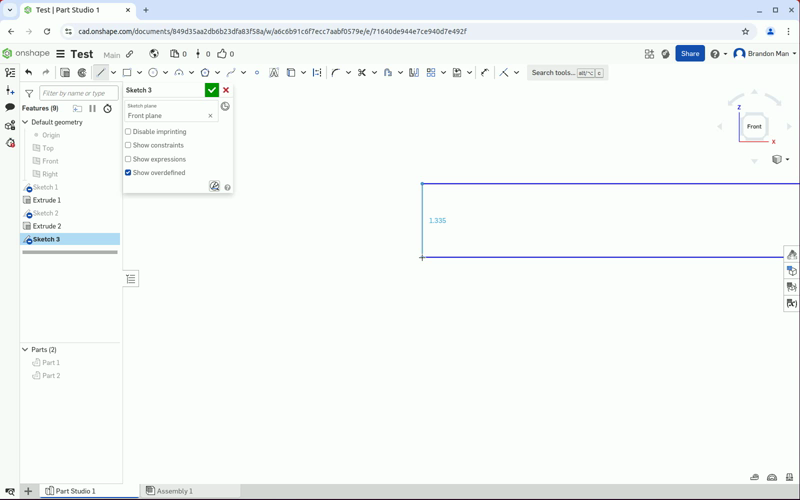
click(422, 257)
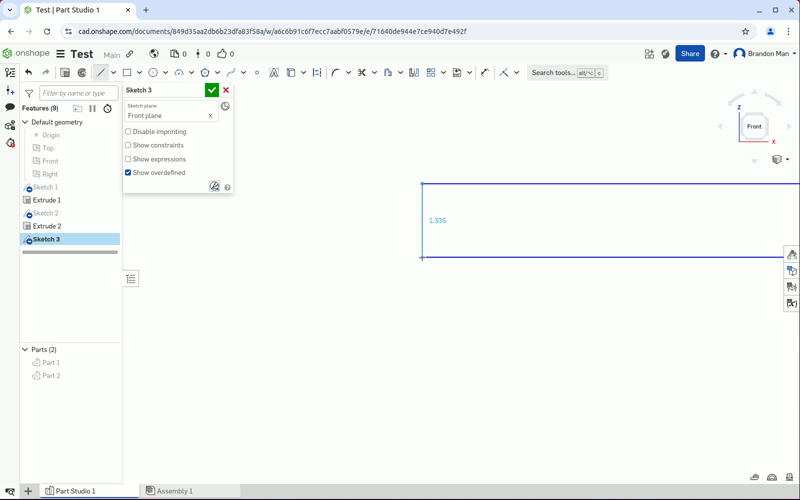
scroll(-6)
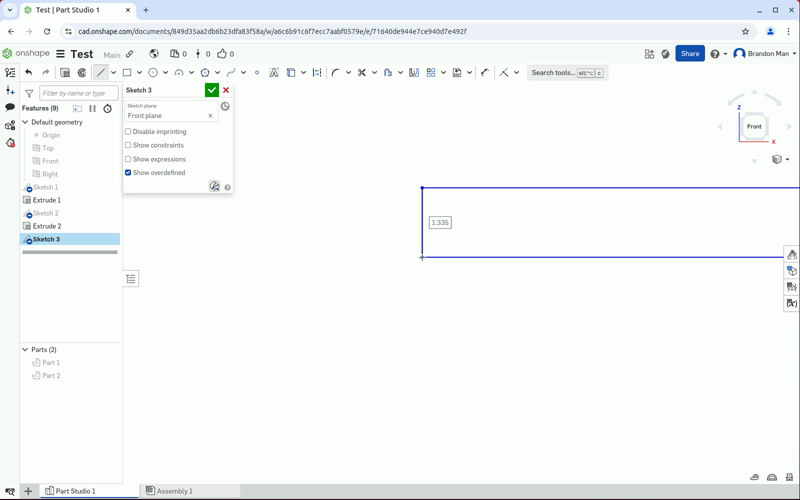
scroll(-6)
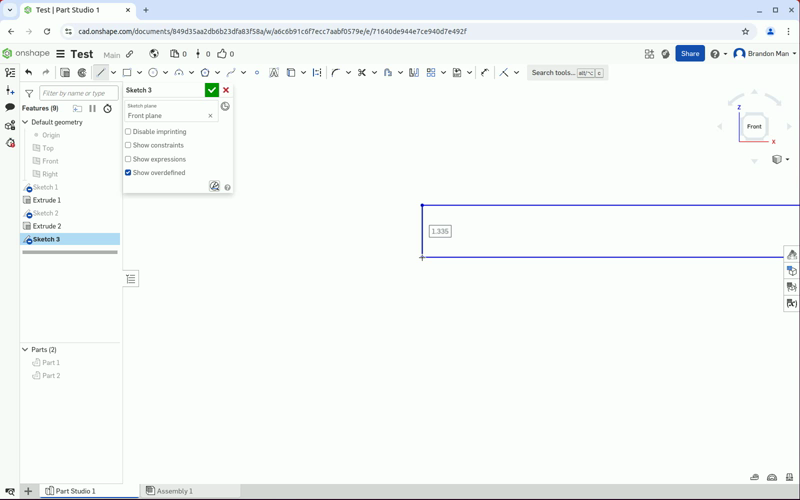
scroll(-6)
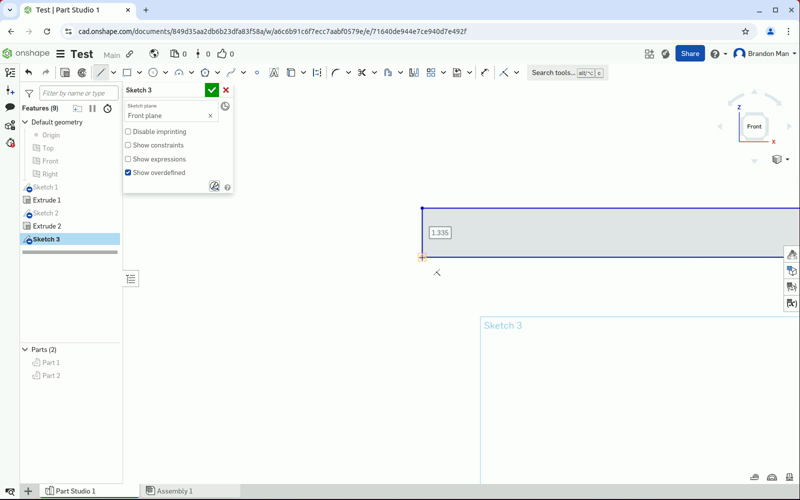
scroll(-6)
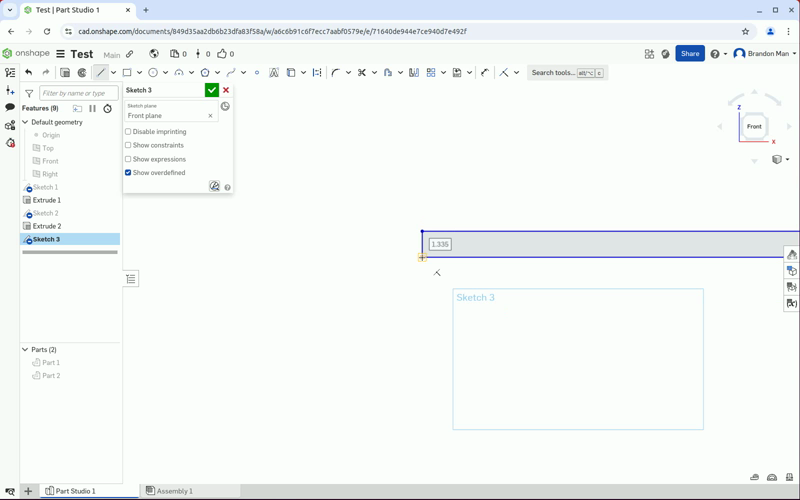
scroll(-6)
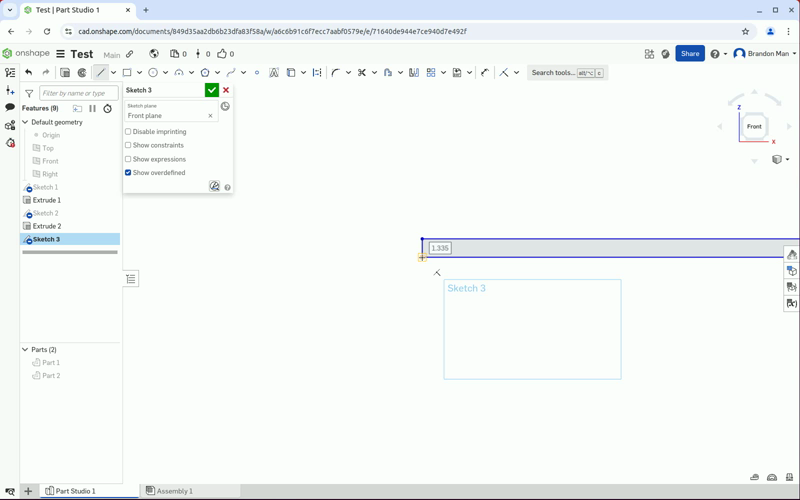
scroll(-6)
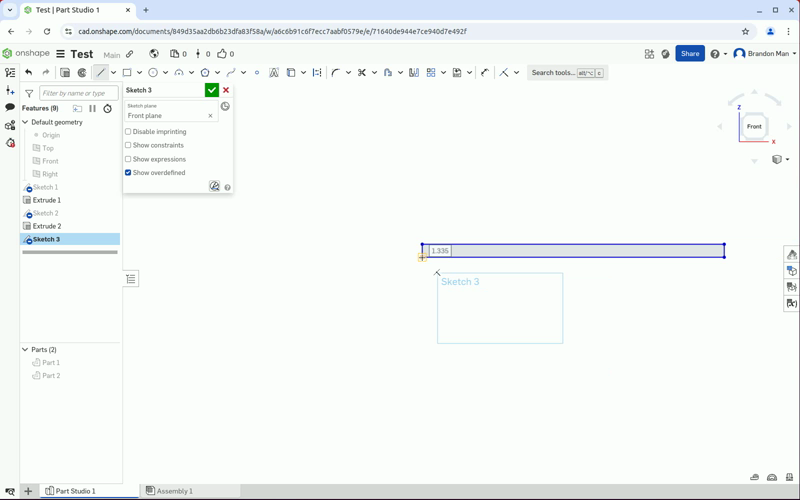
scroll(-6)
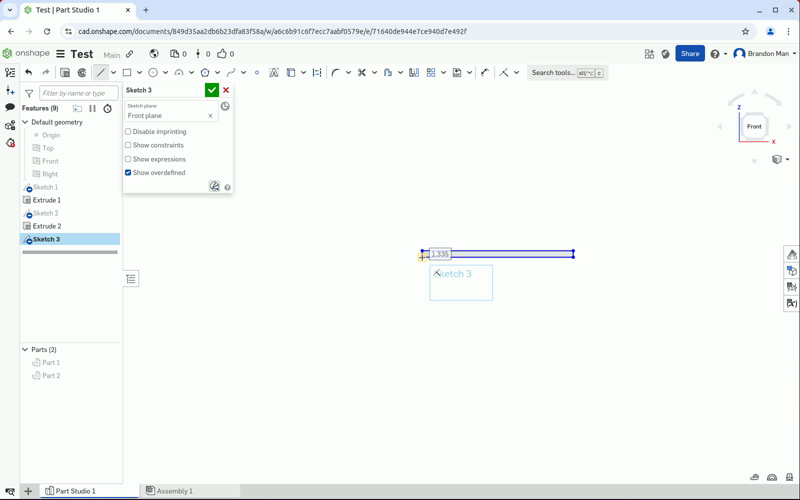
key(esc)
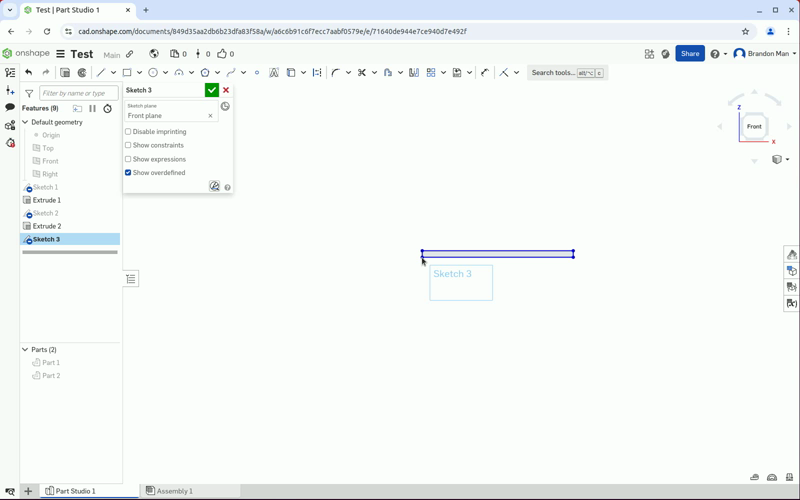
mouse_move(451, 253)
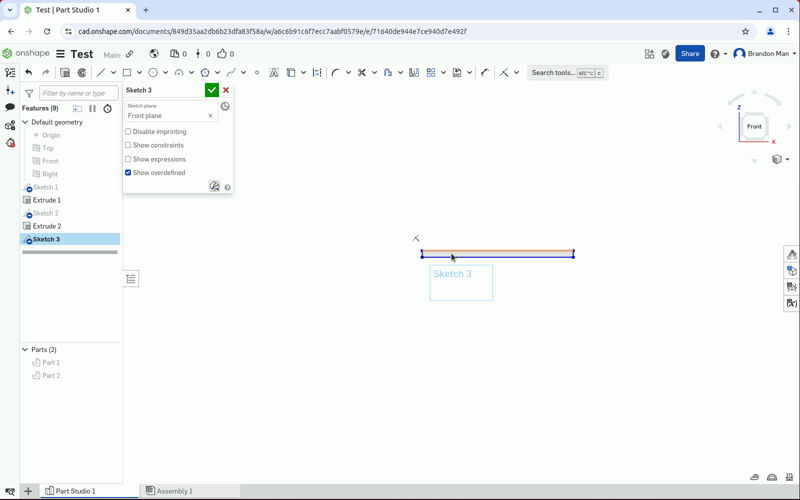
scroll(6)
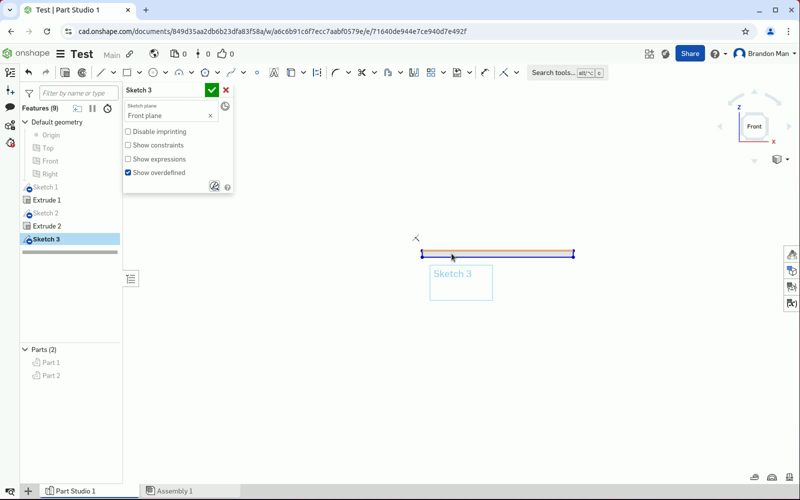
scroll(6)
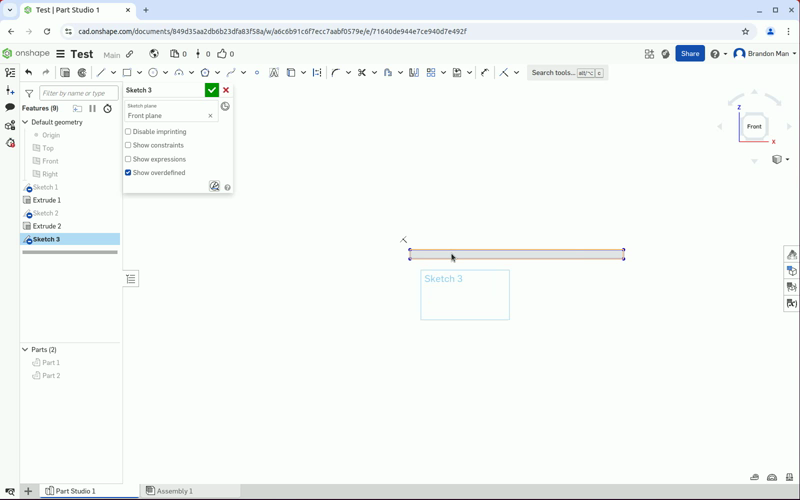
scroll(6)
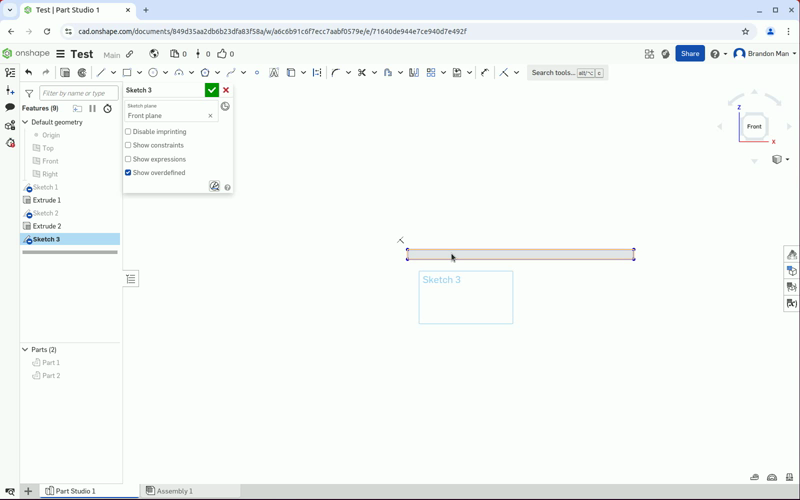
scroll(6)
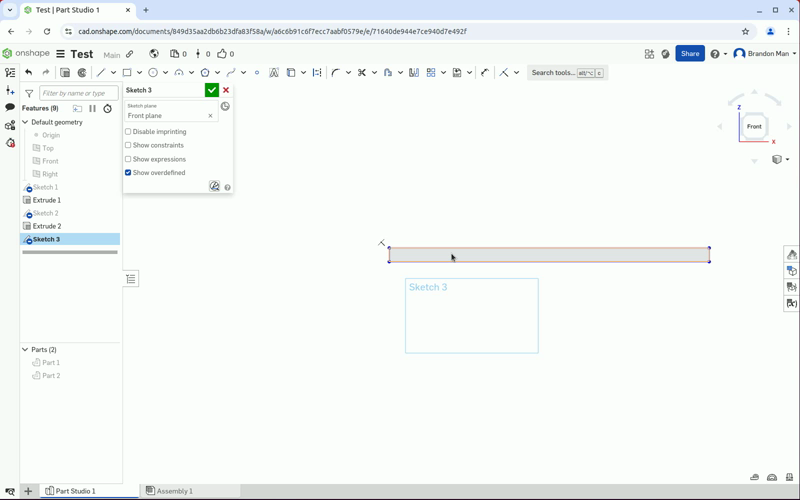
scroll(6)
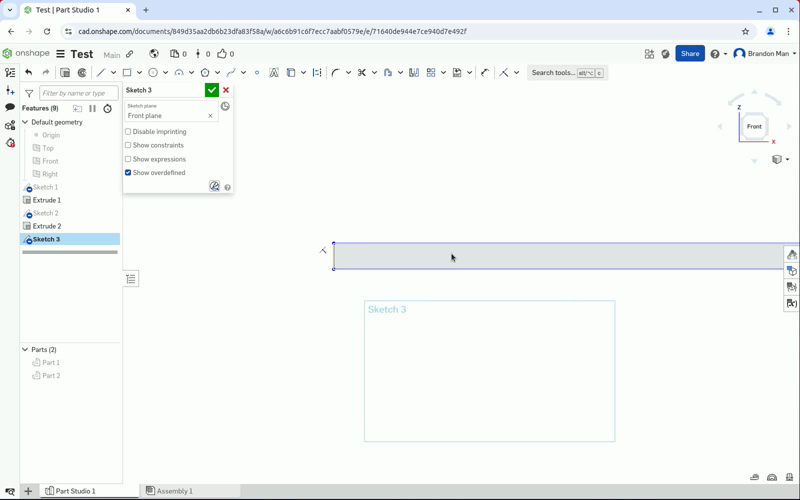
scroll(6)
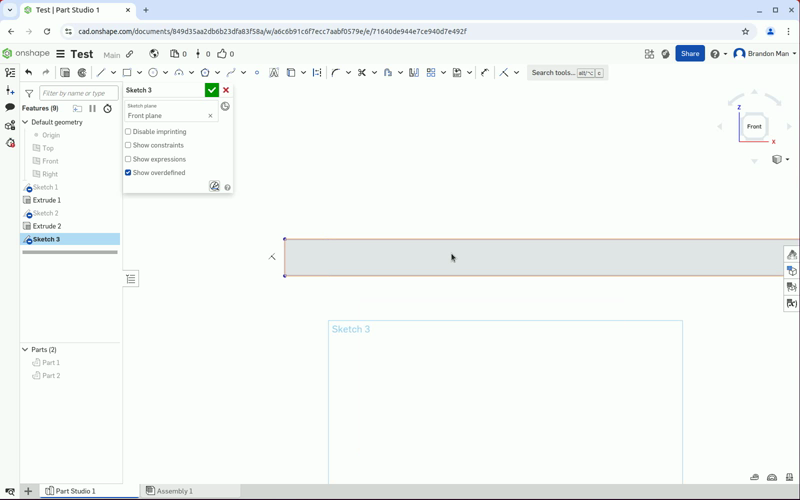
scroll(6)
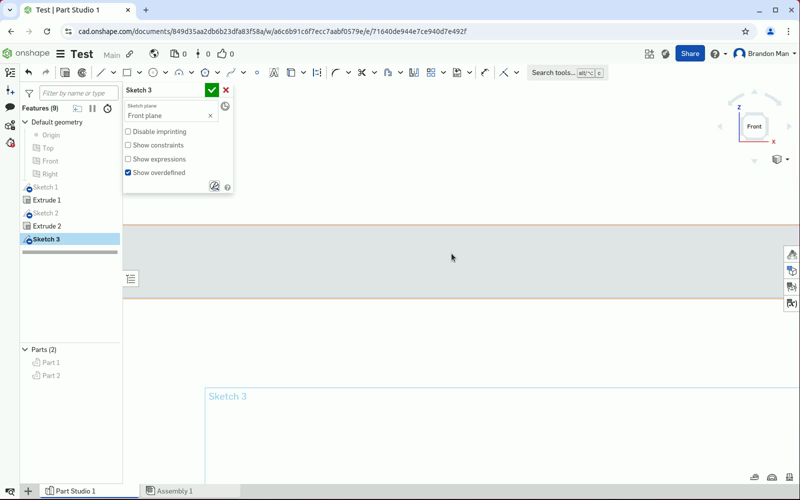
click(451, 253)
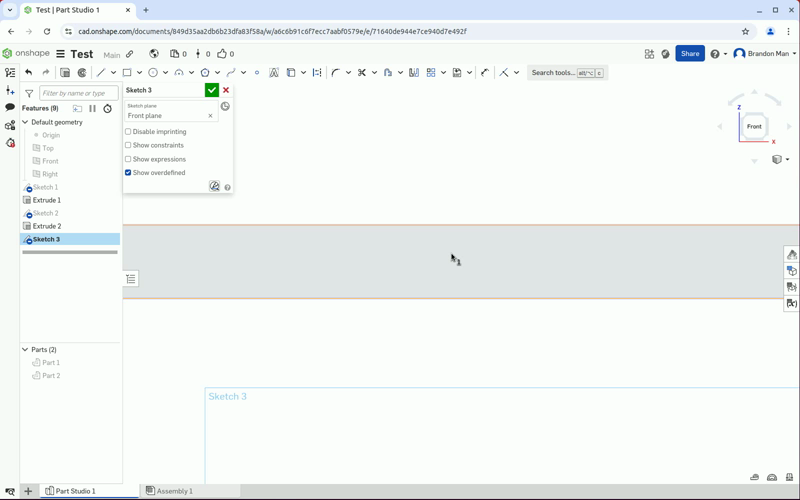
scroll(-6)
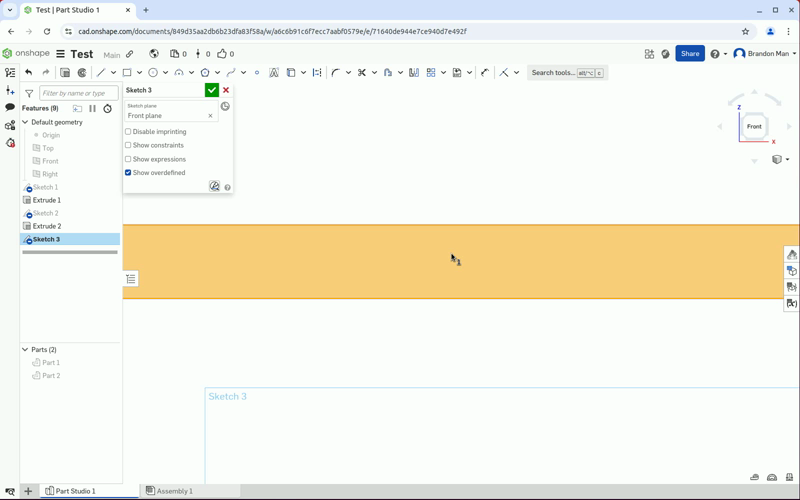
scroll(-6)
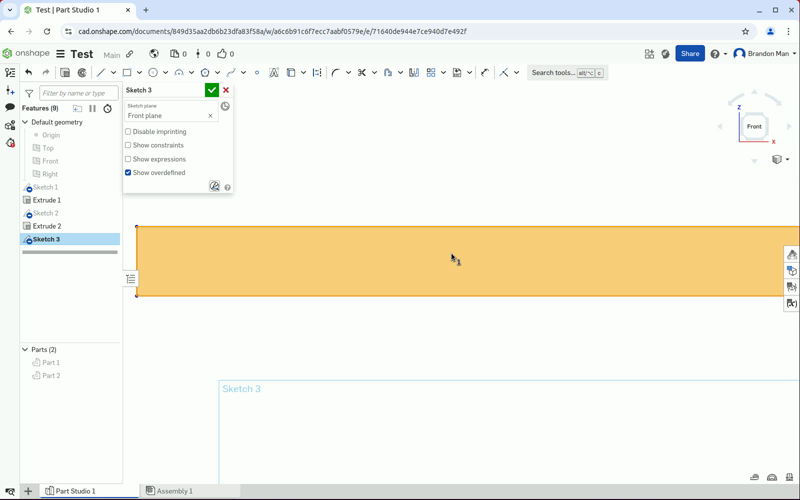
scroll(-6)
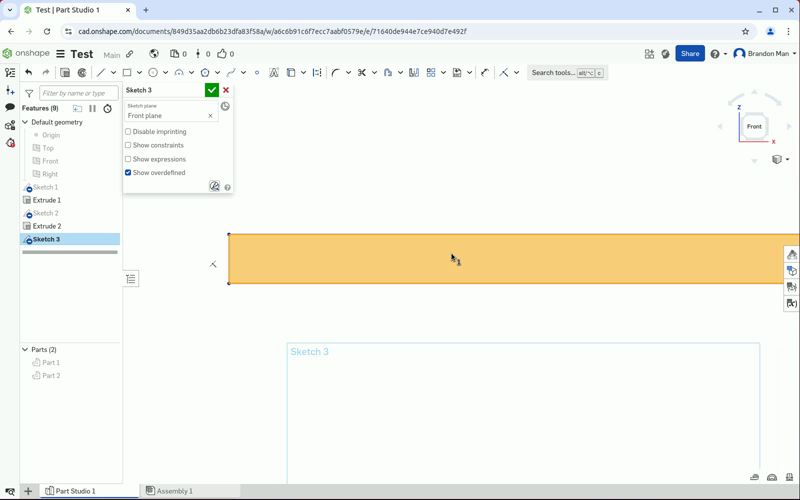
scroll(-6)
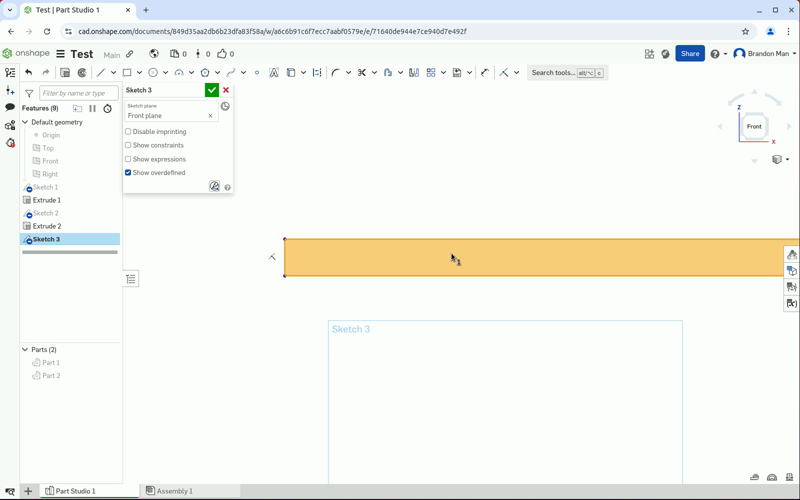
scroll(-6)
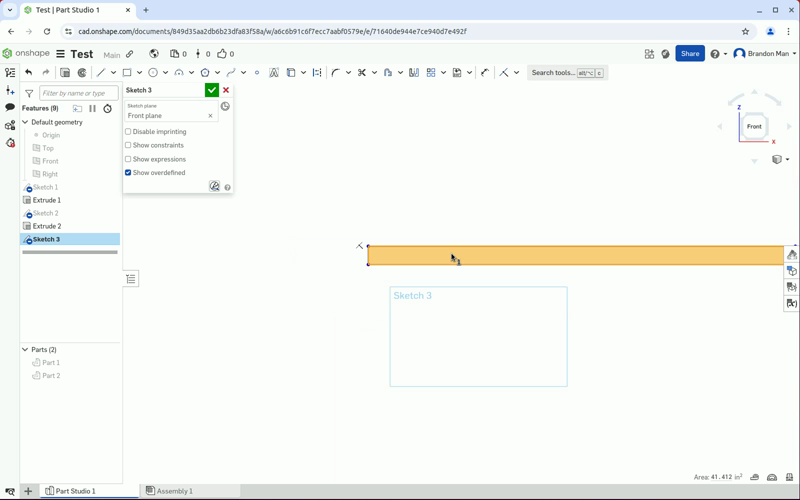
scroll(-6)
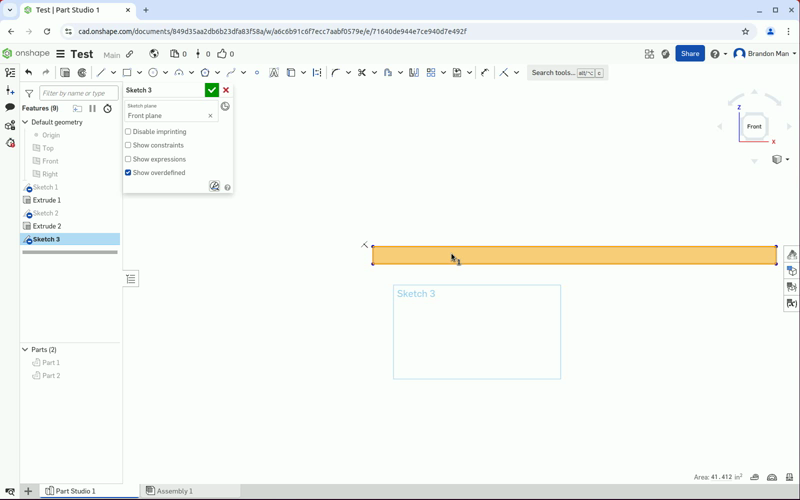
scroll(-6)
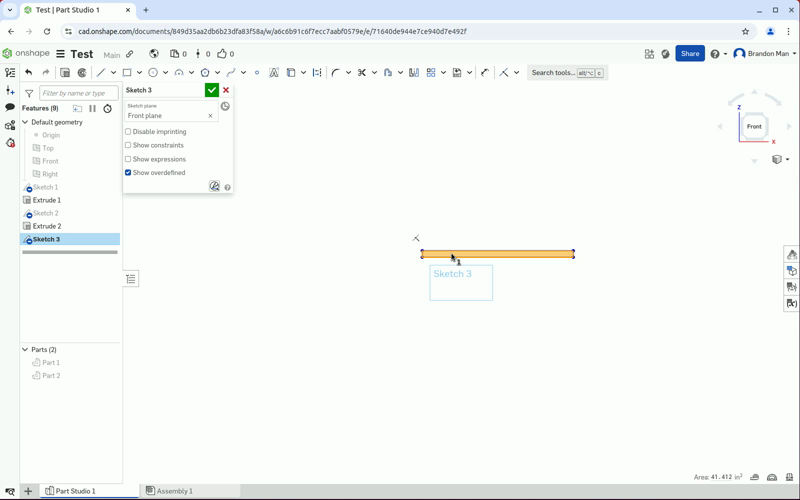
mouse_move(73, 352)
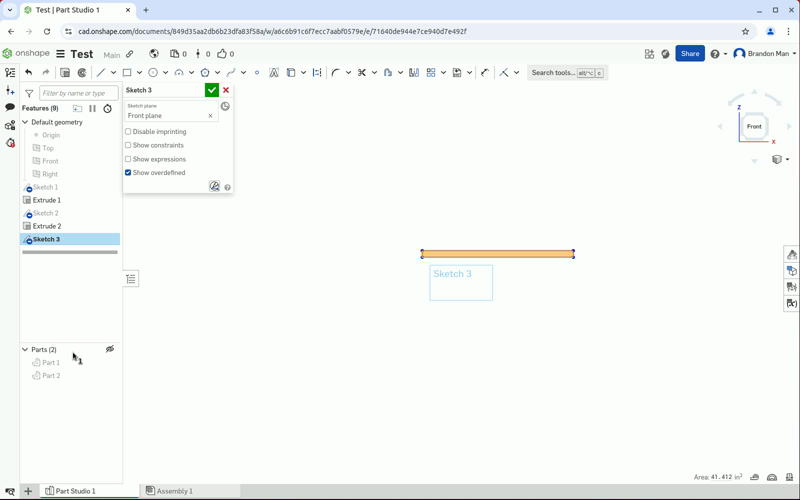
key(shift+y)
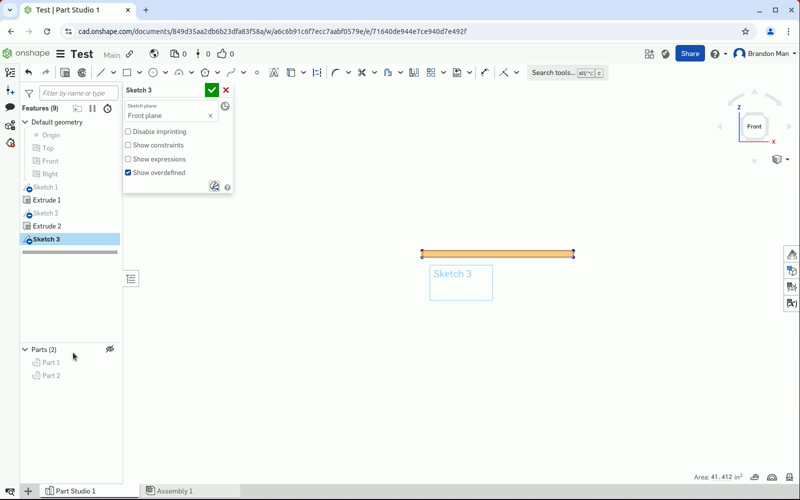
key(shift+e)
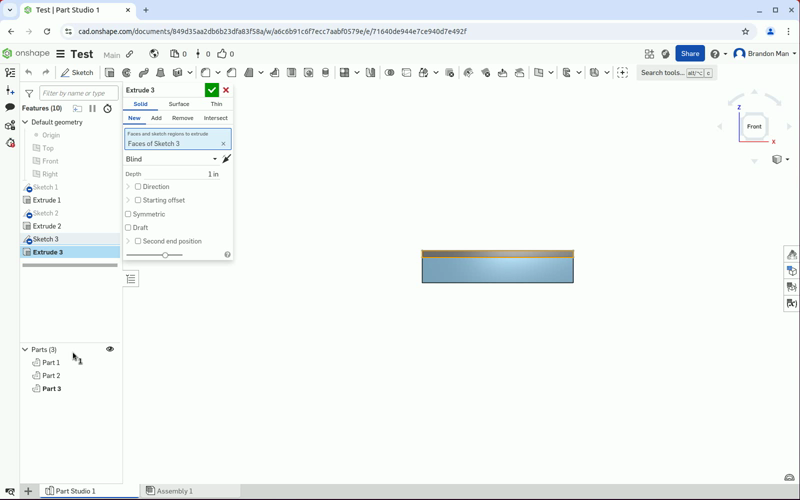
mouse_move(143, 106)
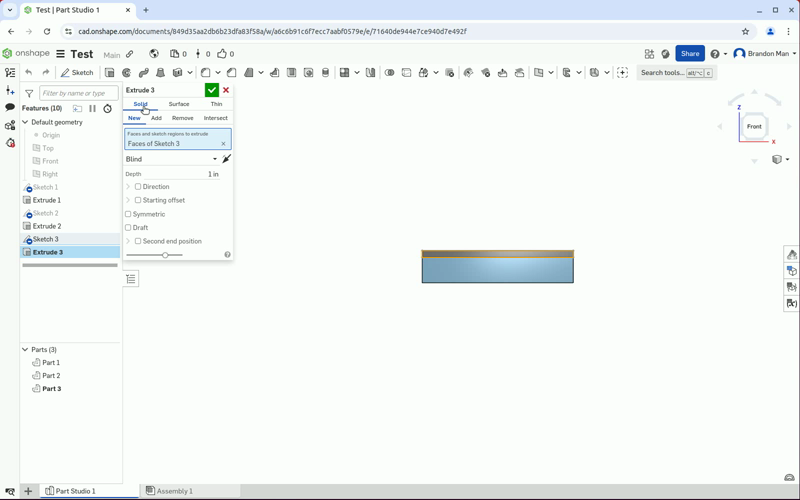
click(143, 106)
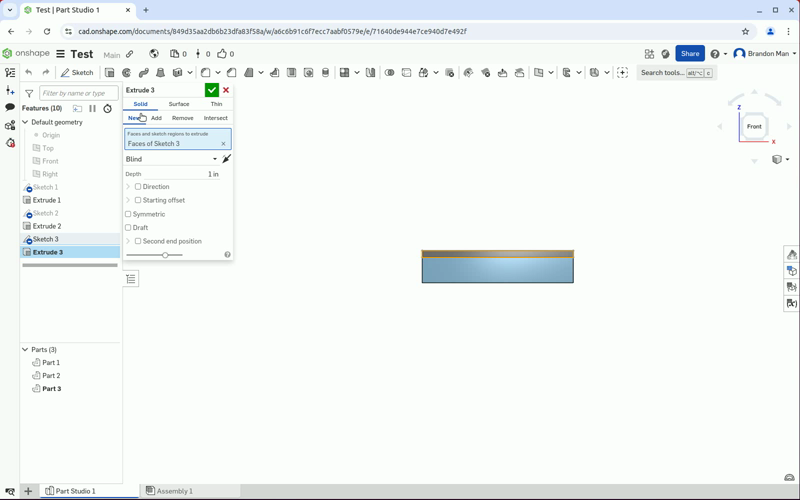
mouse_move(137, 120)
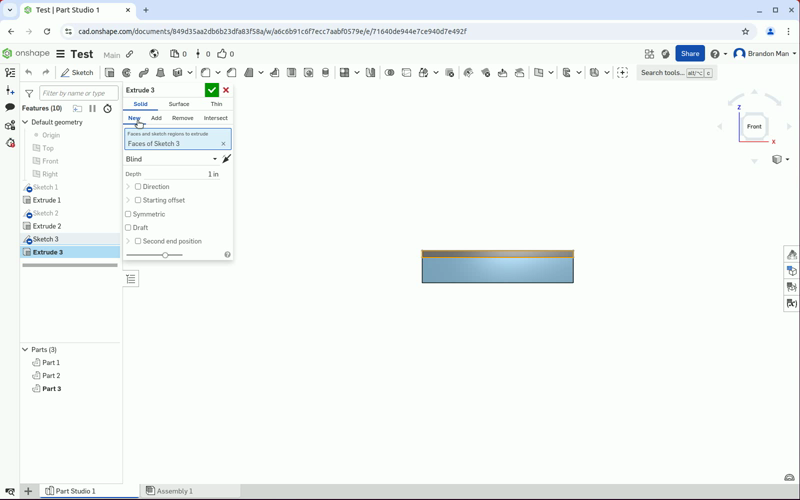
click(137, 120)
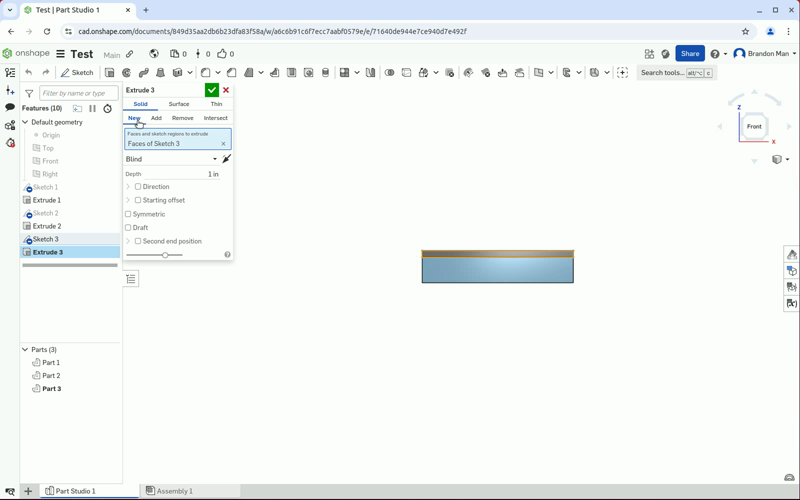
key(tab, 4)
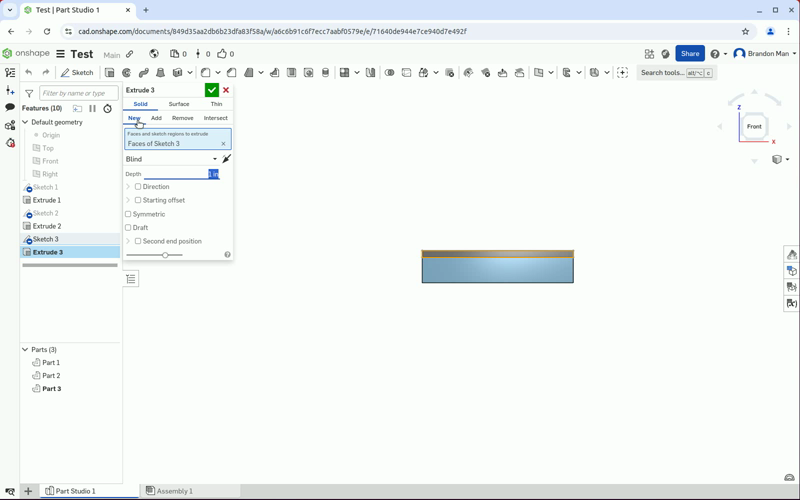
text(6.258)
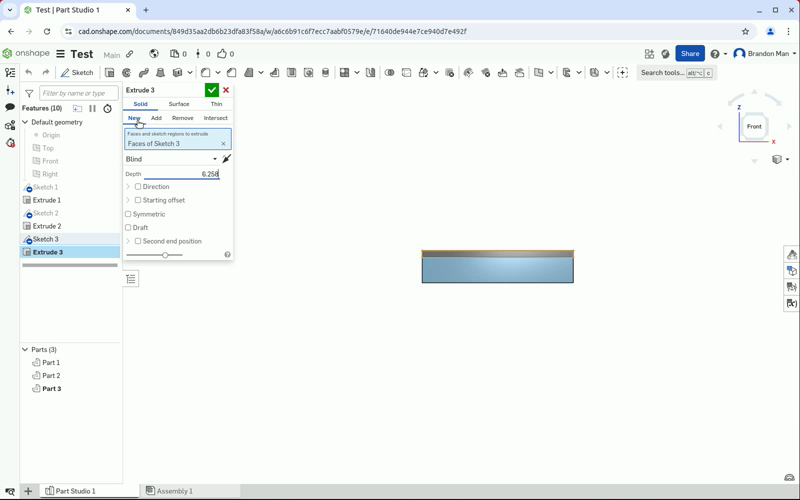
key(enter)
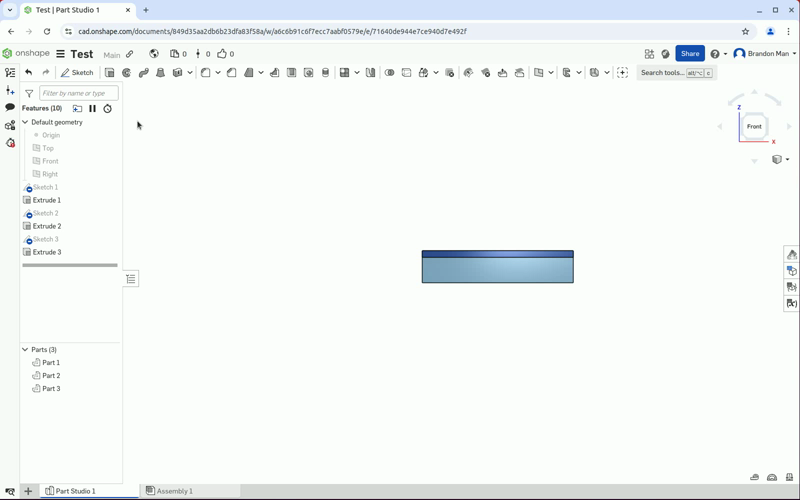
key(shift+h)
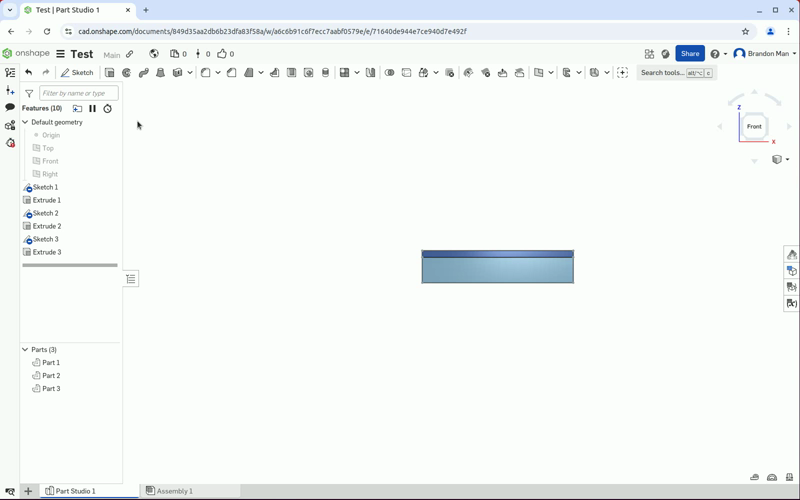
key(shift+h)
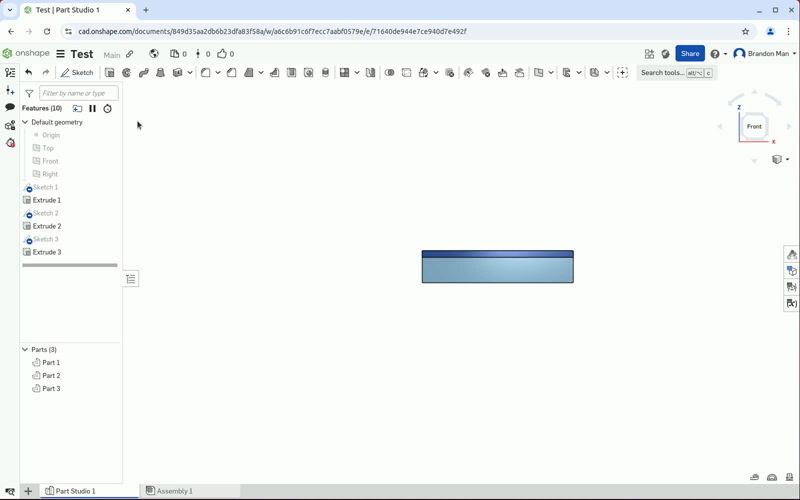
mouse_move(73, 189)
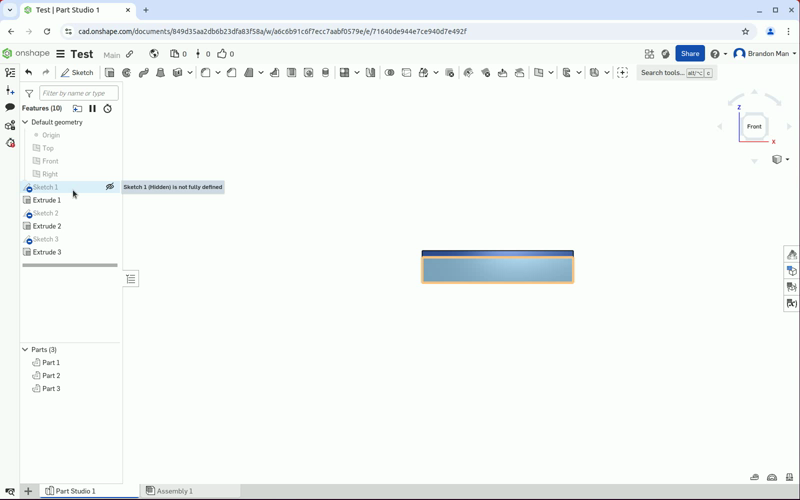
click(73, 189)
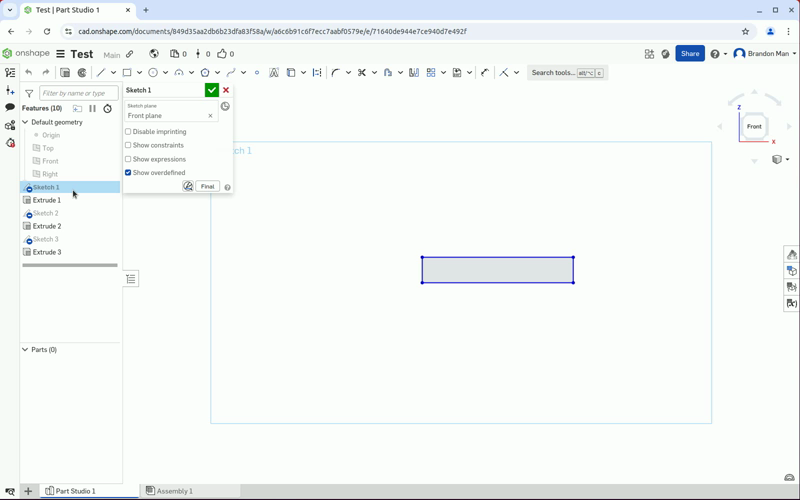
mouse_move(229, 92)
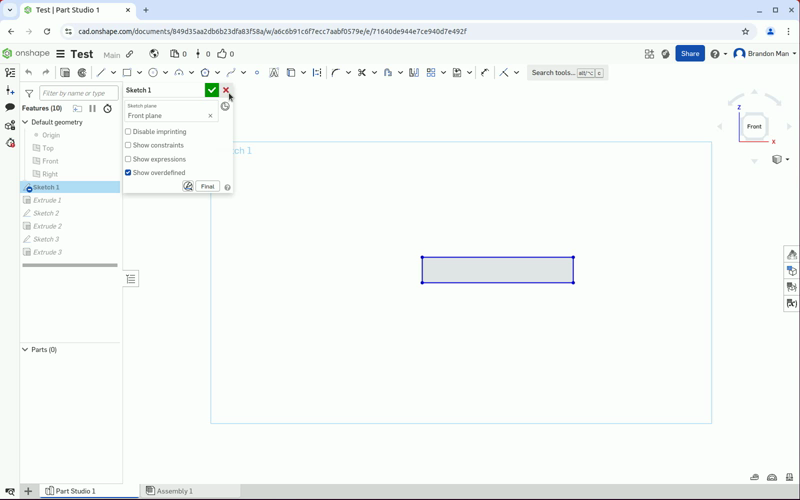
click(229, 92)
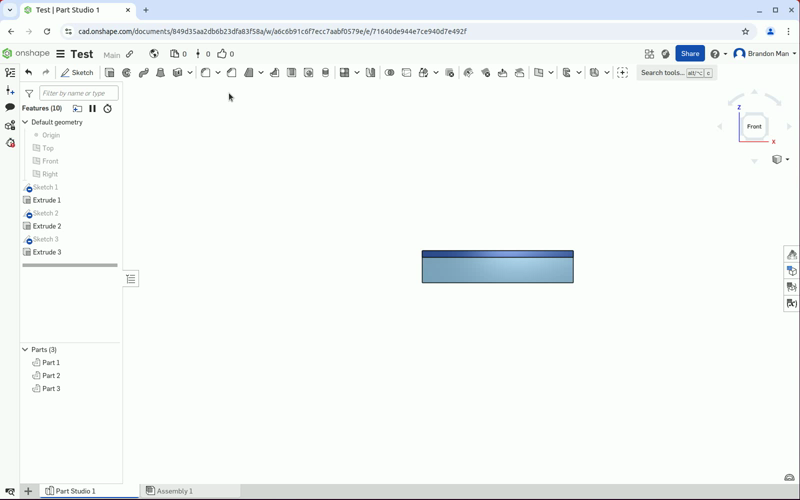
mouse_move(73, 352)
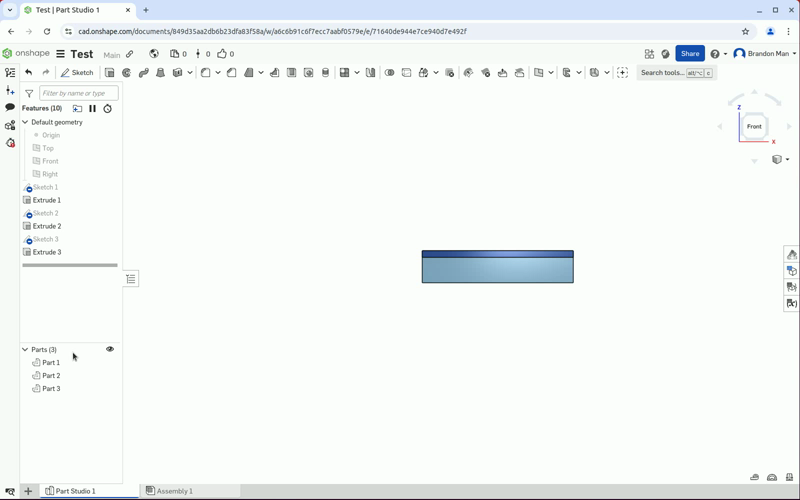
key(y)
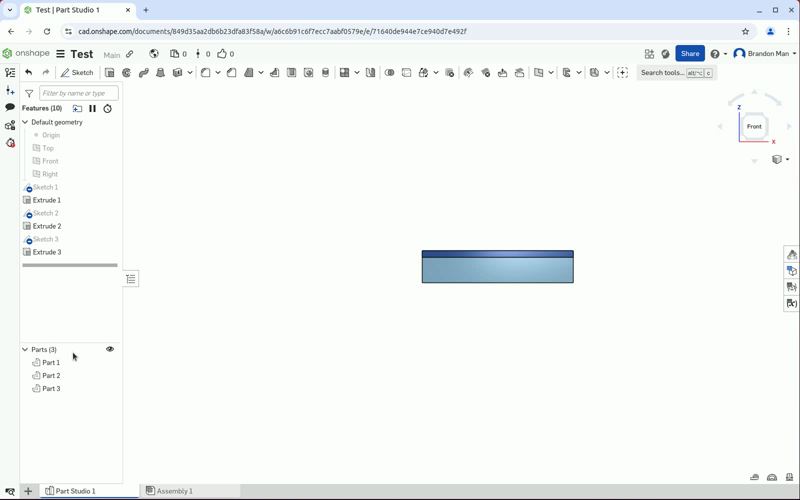
key(shift+p)
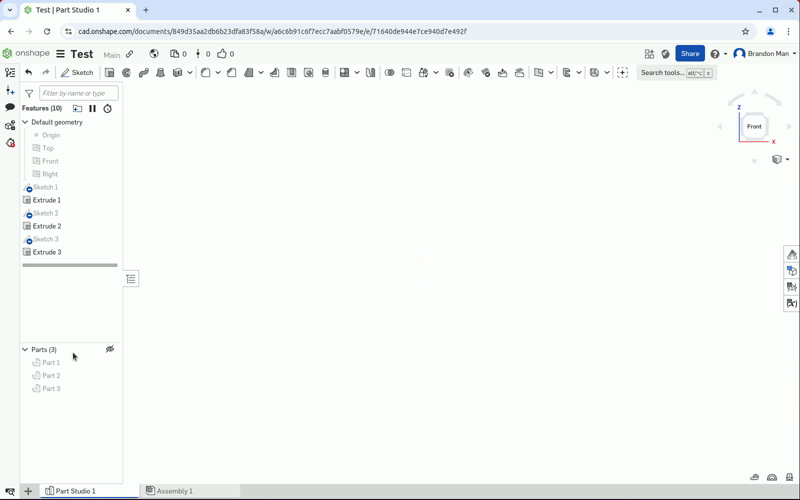
key(space)
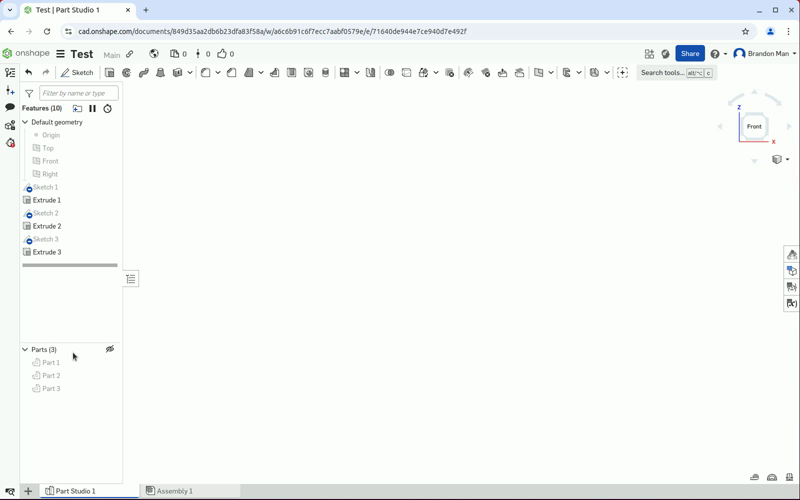
key_down(shift)
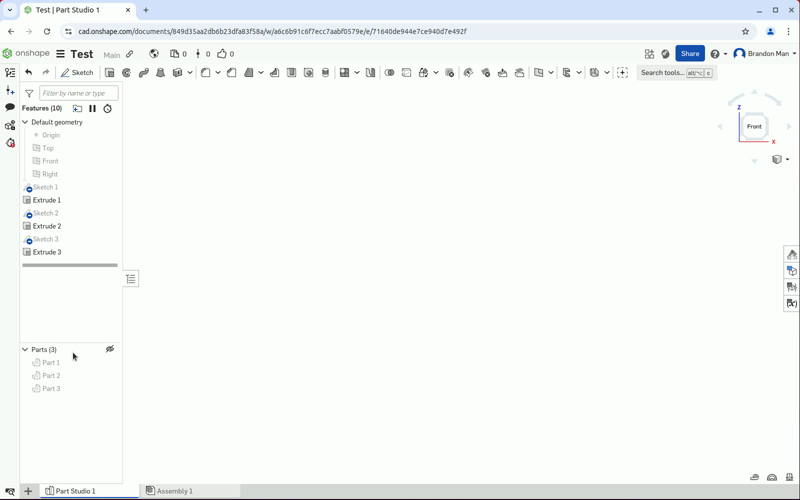
key(down)
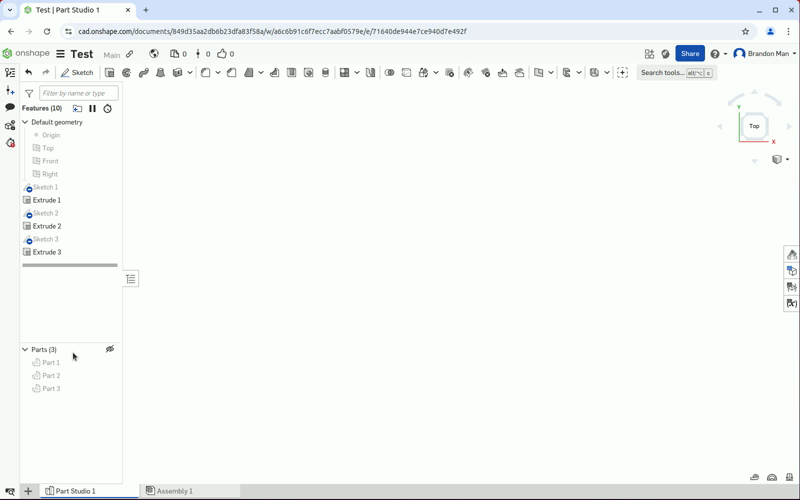
key_up(shift)
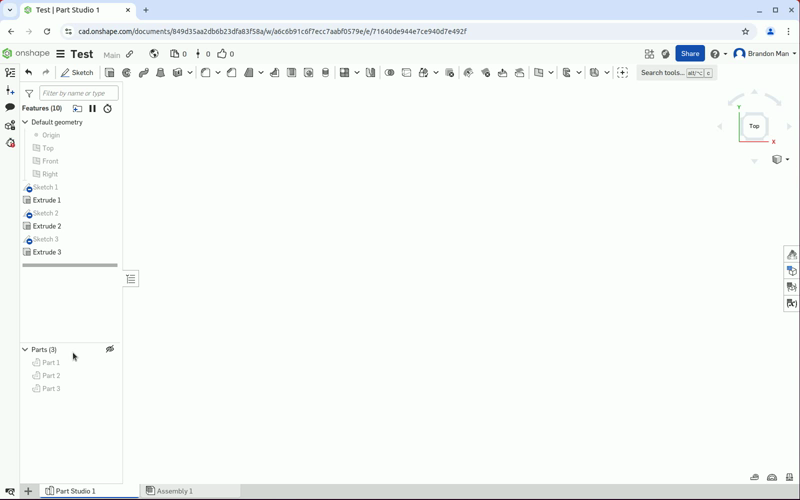
mouse_move(73, 352)
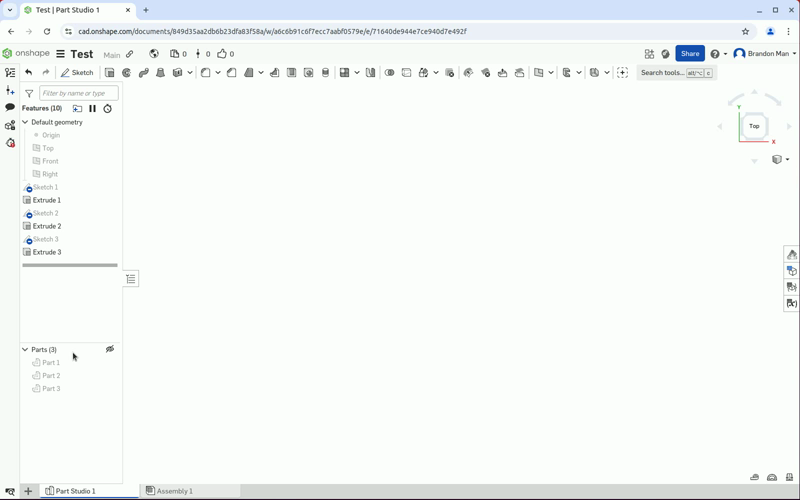
key(shift+y)
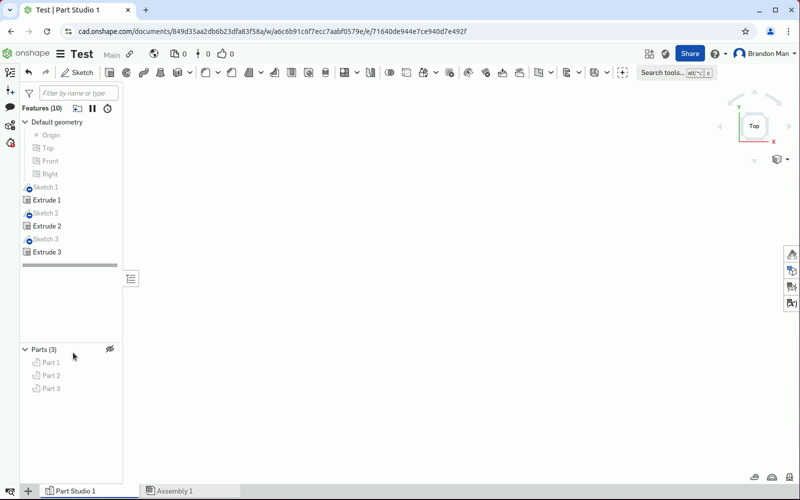
key(shift+s)
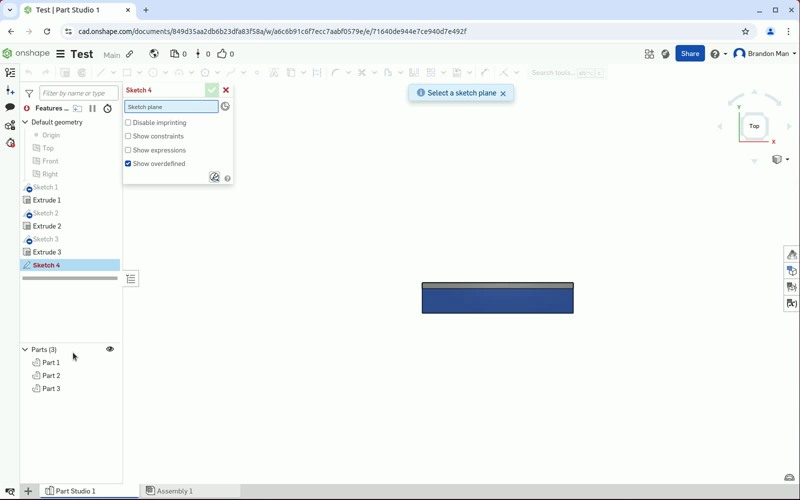
mouse_move(73, 150)
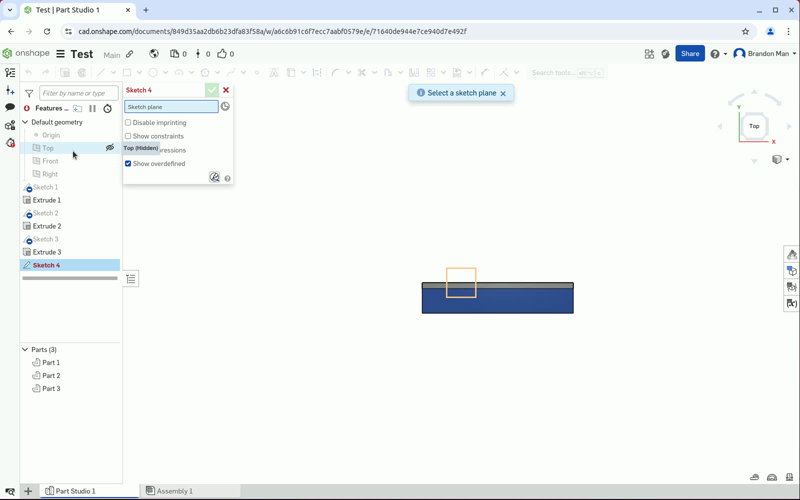
click(73, 150)
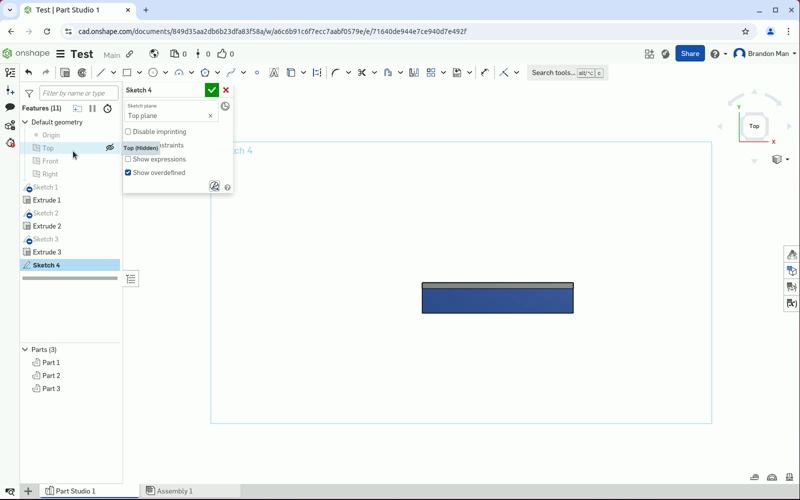
mouse_move(73, 352)
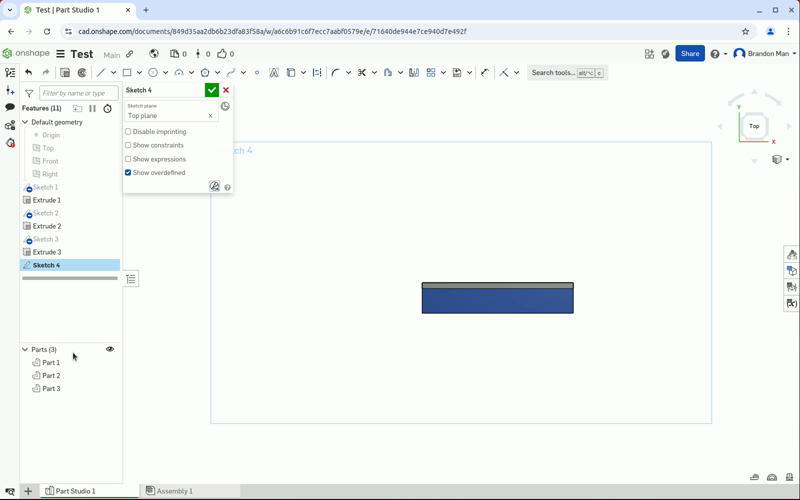
key(y)
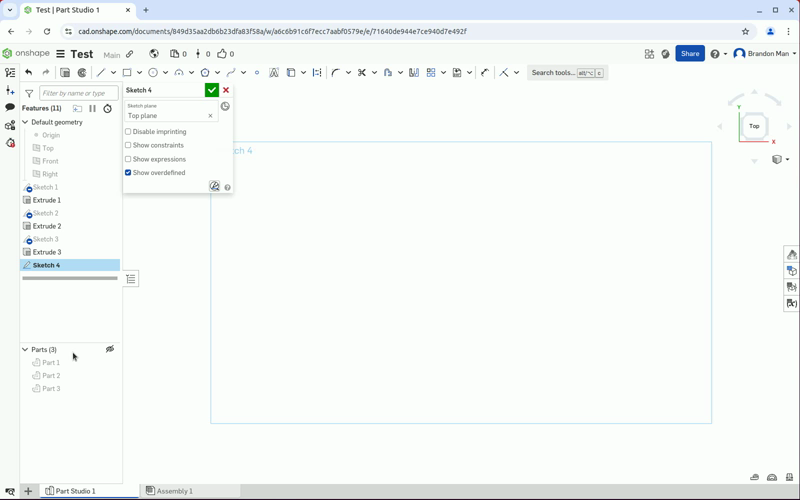
key(c)
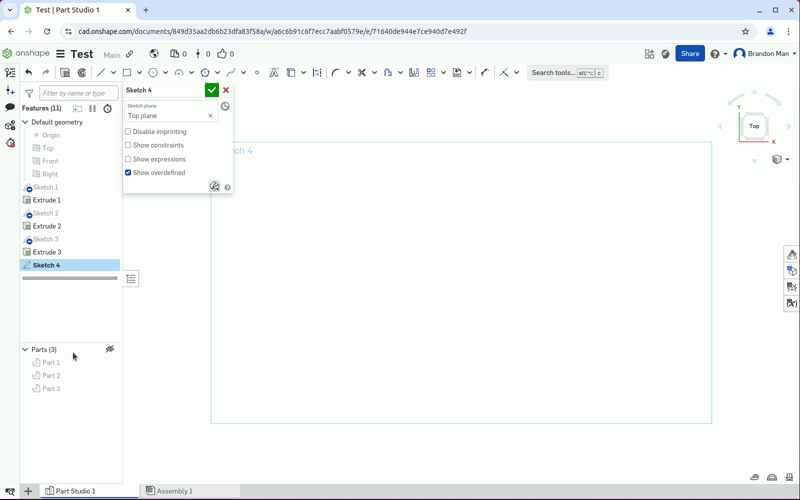
key_down(shift)
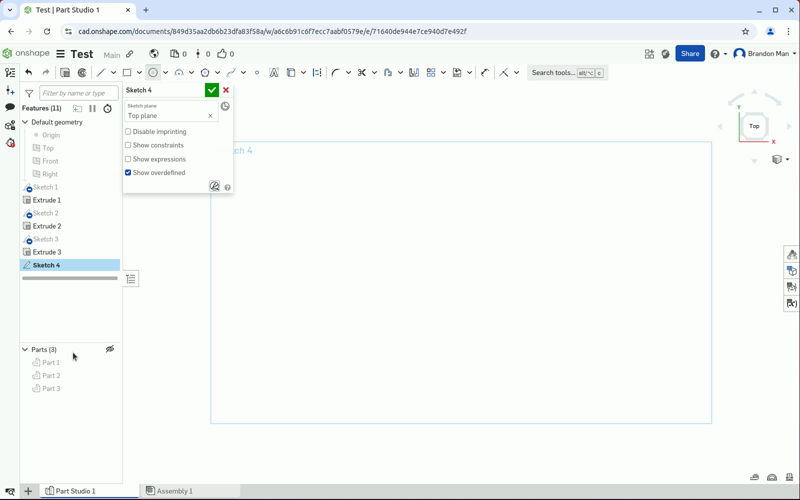
mouse_move(554, 299)
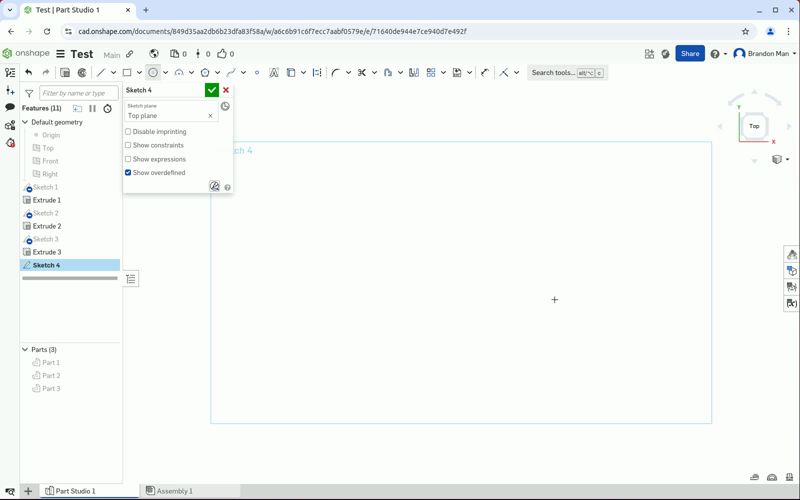
click(554, 299)
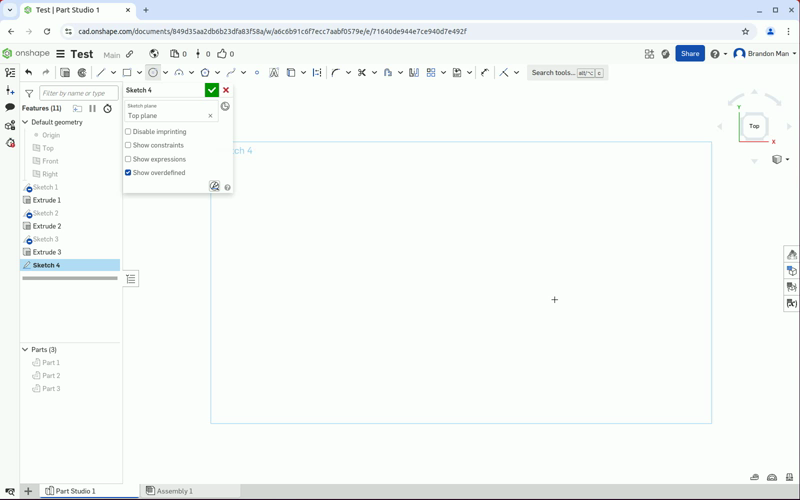
key_up(shift)
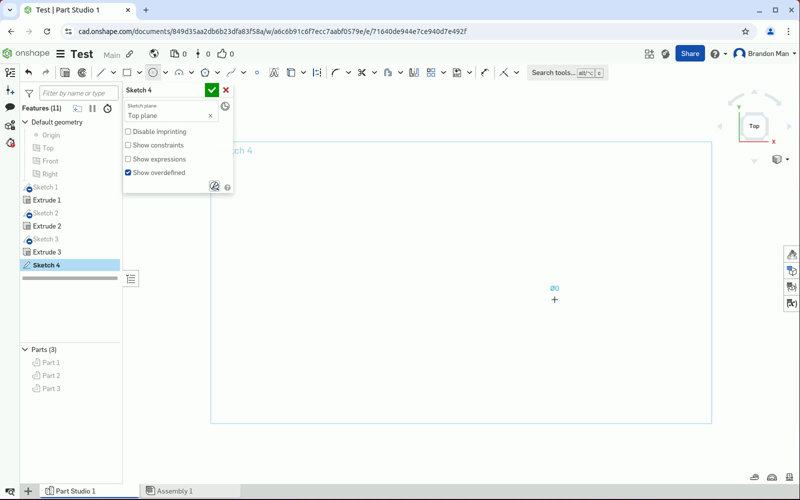
mouse_move(559, 299)
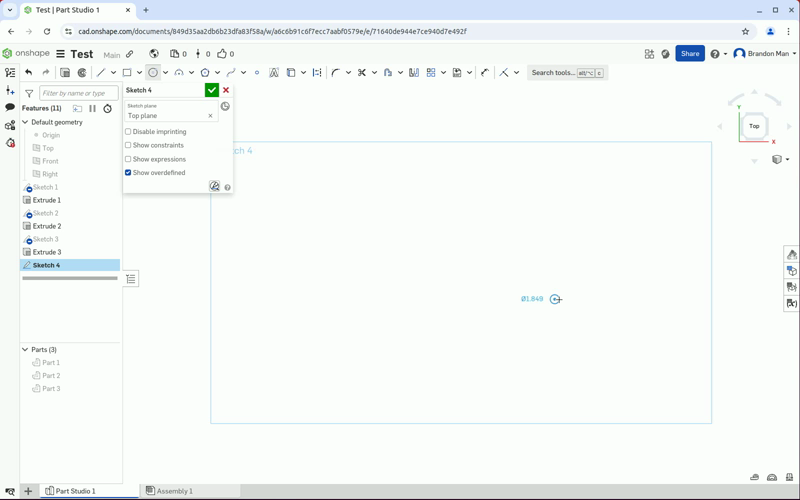
click(559, 299)
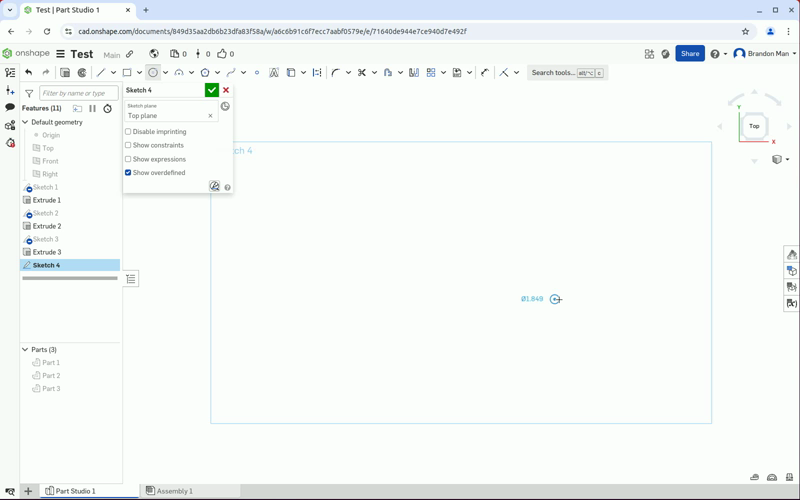
key(esc)
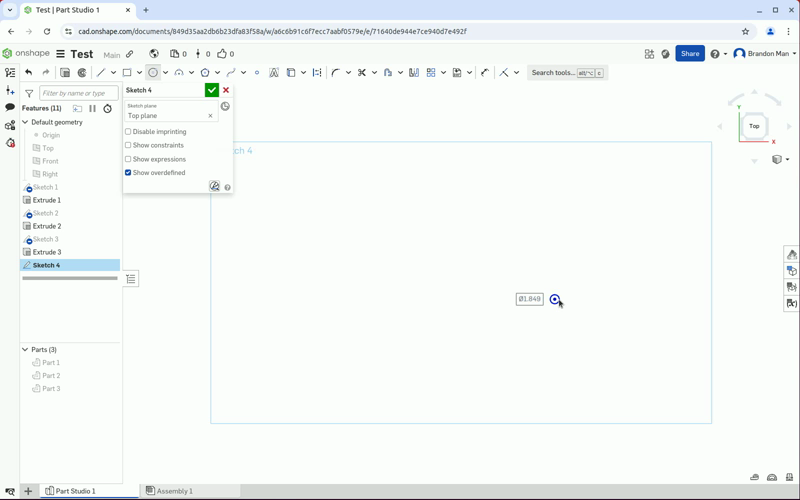
key(c)
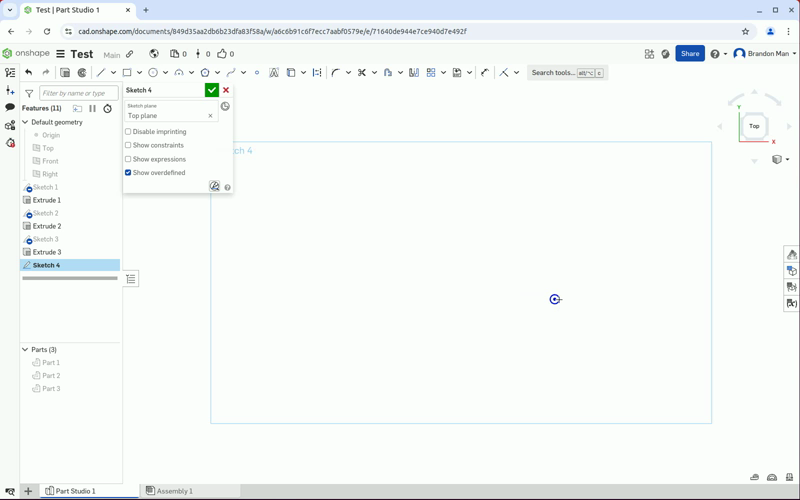
key_down(shift)
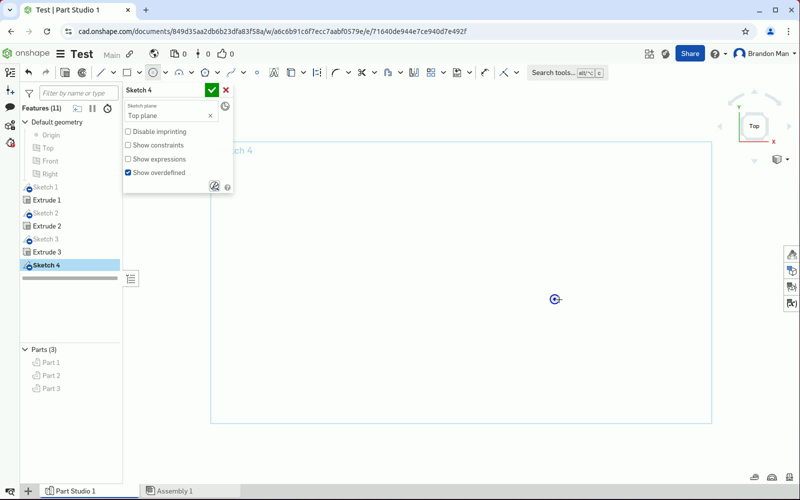
mouse_move(554, 299)
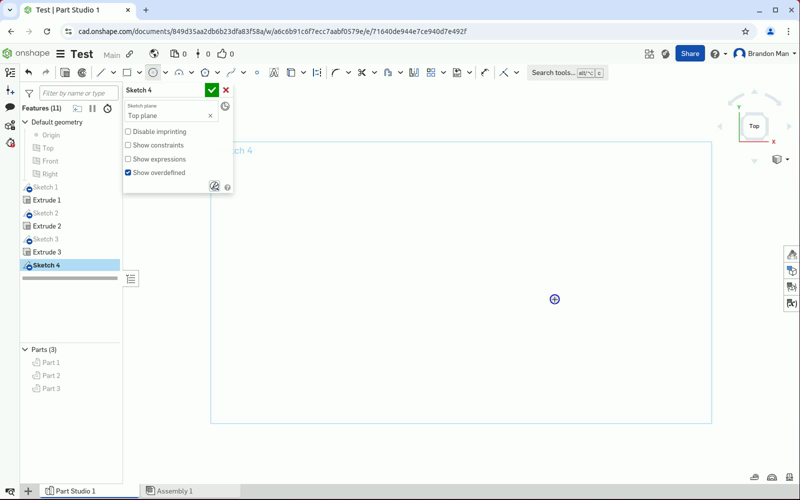
click(554, 299)
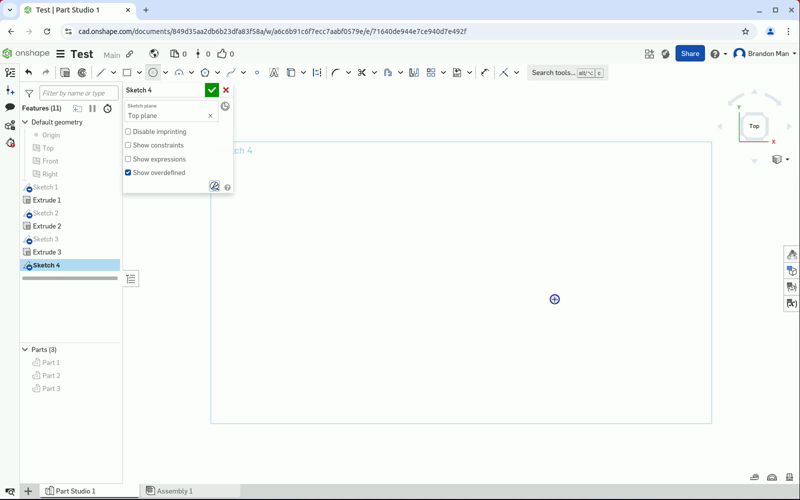
key_up(shift)
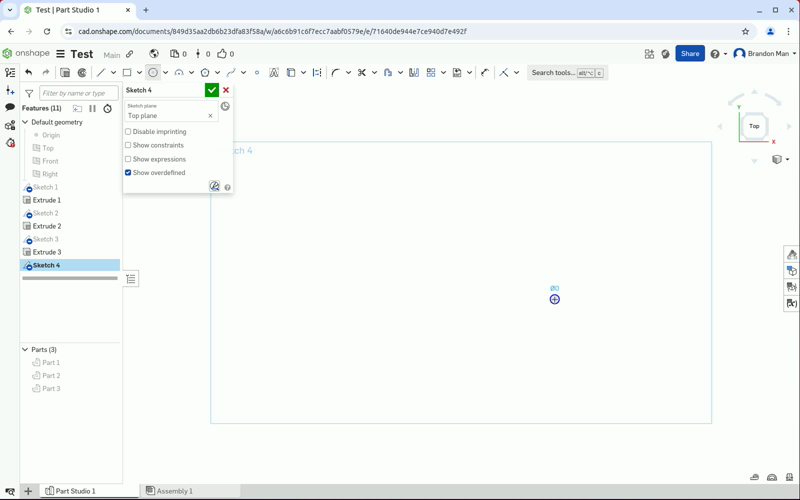
mouse_move(556, 299)
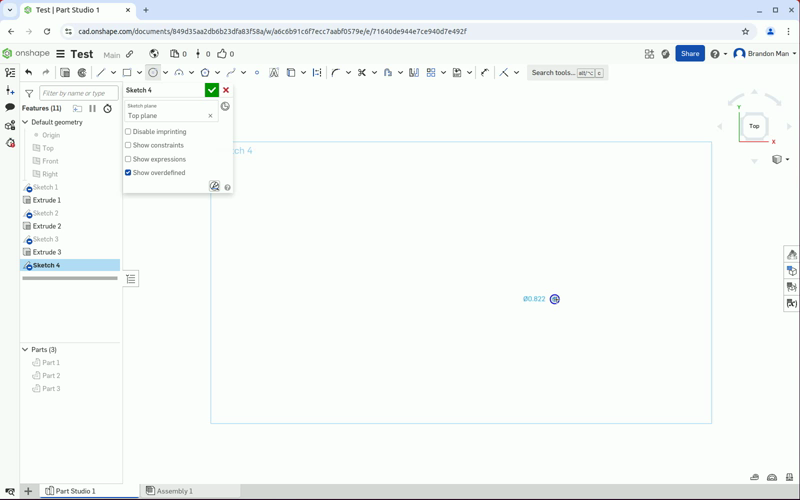
scroll(6)
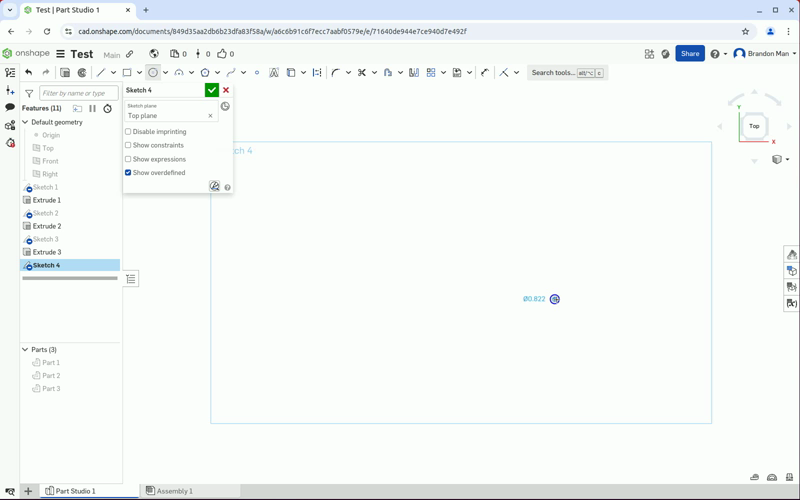
scroll(6)
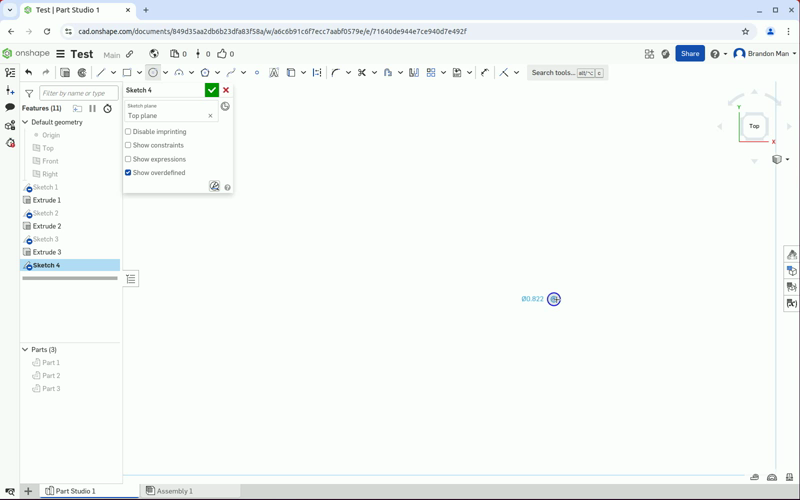
scroll(6)
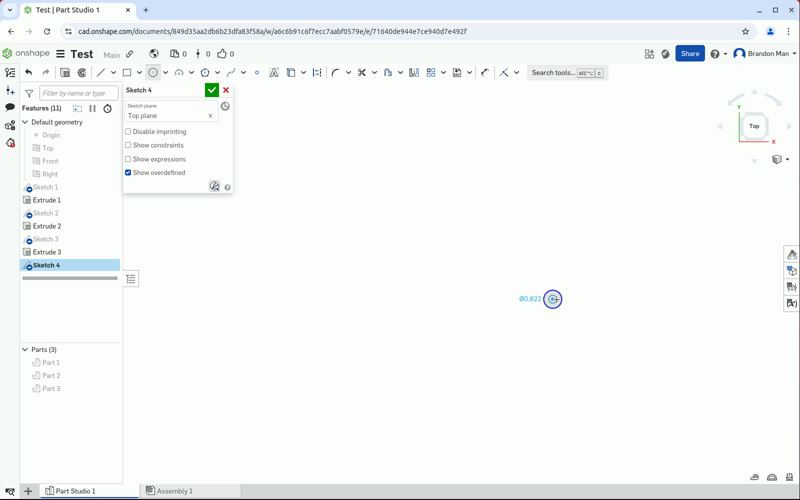
scroll(6)
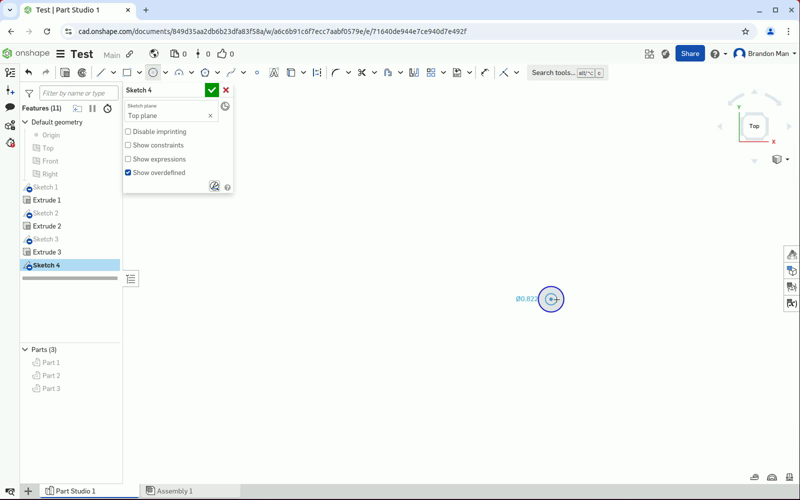
scroll(6)
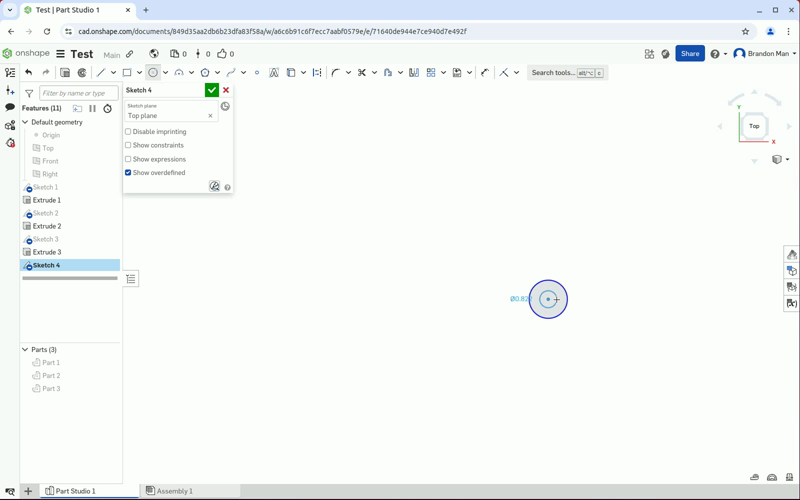
scroll(6)
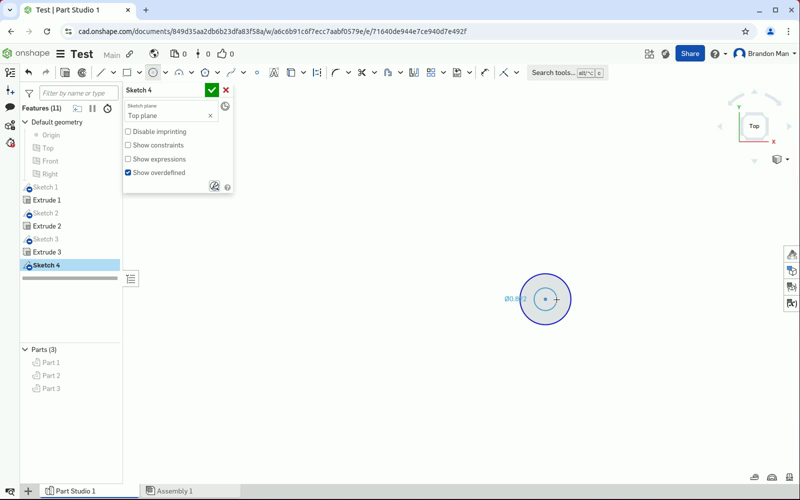
scroll(6)
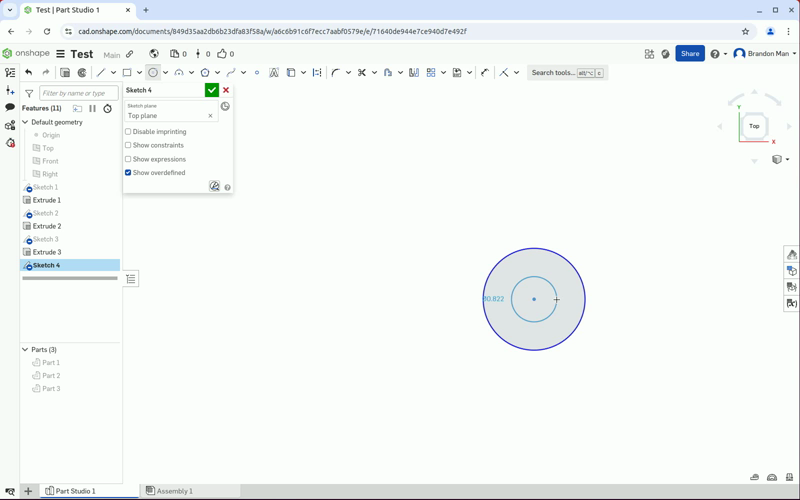
click(556, 299)
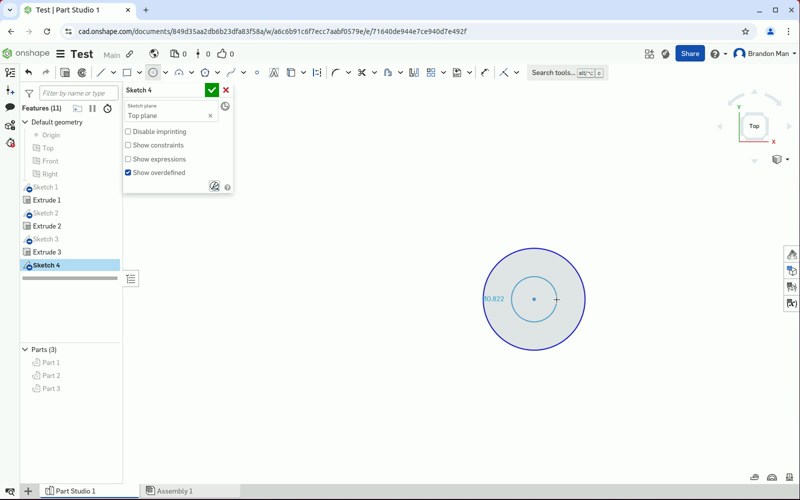
scroll(-6)
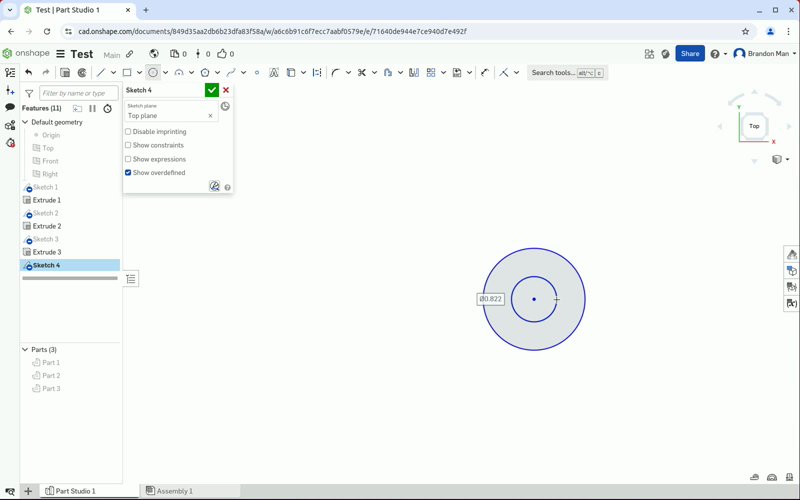
scroll(-6)
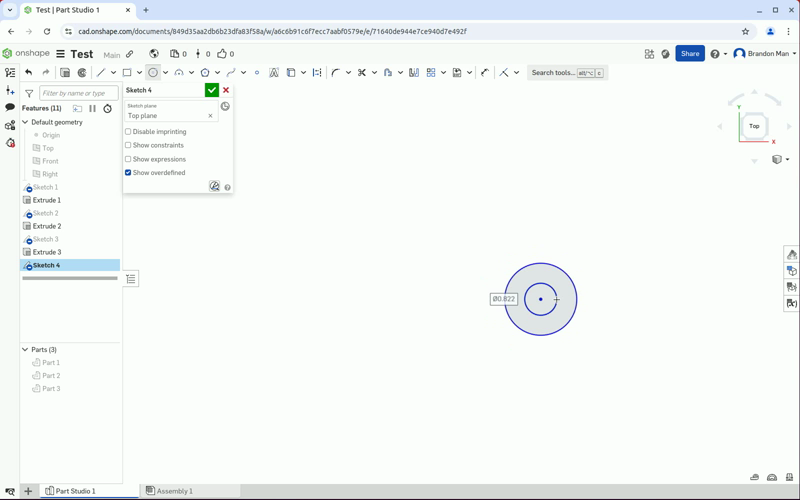
scroll(-6)
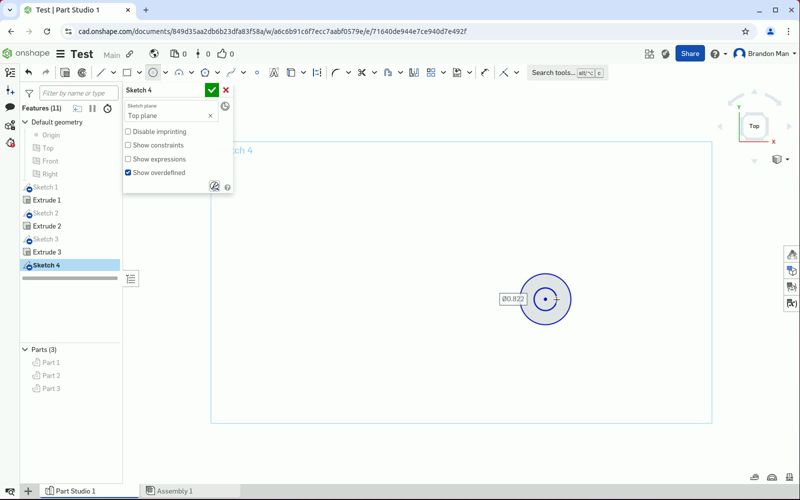
scroll(-6)
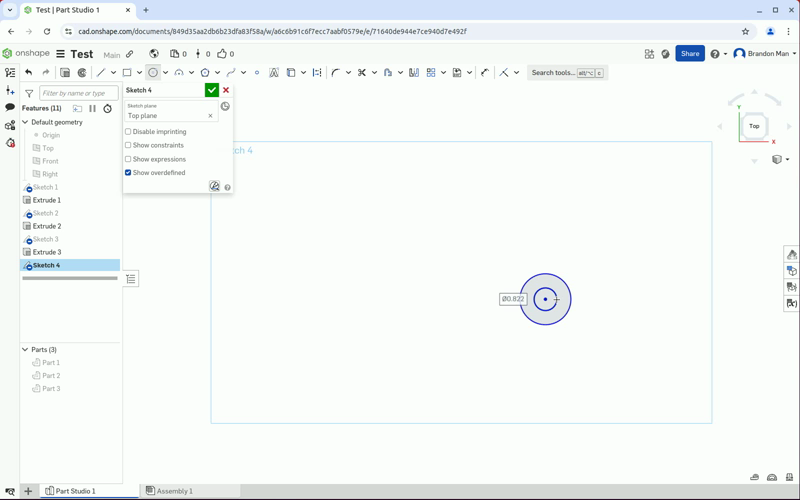
scroll(-6)
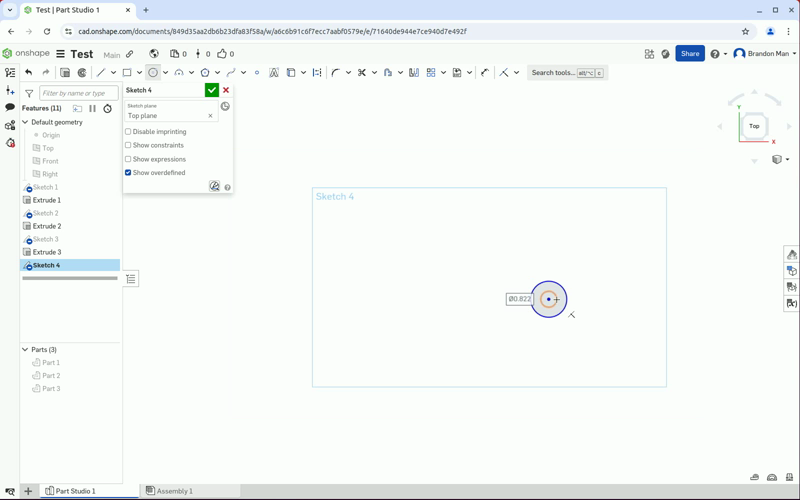
scroll(-6)
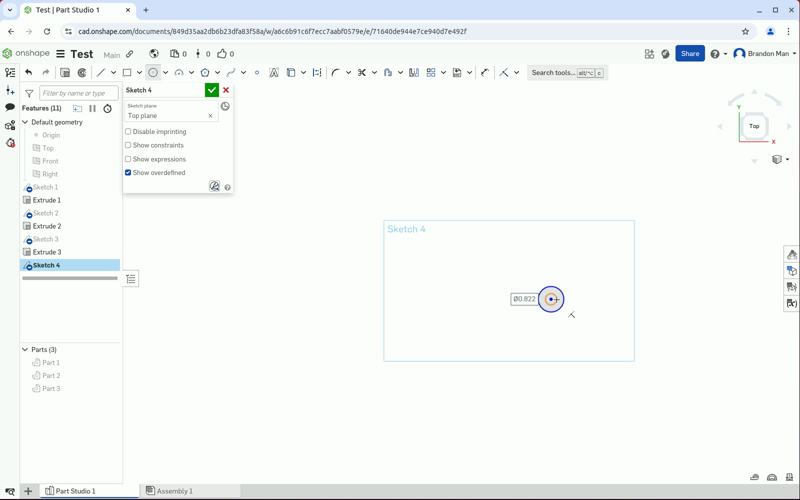
scroll(-6)
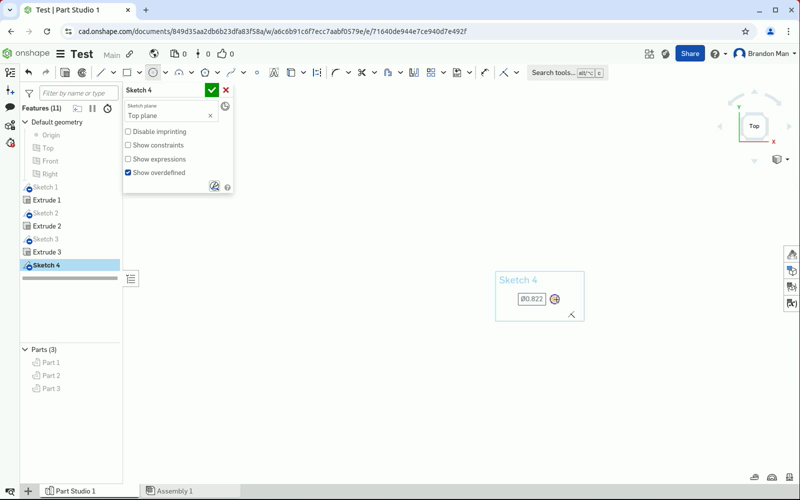
key(esc)
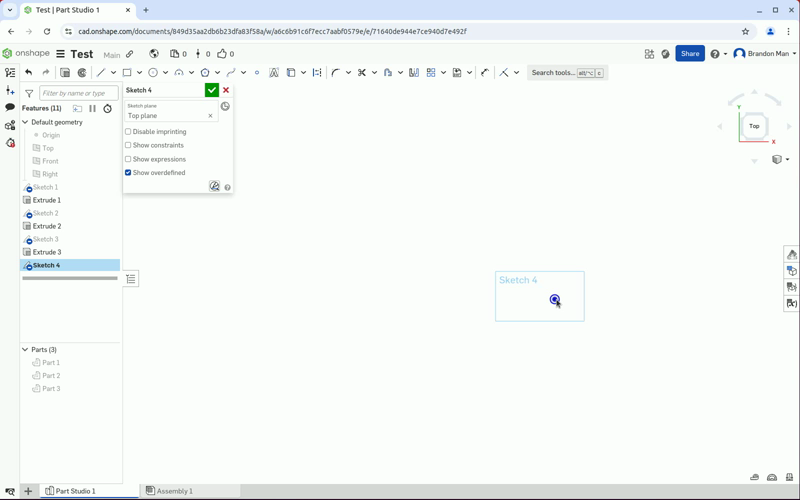
mouse_move(551, 300)
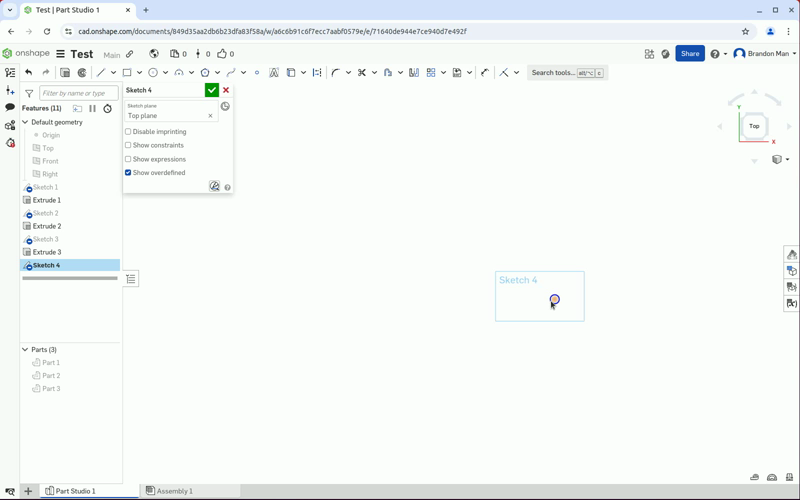
scroll(6)
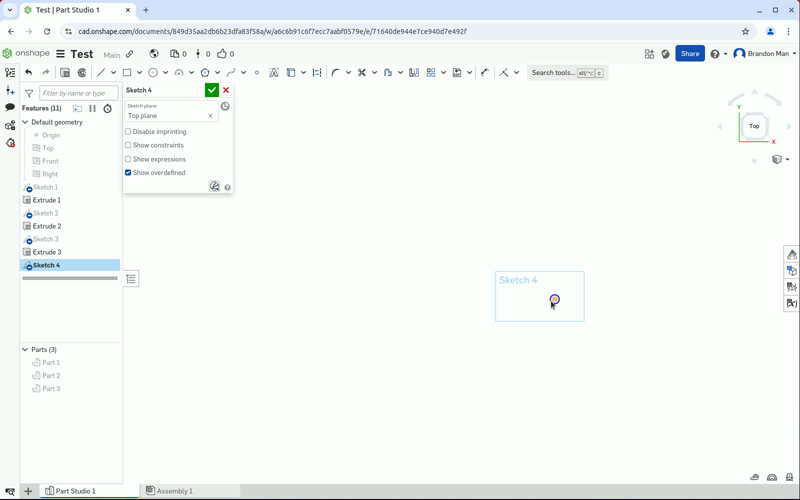
scroll(6)
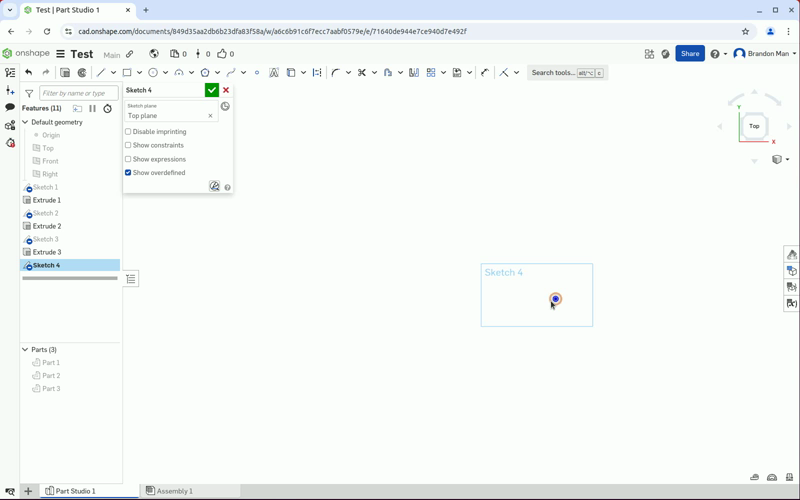
scroll(6)
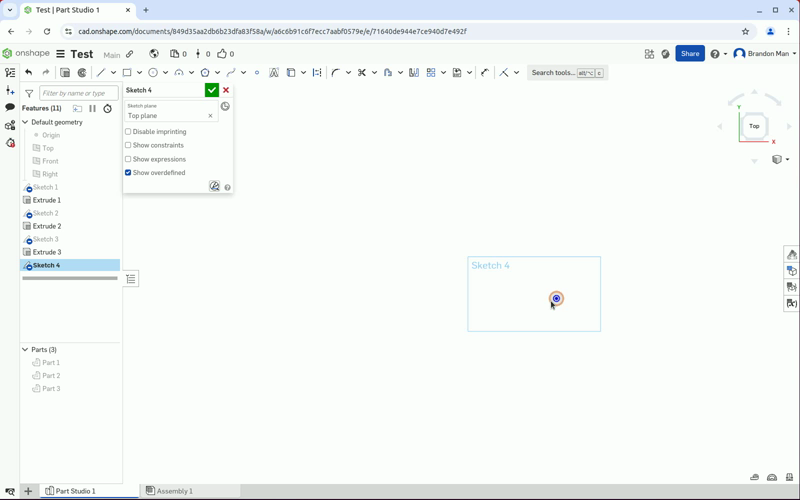
scroll(6)
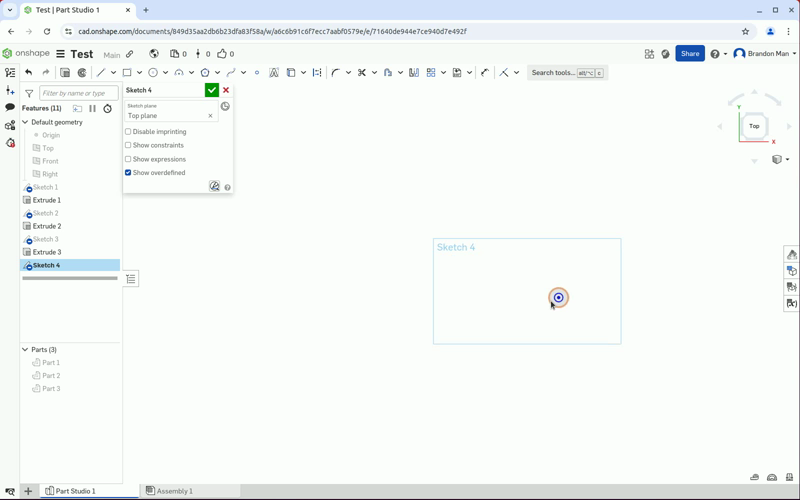
scroll(6)
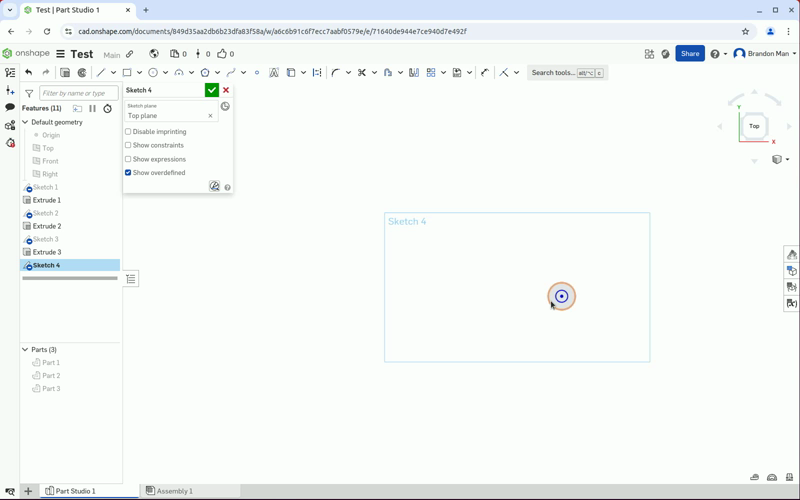
scroll(6)
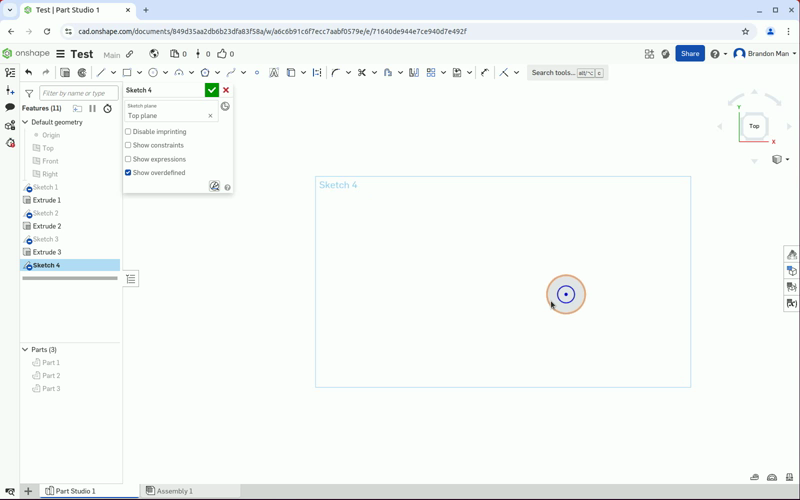
scroll(6)
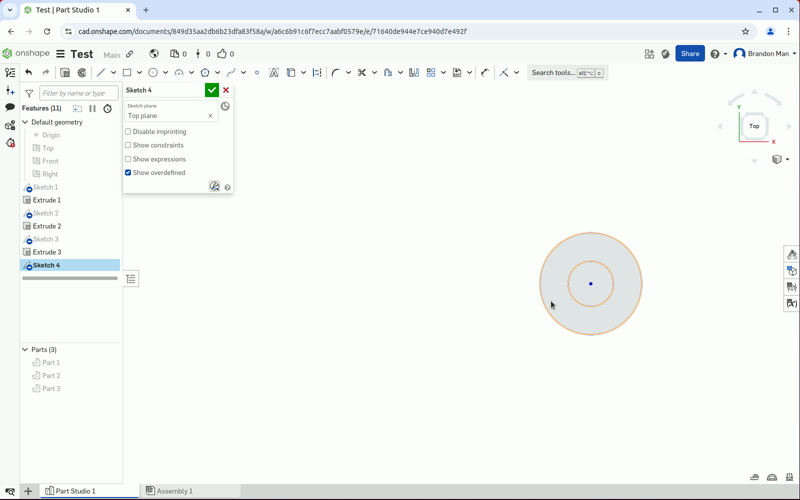
click(551, 300)
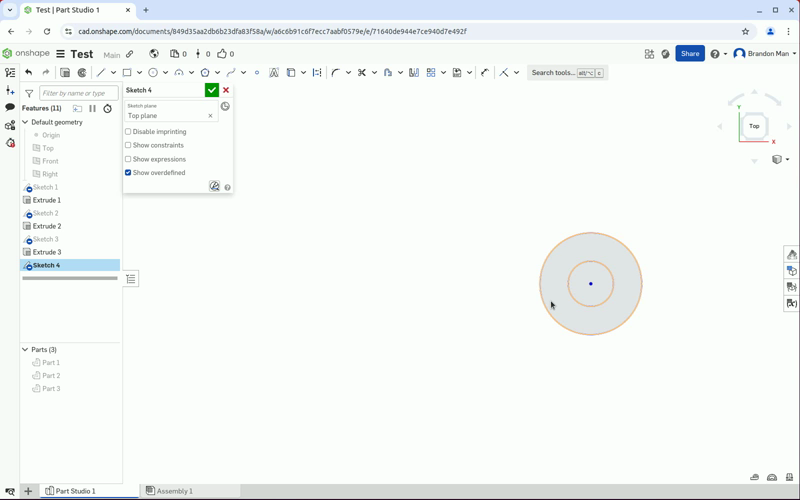
scroll(-6)
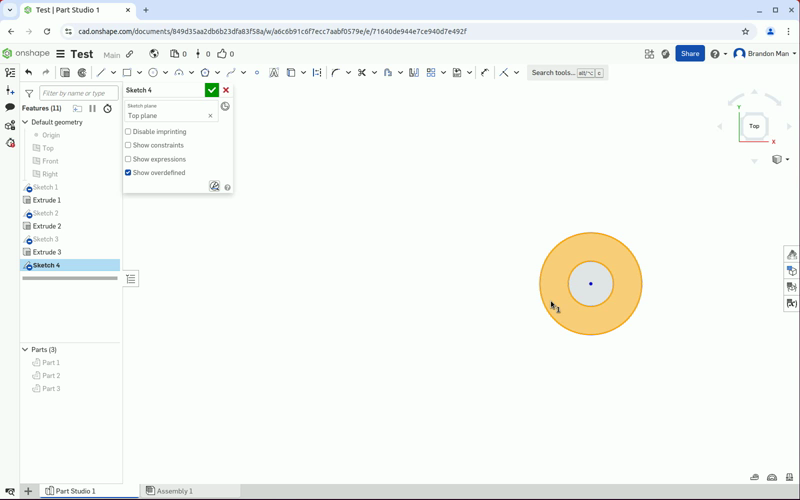
scroll(-6)
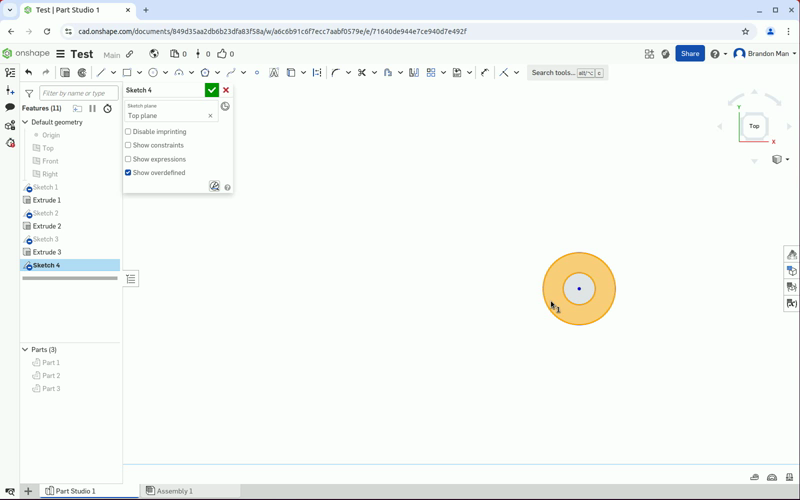
scroll(-6)
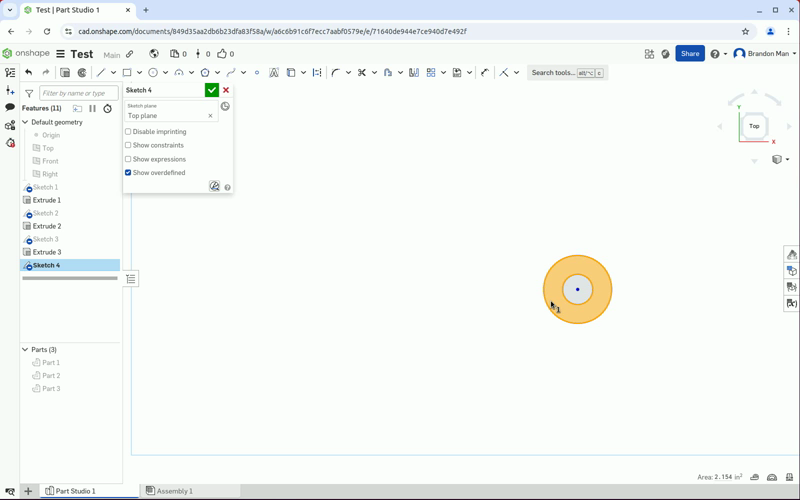
scroll(-6)
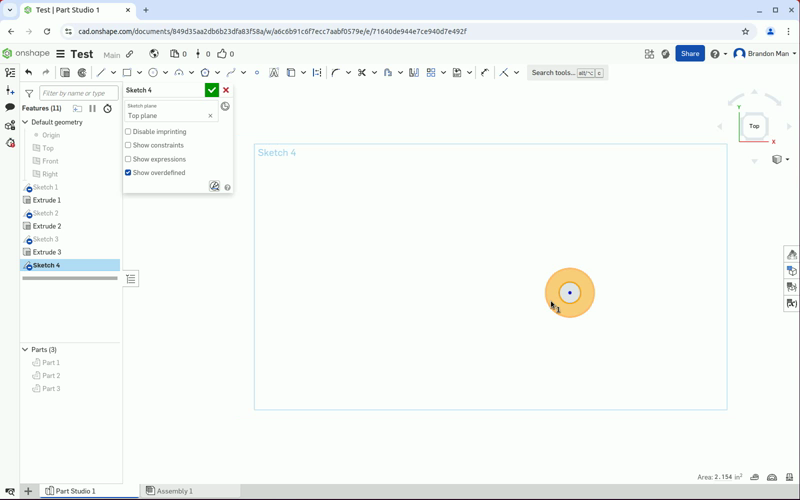
scroll(-6)
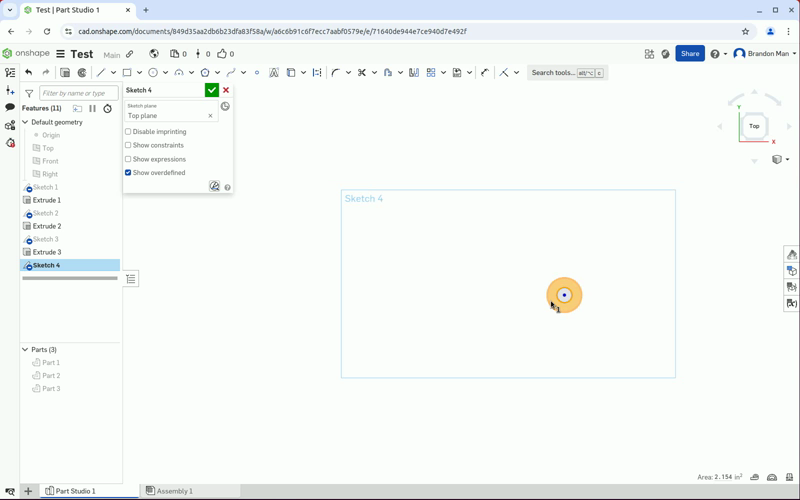
scroll(-6)
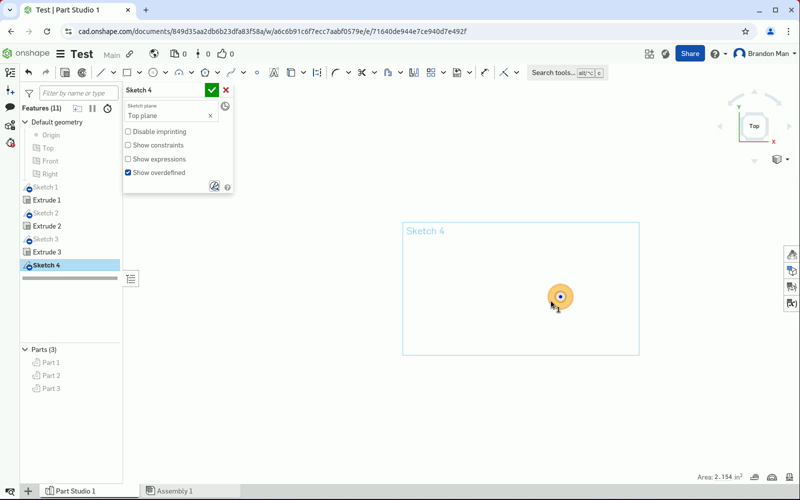
scroll(-6)
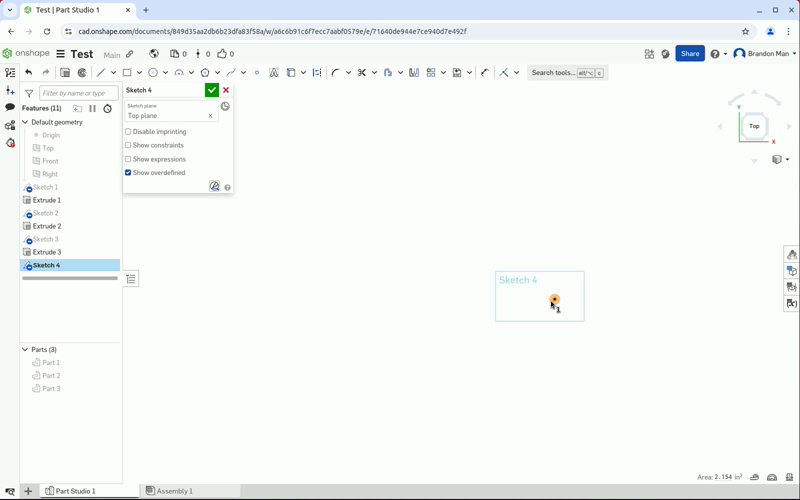
mouse_move(73, 352)
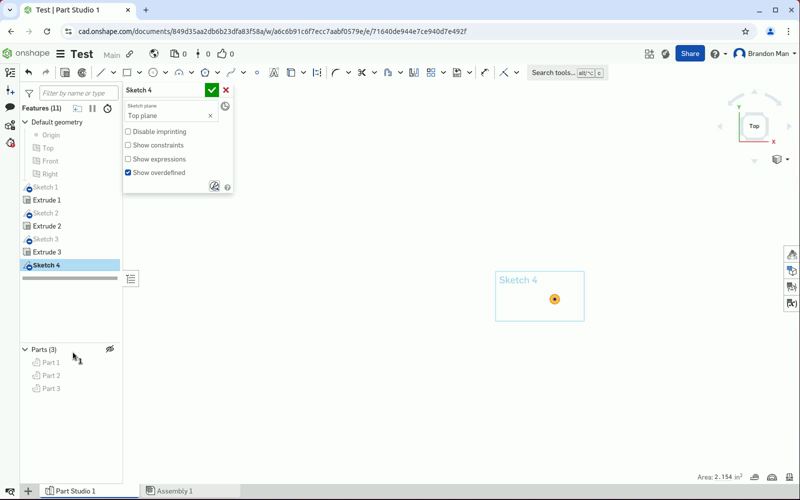
key(shift+y)
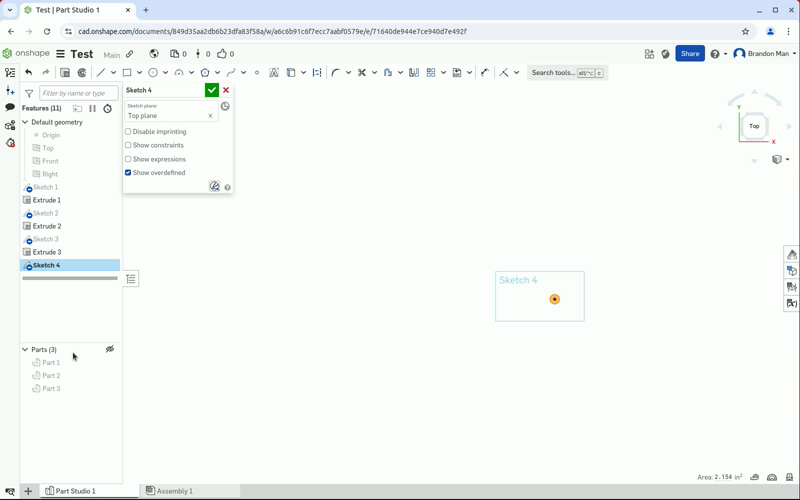
key(shift+e)
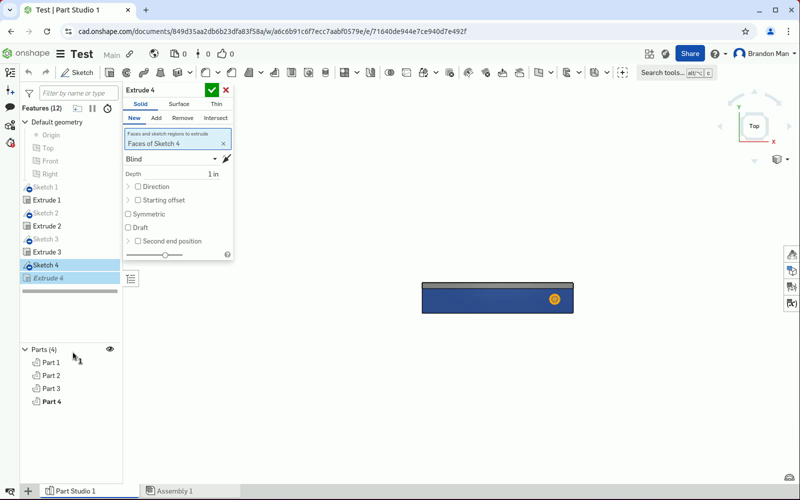
mouse_move(143, 106)
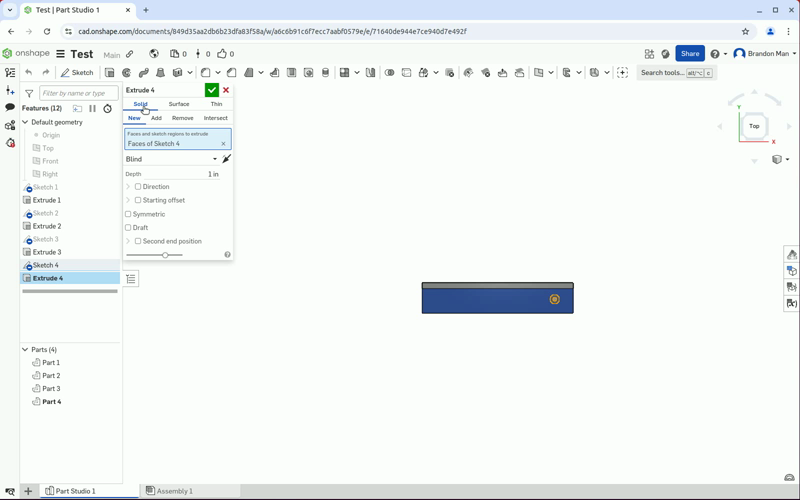
click(143, 106)
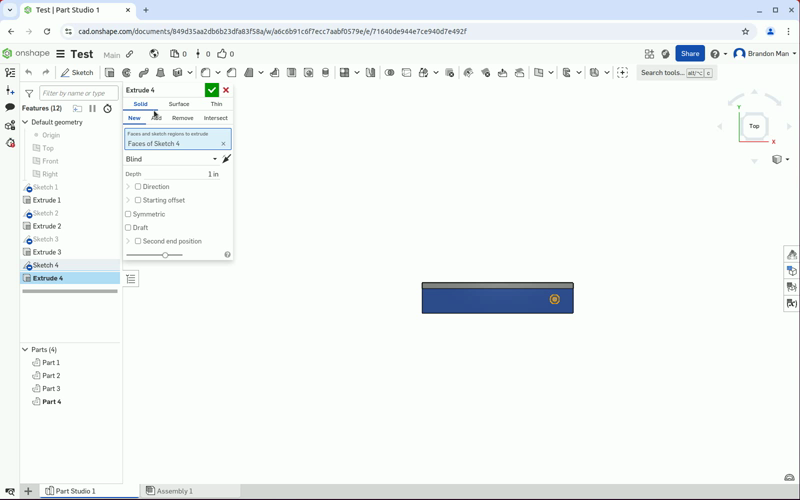
mouse_move(186, 120)
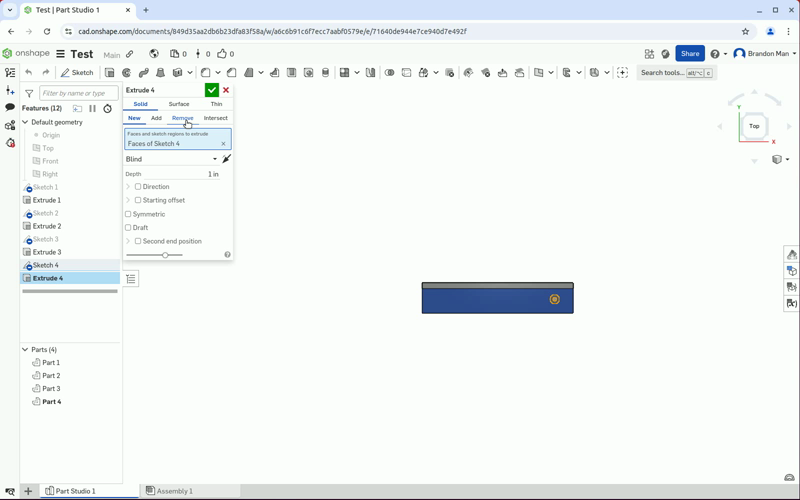
click(186, 120)
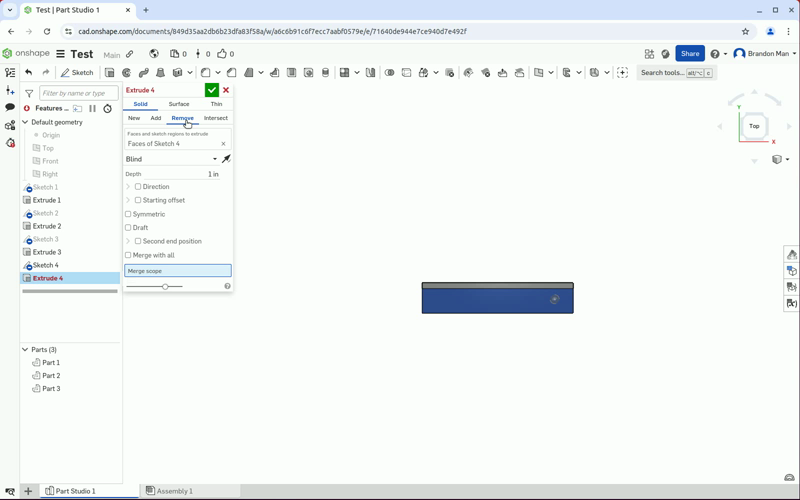
key(tab, 4)
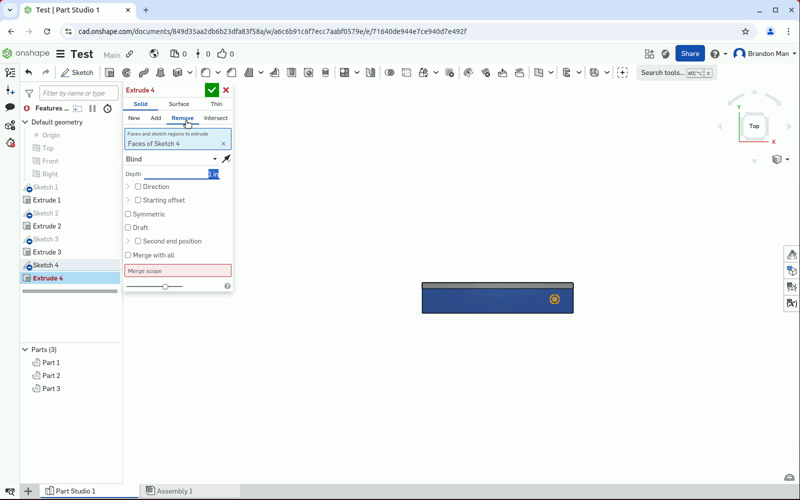
text(-5.777)
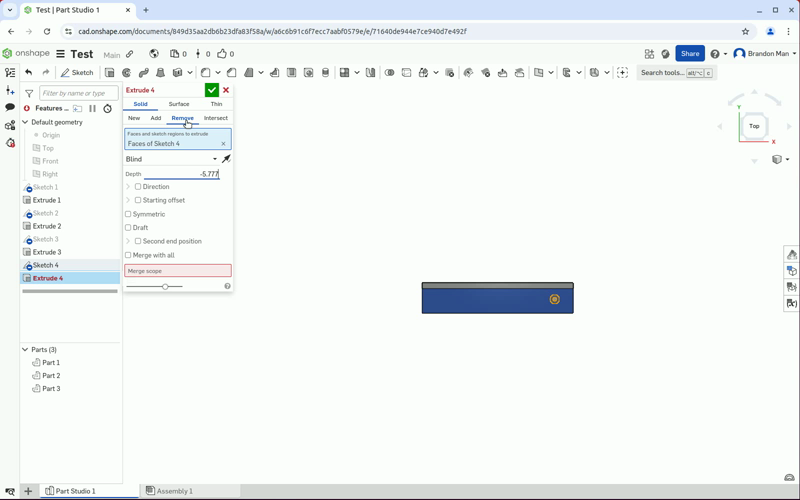
key(tab, 6)
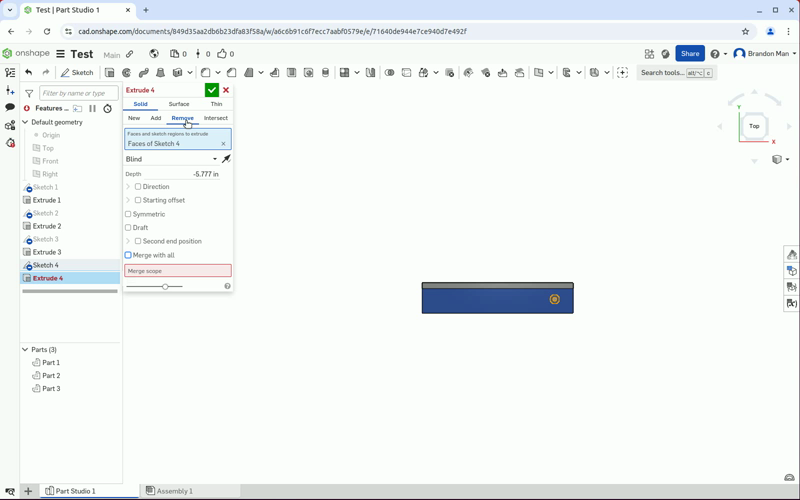
key(space)
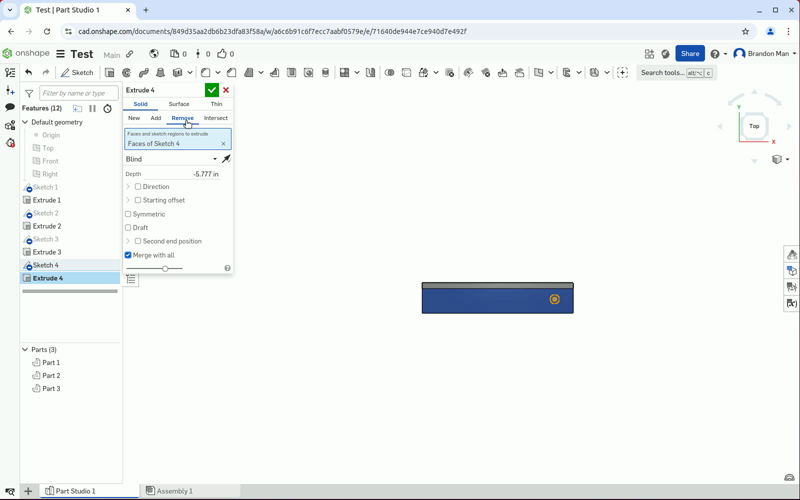
key(enter)
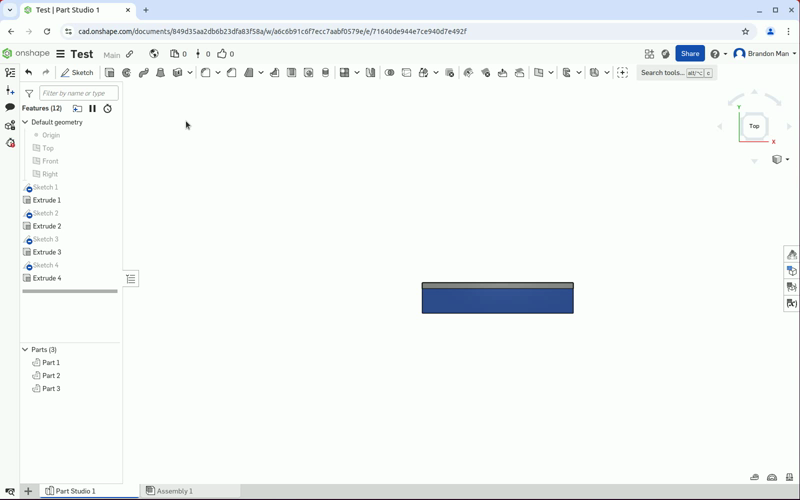
key(shift+h)
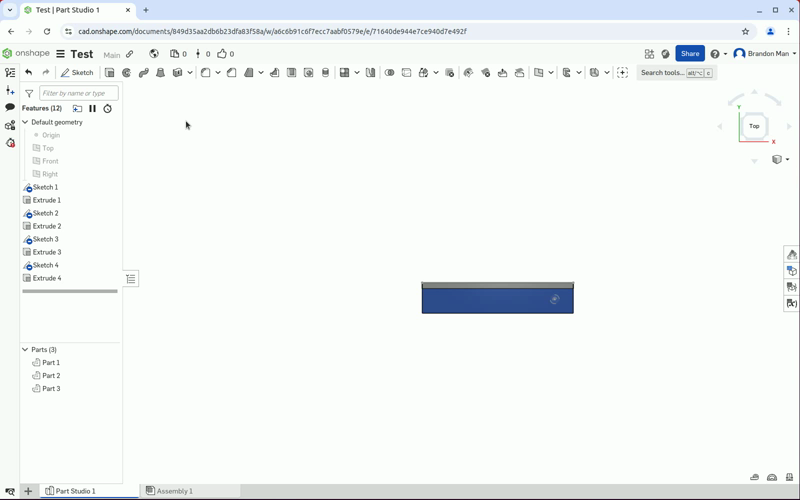
key(shift+h)
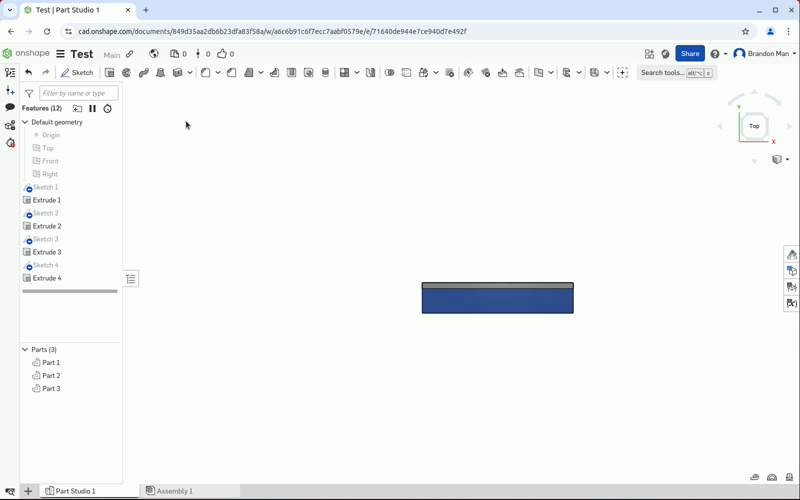
mouse_move(73, 189)
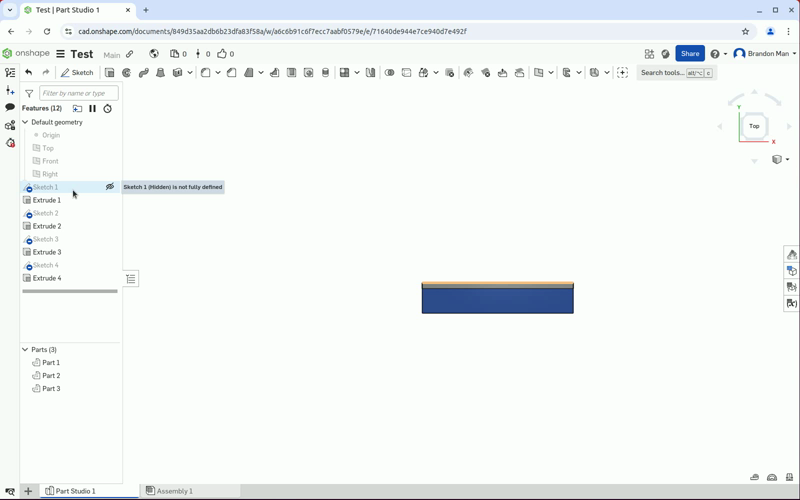
click(73, 189)
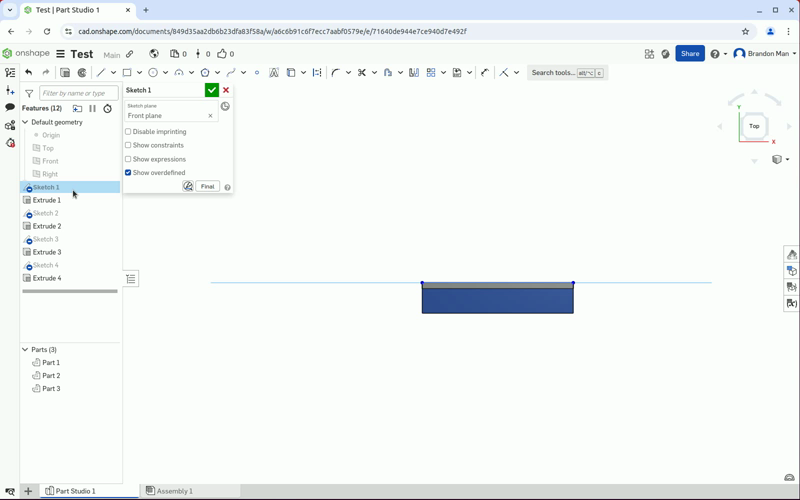
mouse_move(229, 92)
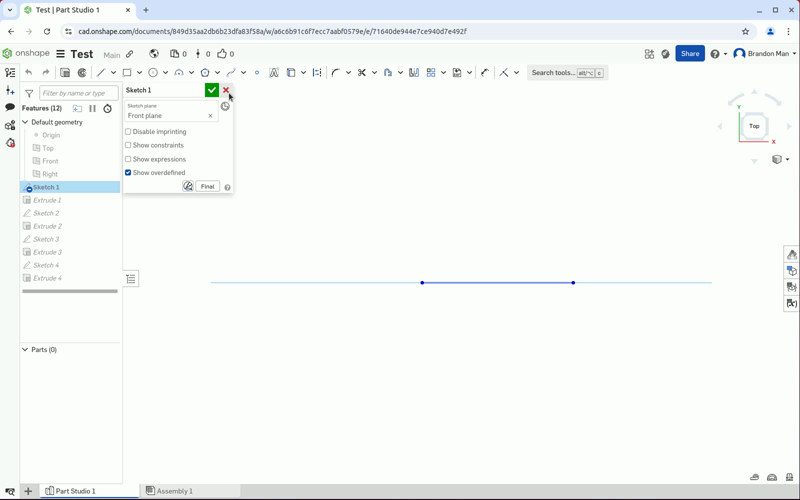
click(229, 92)
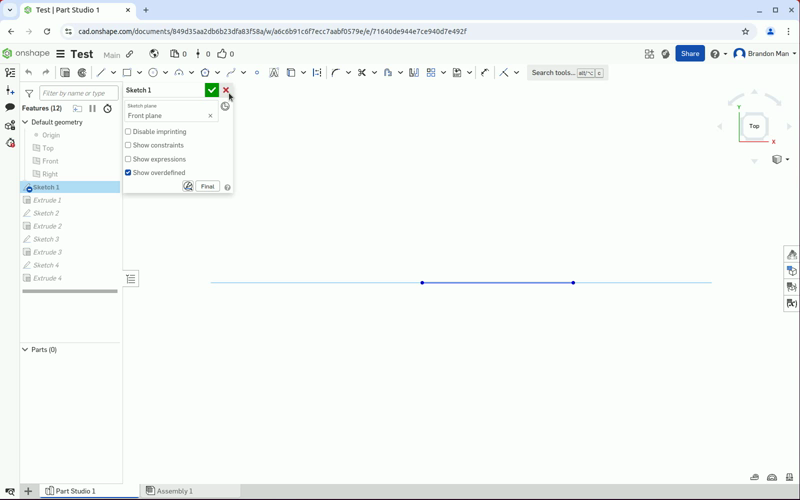
key(shift+s)
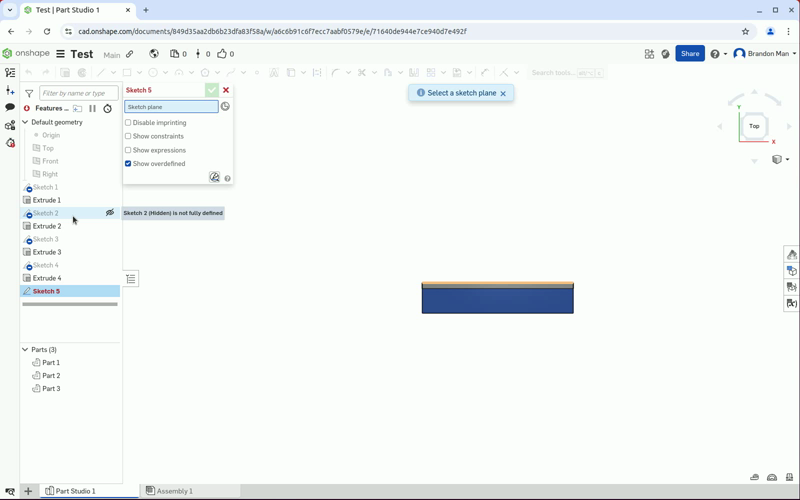
scroll(3)
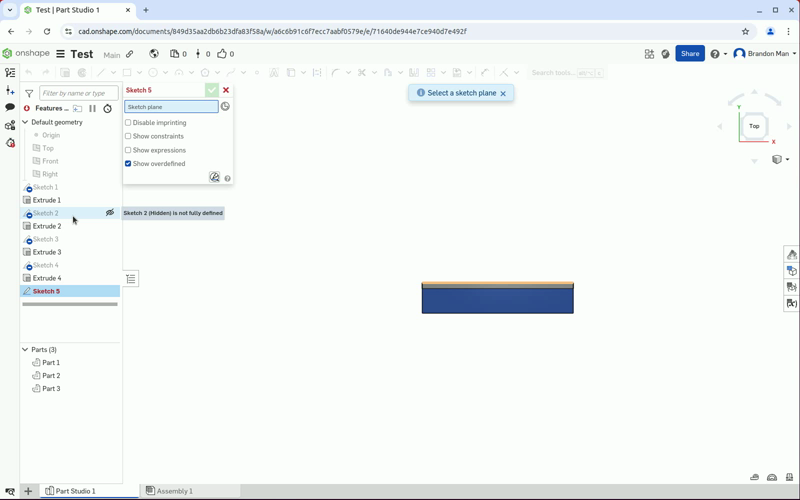
mouse_move(73, 150)
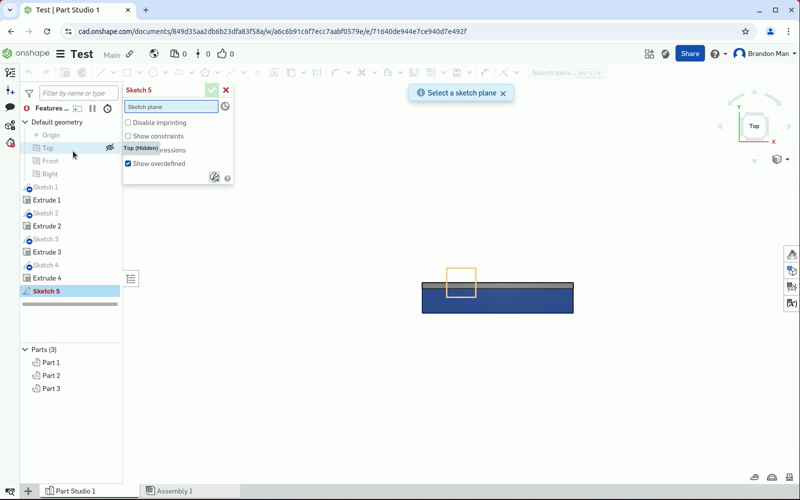
click(73, 150)
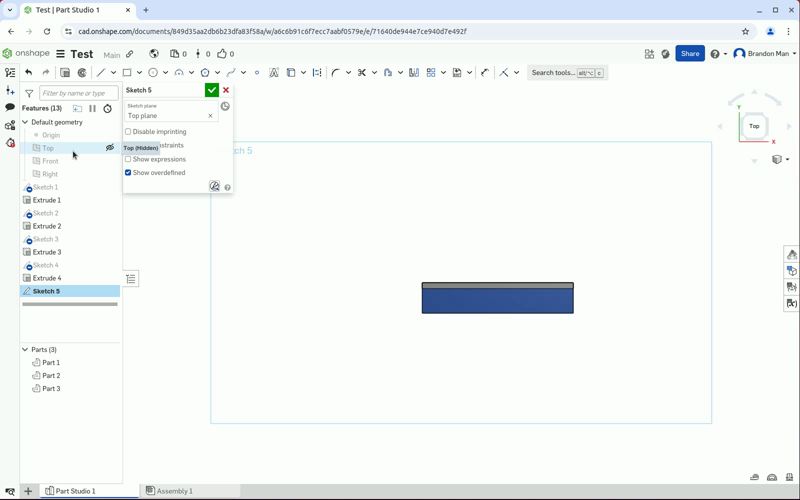
mouse_move(73, 352)
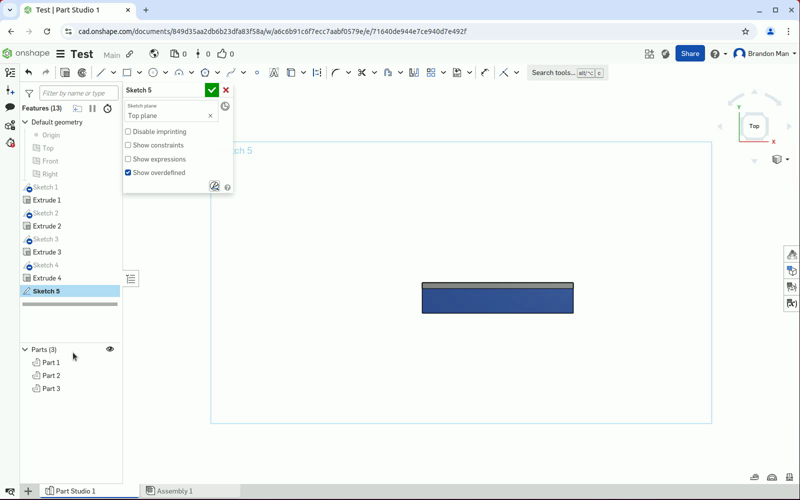
key(y)
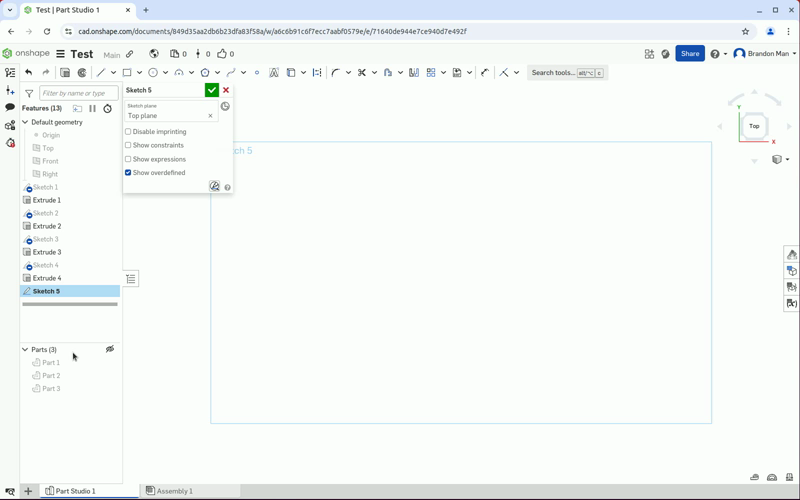
key(c)
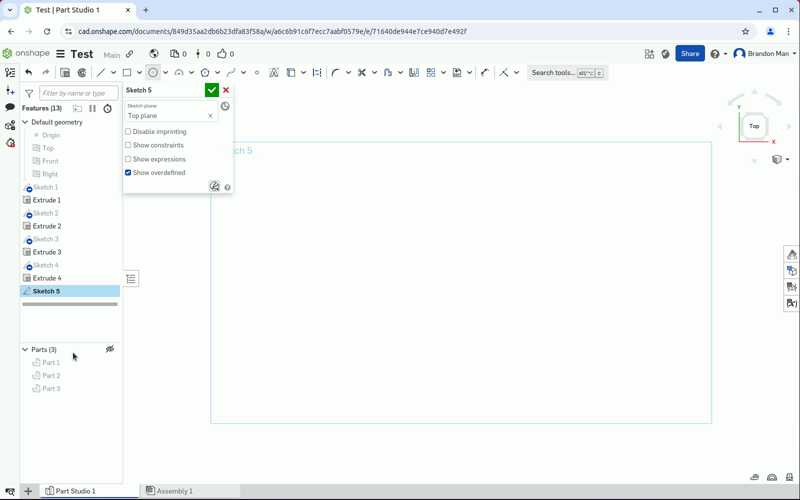
key_down(shift)
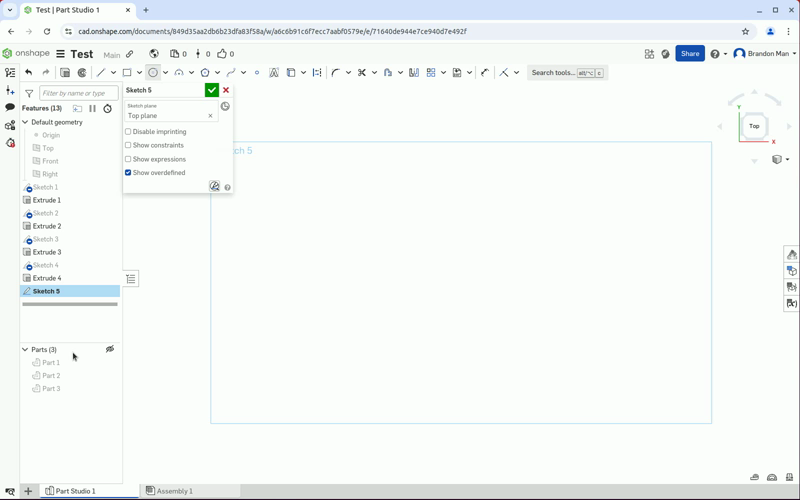
mouse_move(442, 299)
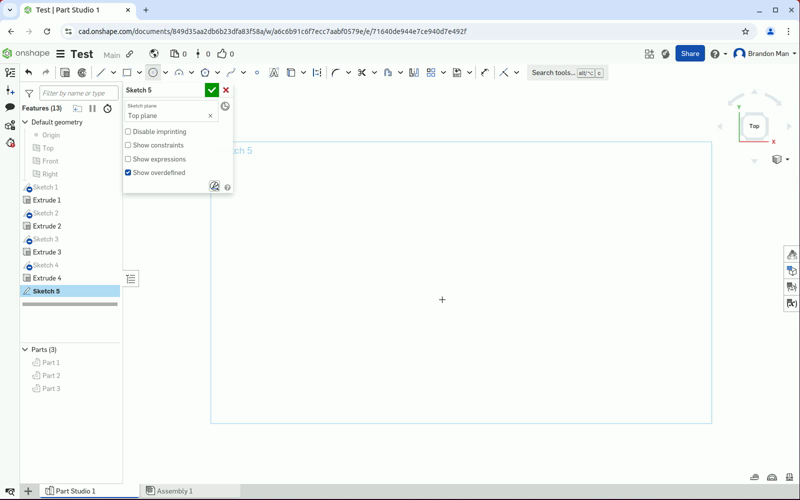
click(442, 299)
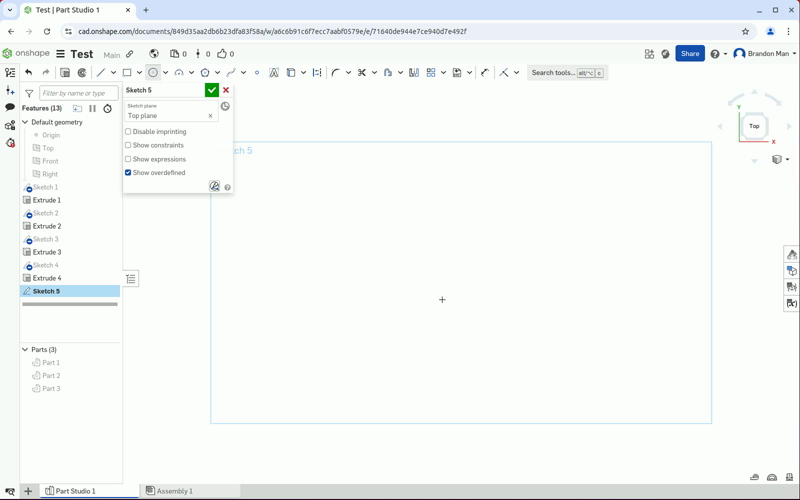
key_up(shift)
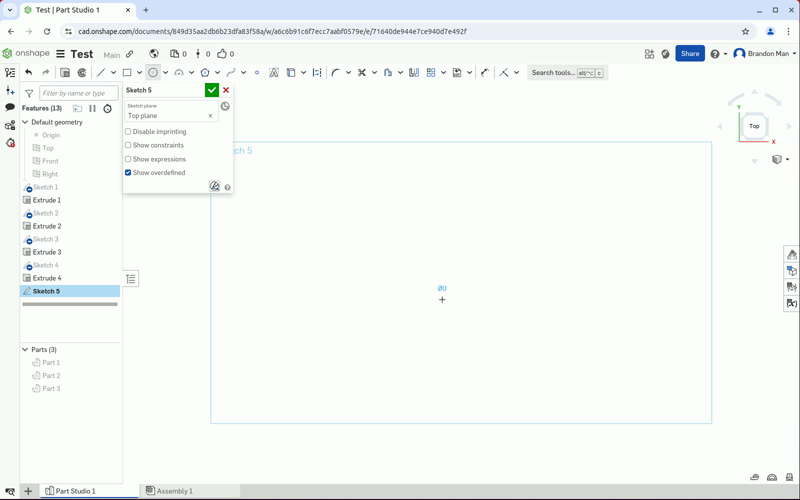
mouse_move(447, 299)
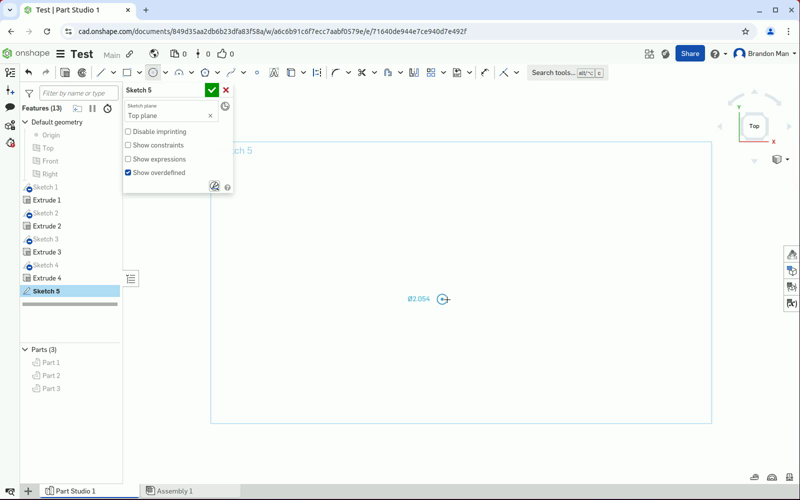
click(447, 299)
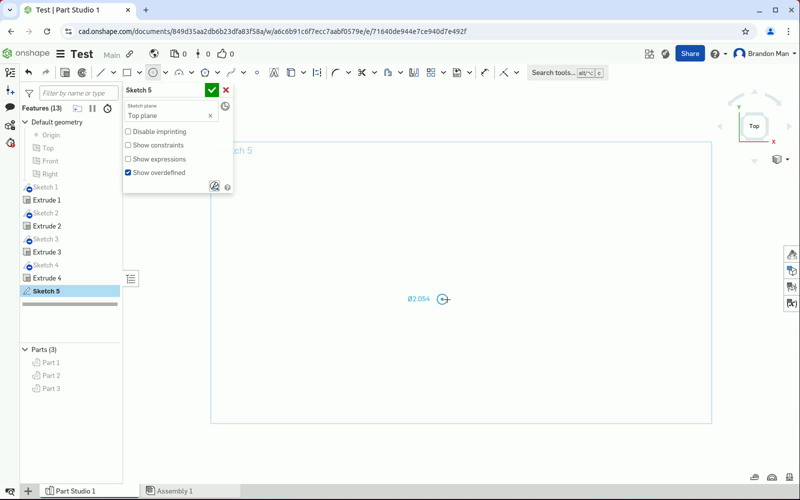
key(esc)
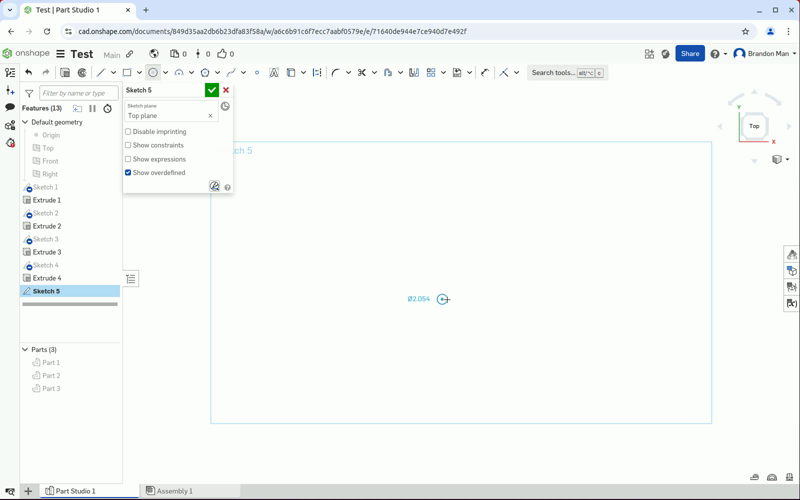
key(c)
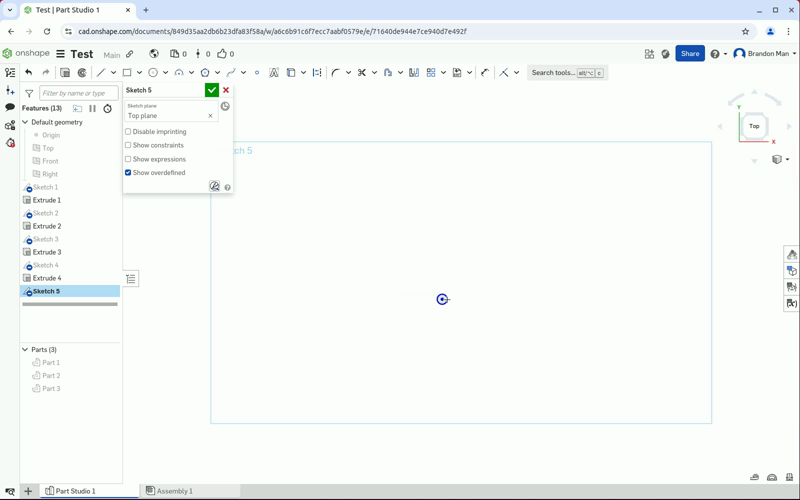
key_down(shift)
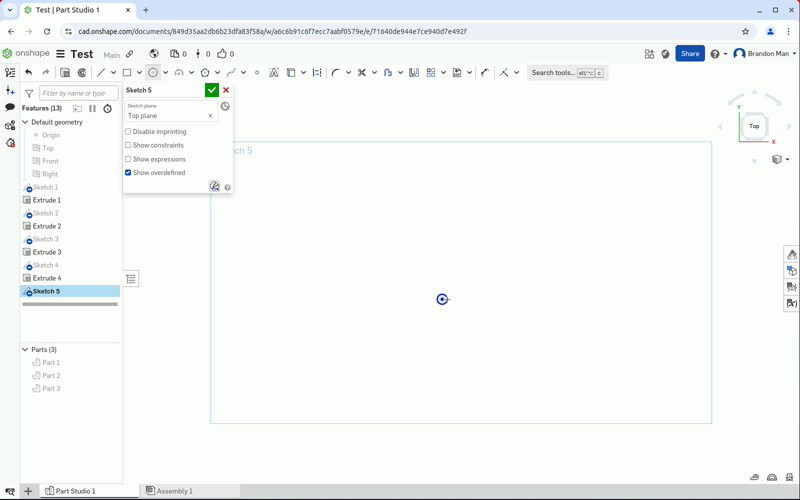
mouse_move(442, 299)
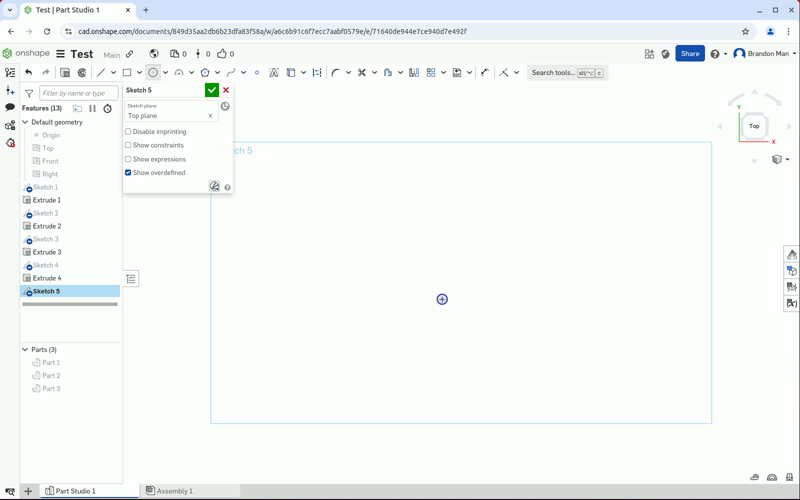
click(442, 299)
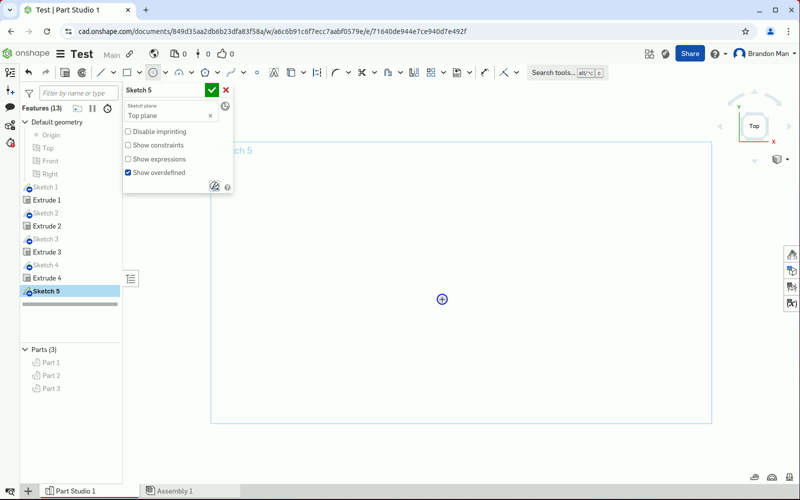
key_up(shift)
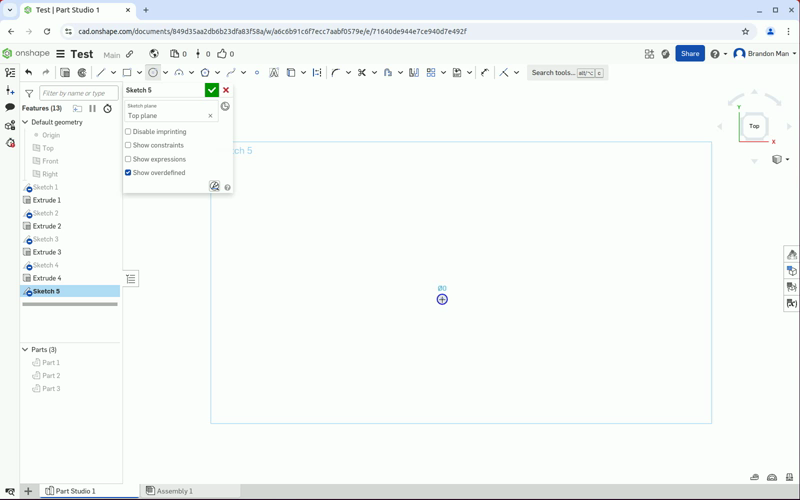
mouse_move(444, 299)
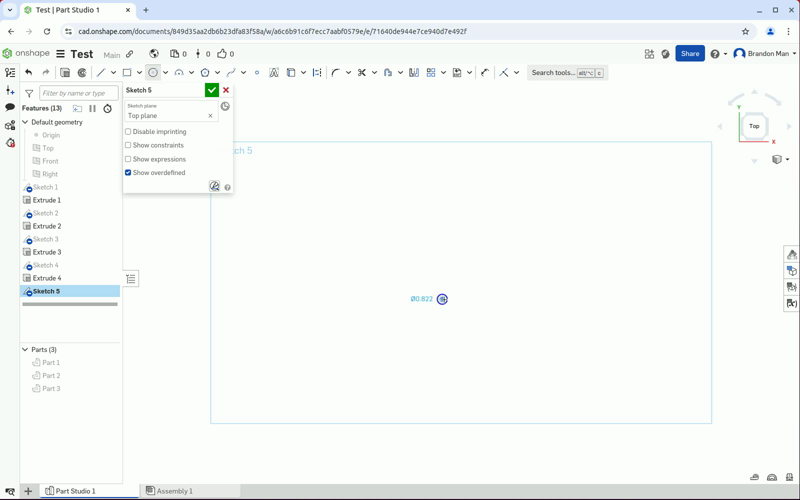
scroll(6)
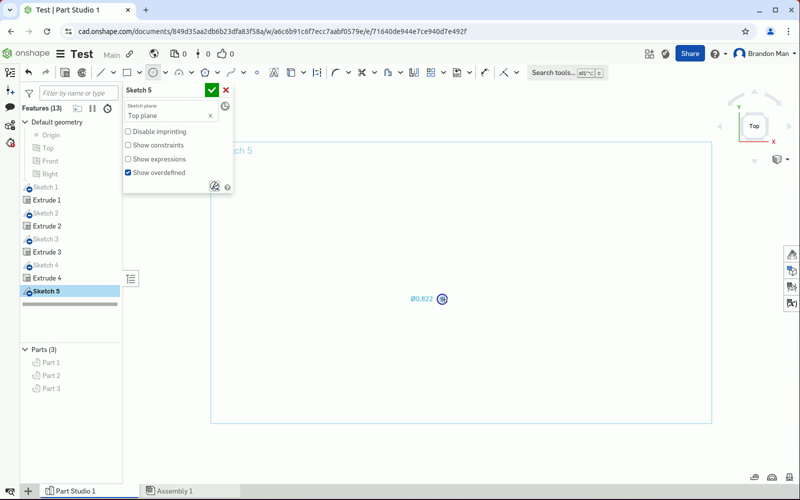
scroll(6)
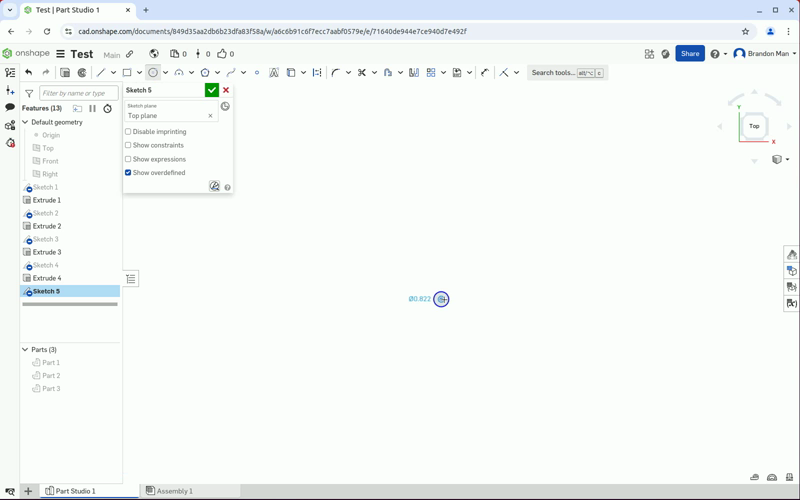
scroll(6)
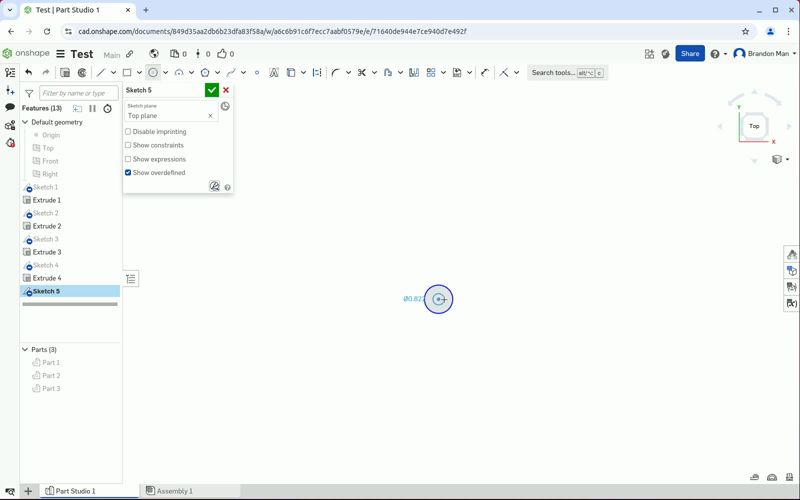
scroll(6)
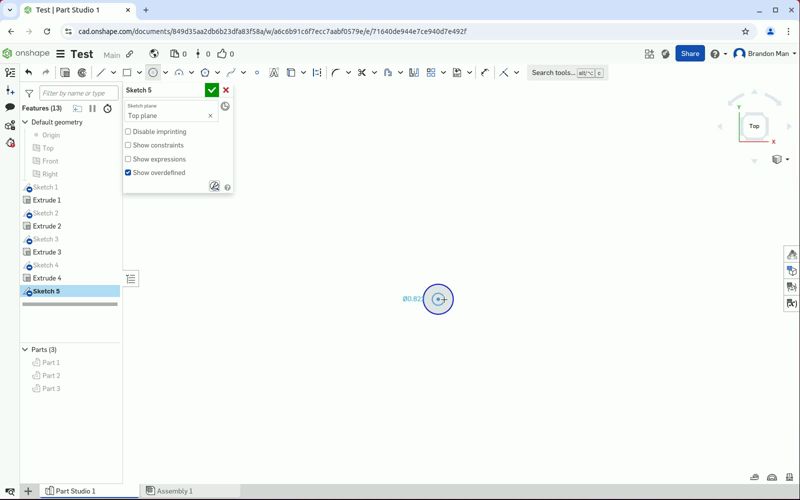
scroll(6)
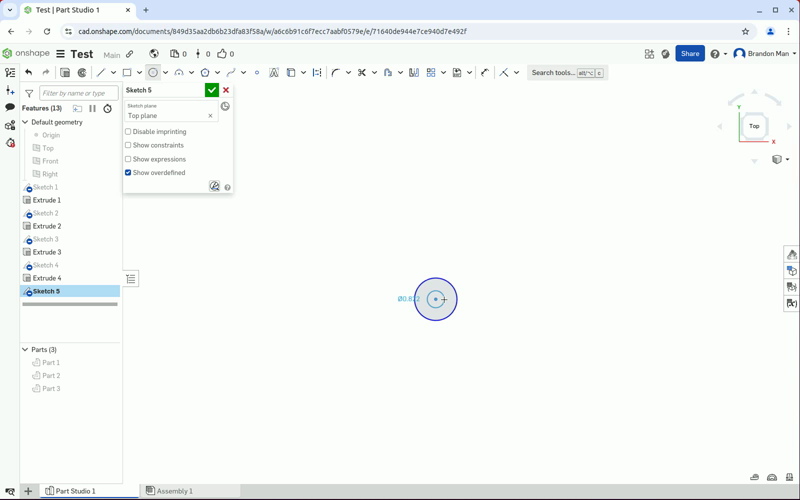
scroll(6)
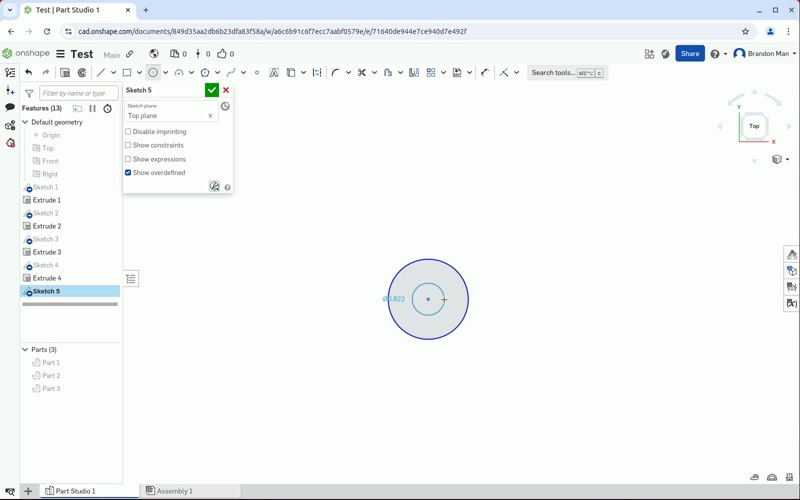
scroll(6)
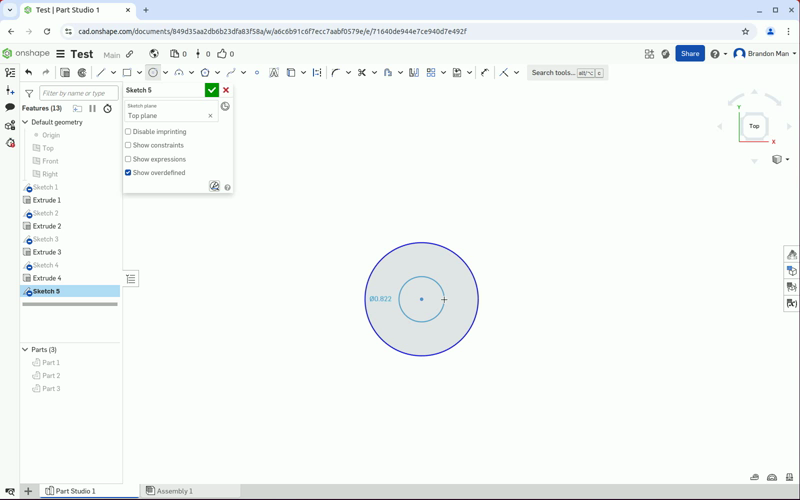
click(444, 299)
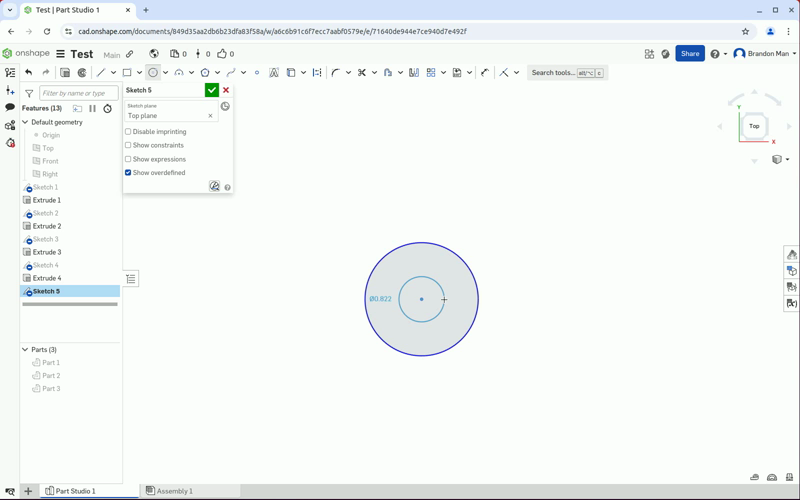
scroll(-6)
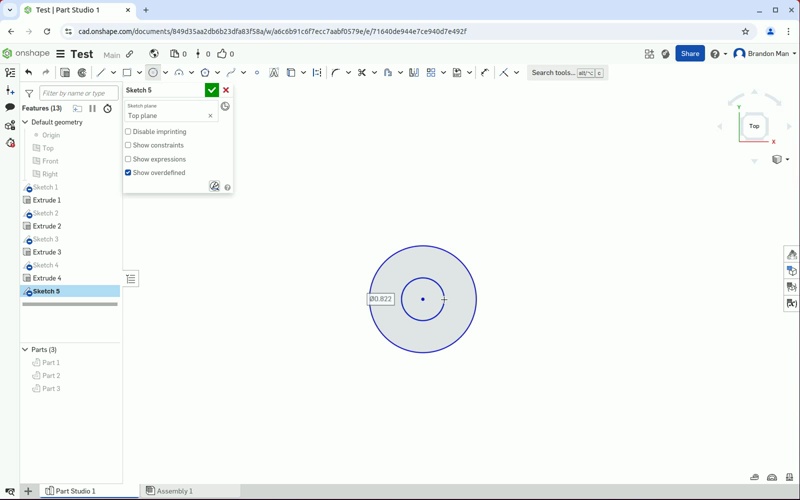
scroll(-6)
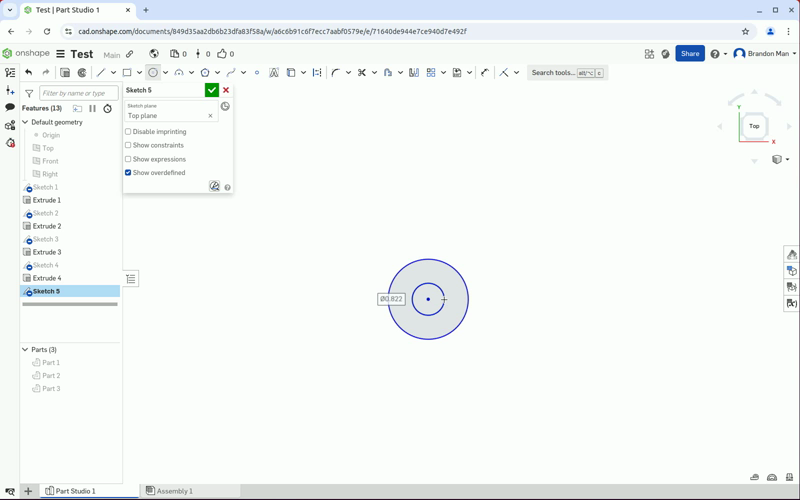
scroll(-6)
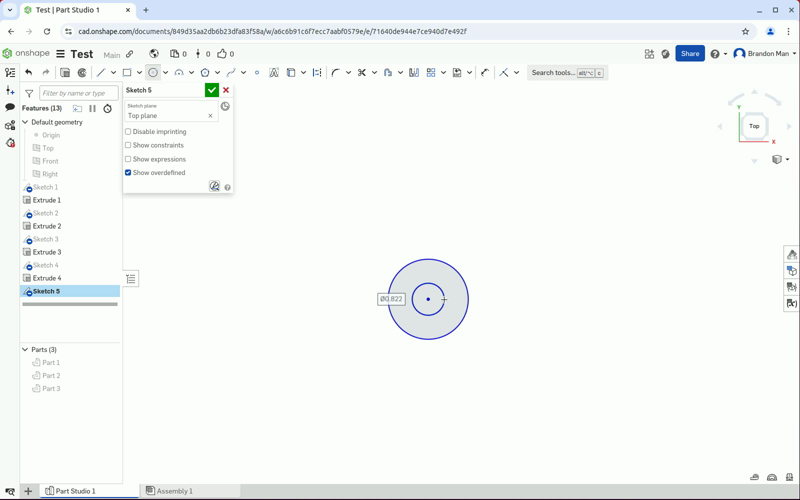
scroll(-6)
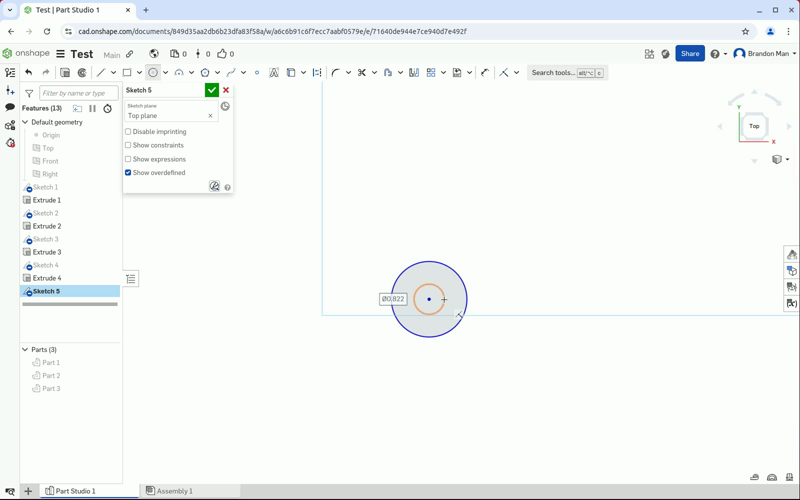
scroll(-6)
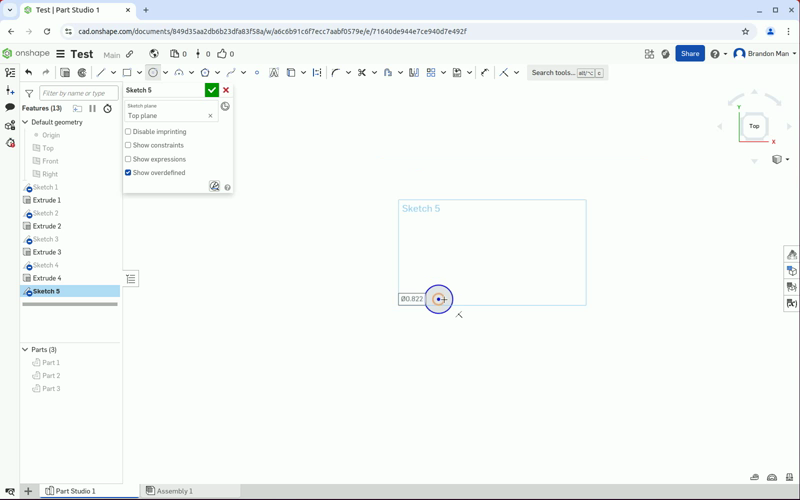
scroll(-6)
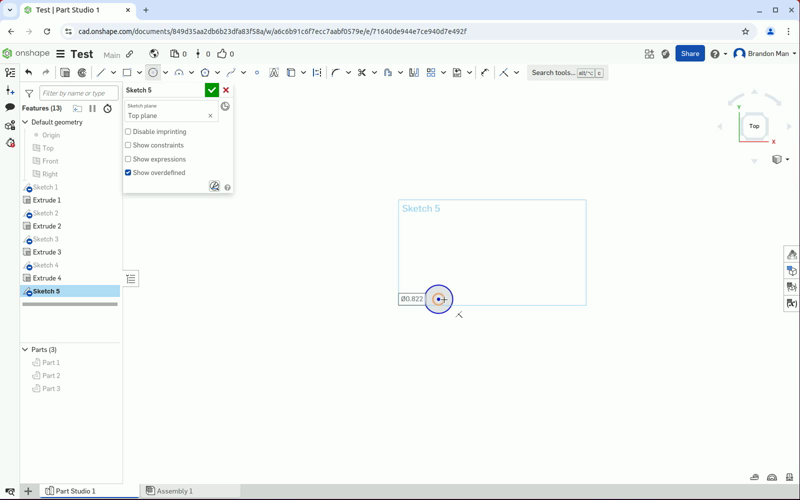
scroll(-6)
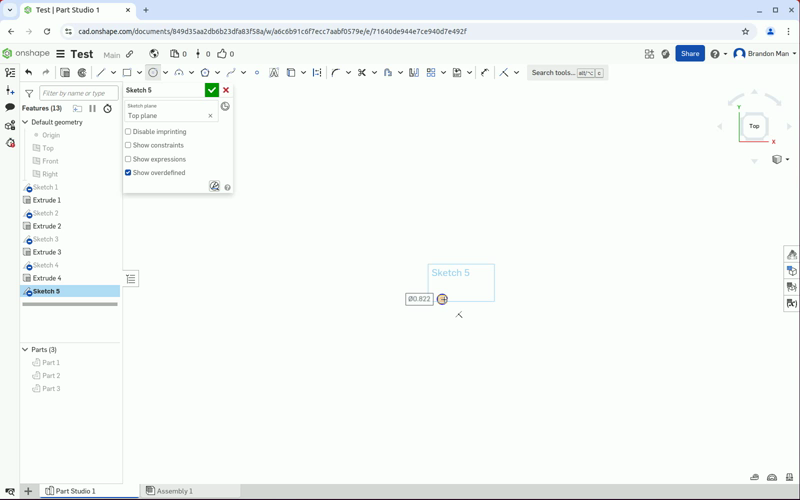
key(esc)
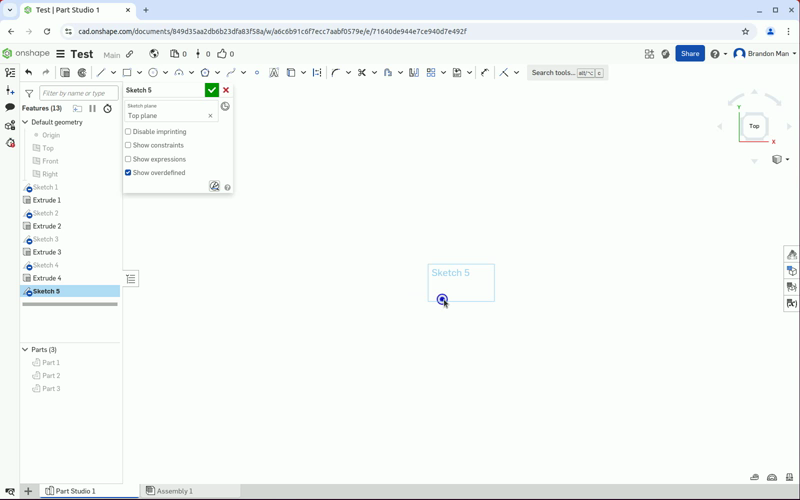
mouse_move(438, 301)
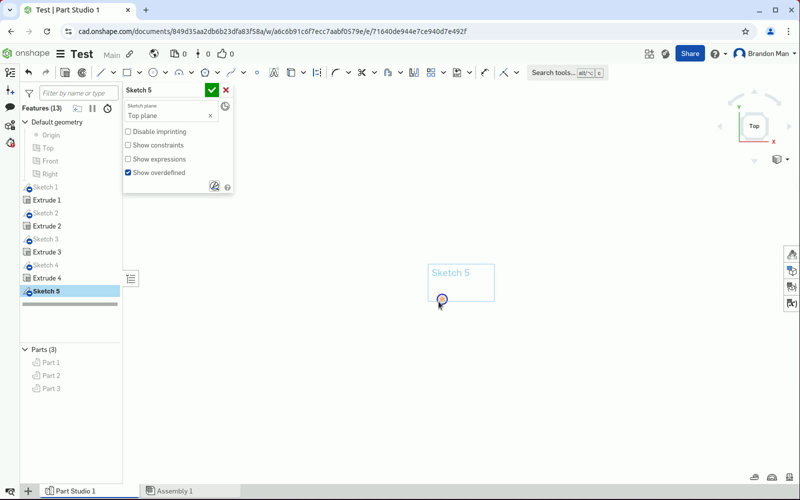
scroll(6)
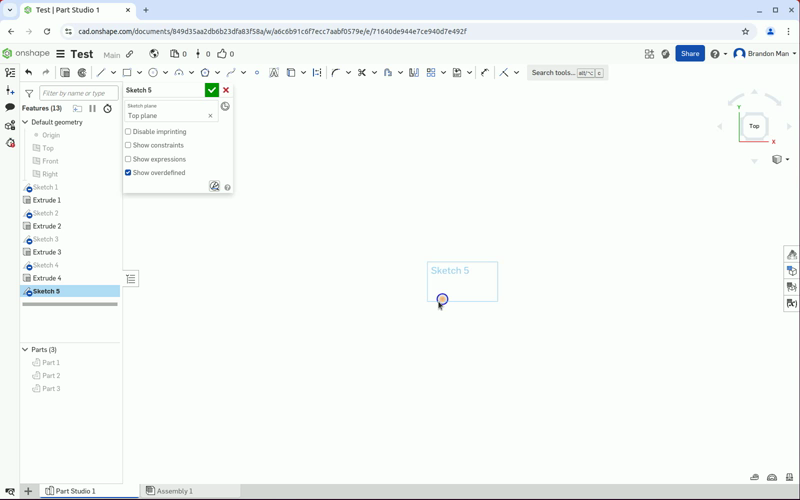
scroll(6)
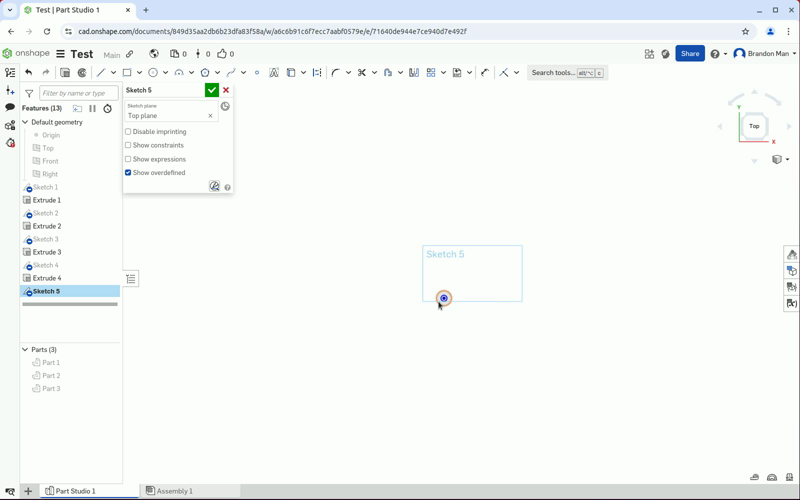
scroll(6)
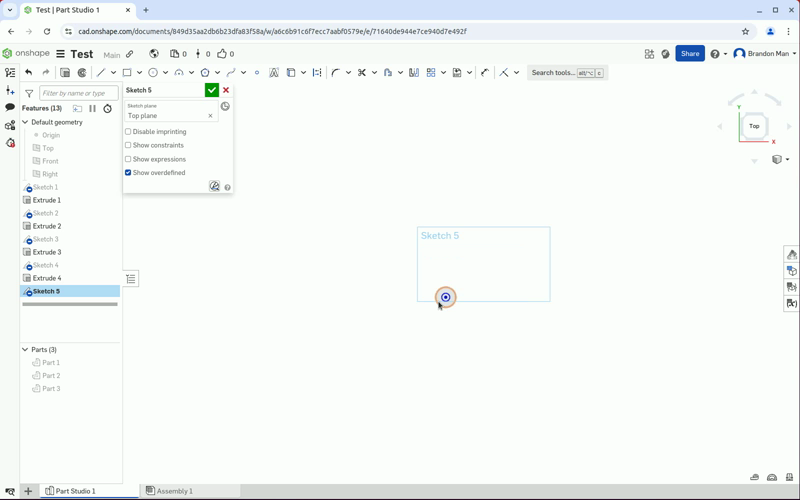
scroll(6)
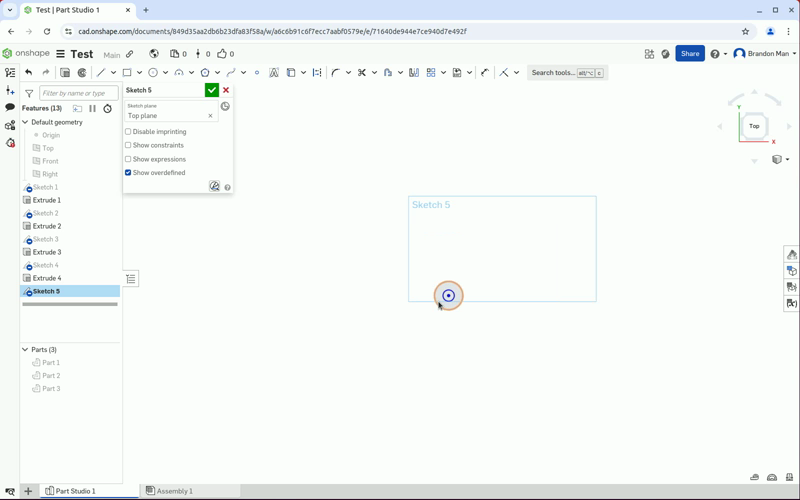
scroll(6)
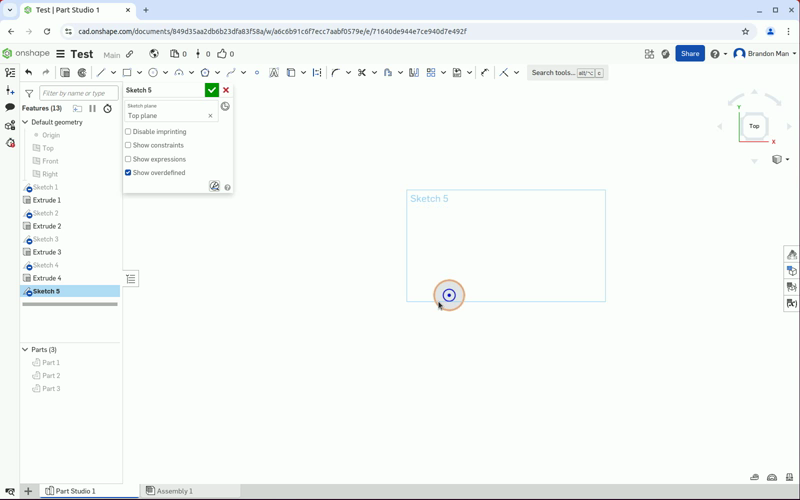
scroll(6)
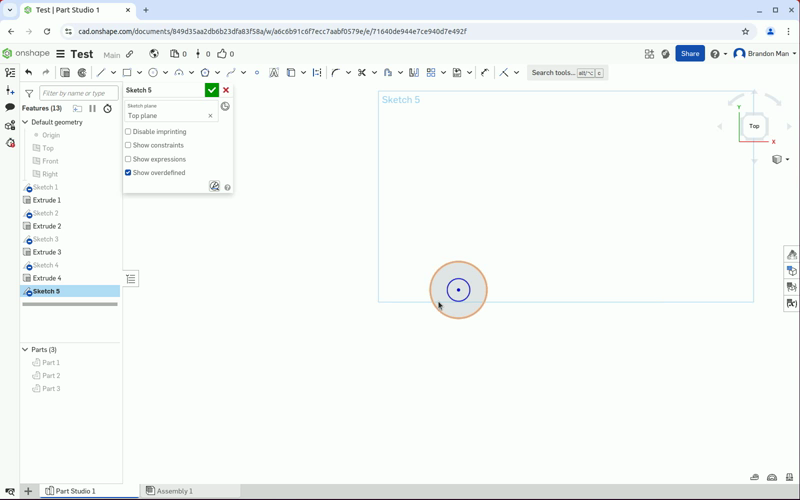
scroll(6)
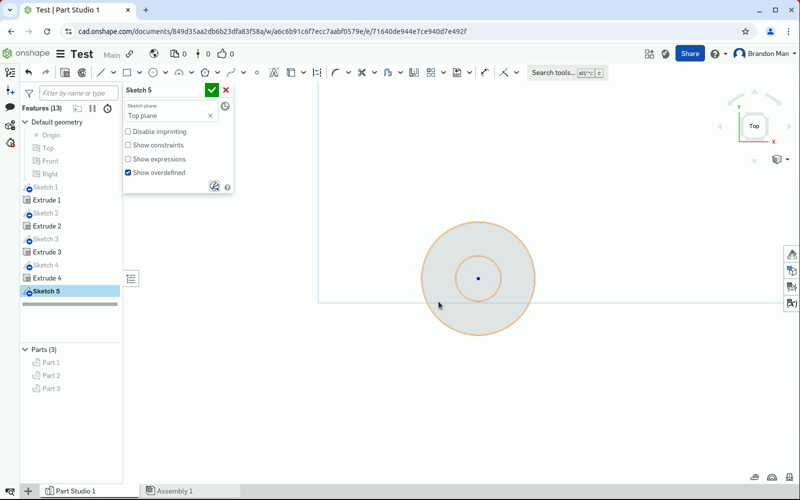
click(438, 301)
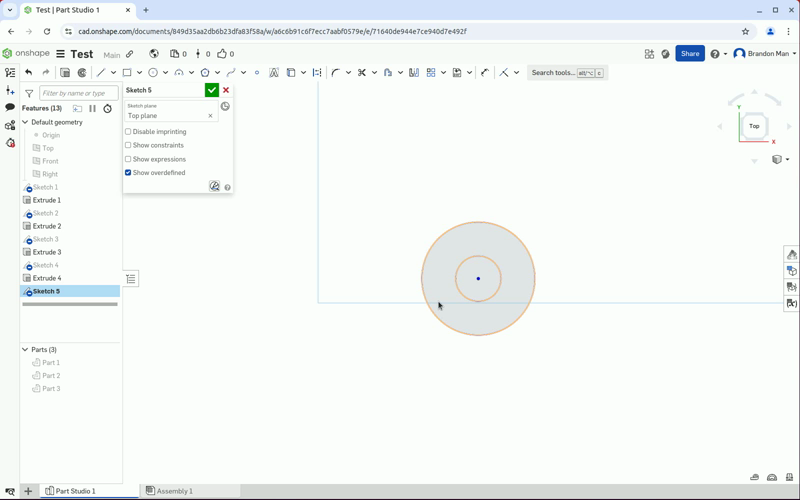
scroll(-6)
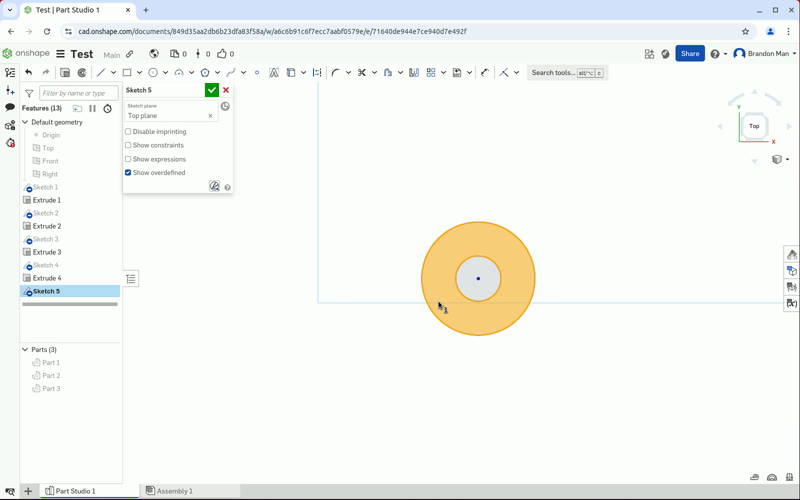
scroll(-6)
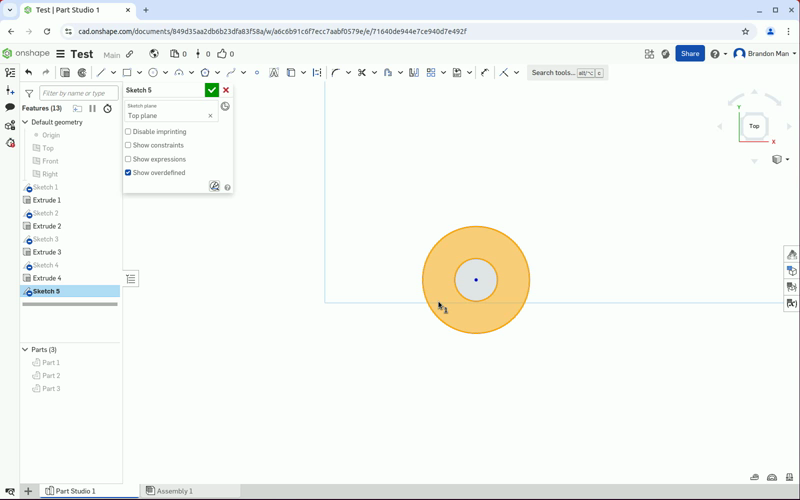
scroll(-6)
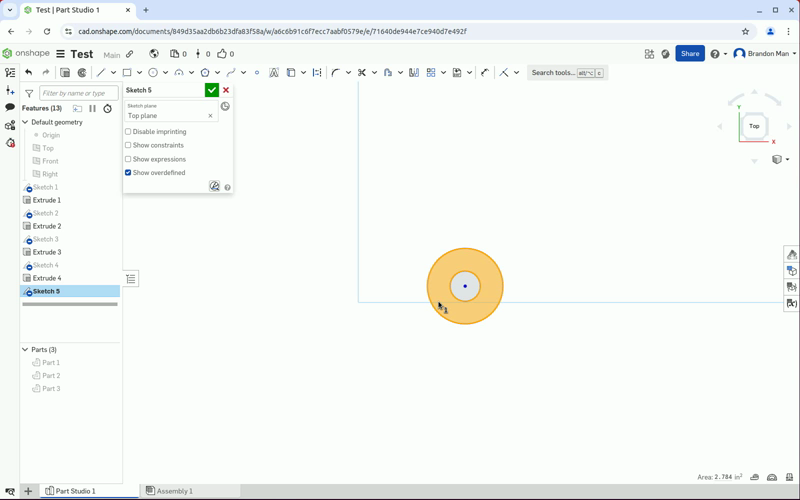
scroll(-6)
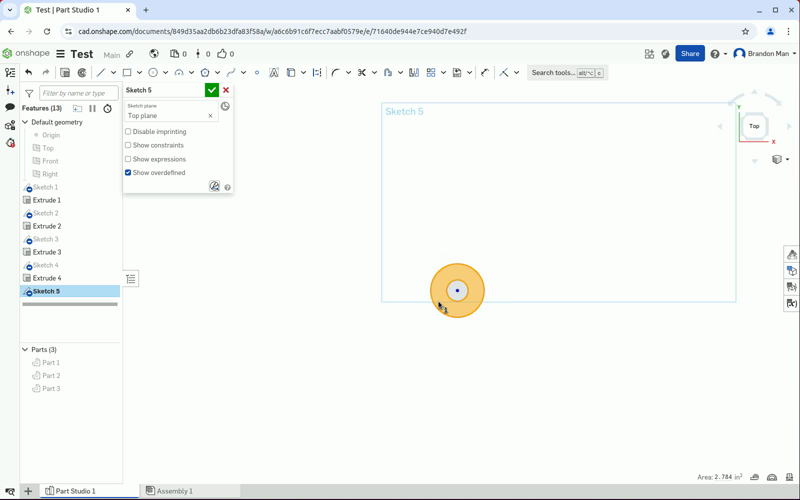
scroll(-6)
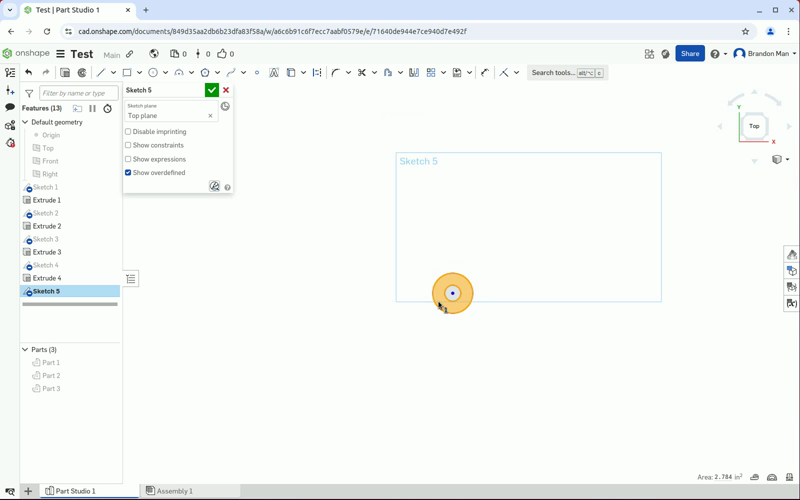
scroll(-6)
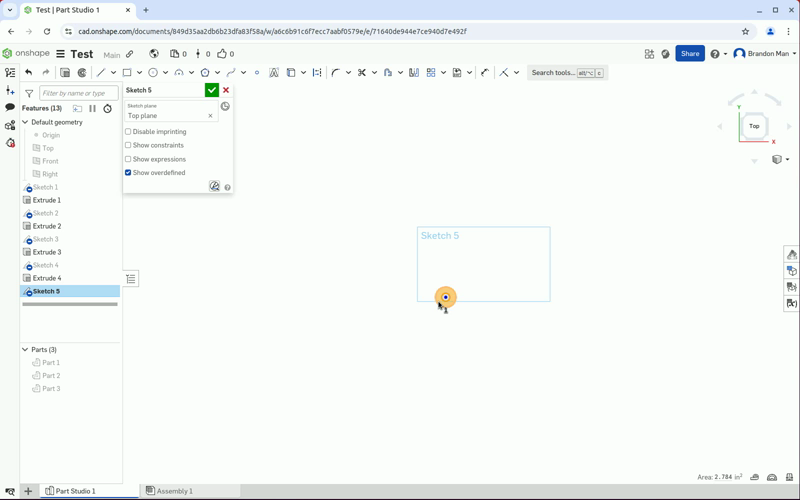
scroll(-6)
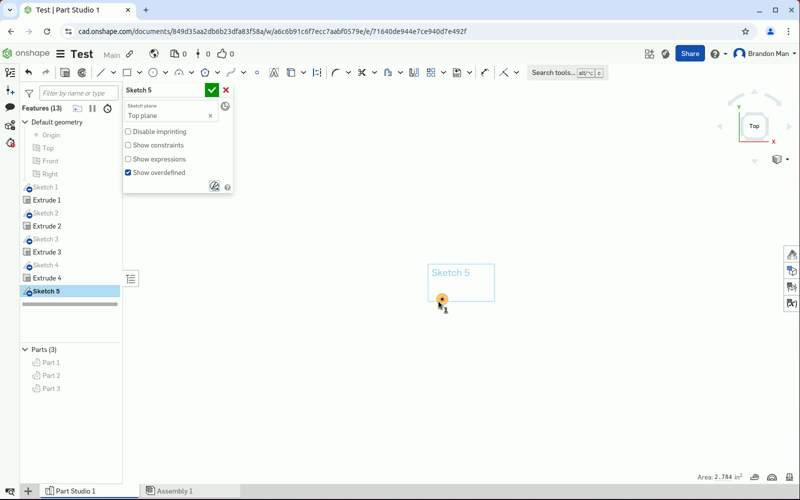
mouse_move(73, 352)
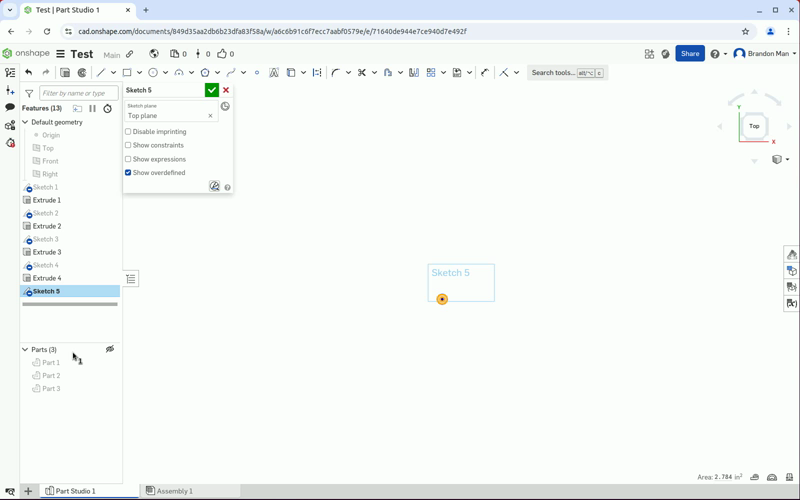
key(shift+y)
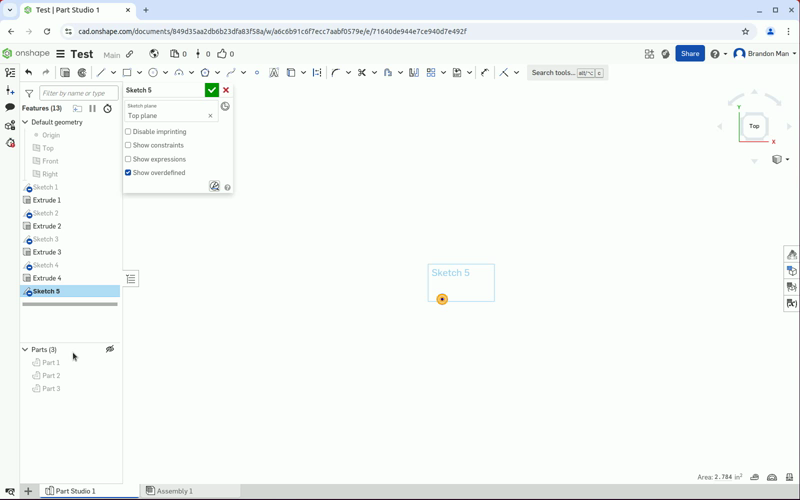
key(shift+e)
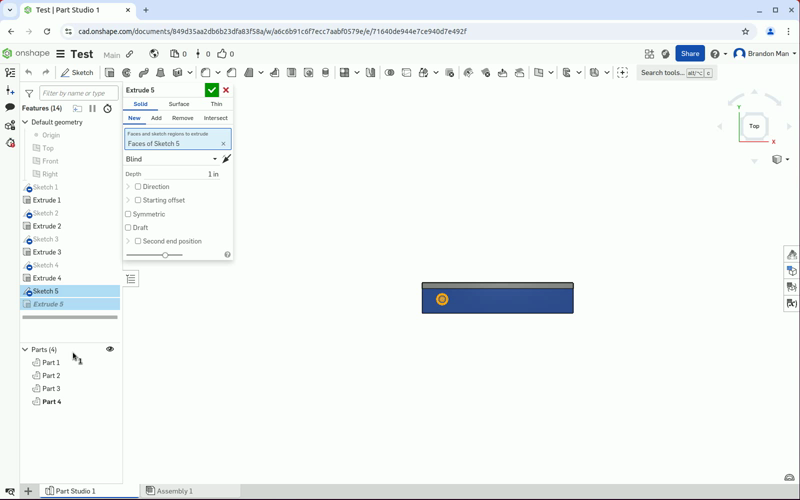
mouse_move(143, 106)
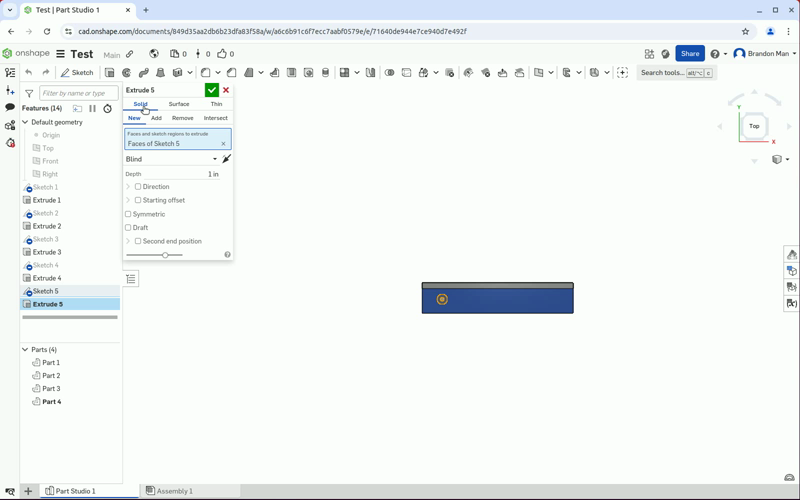
click(143, 106)
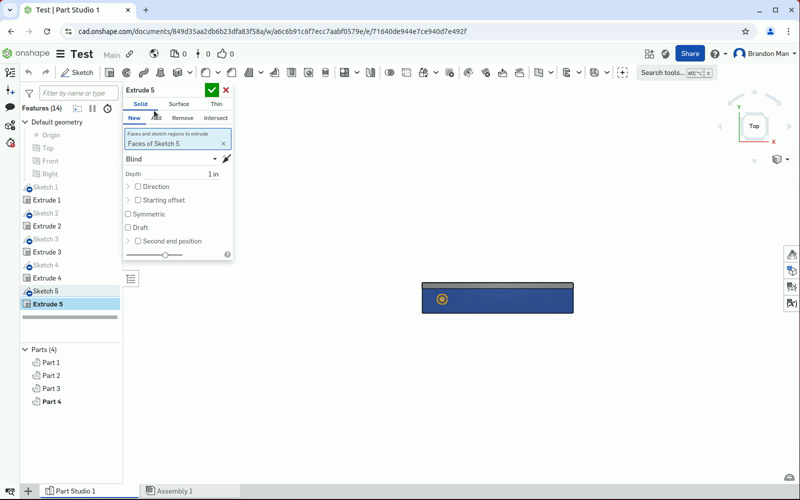
mouse_move(186, 120)
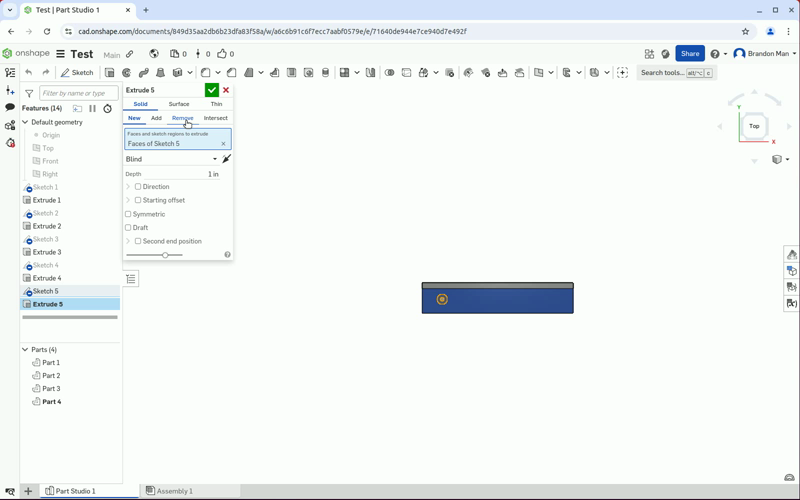
click(186, 120)
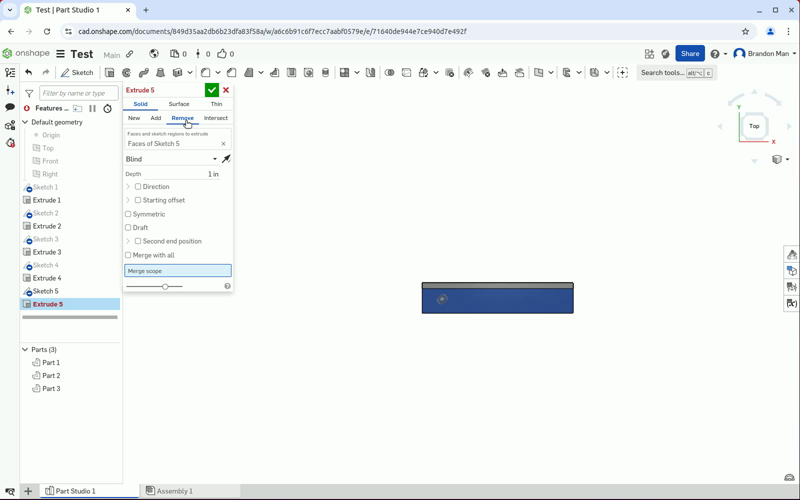
key(tab, 4)
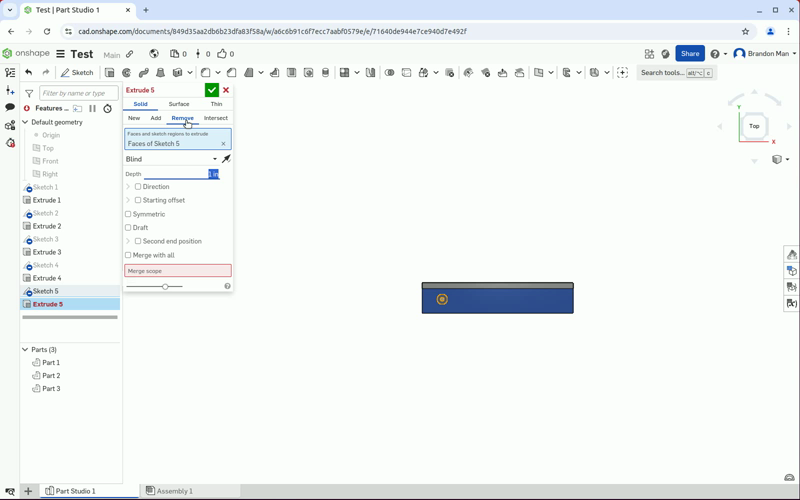
text(-5.777)
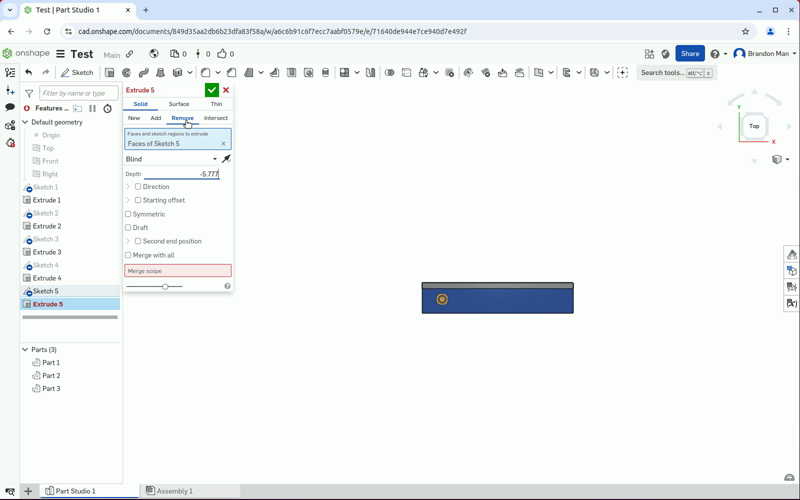
key(tab, 6)
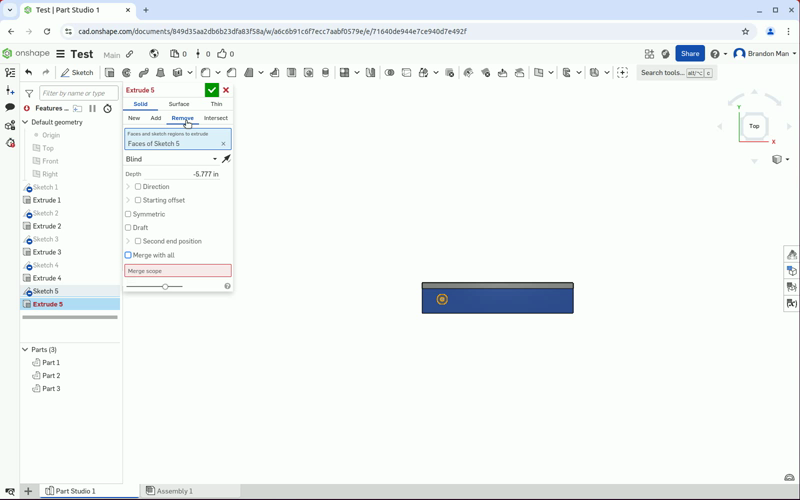
key(space)
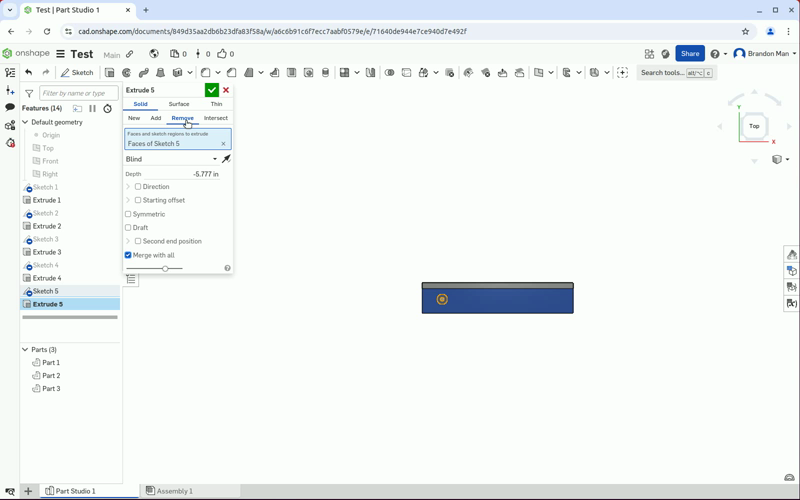
key(enter)
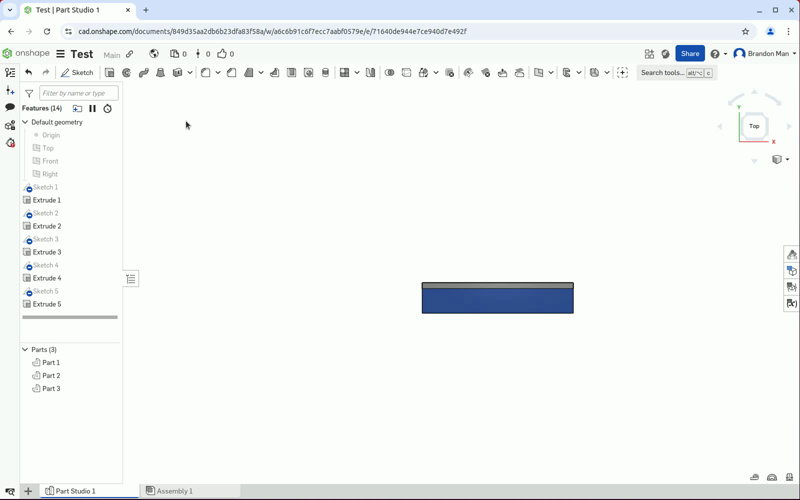
key(shift+h)
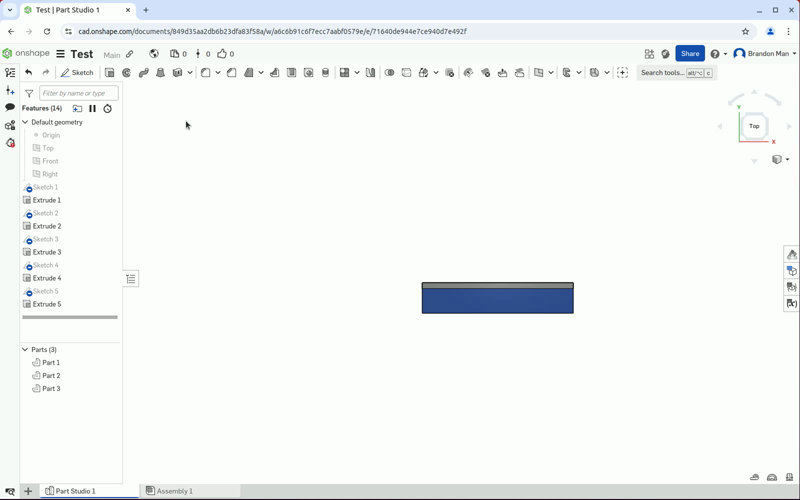
key(shift+h)
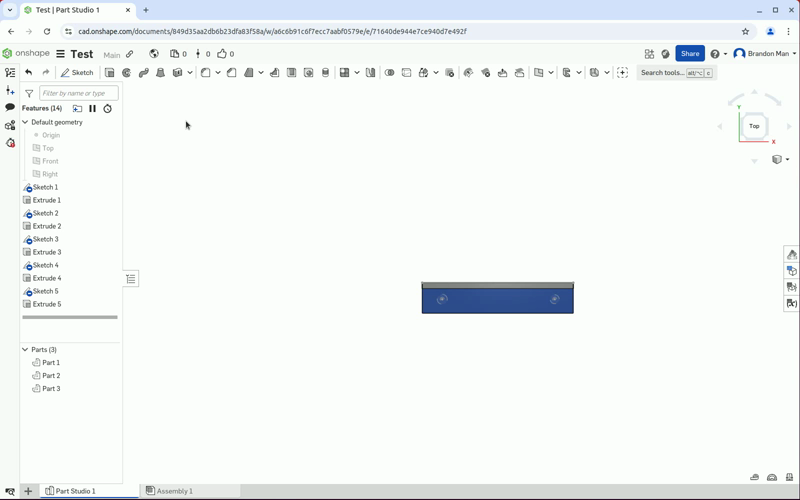
key(shift+7)
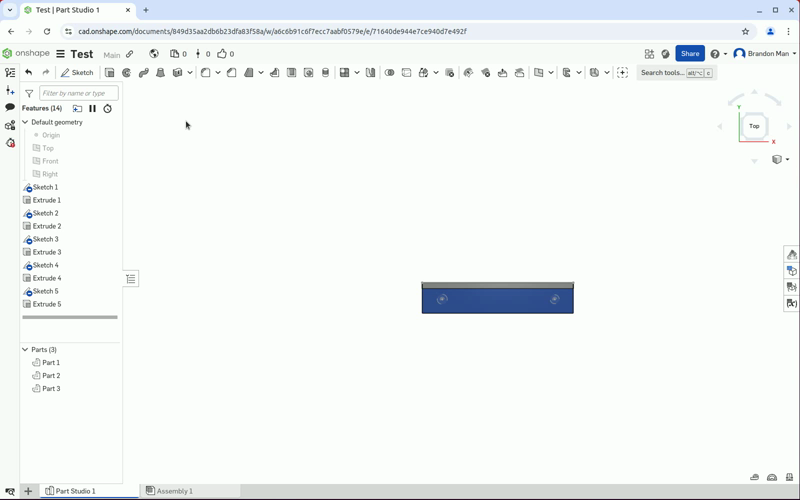
key(up, 3)
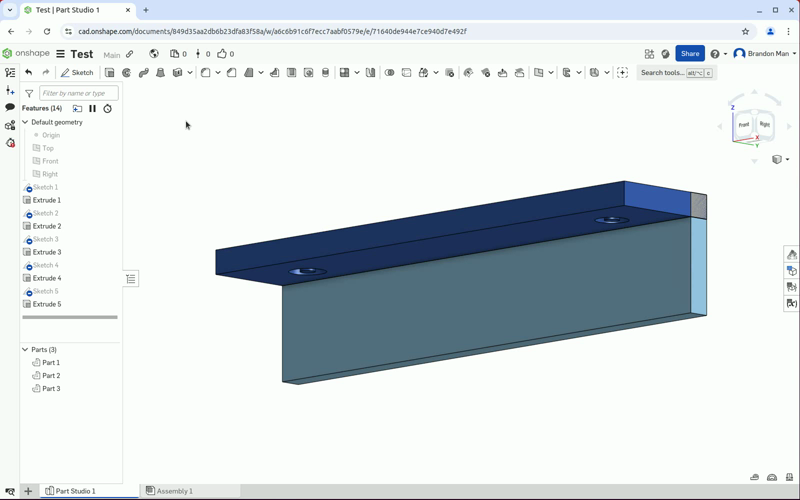
key(left, 3)
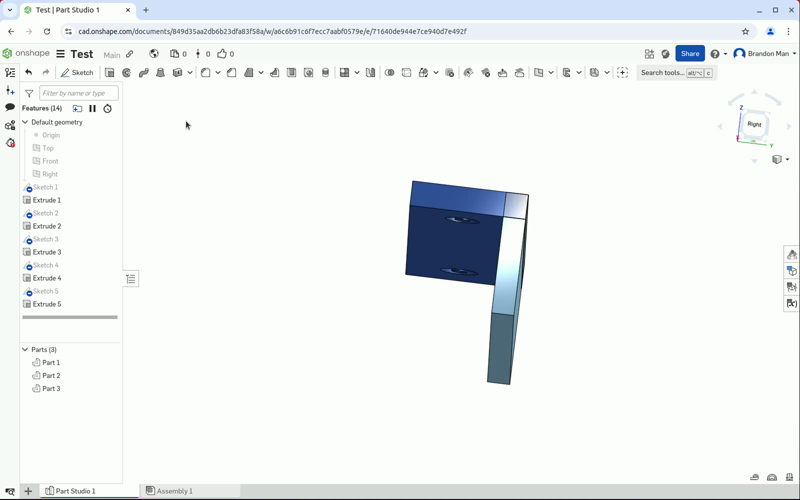
key(right, 3)
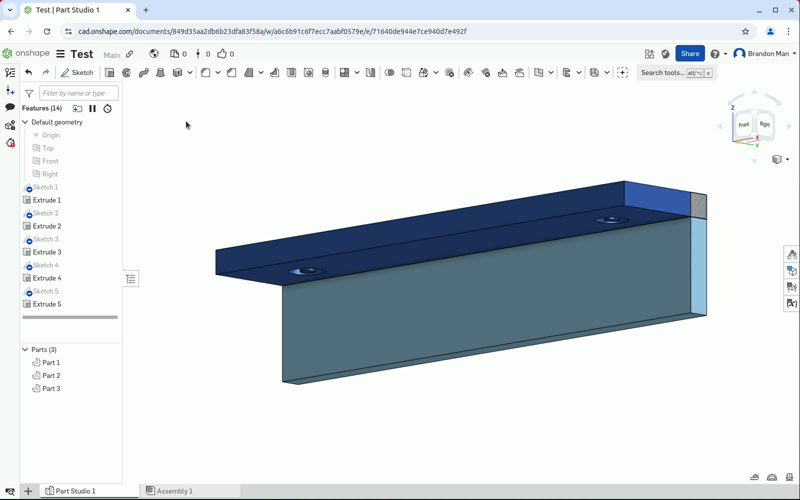
key(down, 3)
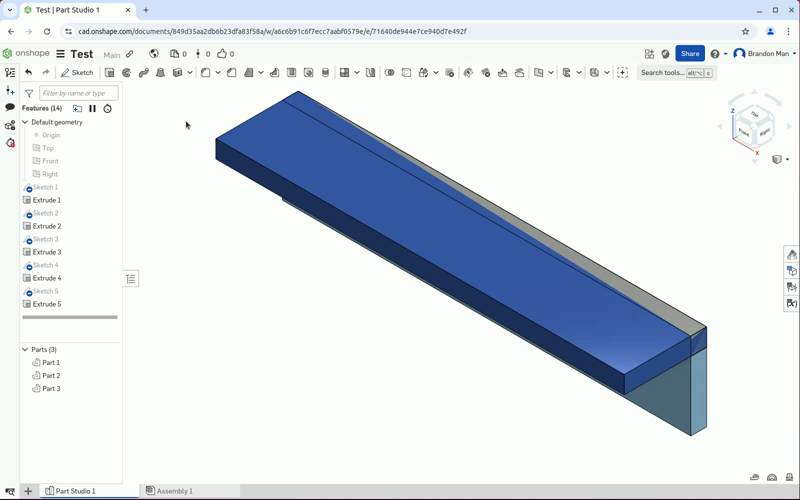
mouse_move(73, 189)
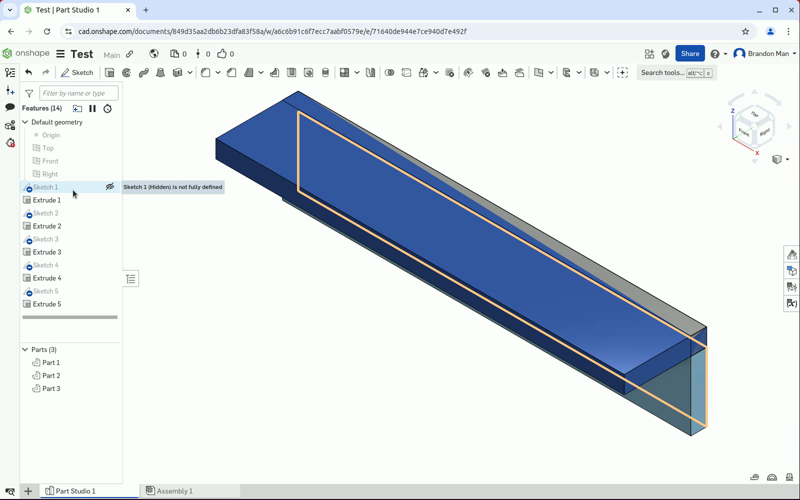
click(73, 189)